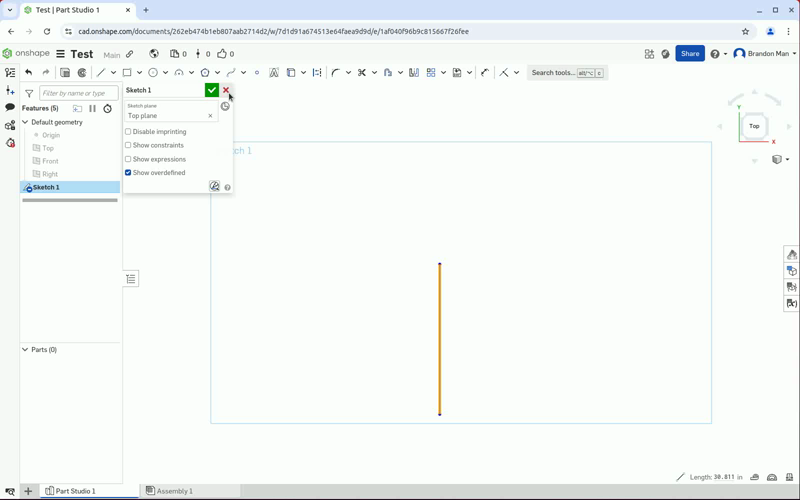
key(shift+h)
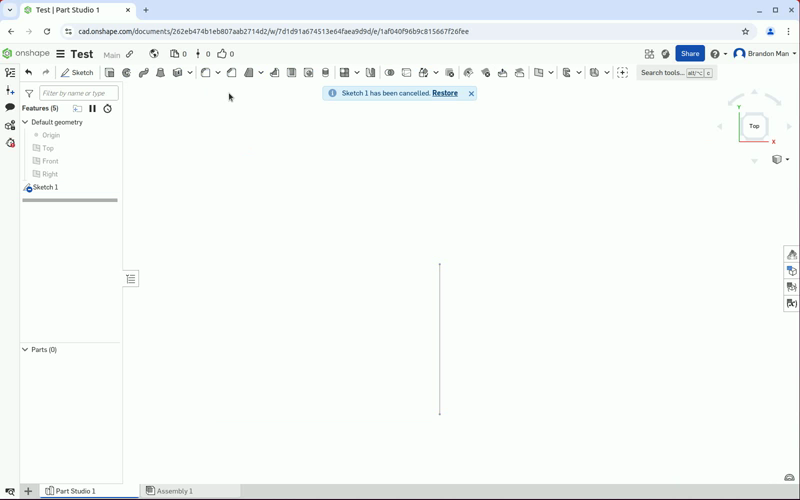
key(shift+s)
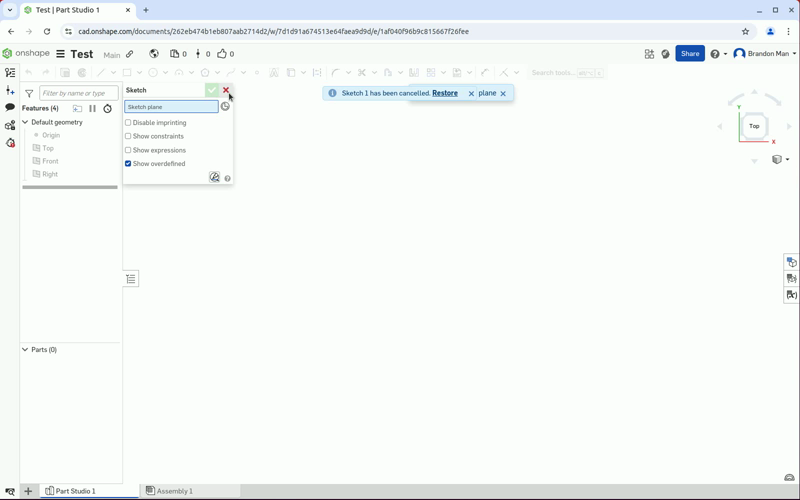
mouse_move(73, 150)
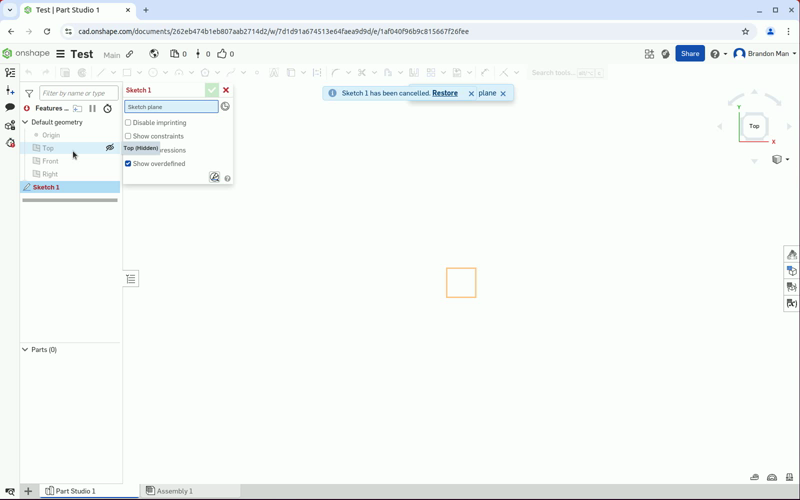
click(73, 150)
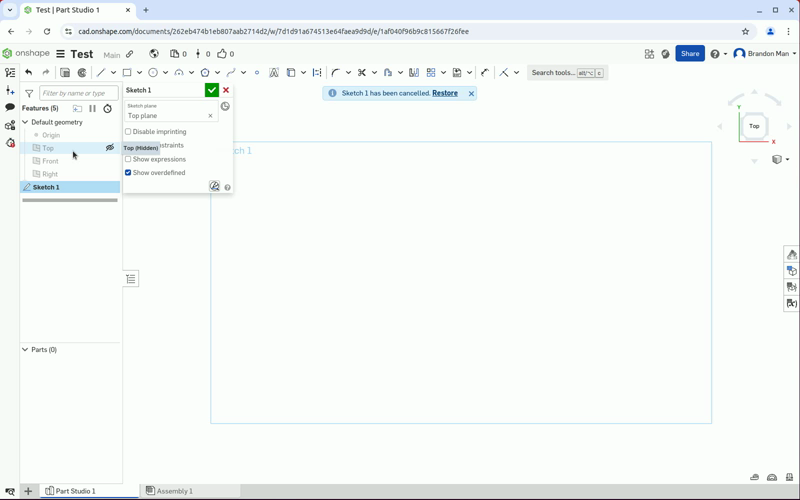
mouse_move(73, 352)
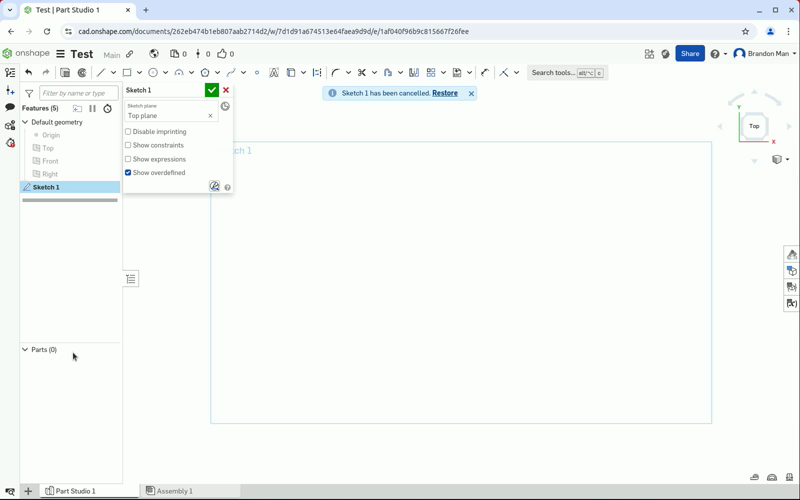
key(y)
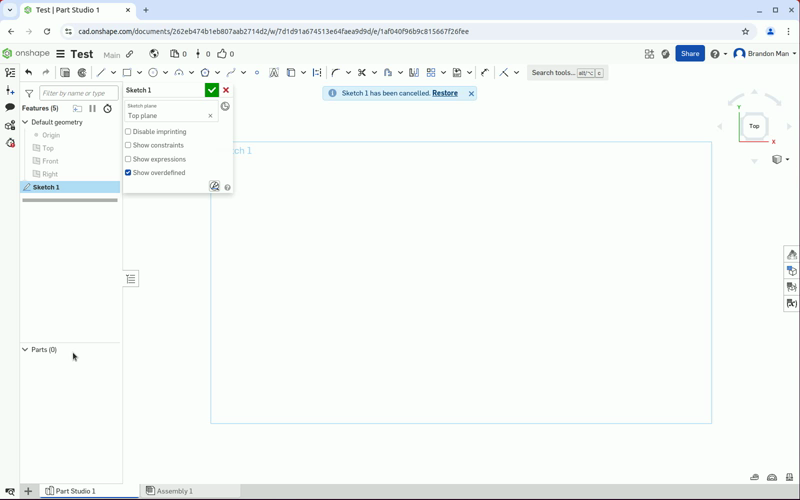
key(l)
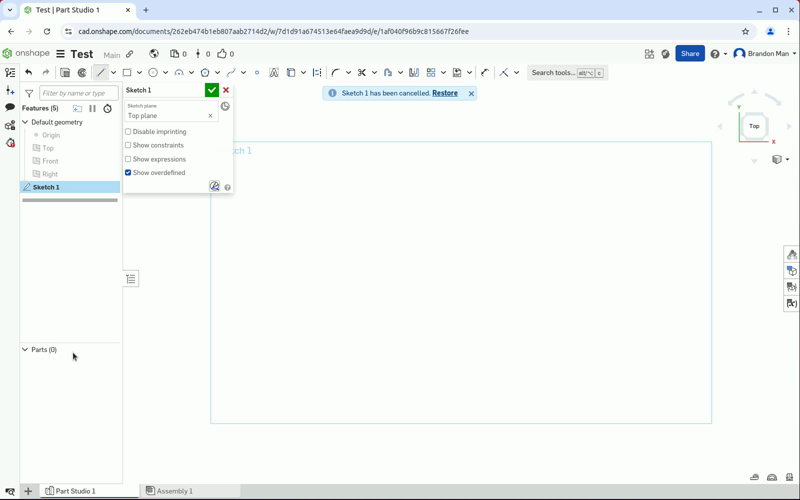
key_down(shift)
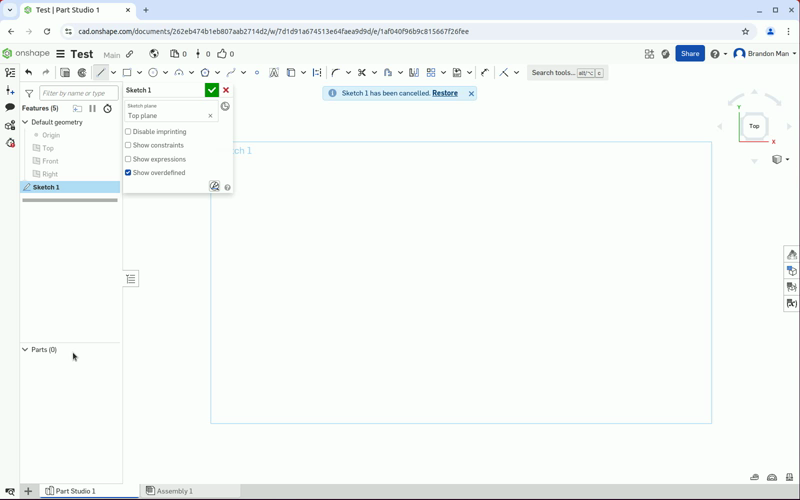
mouse_move(348, 293)
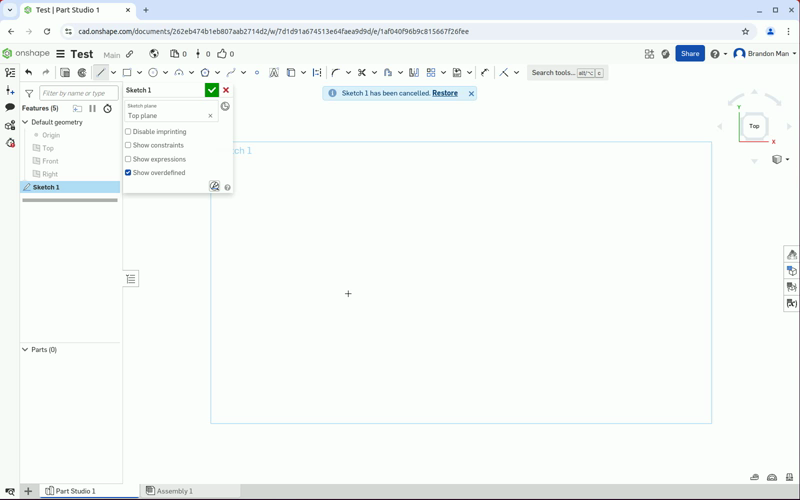
click(348, 293)
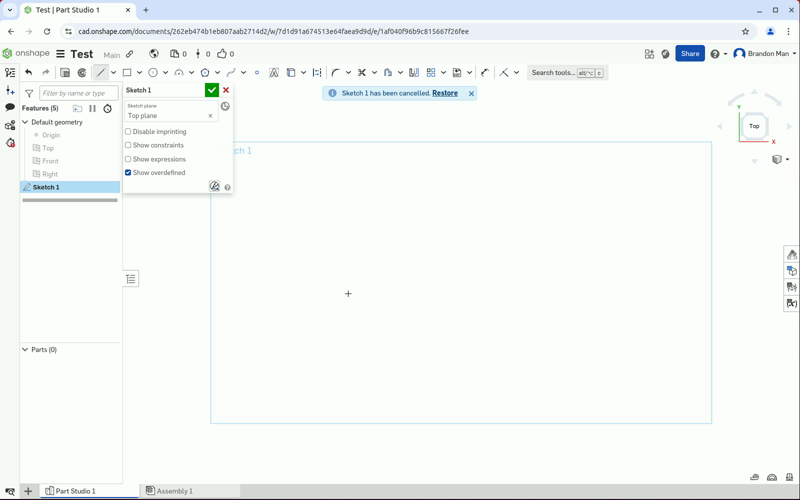
key_up(shift)
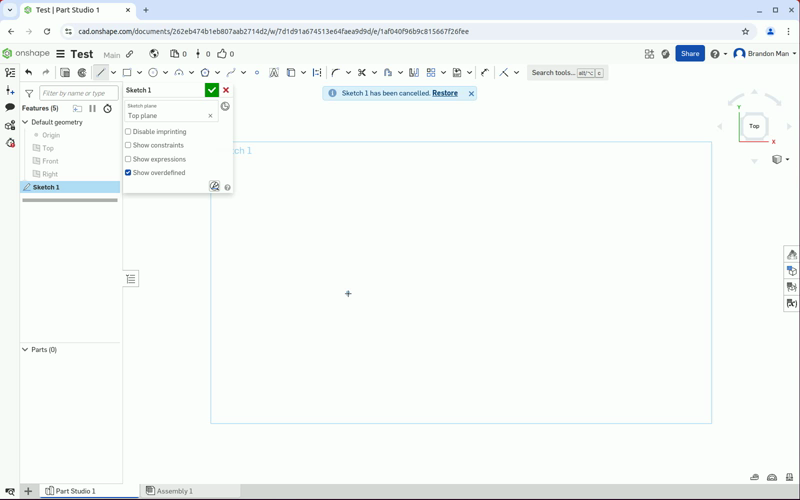
key_down(shift)
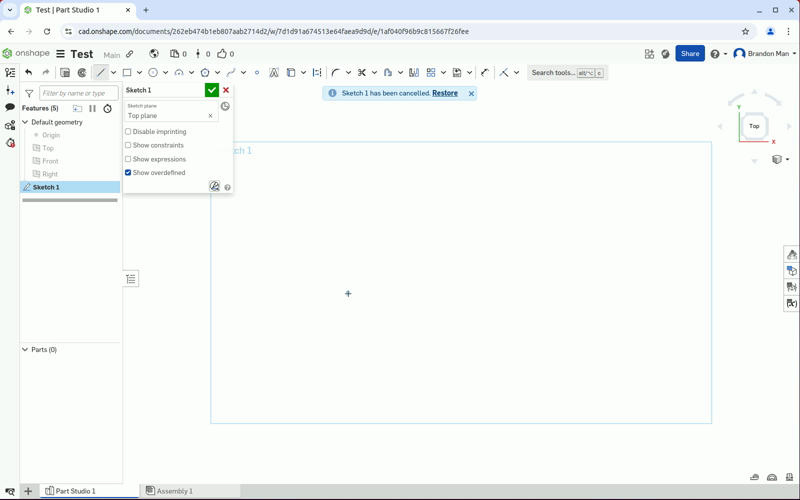
mouse_move(572, 293)
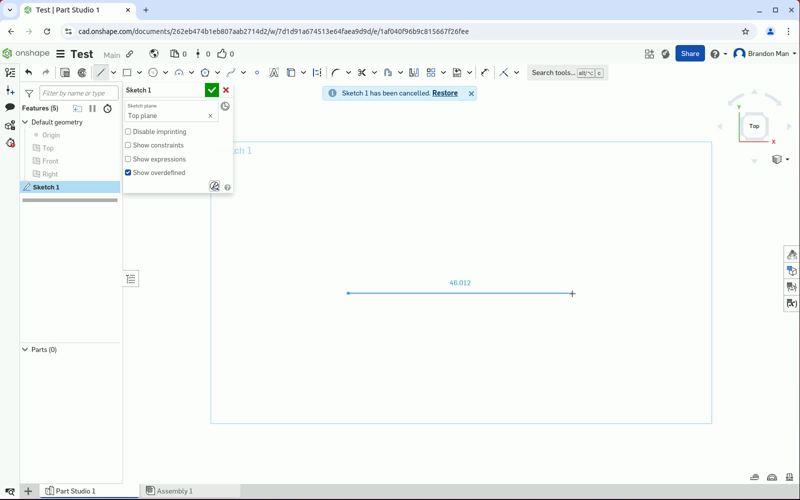
click(572, 293)
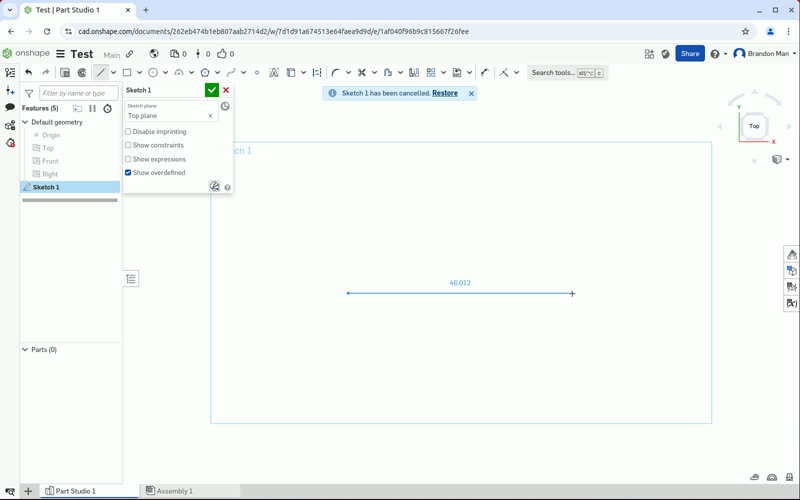
key_up(shift)
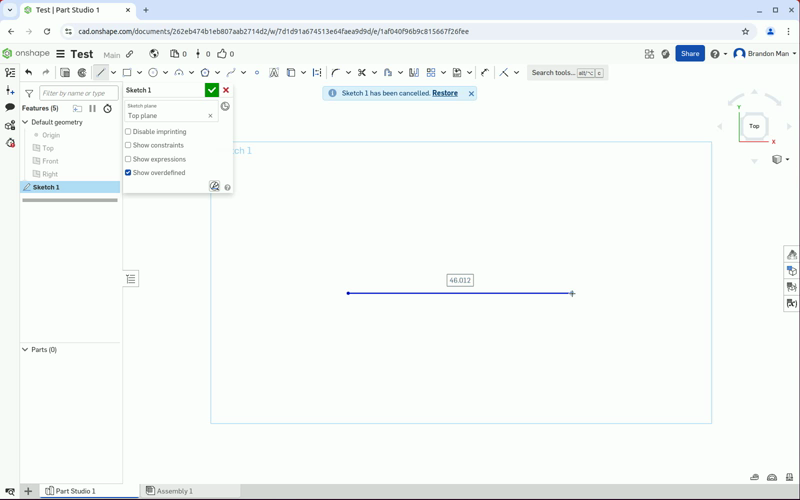
key_down(shift)
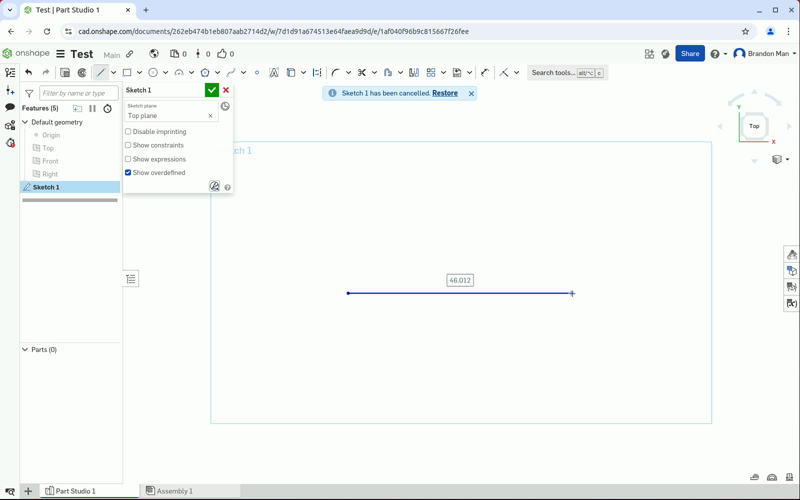
mouse_move(589, 293)
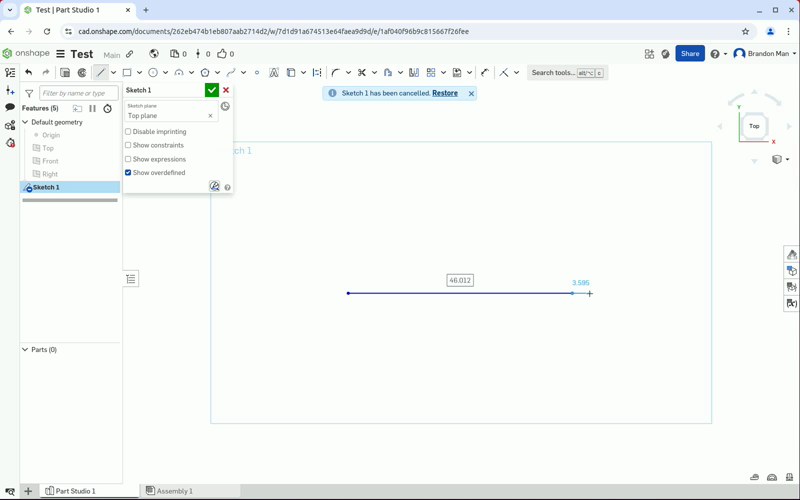
mouse_move(572, 272)
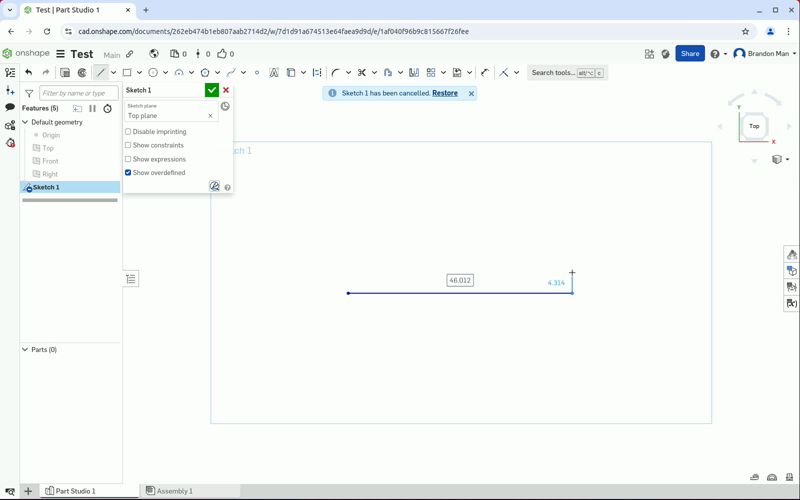
click(572, 272)
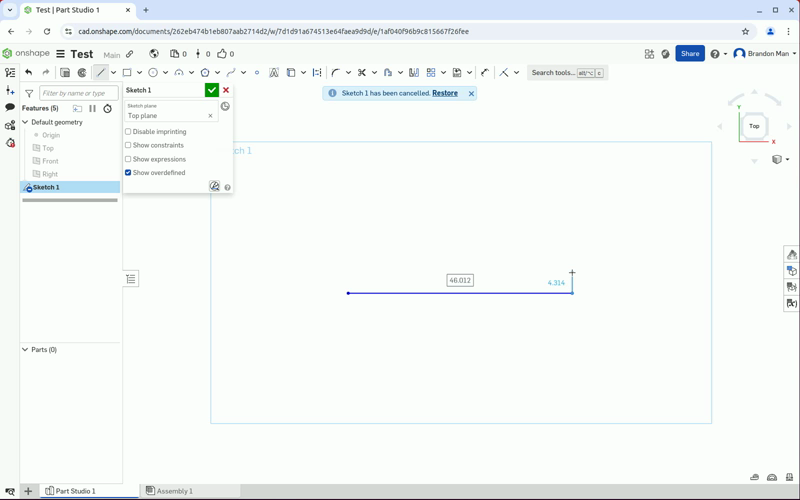
key_up(shift)
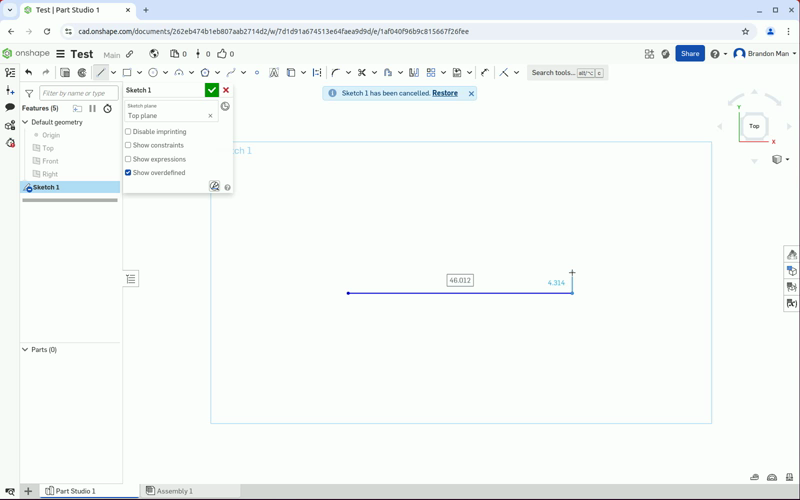
key_down(shift)
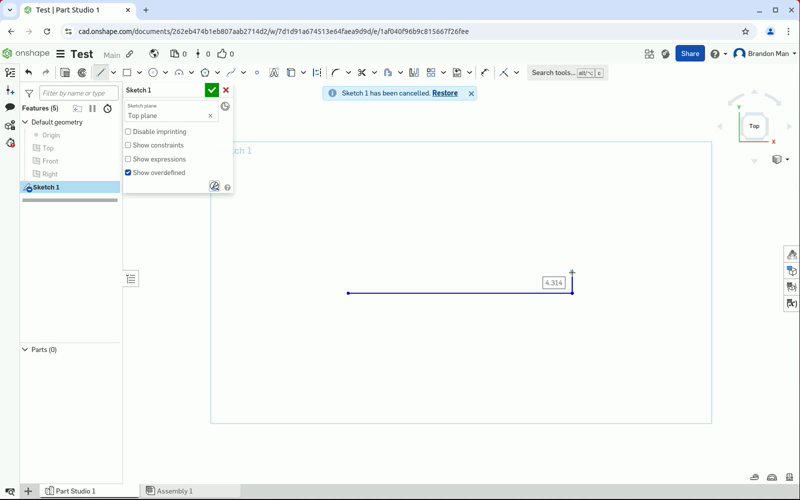
mouse_move(348, 272)
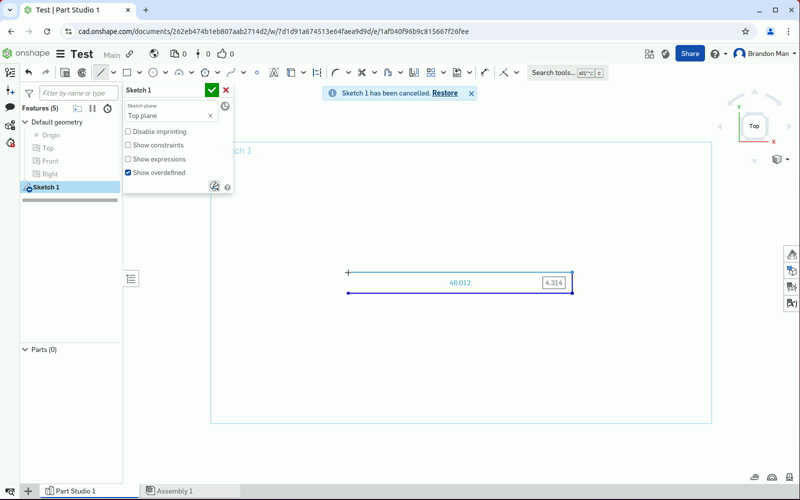
click(348, 272)
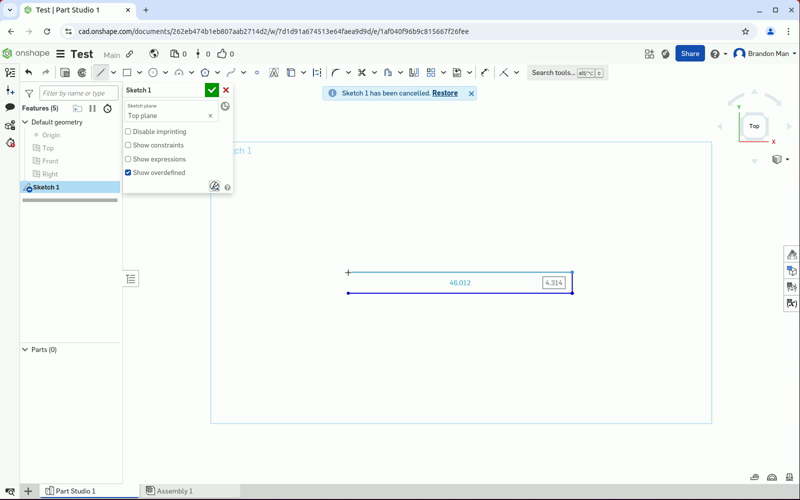
key_up(shift)
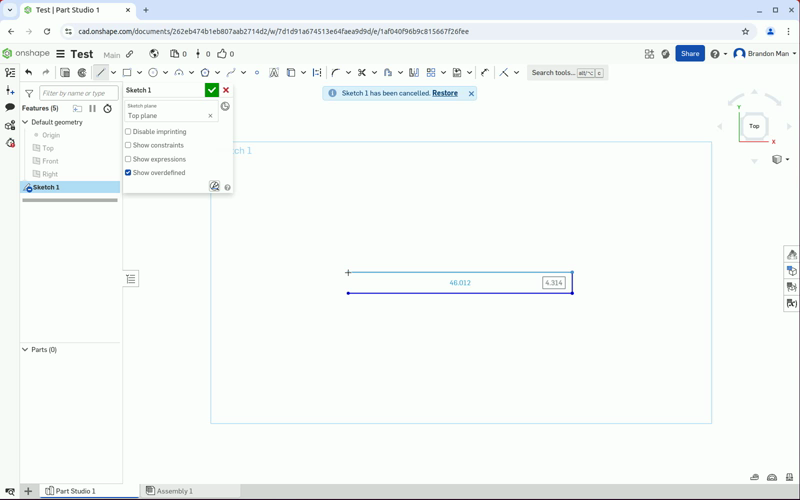
mouse_move(378, 272)
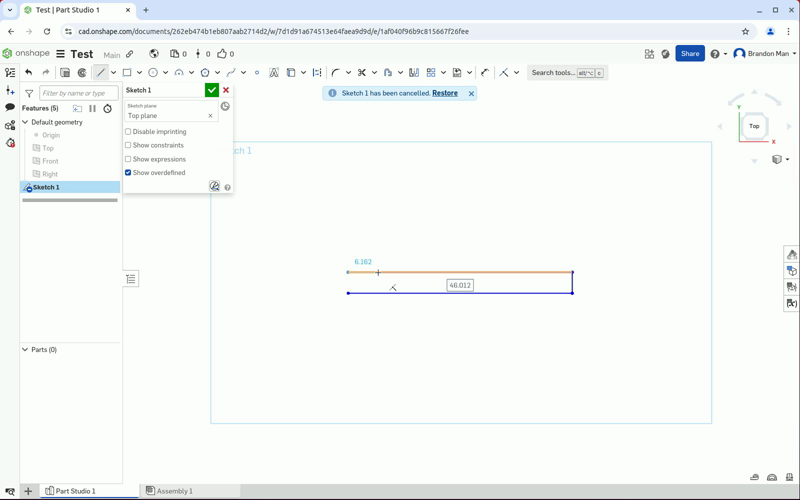
key_down(shift)
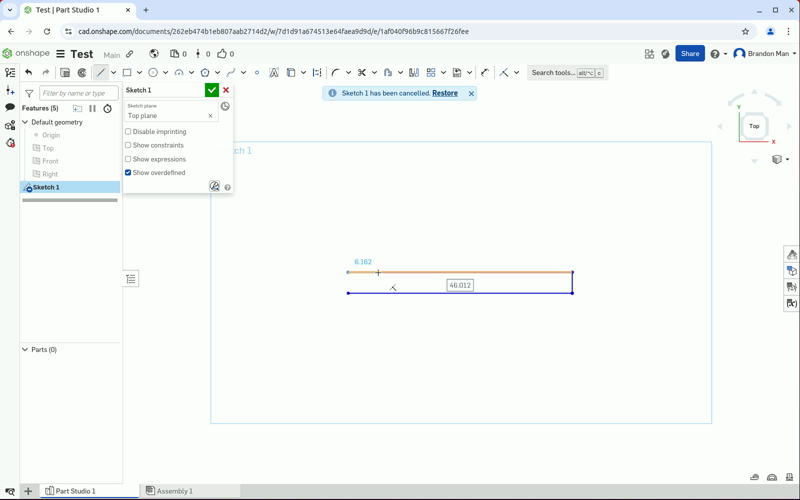
mouse_move(348, 293)
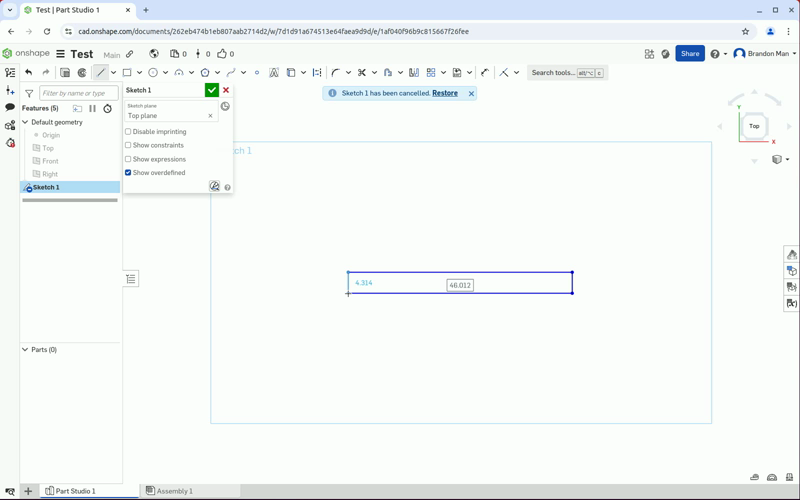
key_up(shift)
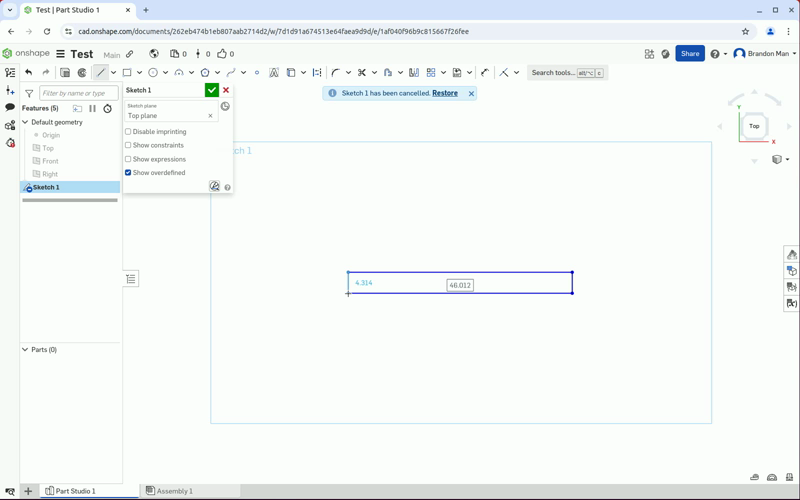
click(348, 293)
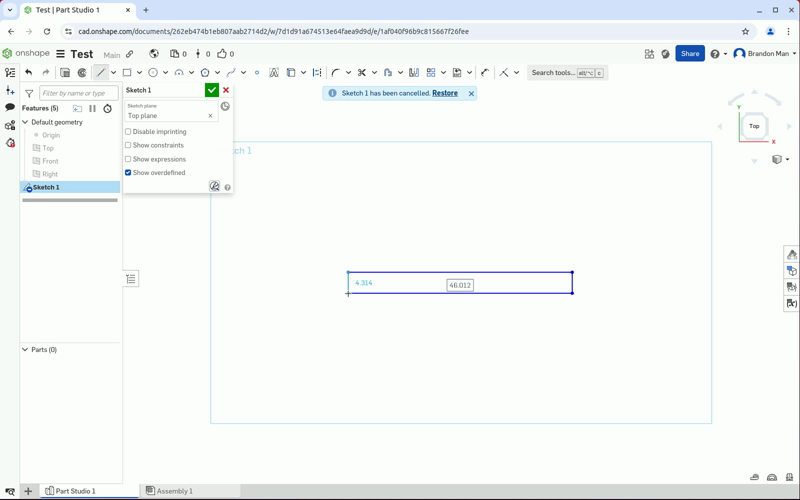
key(esc)
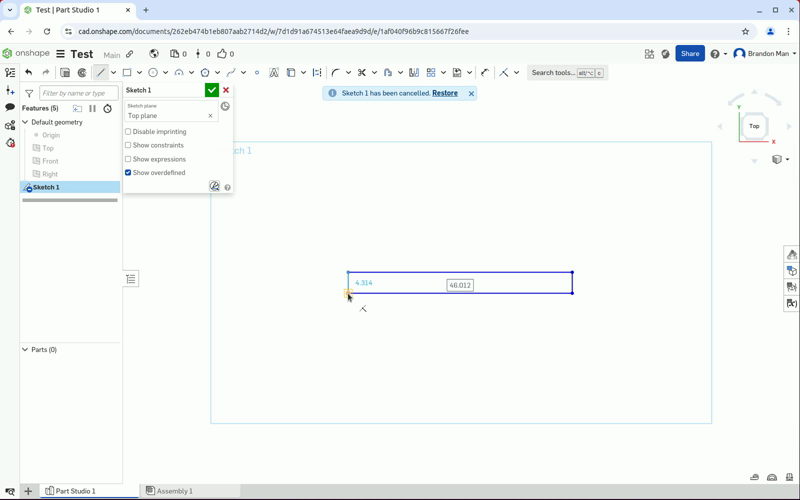
key(l)
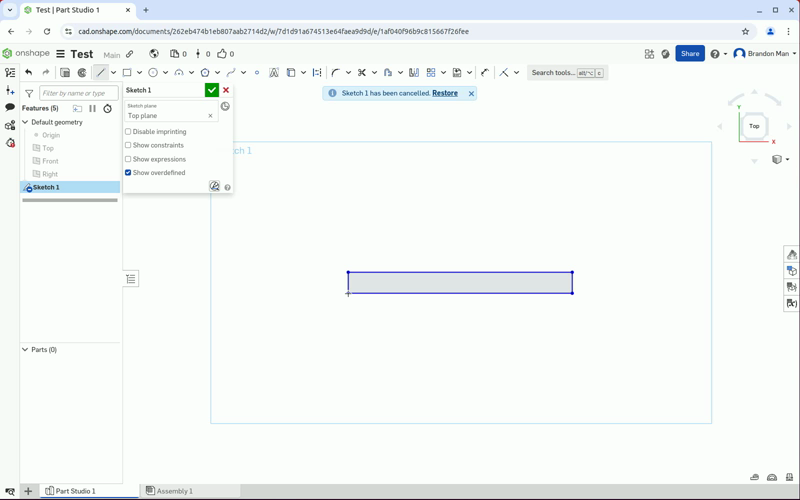
key_down(shift)
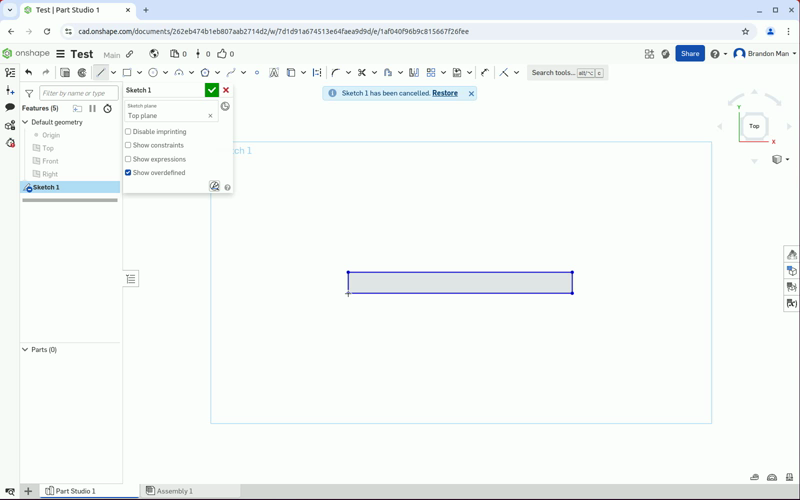
mouse_move(350, 291)
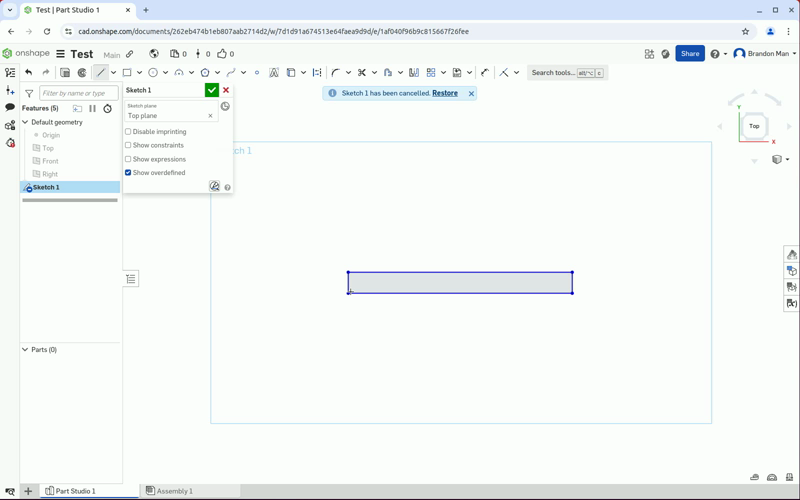
scroll(6)
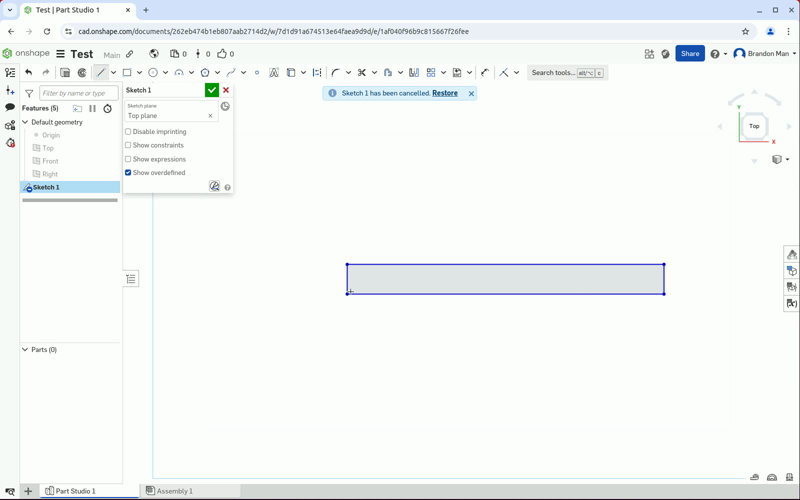
scroll(6)
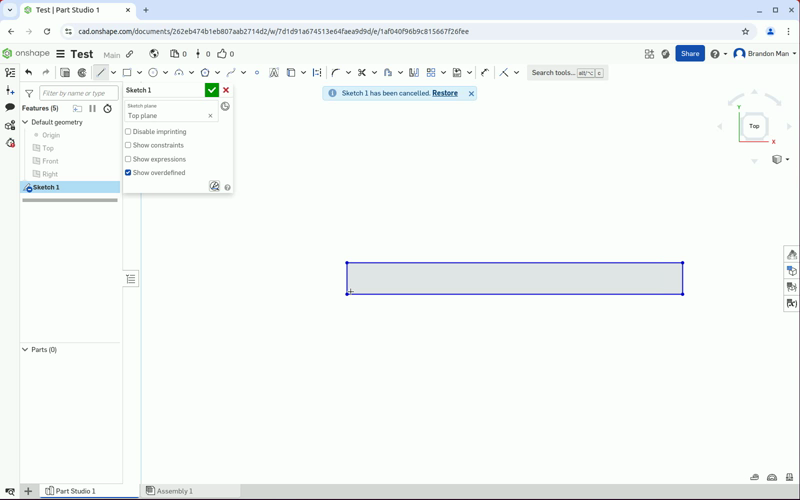
scroll(6)
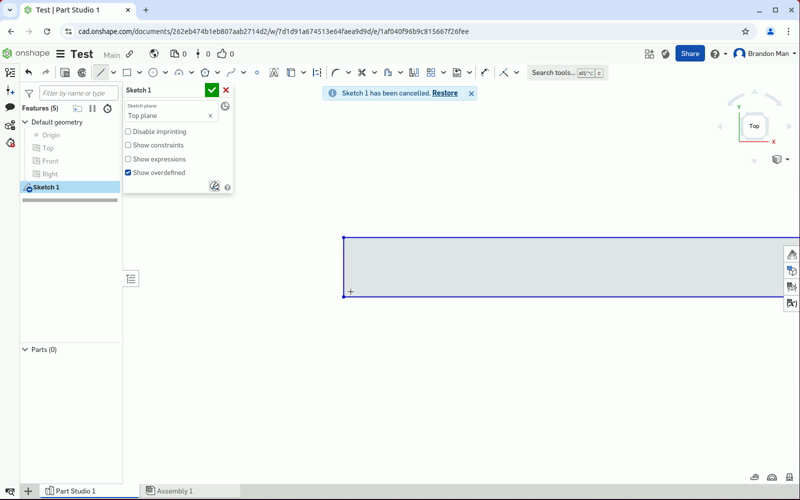
scroll(6)
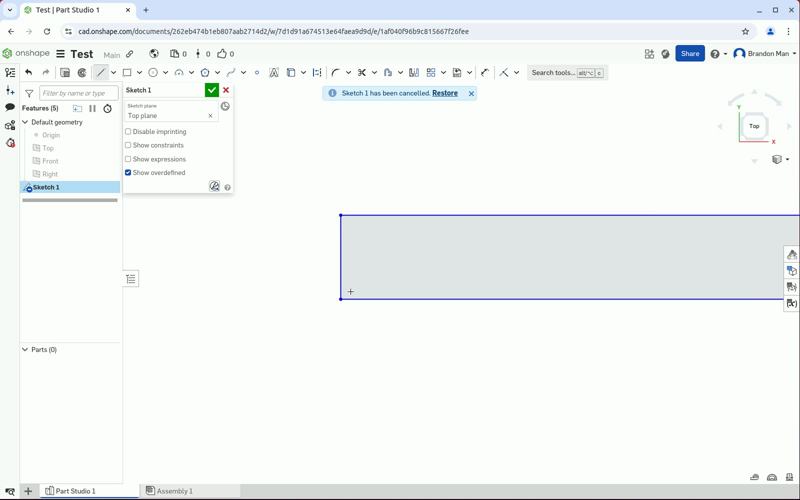
scroll(6)
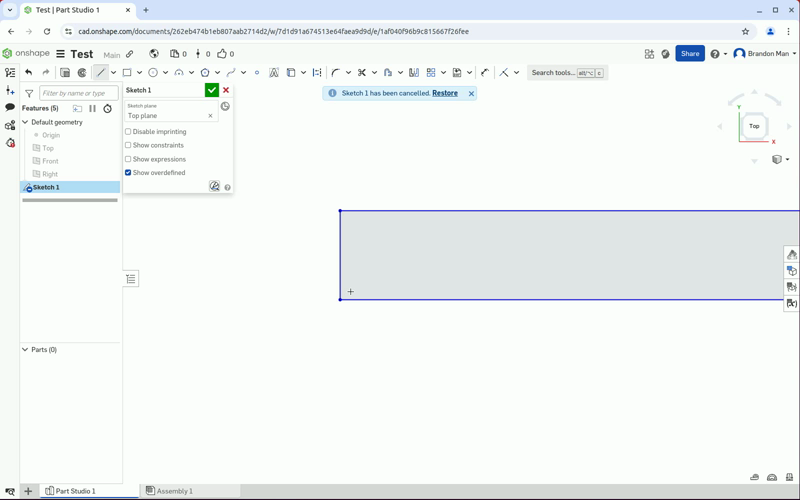
scroll(6)
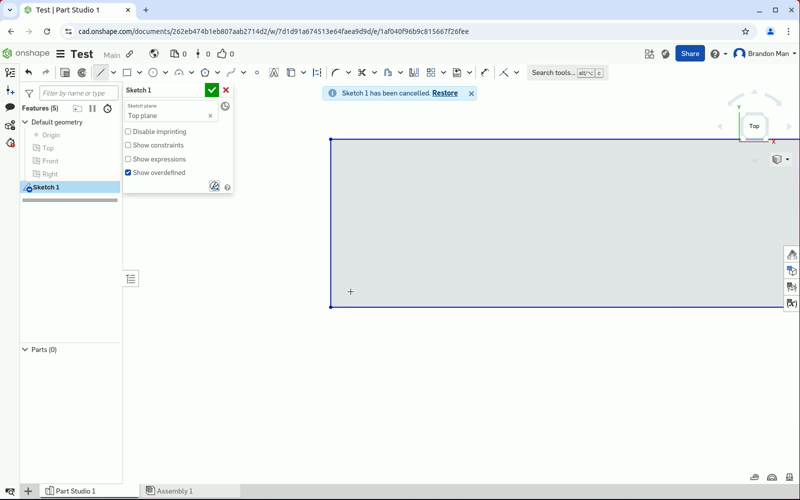
scroll(6)
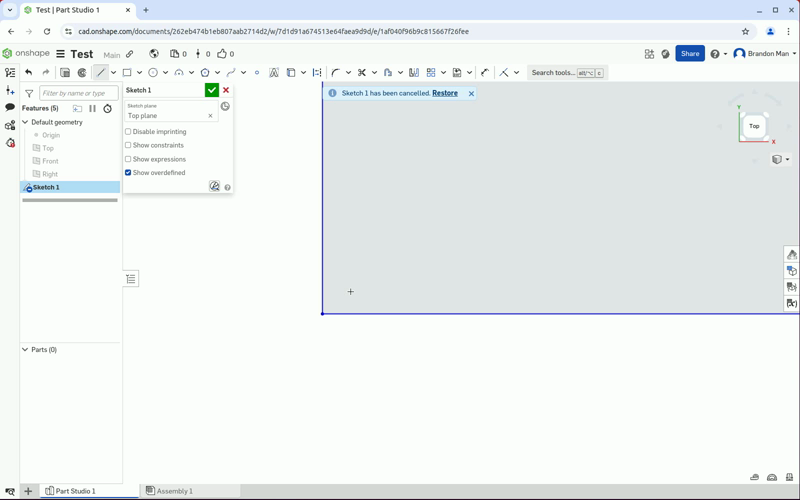
click(350, 291)
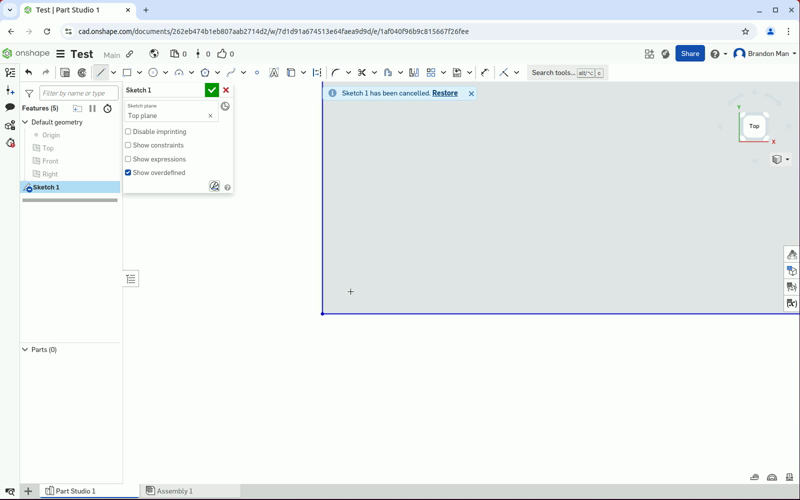
scroll(-6)
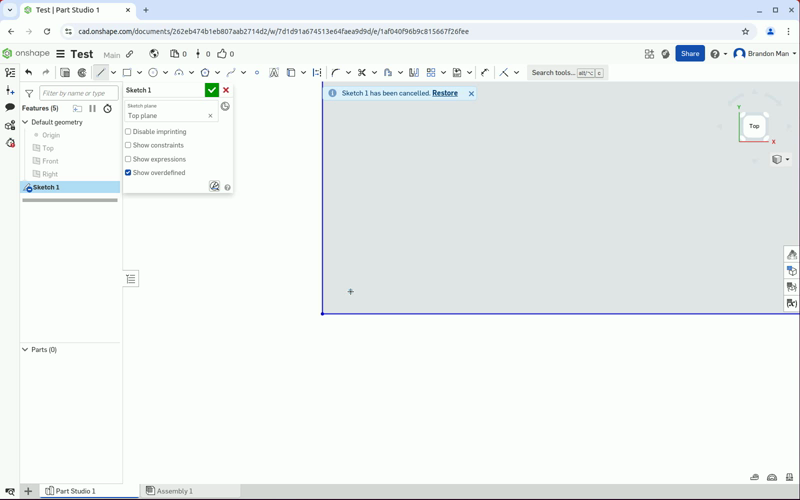
scroll(-6)
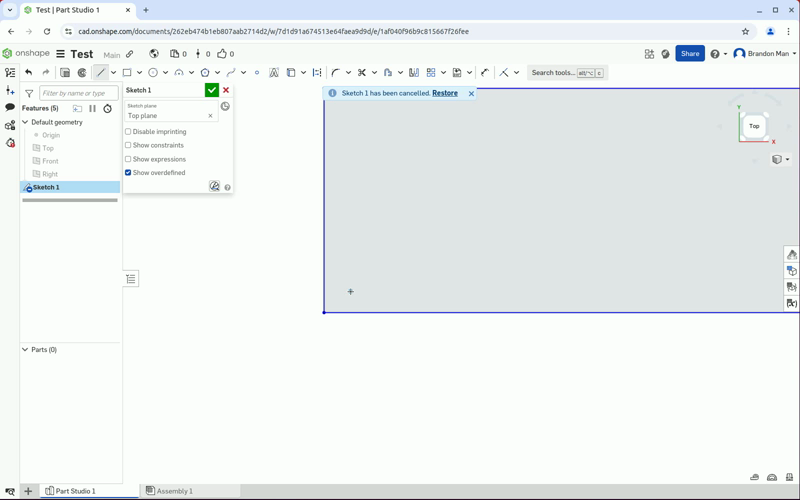
scroll(-6)
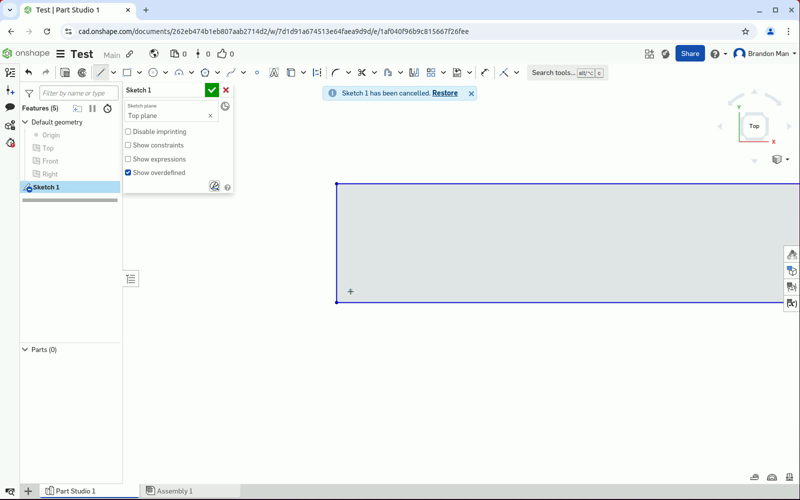
scroll(-6)
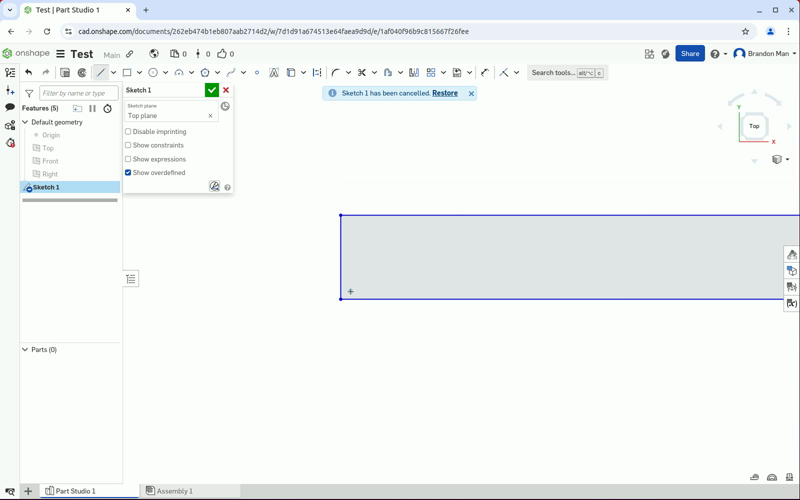
scroll(-6)
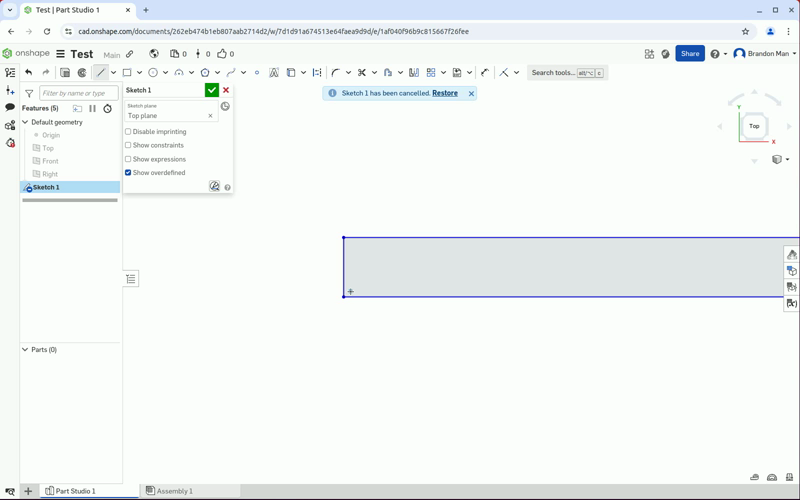
scroll(-6)
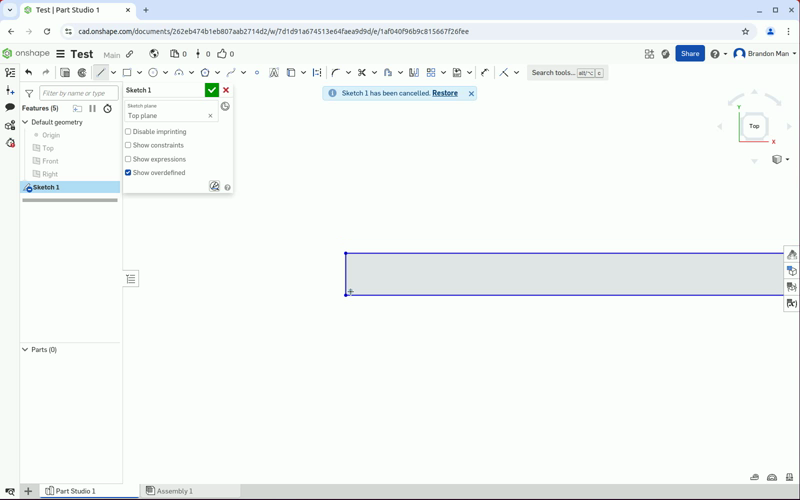
scroll(-6)
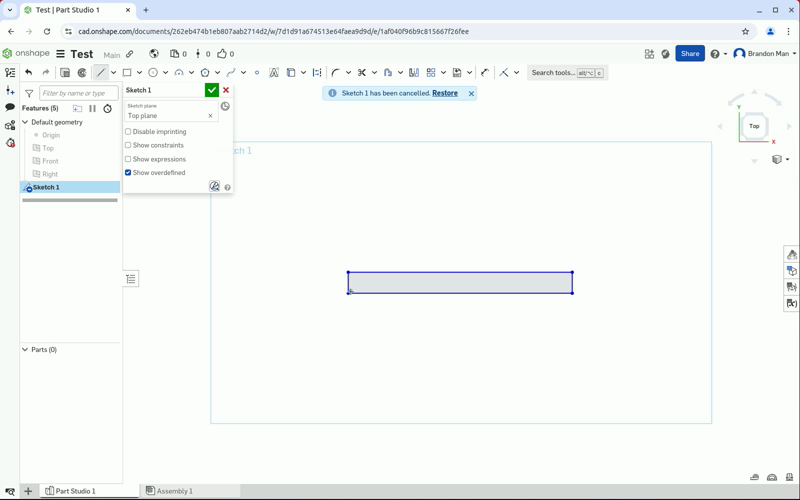
key_up(shift)
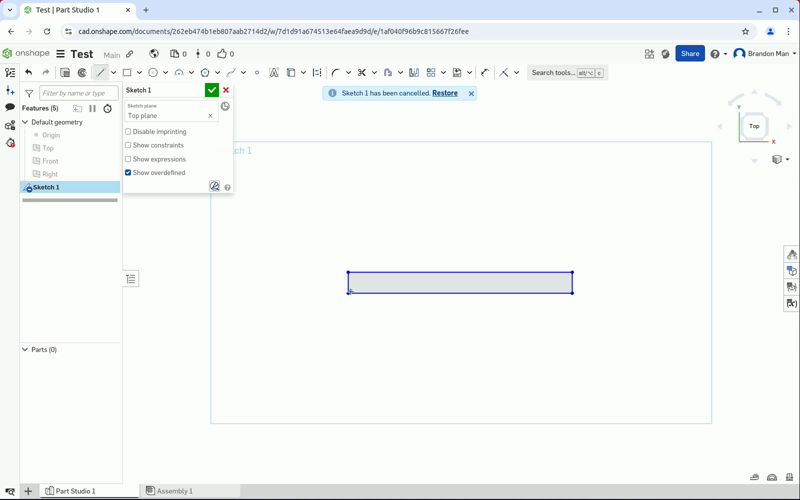
key_down(shift)
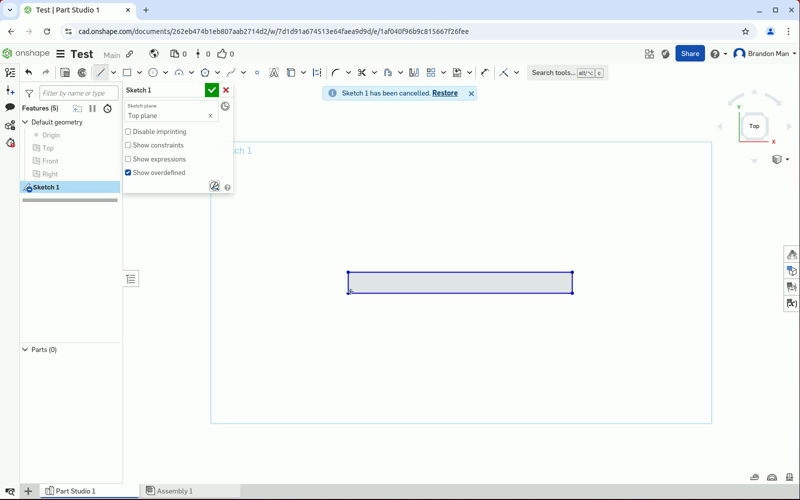
mouse_move(444, 291)
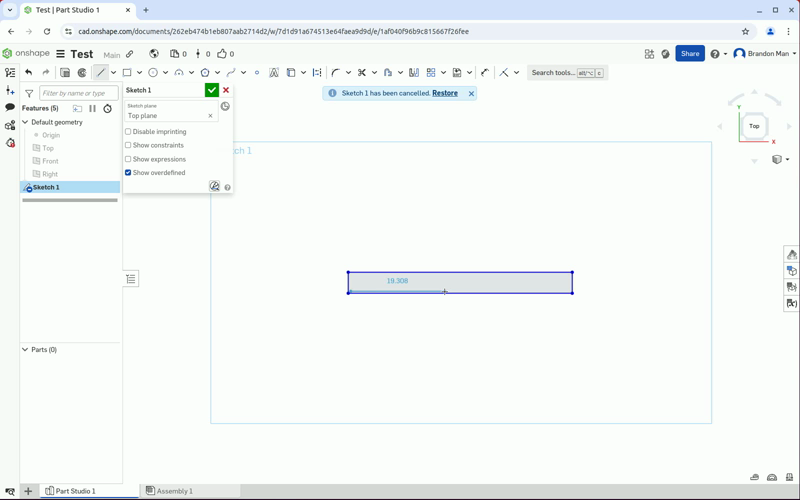
click(444, 291)
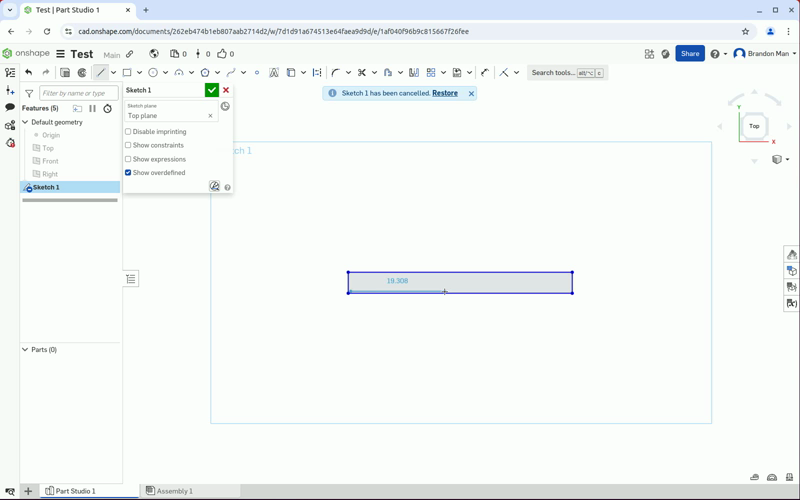
key_up(shift)
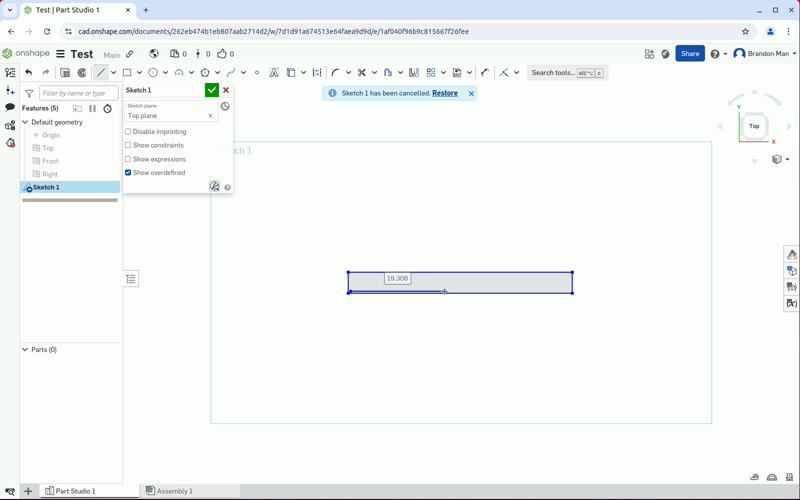
key_down(shift)
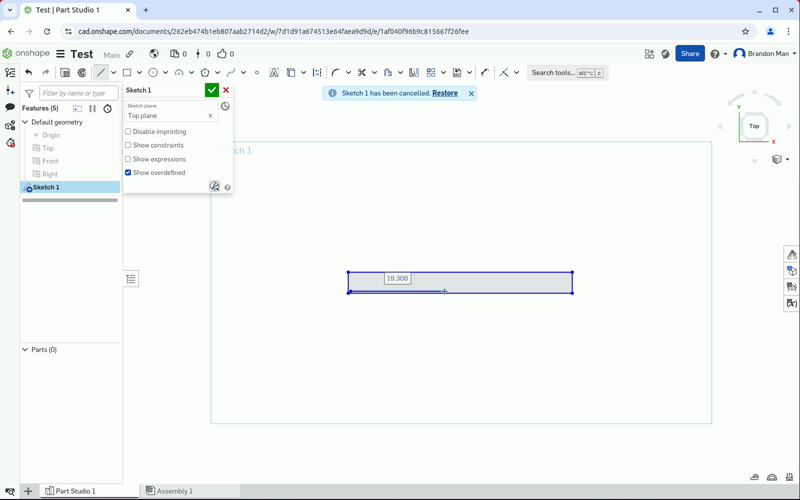
mouse_move(474, 291)
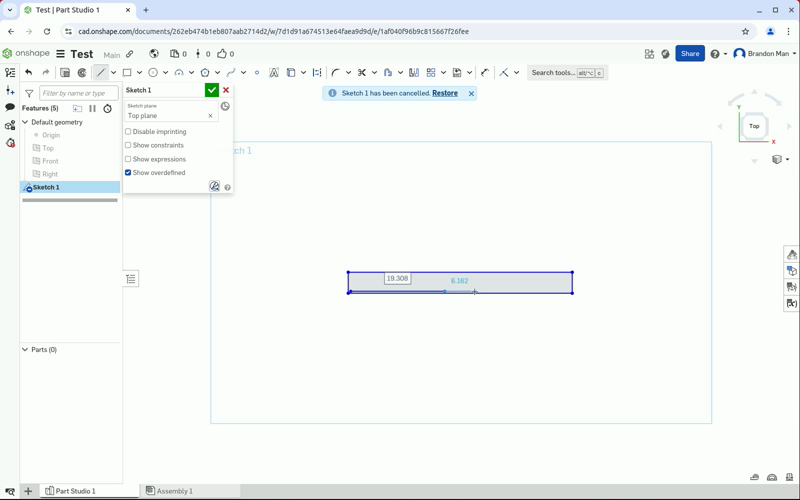
mouse_move(447, 291)
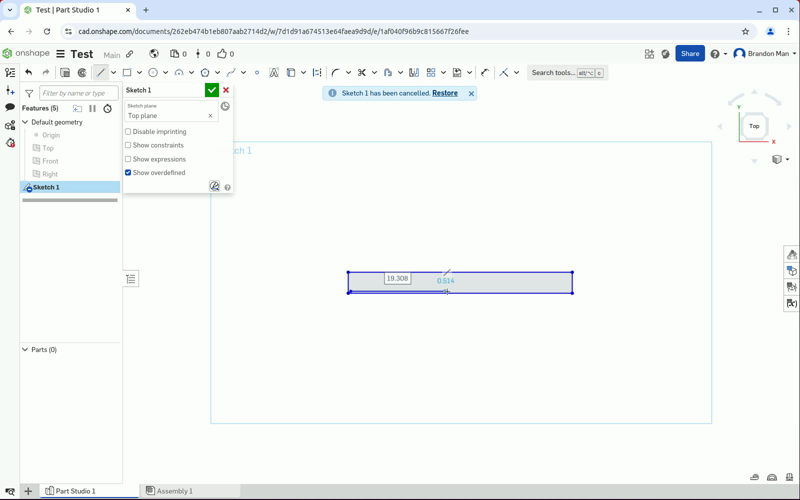
scroll(6)
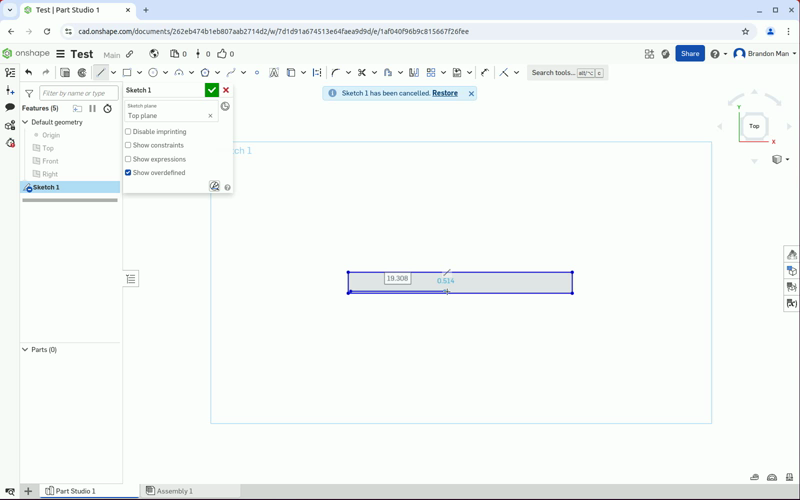
scroll(6)
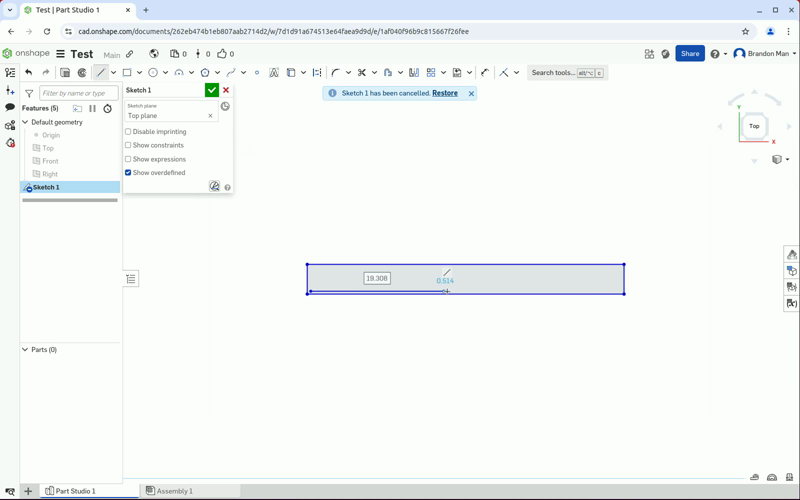
scroll(6)
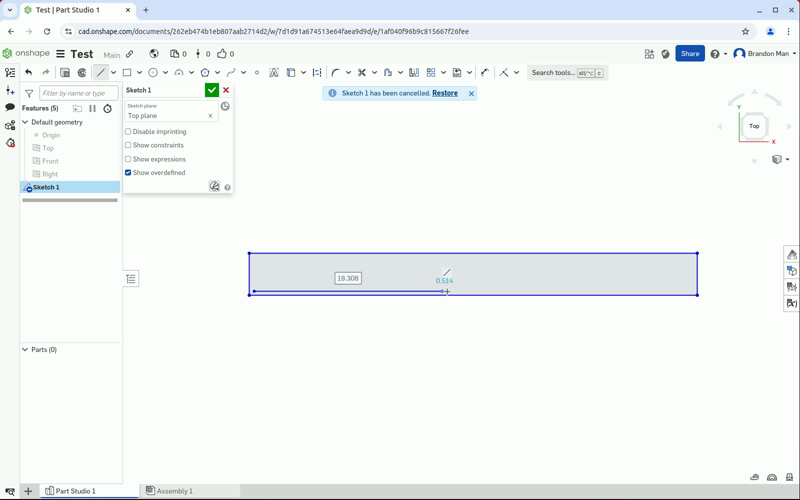
scroll(6)
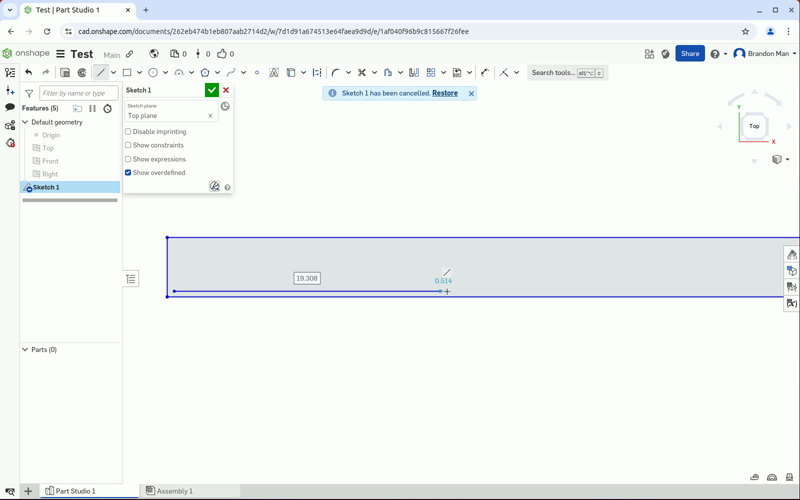
scroll(6)
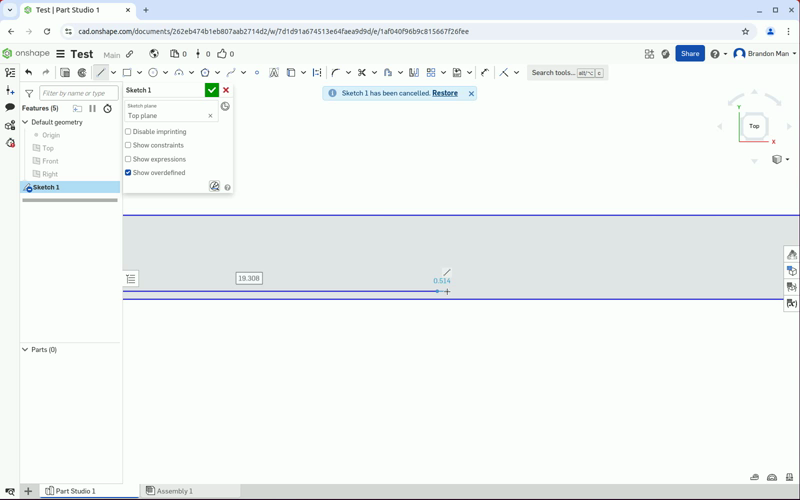
scroll(6)
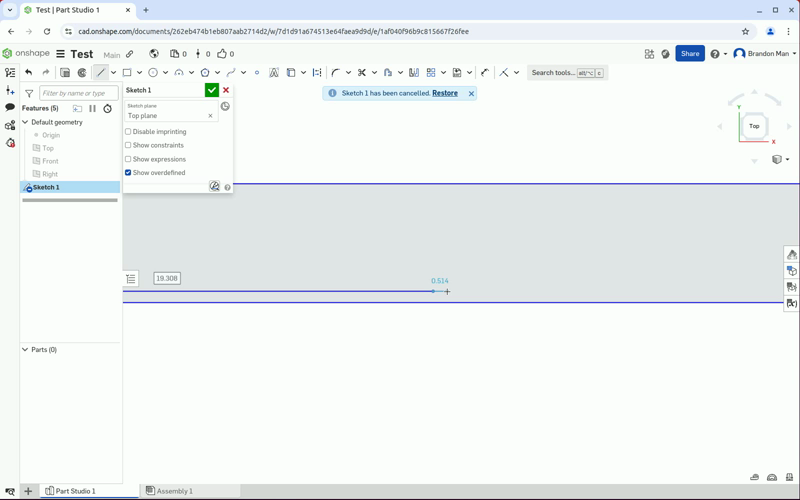
scroll(6)
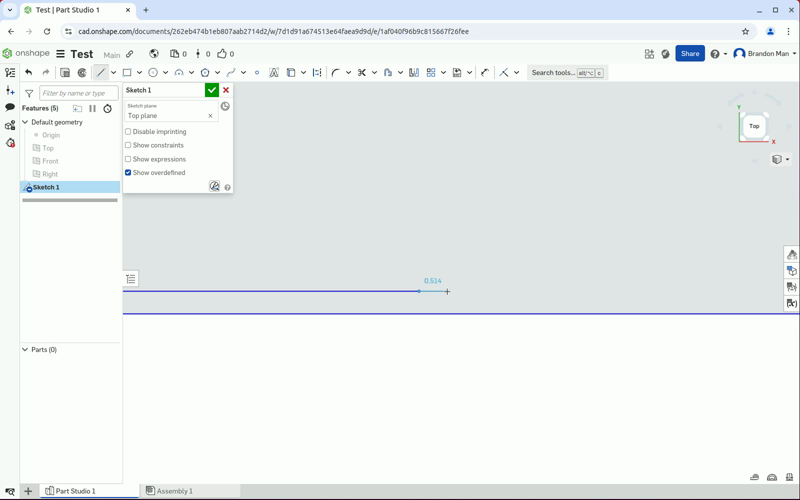
click(447, 291)
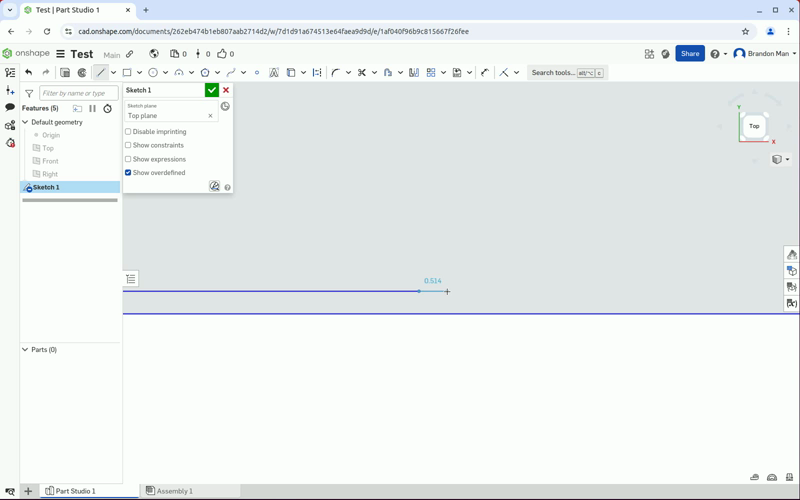
scroll(-6)
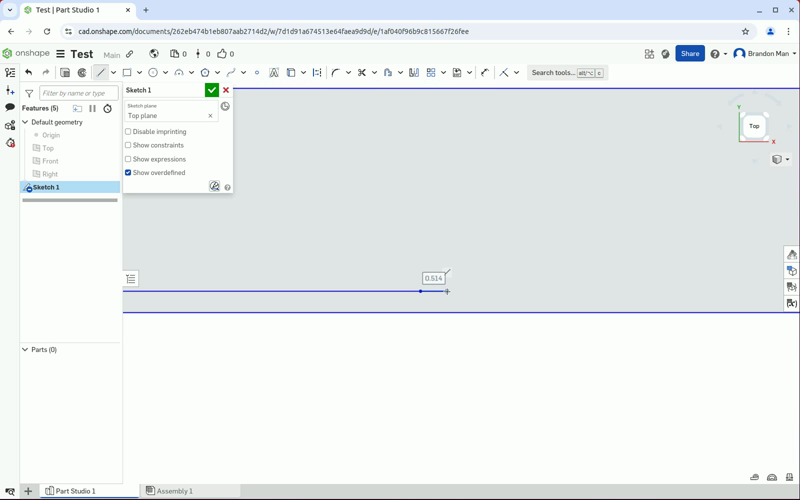
scroll(-6)
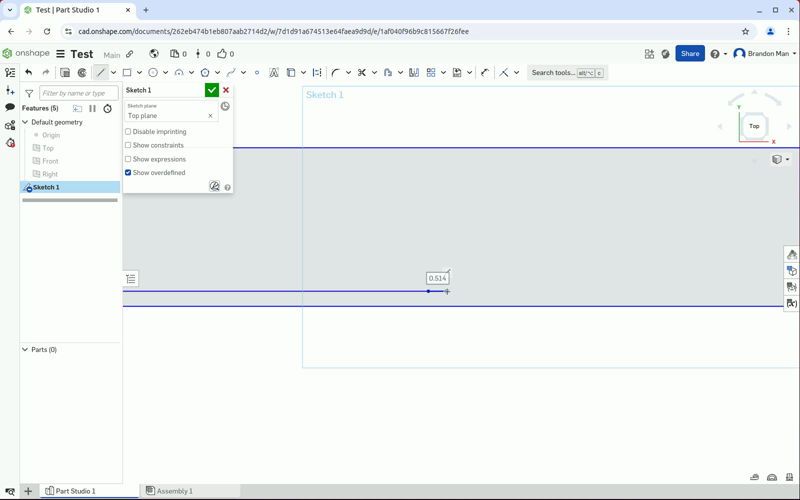
scroll(-6)
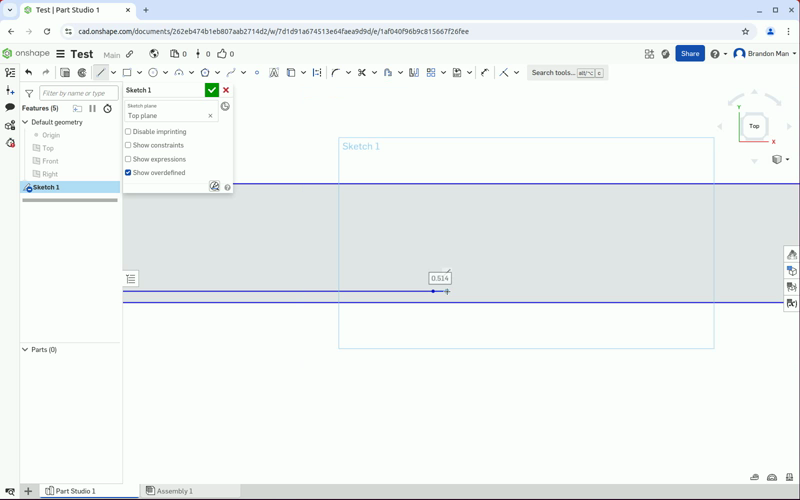
scroll(-6)
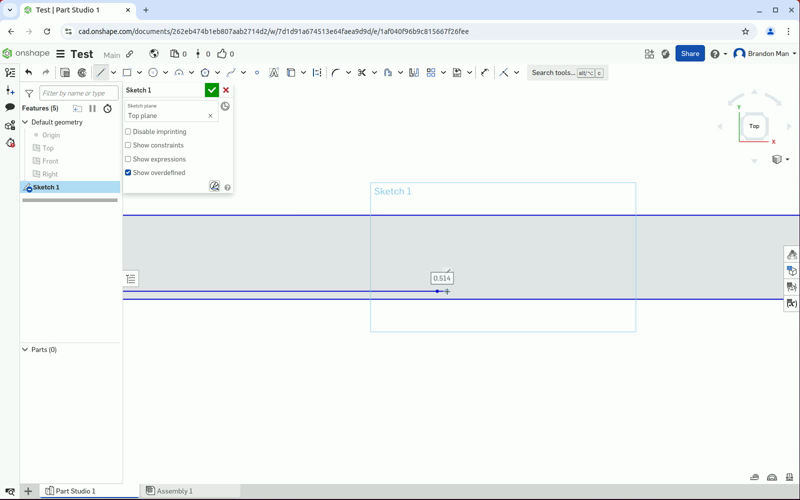
scroll(-6)
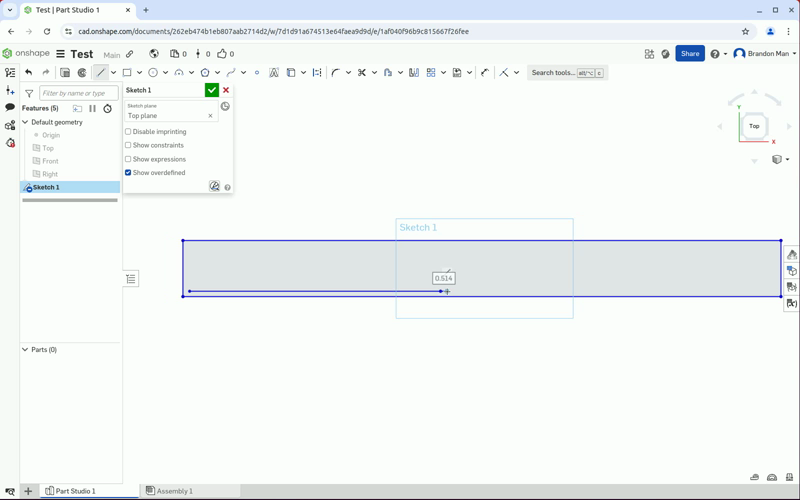
scroll(-6)
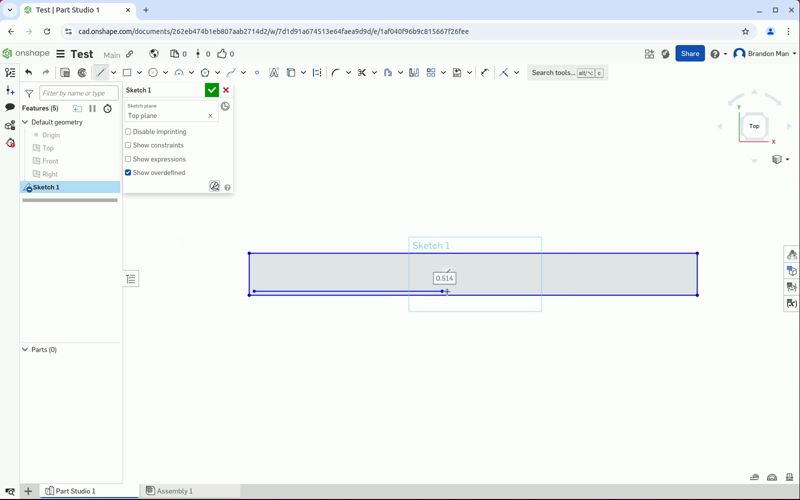
scroll(-6)
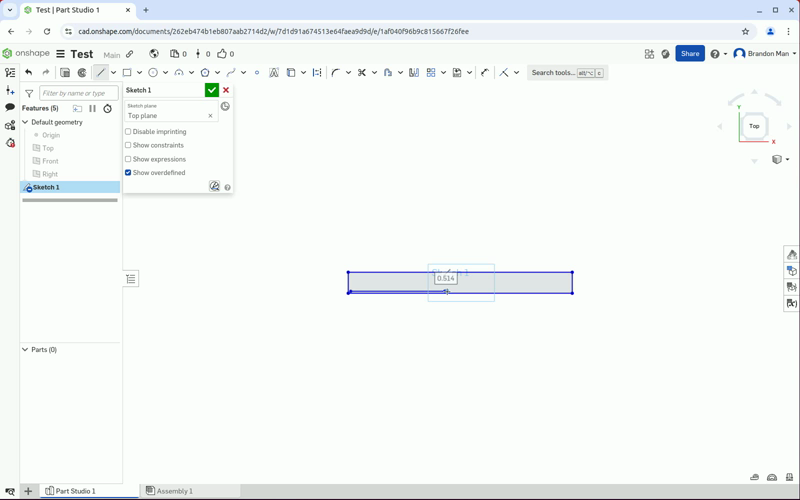
key_up(shift)
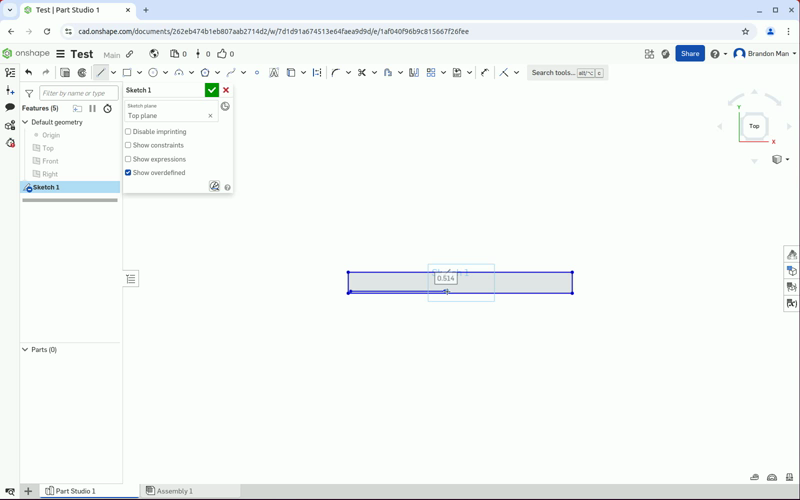
key_down(shift)
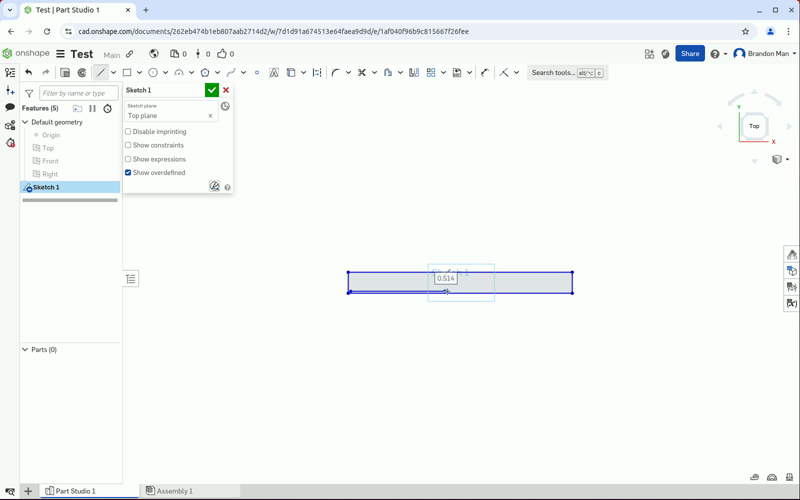
mouse_move(477, 291)
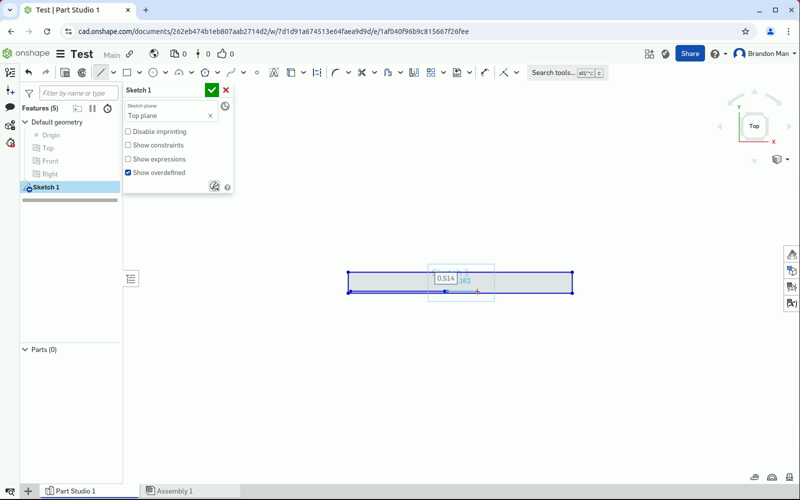
mouse_move(473, 291)
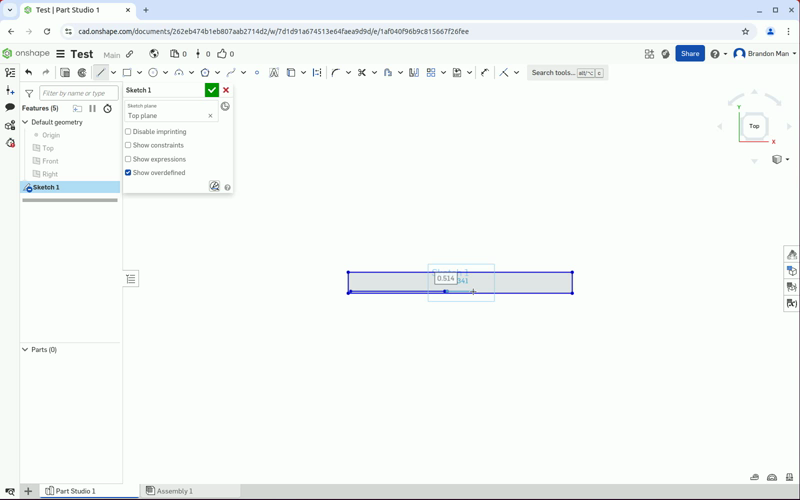
click(473, 291)
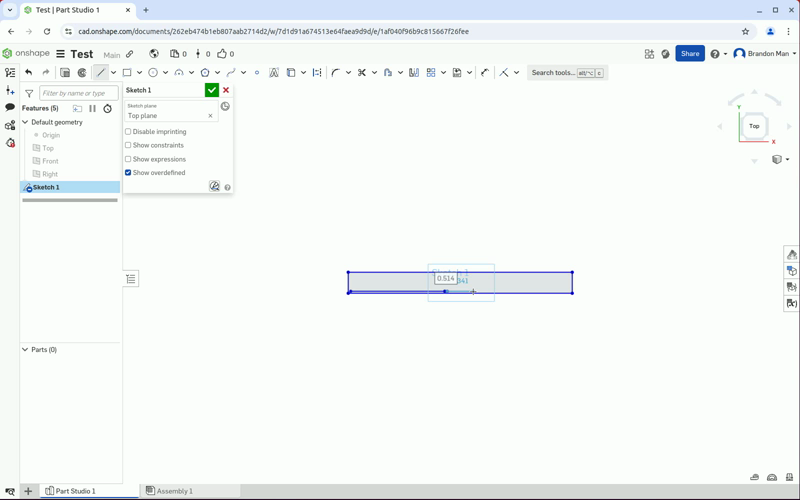
key_up(shift)
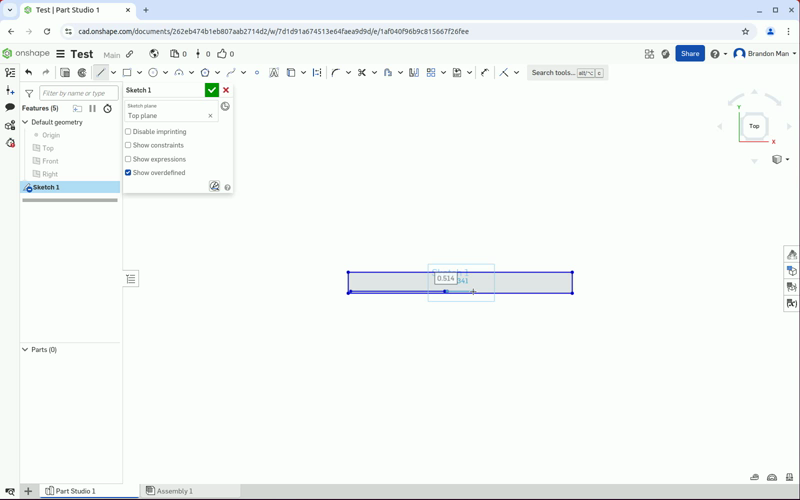
key_down(shift)
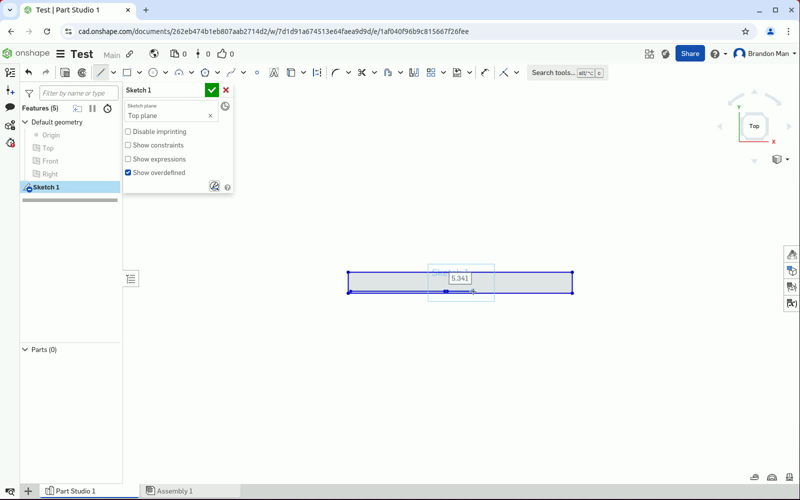
mouse_move(503, 291)
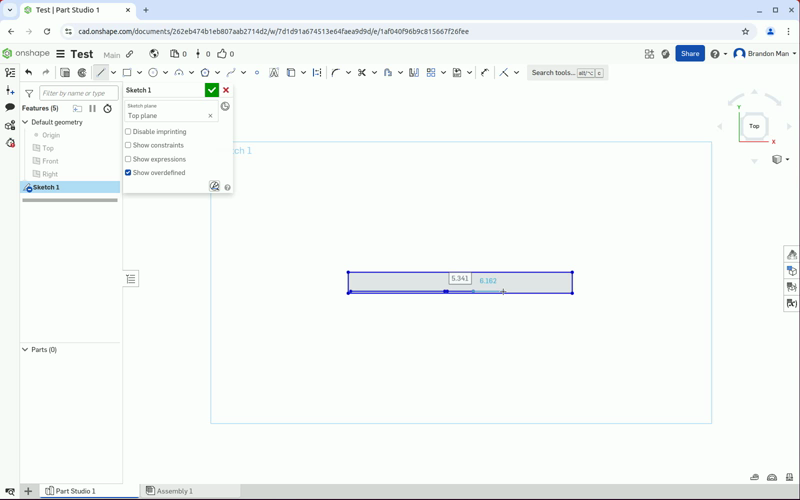
mouse_move(475, 291)
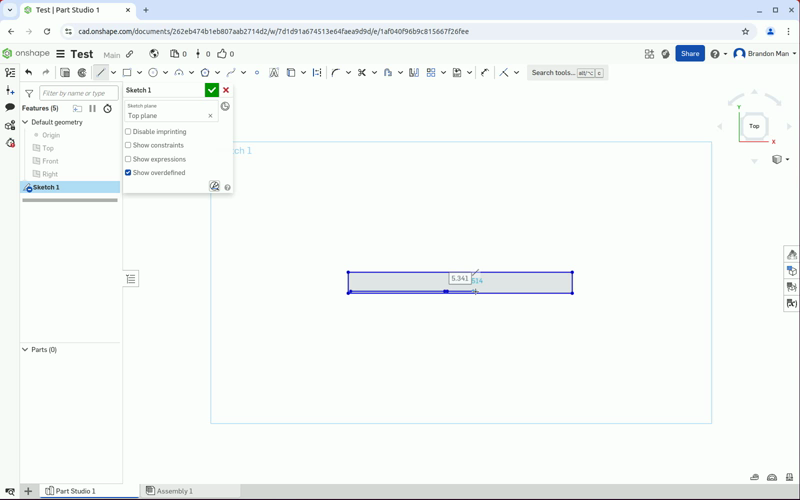
scroll(6)
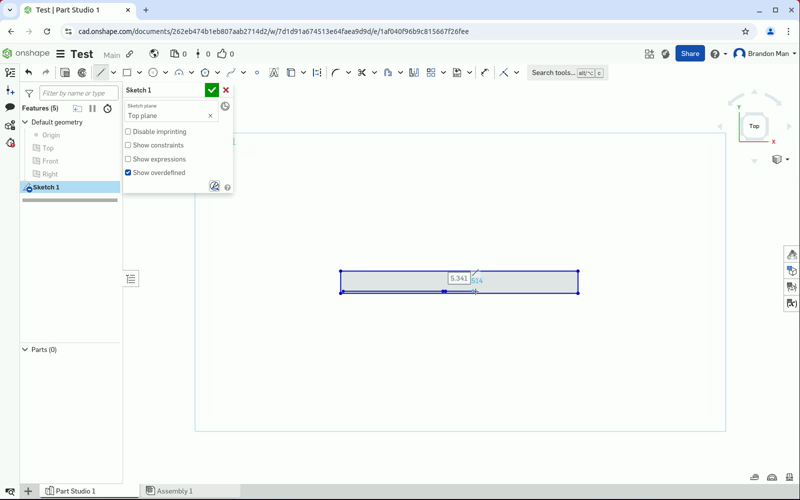
scroll(6)
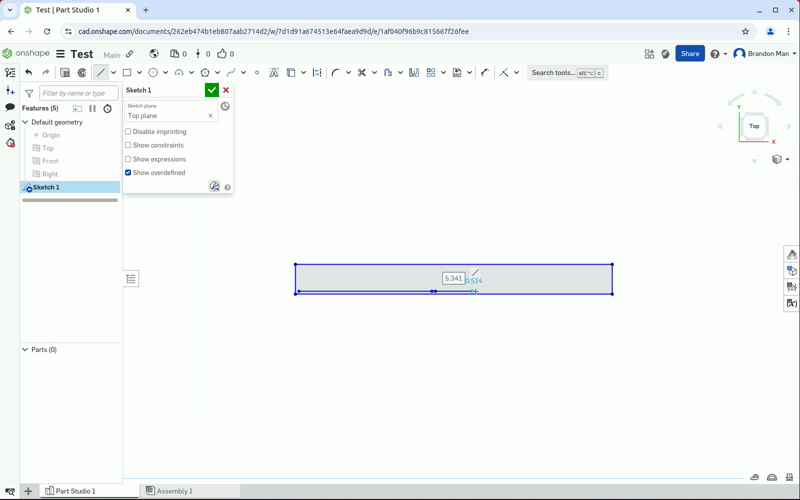
scroll(6)
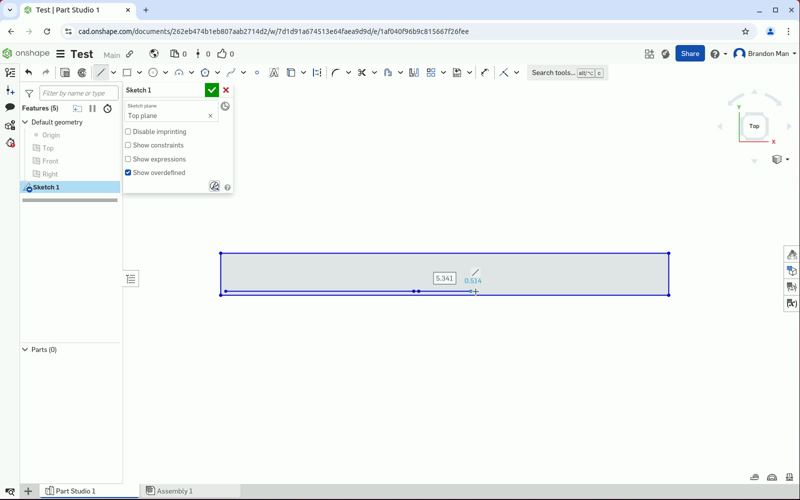
scroll(6)
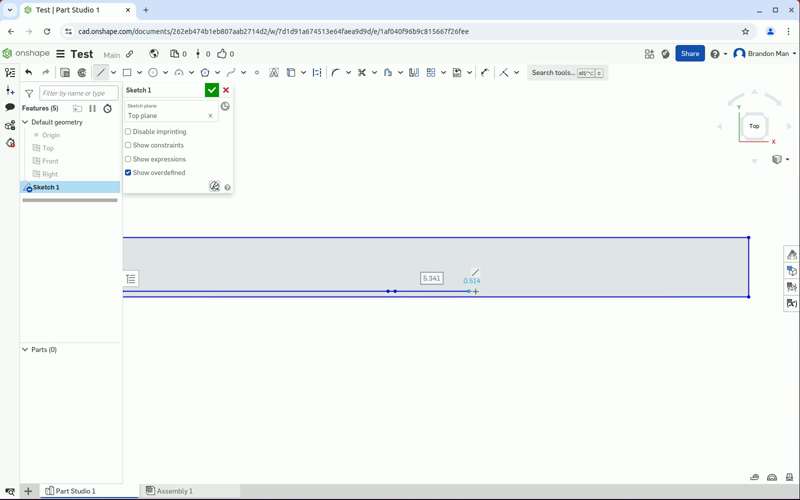
scroll(6)
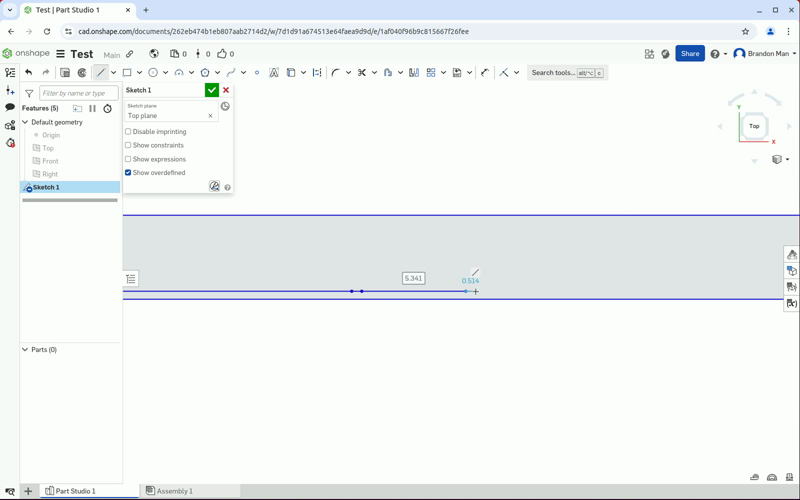
scroll(6)
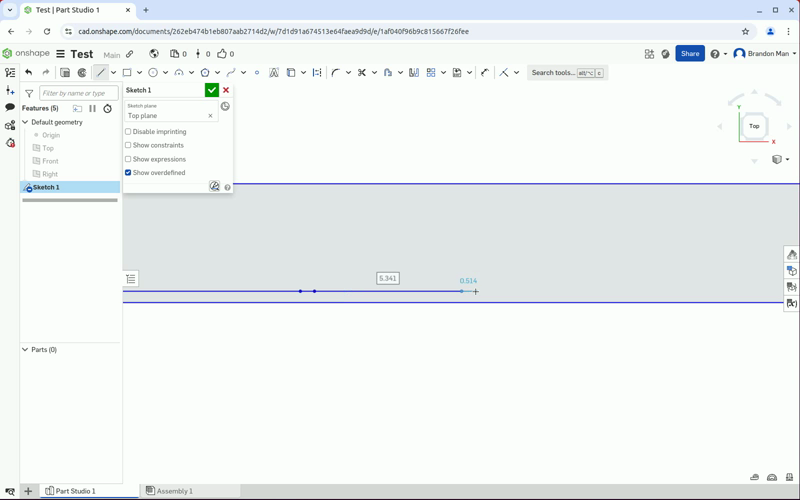
scroll(6)
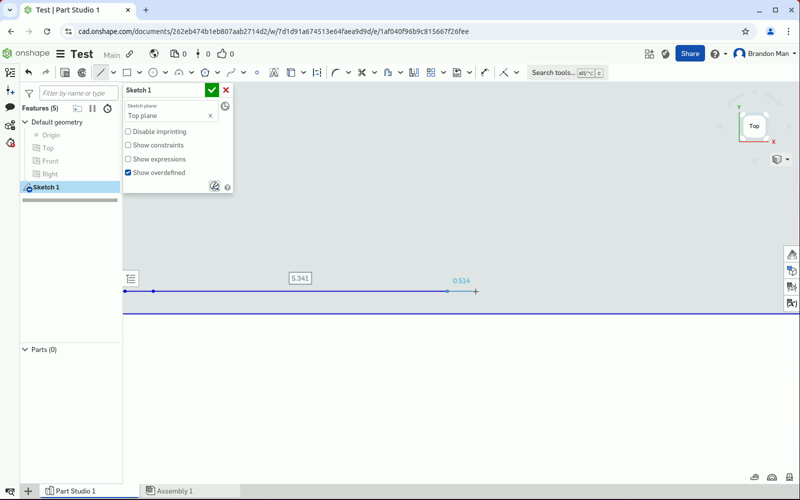
click(475, 291)
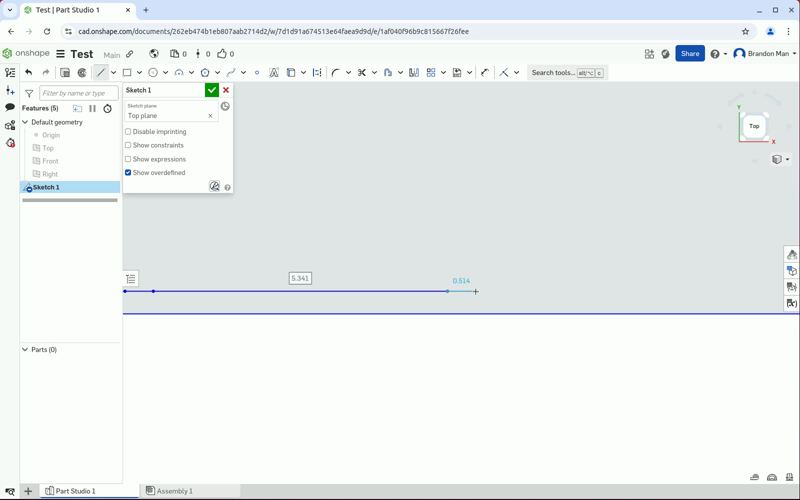
scroll(-6)
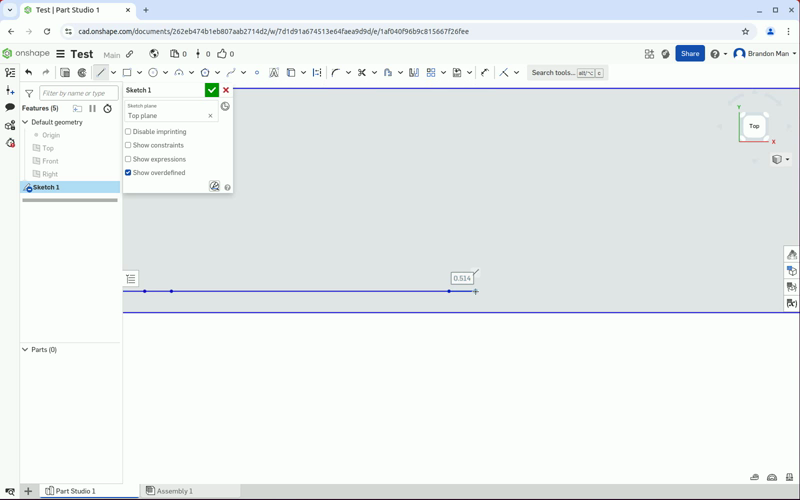
scroll(-6)
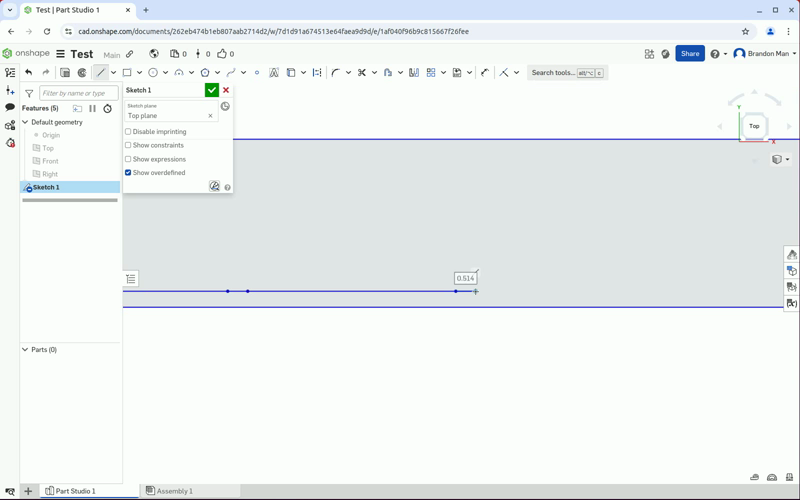
scroll(-6)
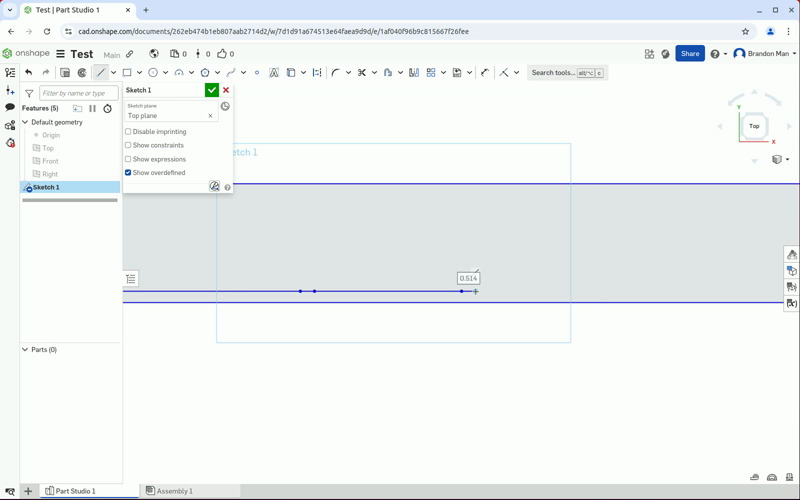
scroll(-6)
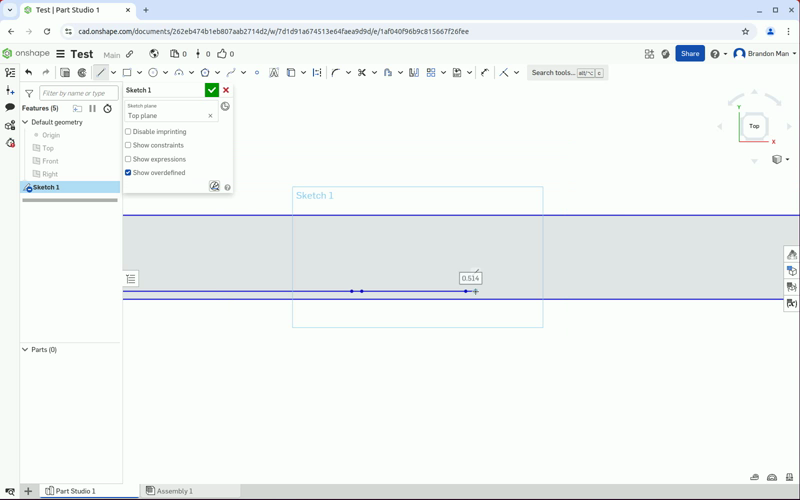
scroll(-6)
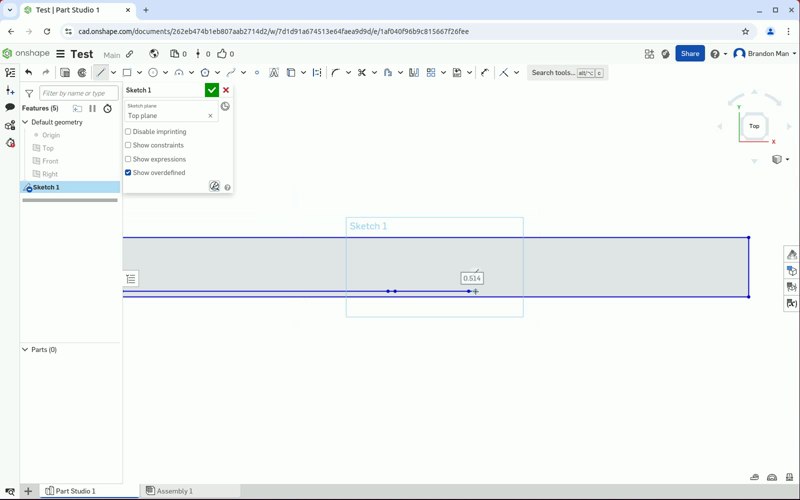
scroll(-6)
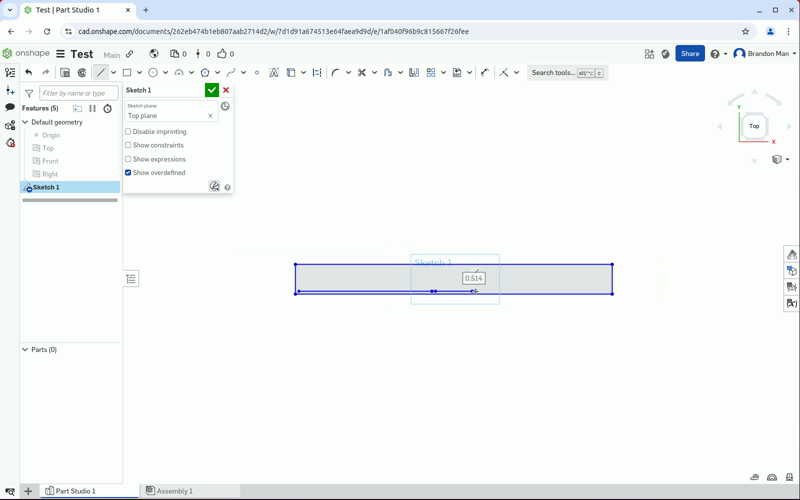
scroll(-6)
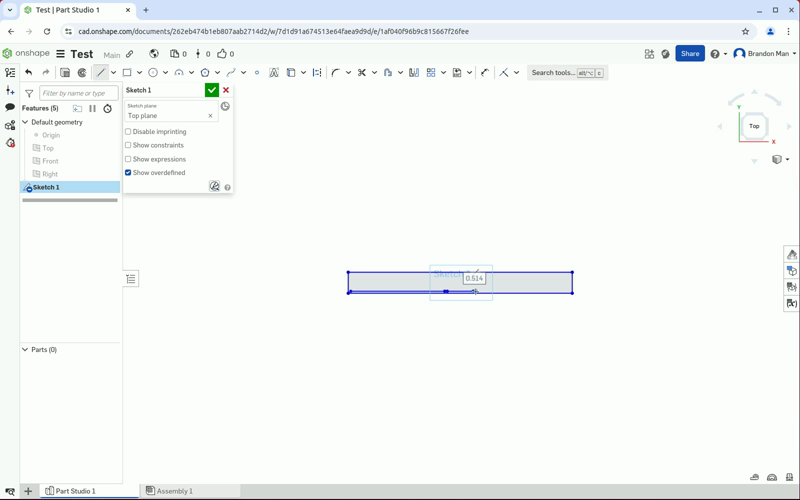
key_up(shift)
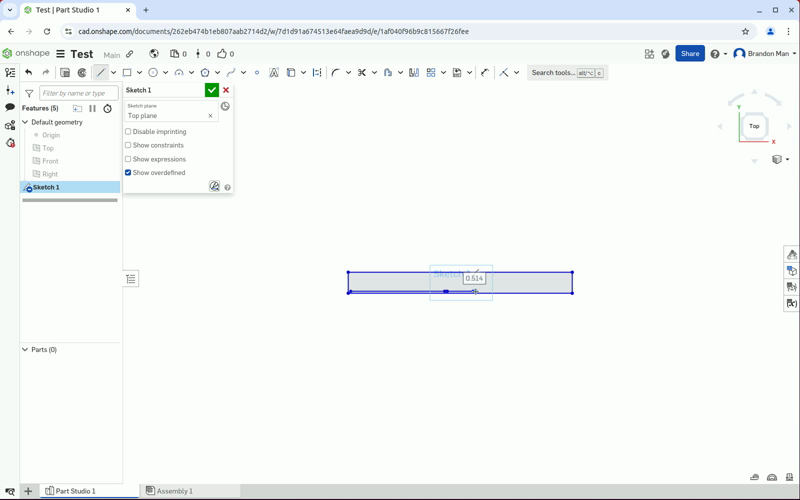
key_down(shift)
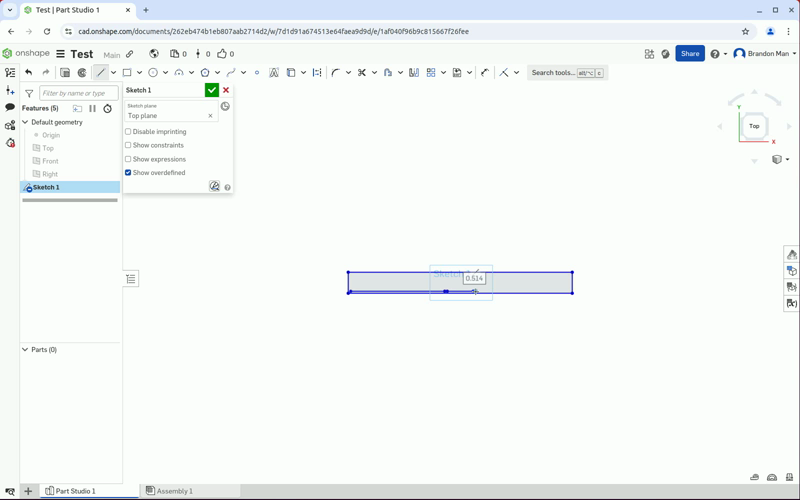
mouse_move(569, 291)
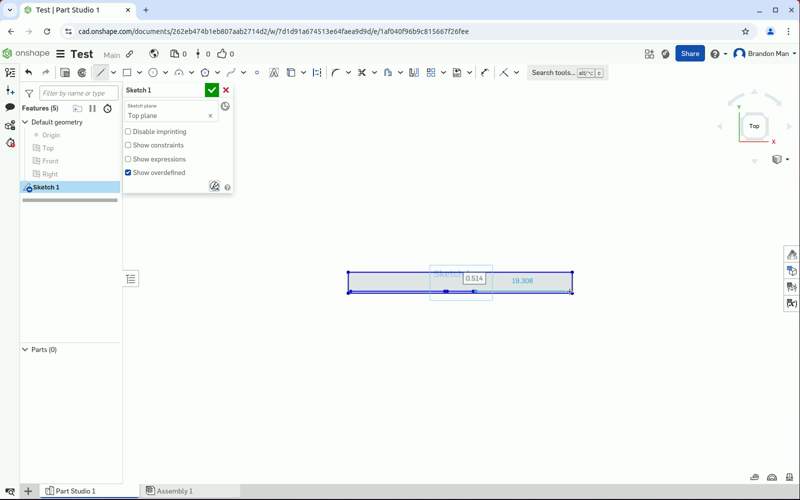
scroll(6)
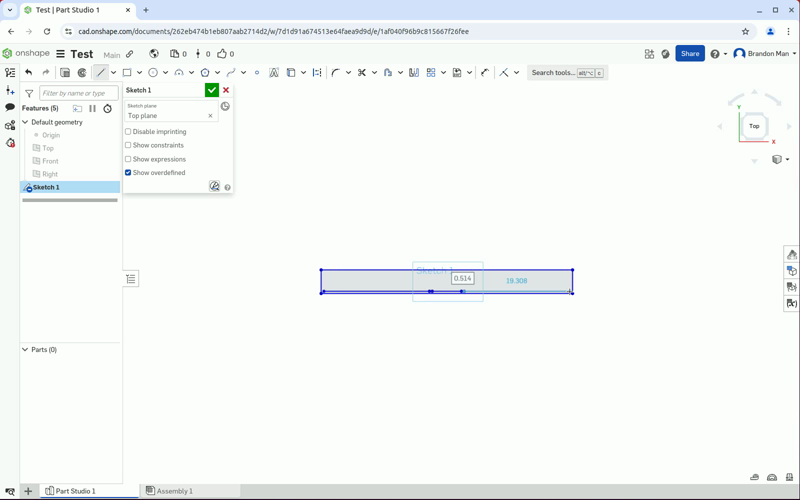
scroll(6)
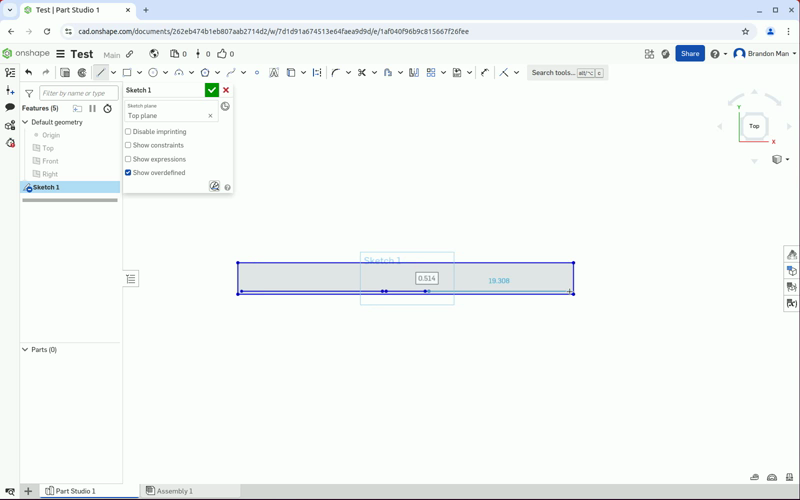
scroll(6)
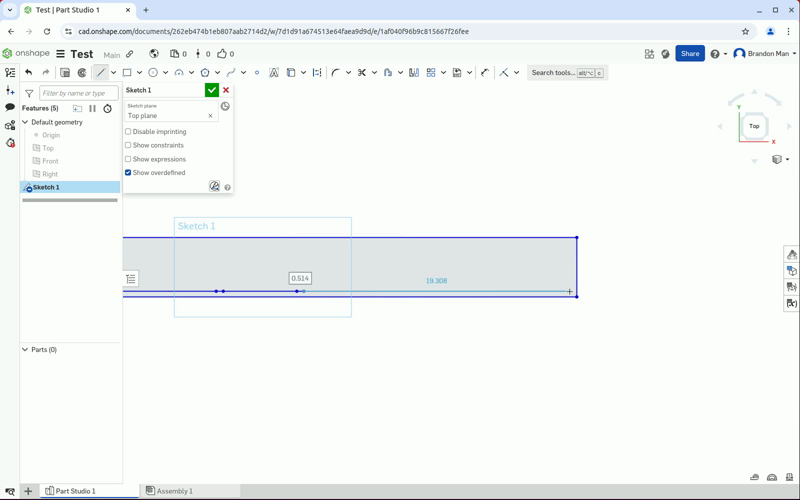
scroll(6)
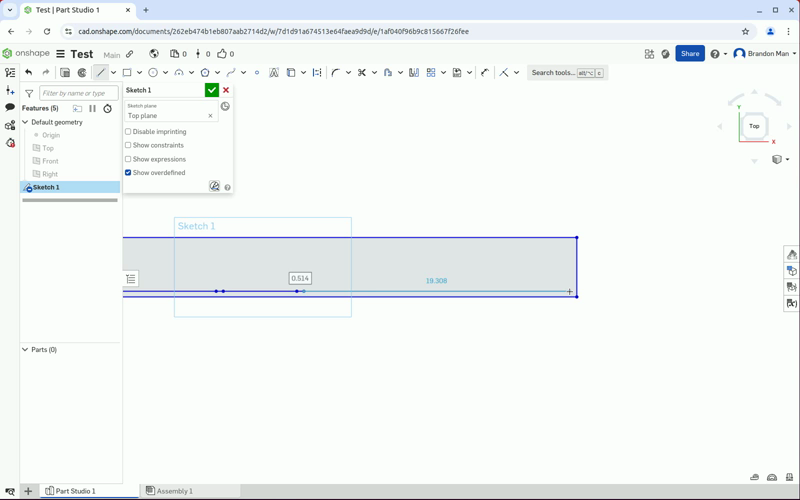
scroll(6)
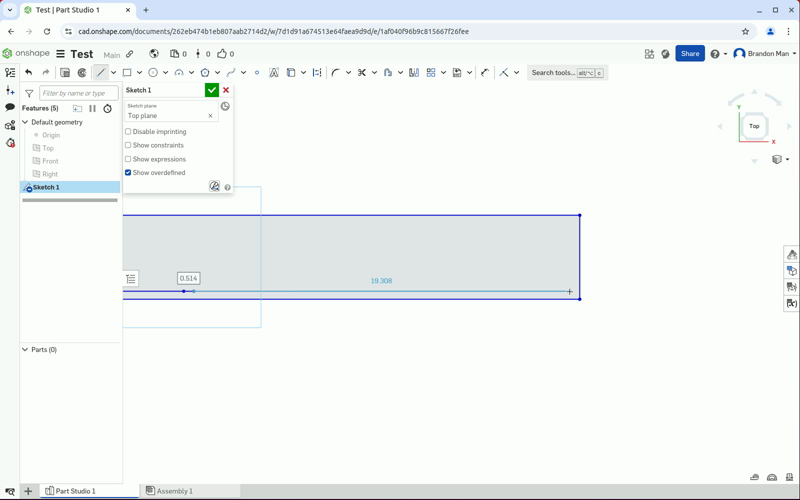
scroll(6)
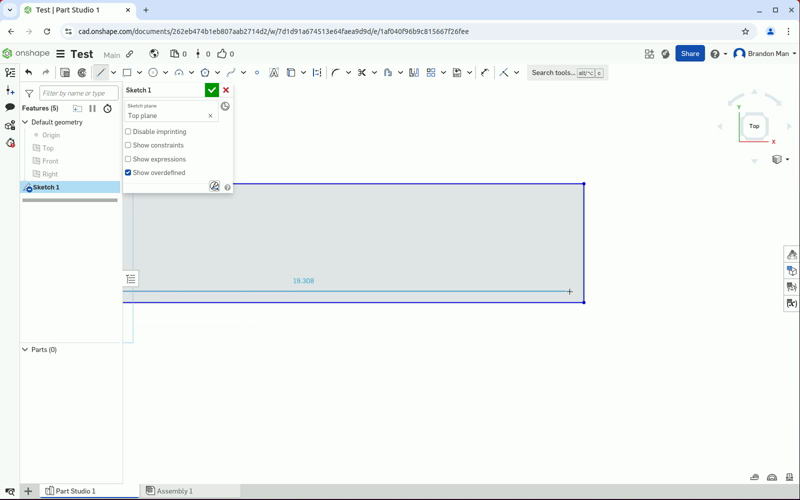
scroll(6)
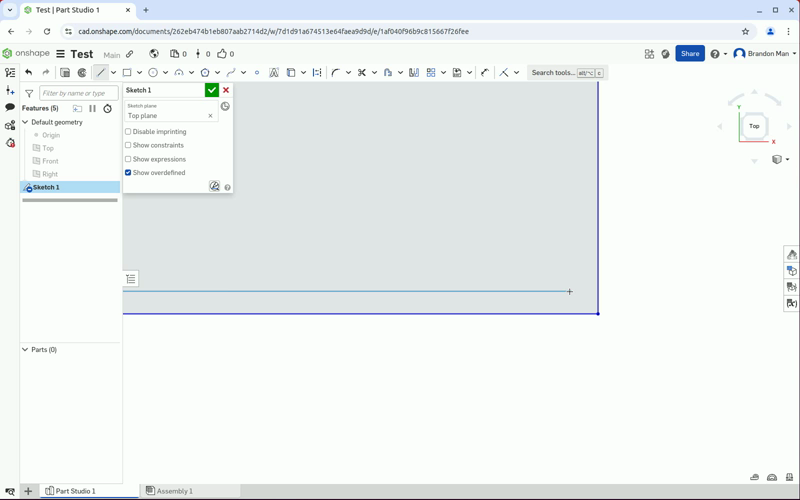
click(569, 291)
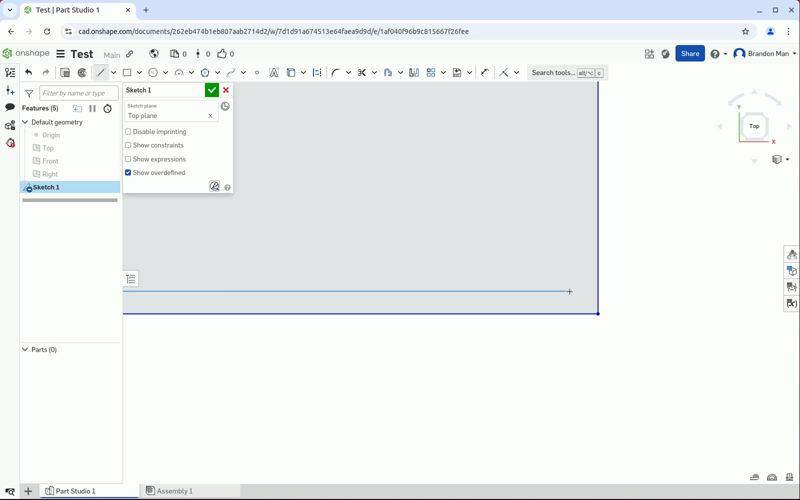
scroll(-6)
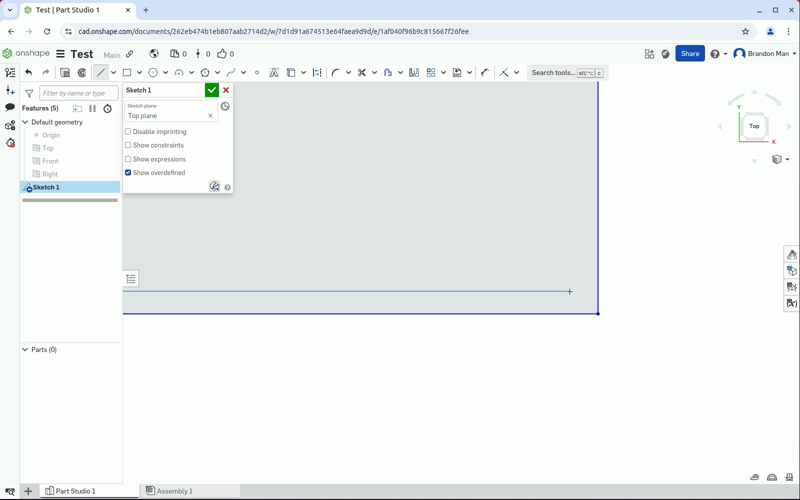
scroll(-6)
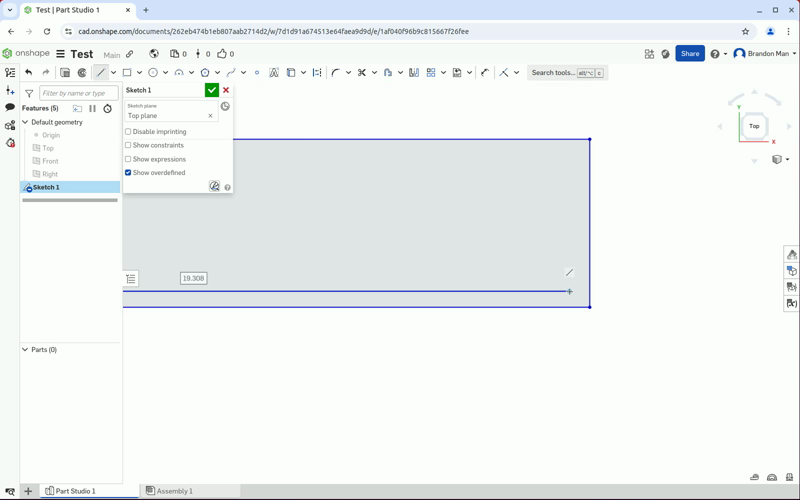
scroll(-6)
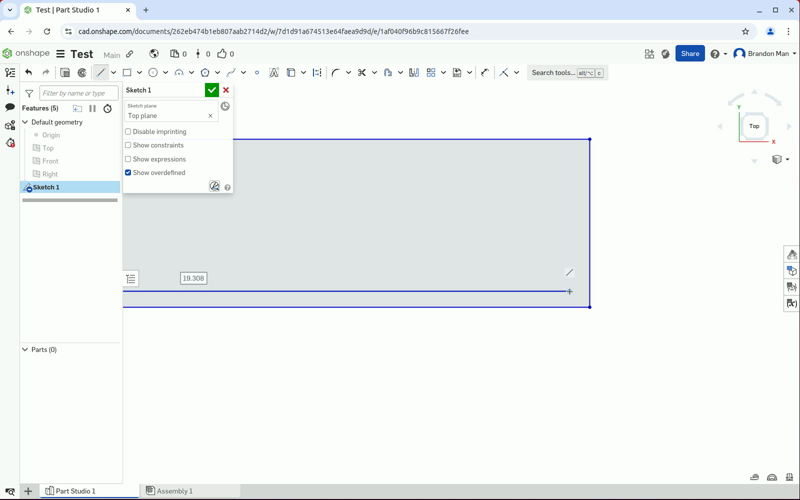
scroll(-6)
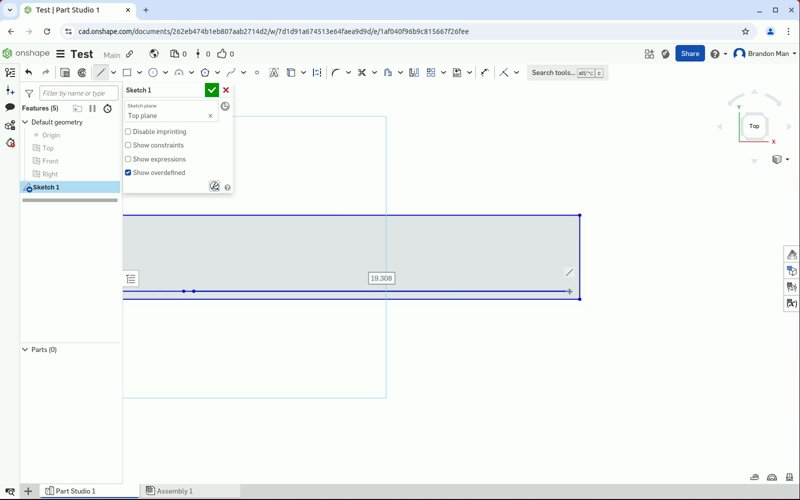
scroll(-6)
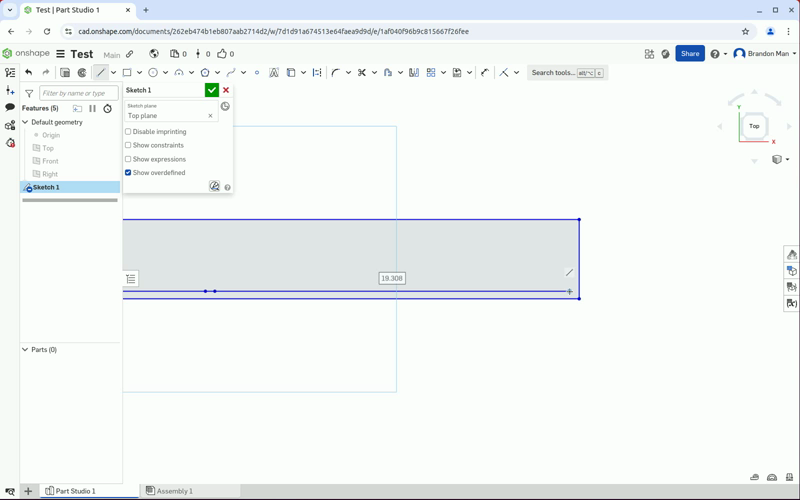
scroll(-6)
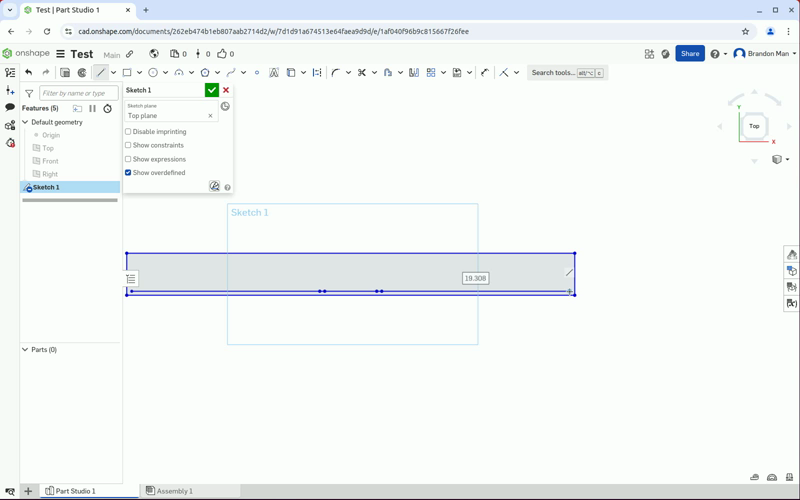
scroll(-6)
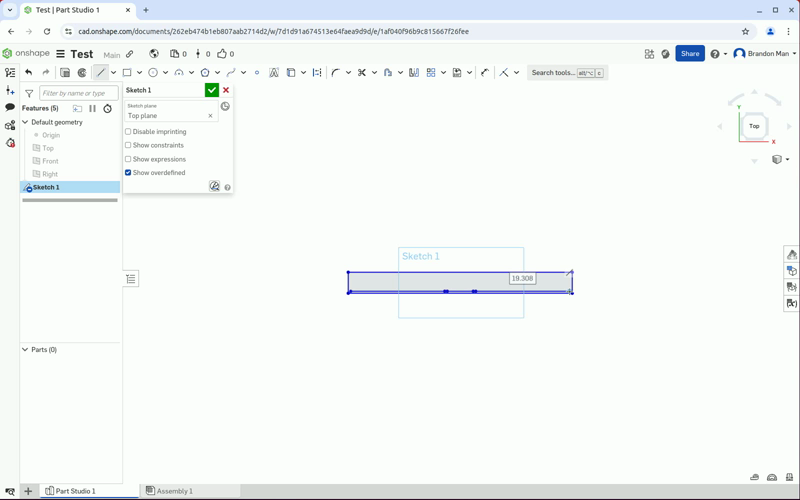
key_up(shift)
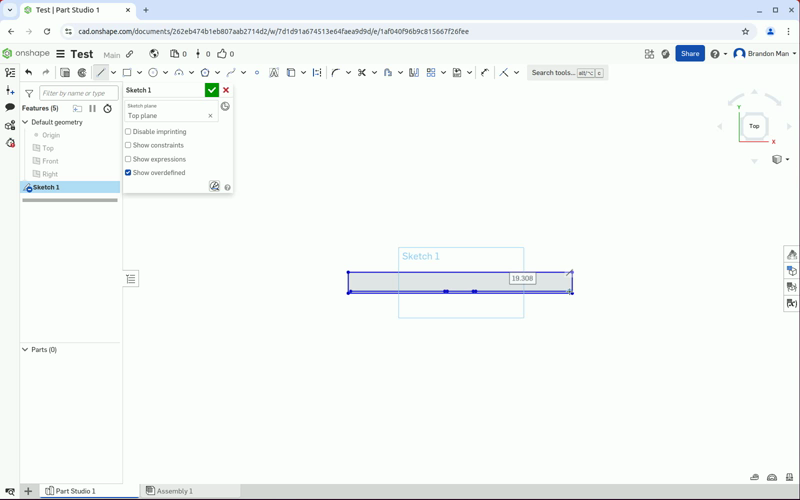
key_down(shift)
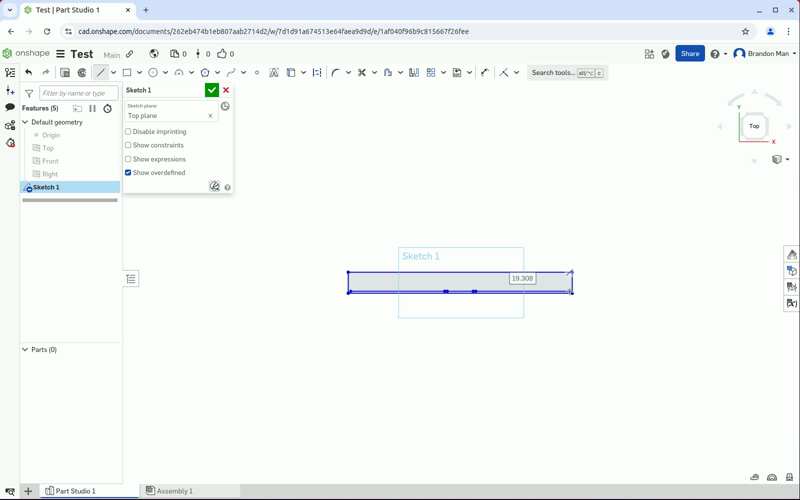
mouse_move(589, 291)
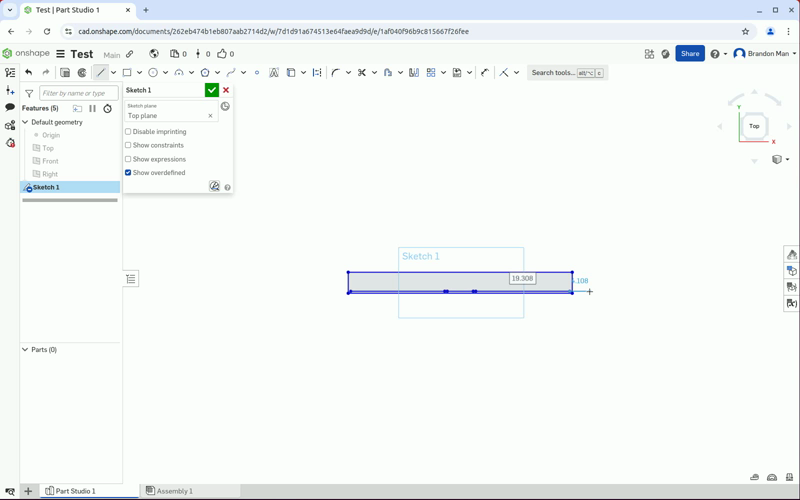
mouse_move(569, 274)
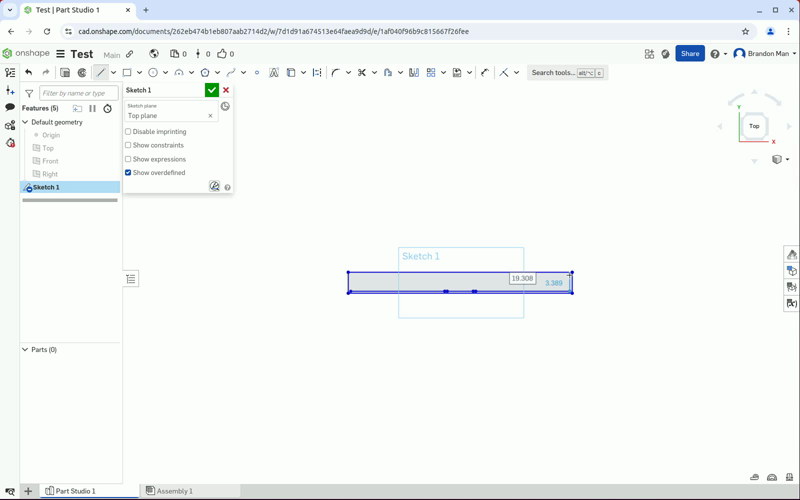
scroll(6)
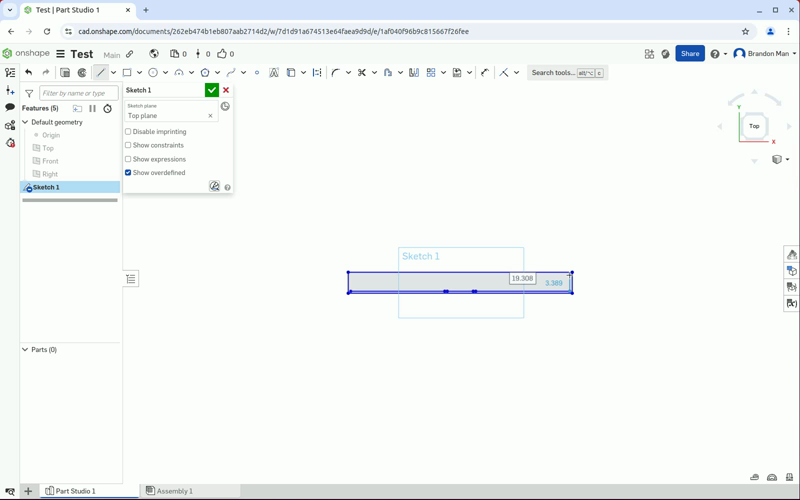
scroll(6)
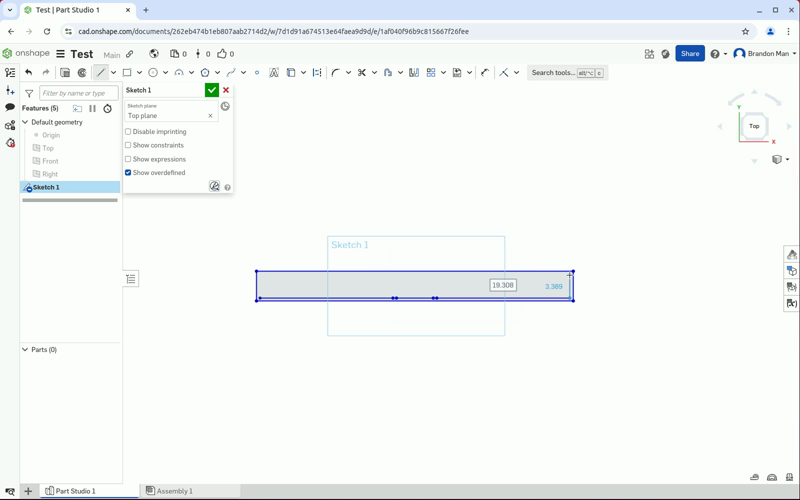
scroll(6)
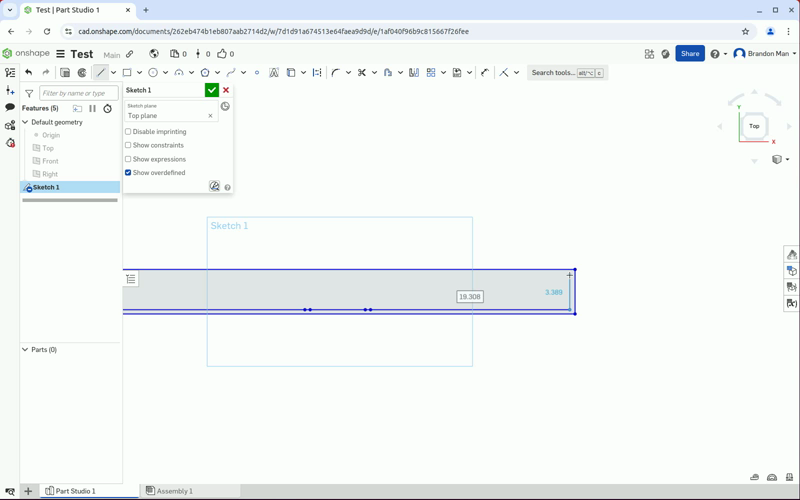
scroll(6)
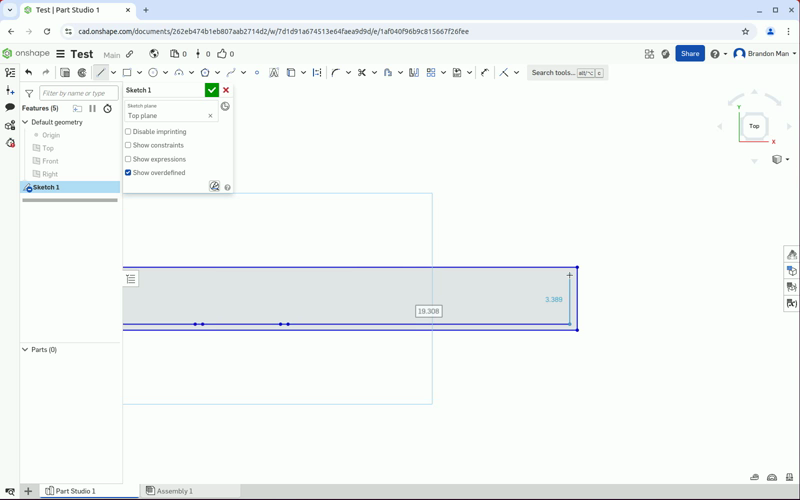
scroll(6)
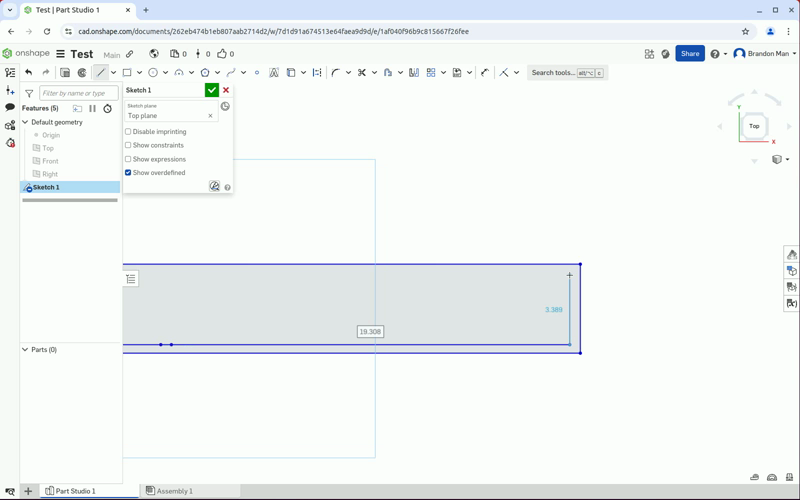
scroll(6)
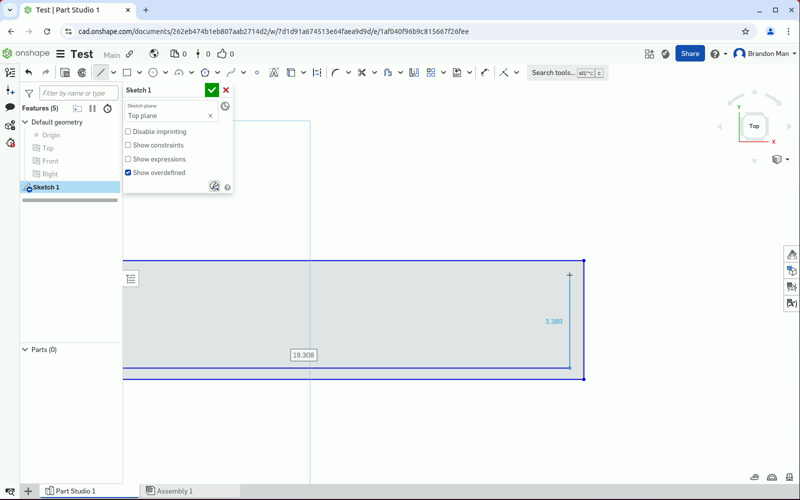
scroll(6)
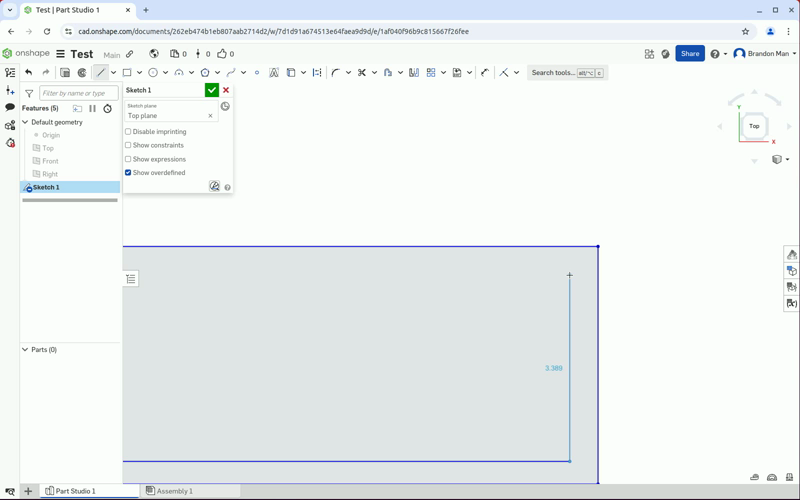
click(569, 274)
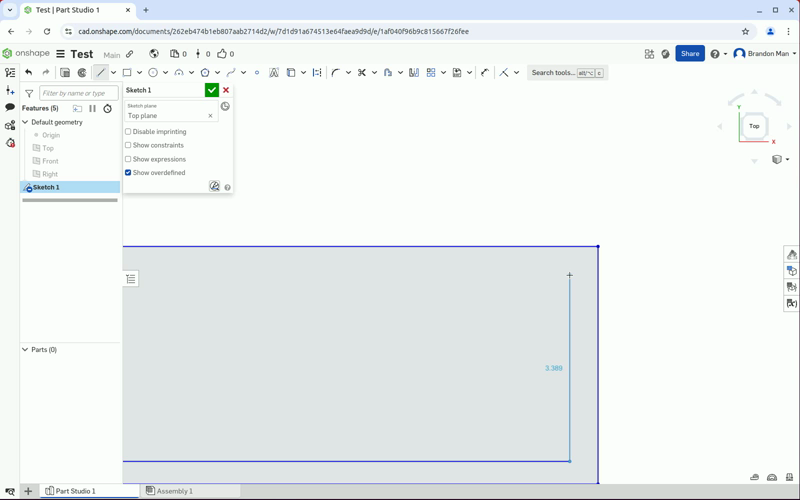
scroll(-6)
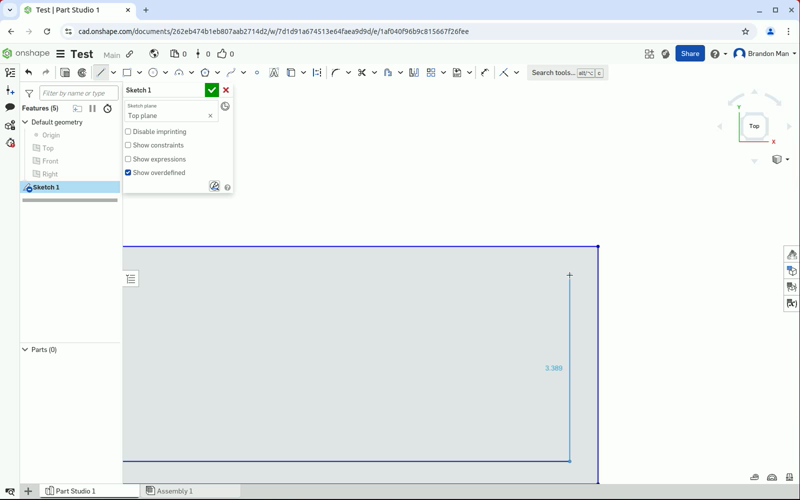
scroll(-6)
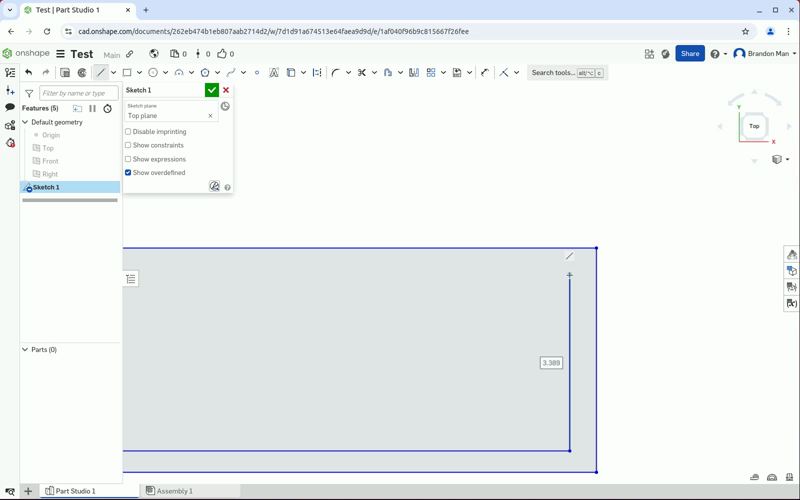
scroll(-6)
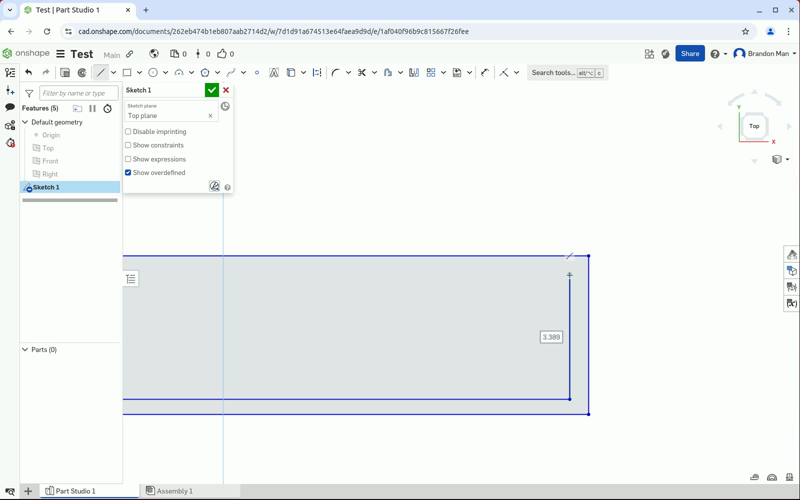
scroll(-6)
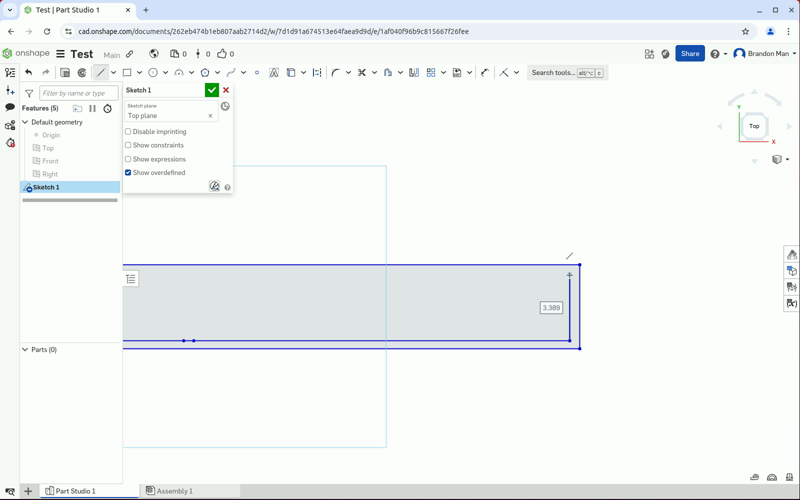
scroll(-6)
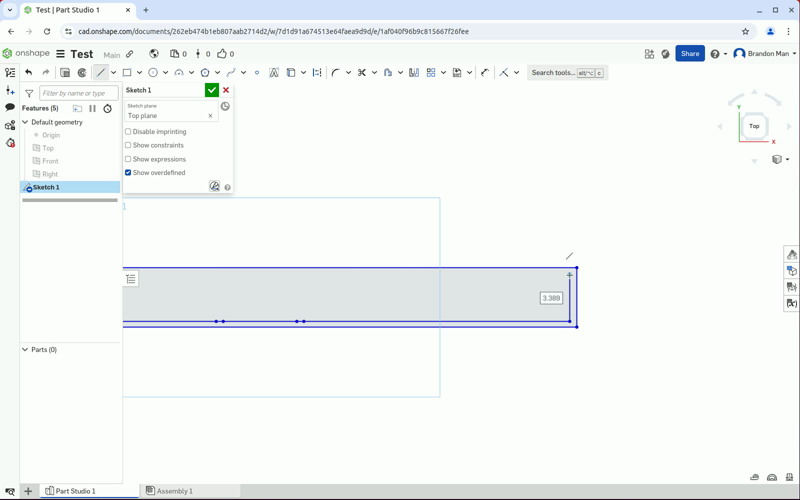
scroll(-6)
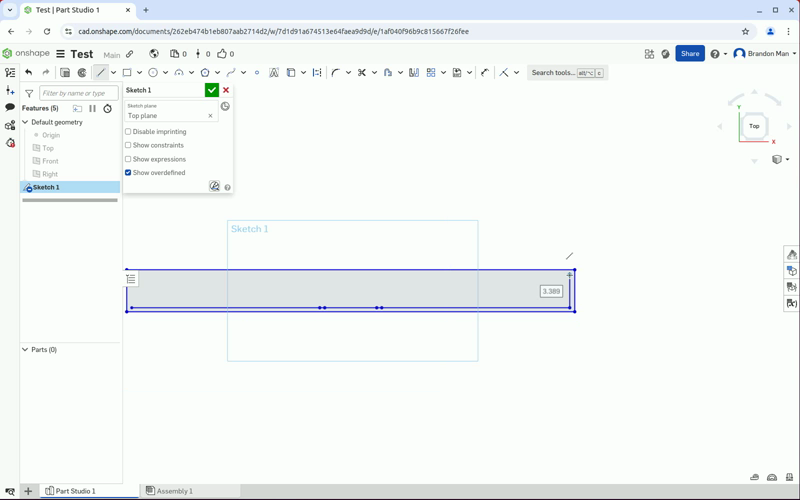
scroll(-6)
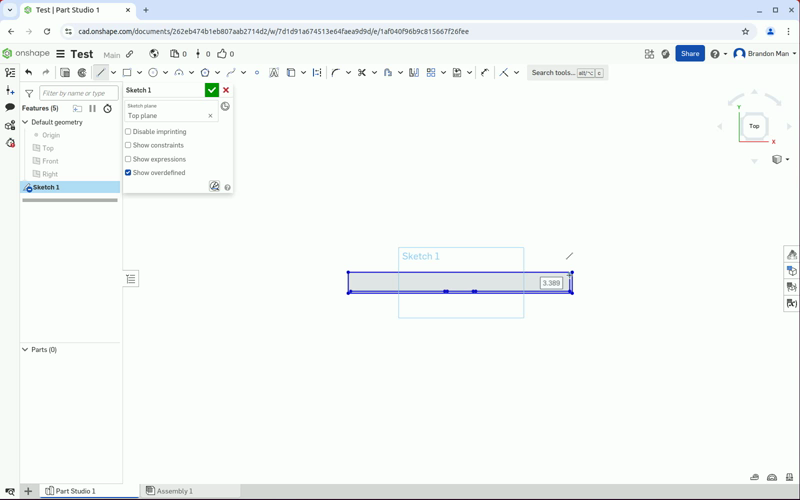
key_up(shift)
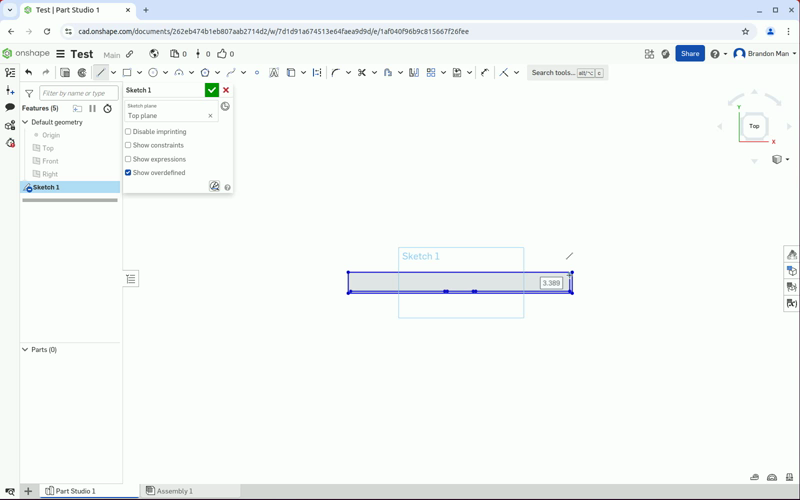
key_down(shift)
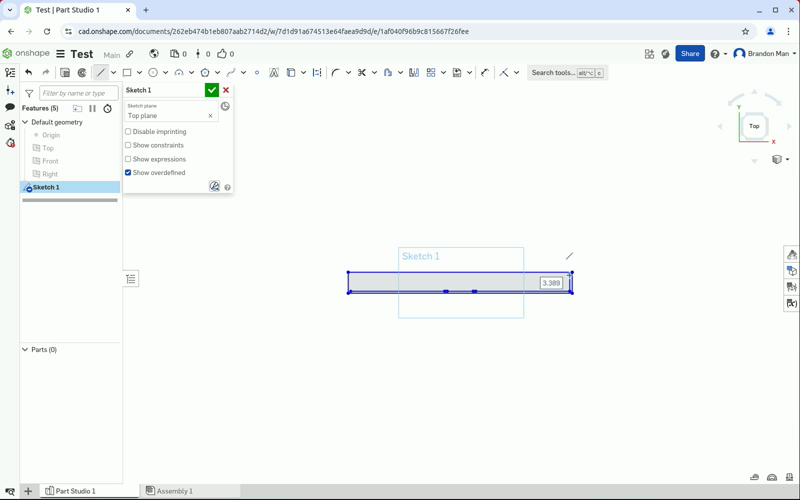
mouse_move(475, 274)
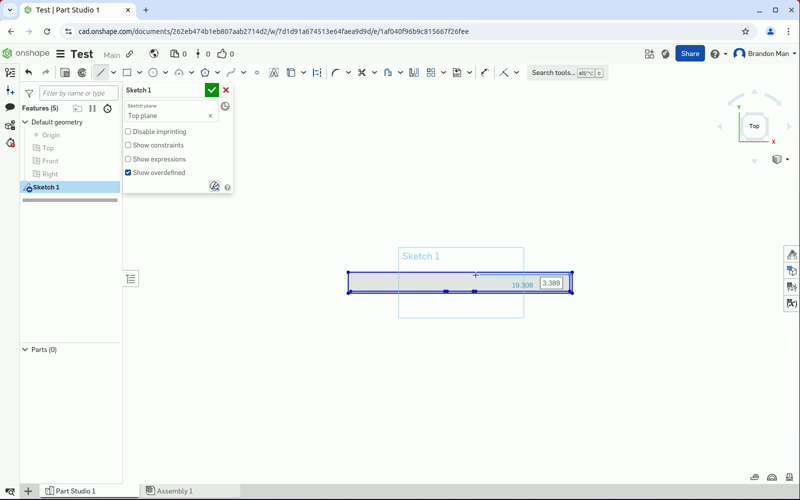
click(475, 274)
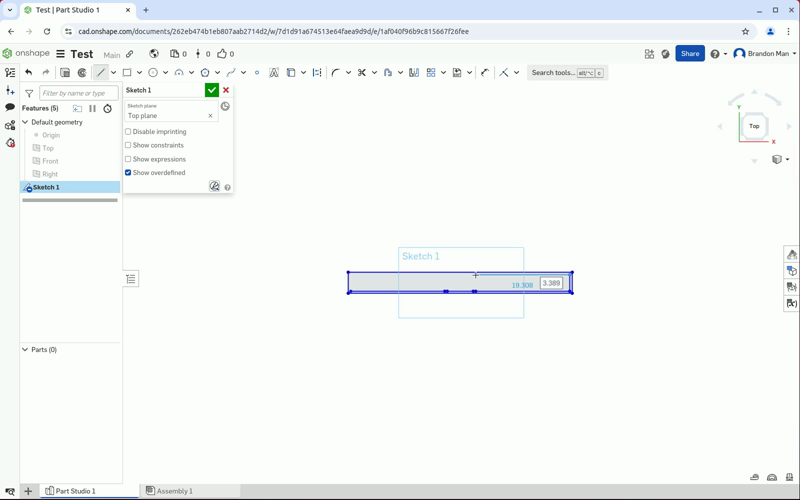
key_up(shift)
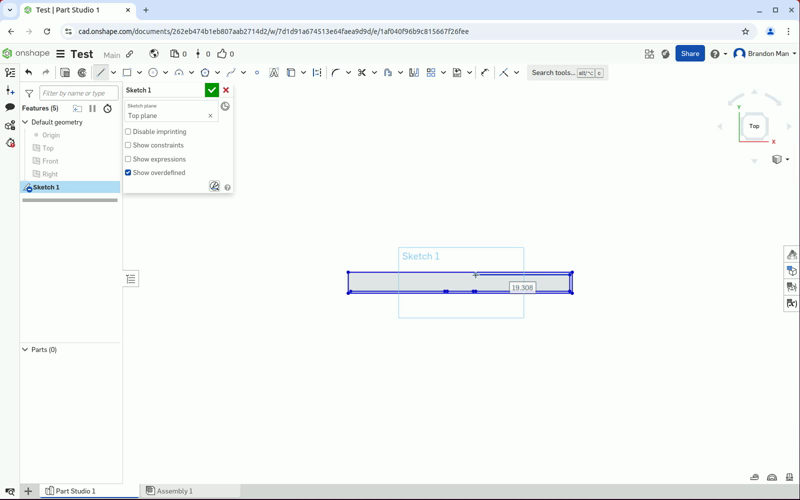
key_down(shift)
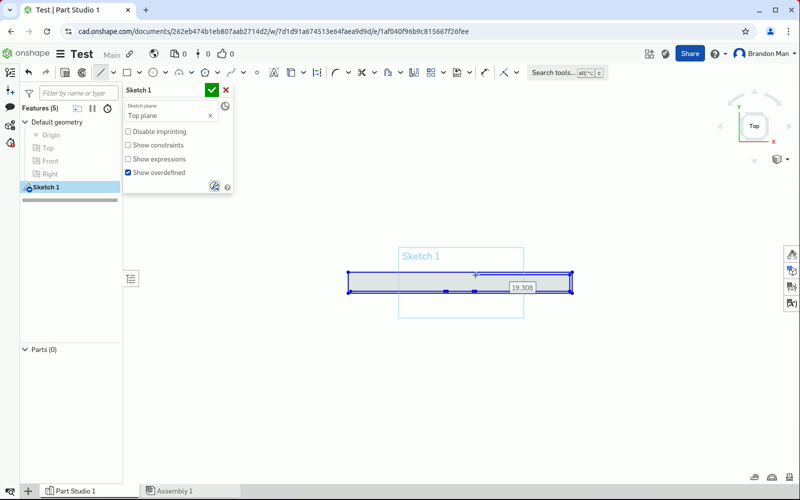
mouse_move(505, 274)
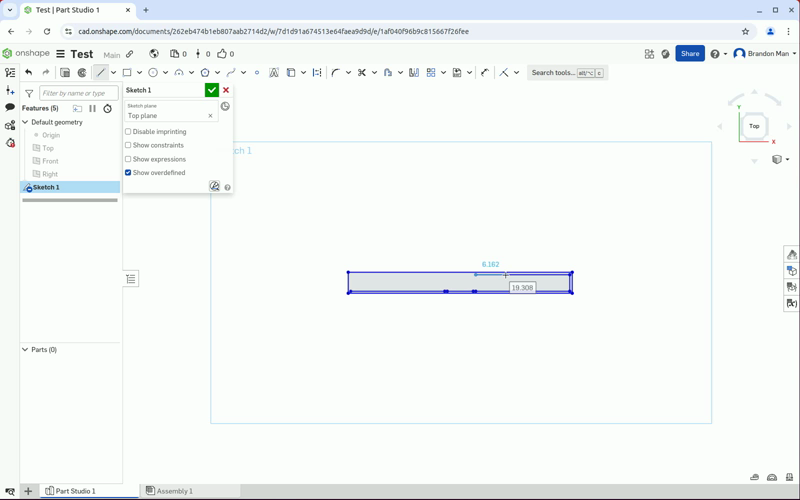
mouse_move(473, 274)
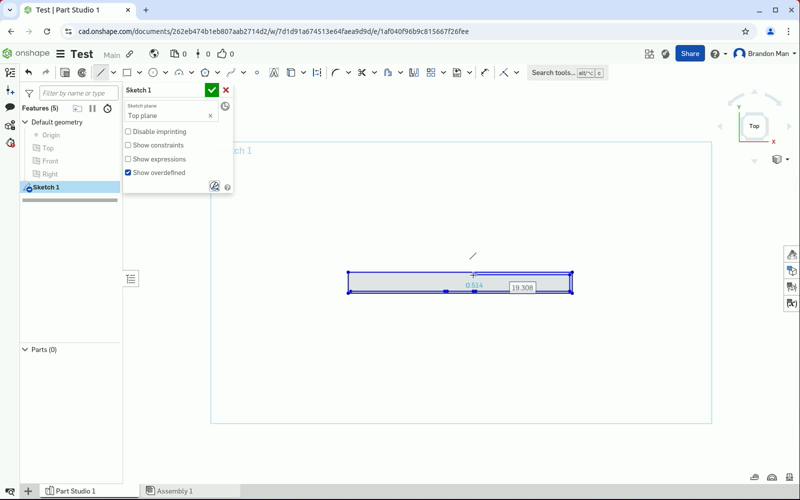
scroll(6)
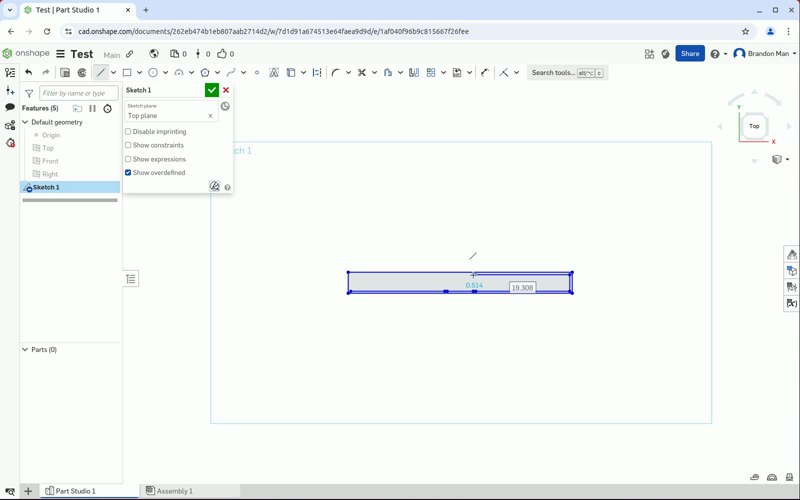
scroll(6)
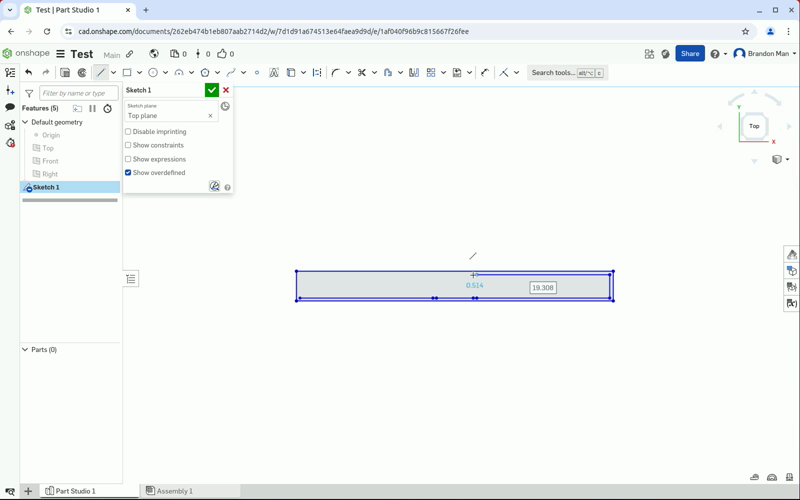
scroll(6)
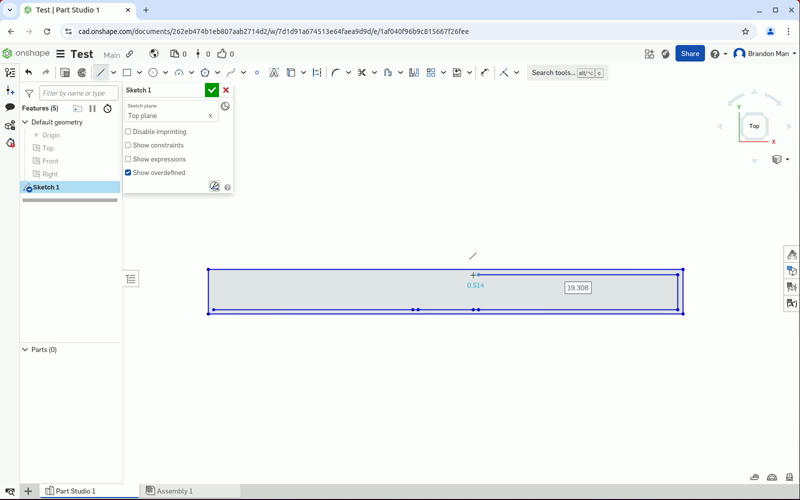
scroll(6)
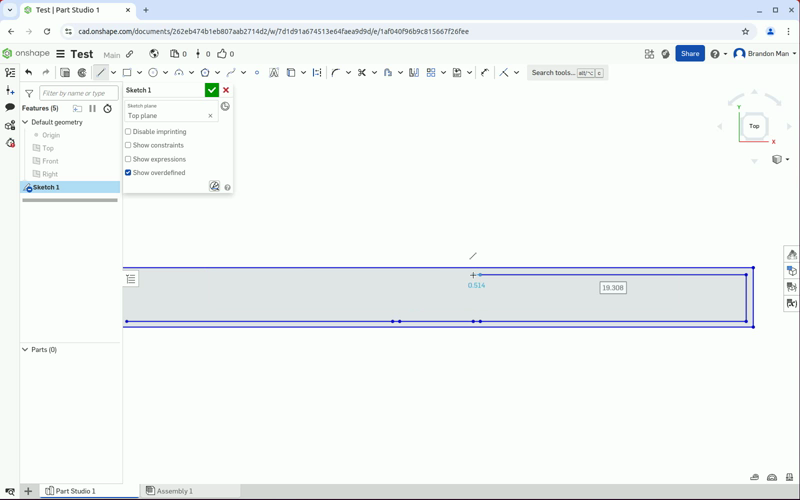
scroll(6)
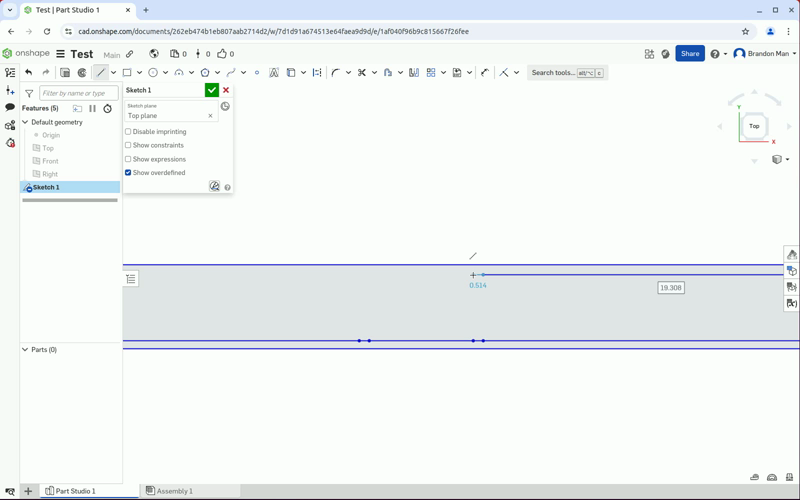
scroll(6)
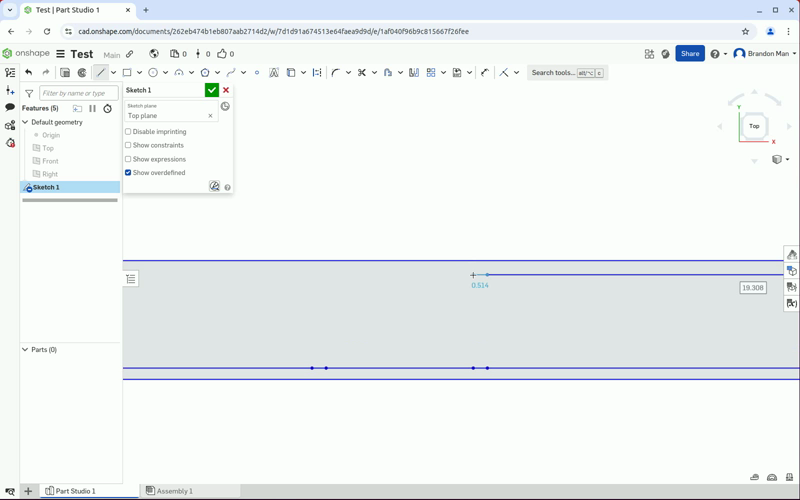
scroll(6)
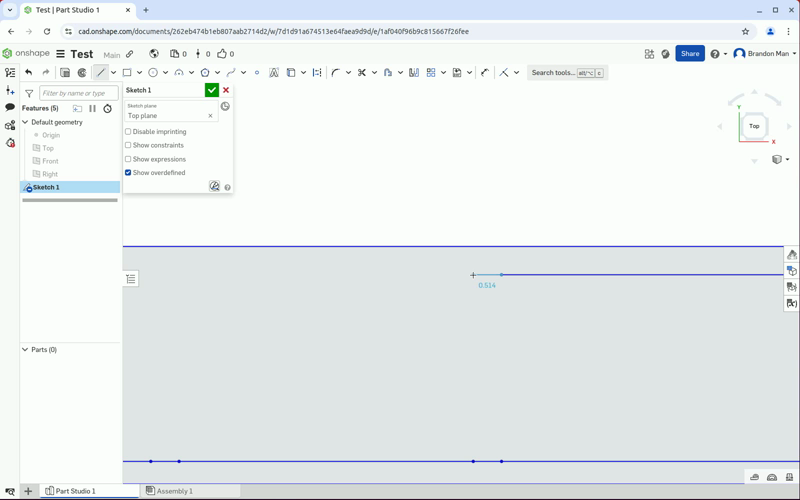
click(473, 274)
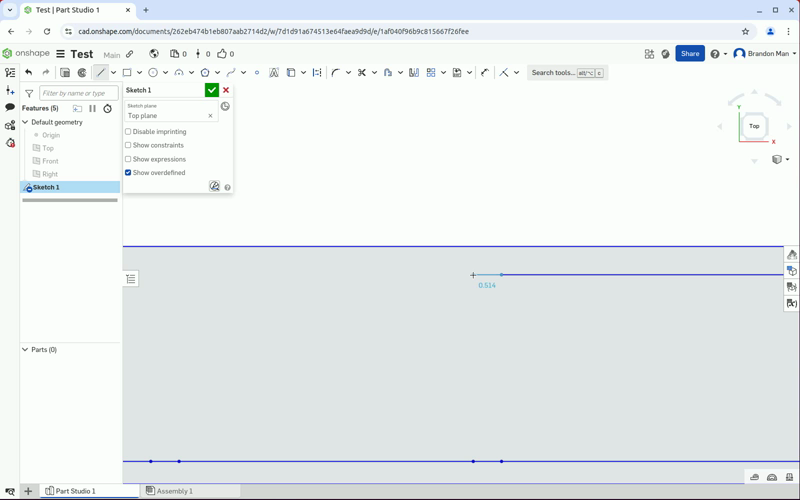
scroll(-6)
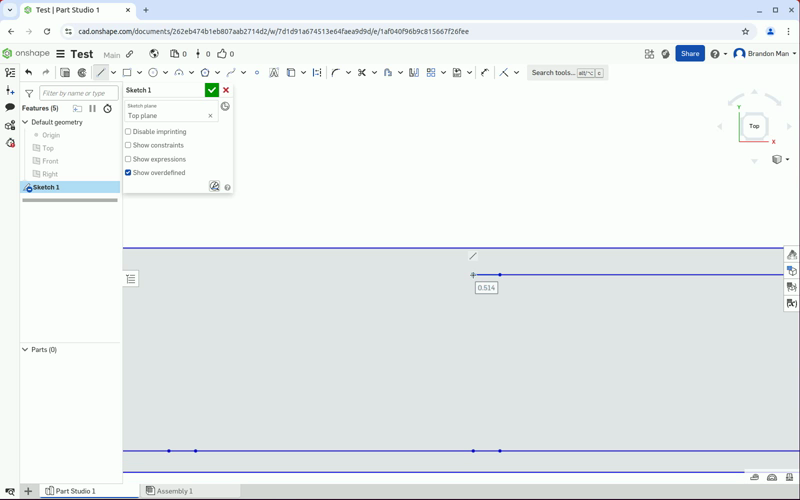
scroll(-6)
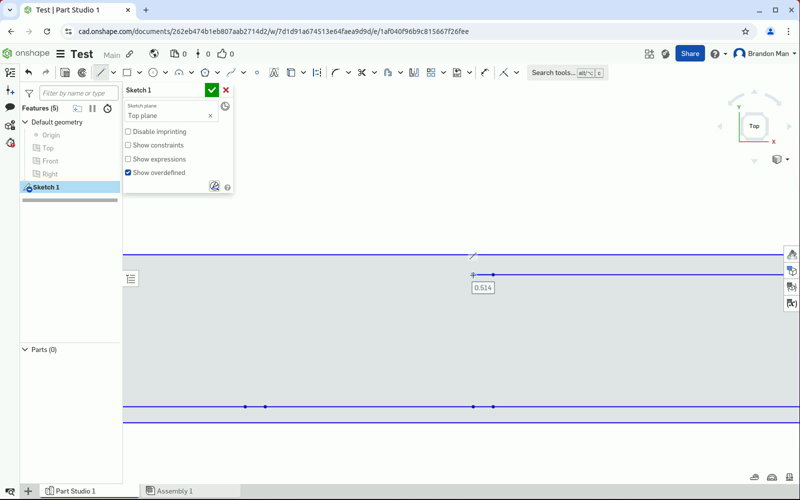
scroll(-6)
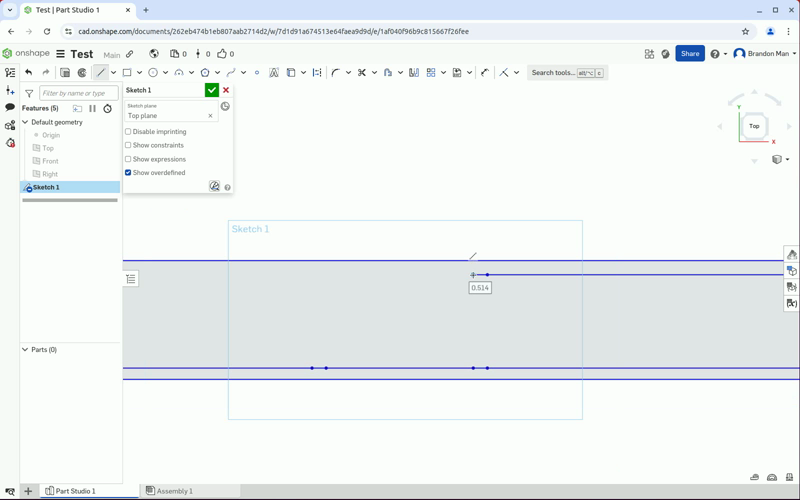
scroll(-6)
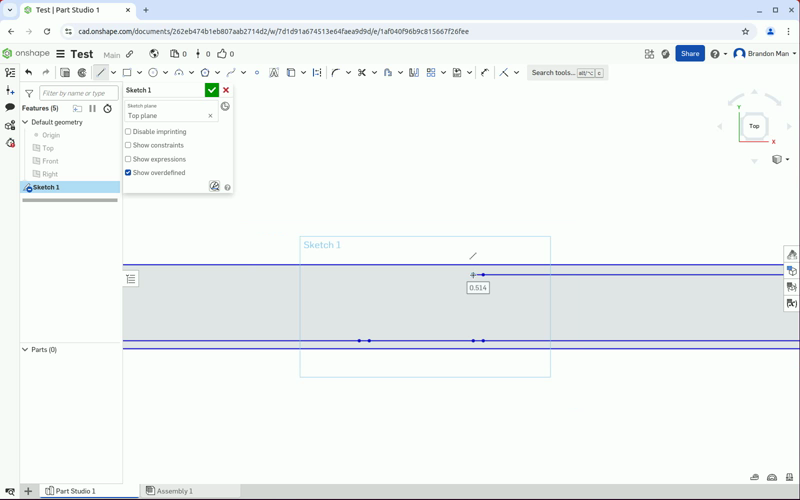
scroll(-6)
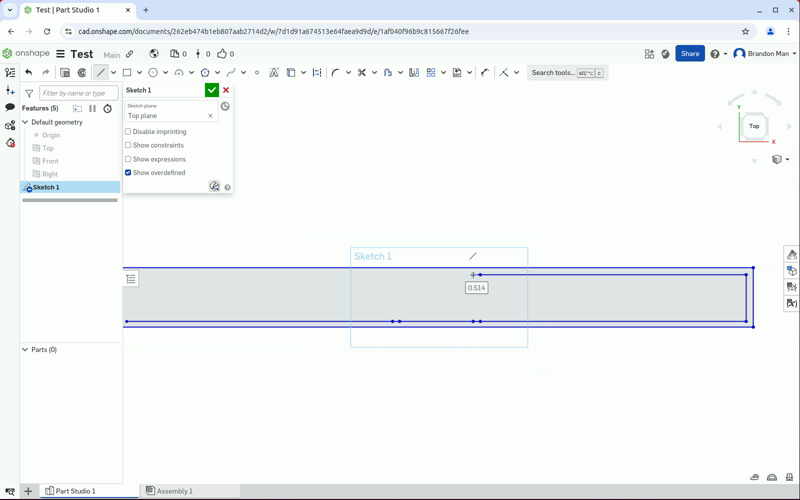
scroll(-6)
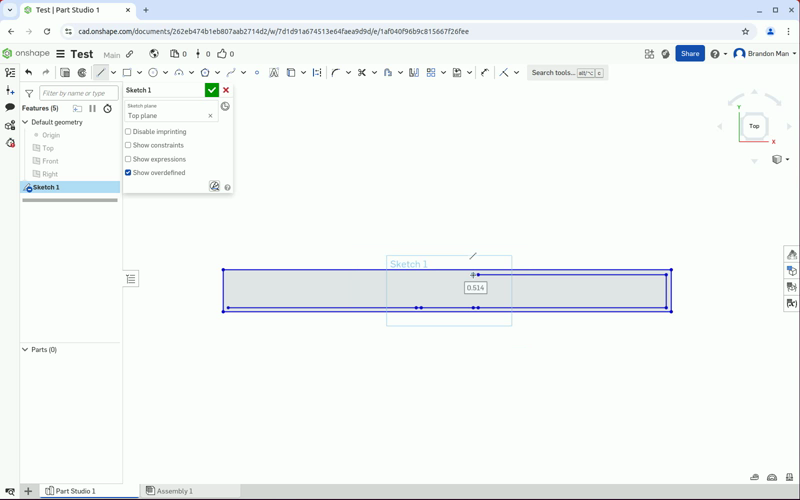
scroll(-6)
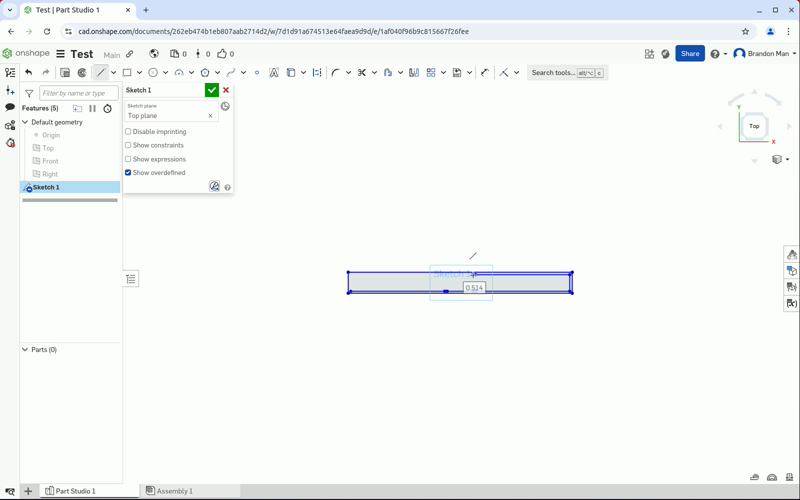
key_up(shift)
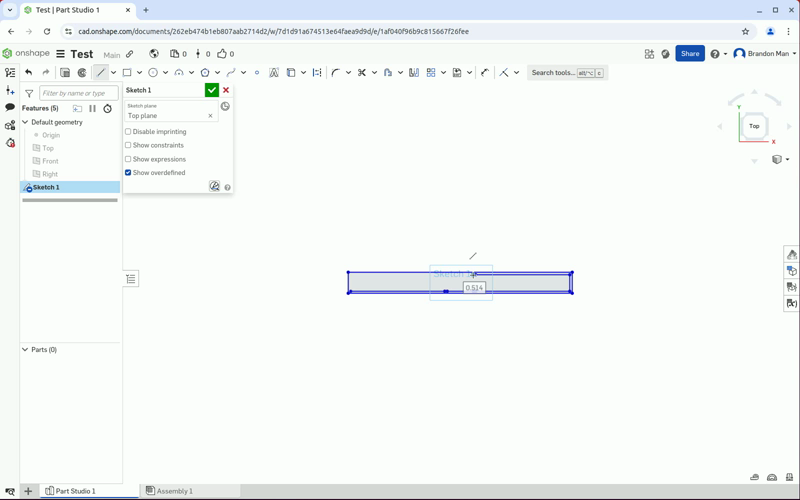
key_down(shift)
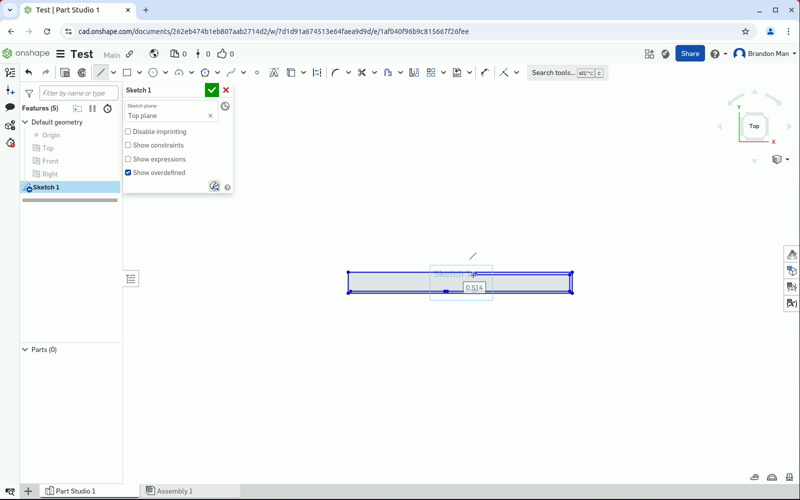
mouse_move(503, 274)
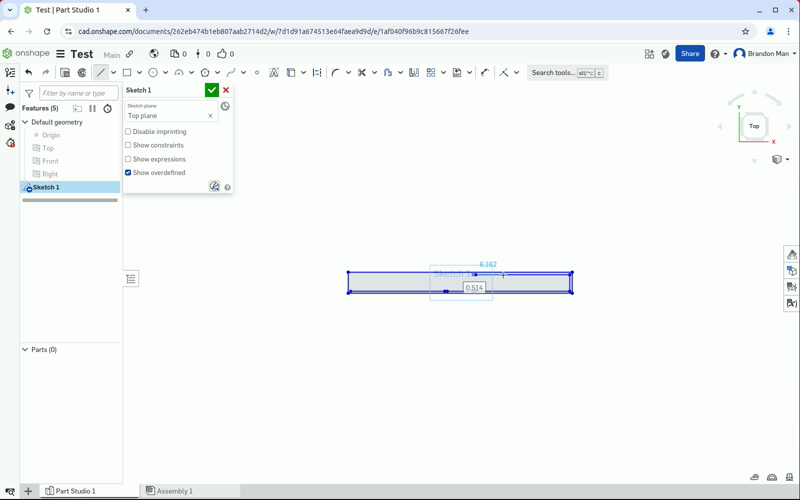
mouse_move(447, 274)
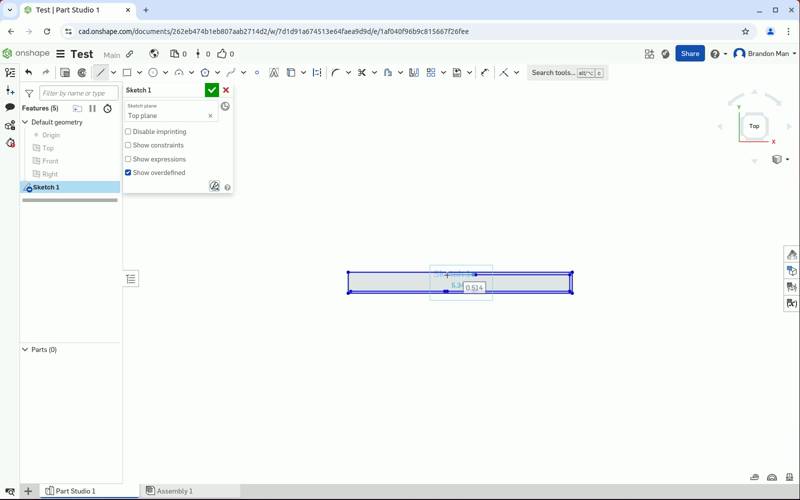
click(447, 274)
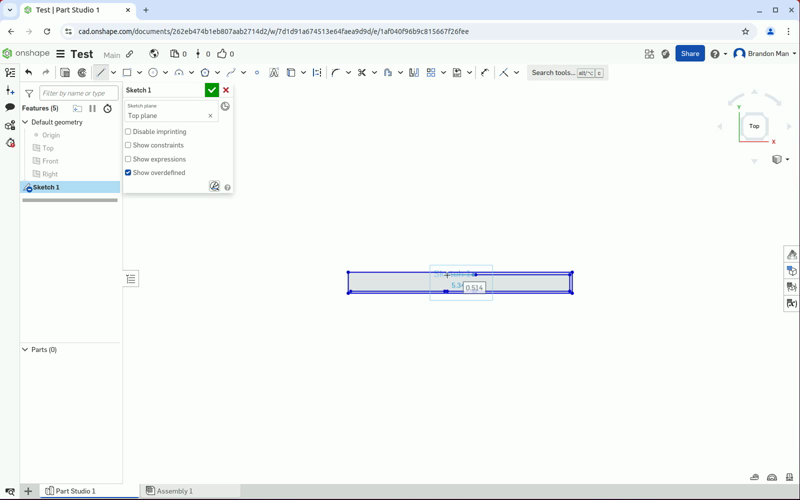
key_up(shift)
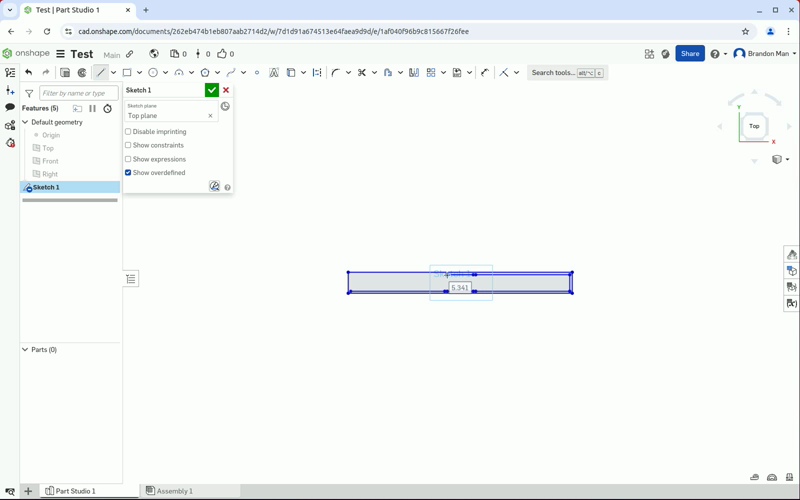
key_down(shift)
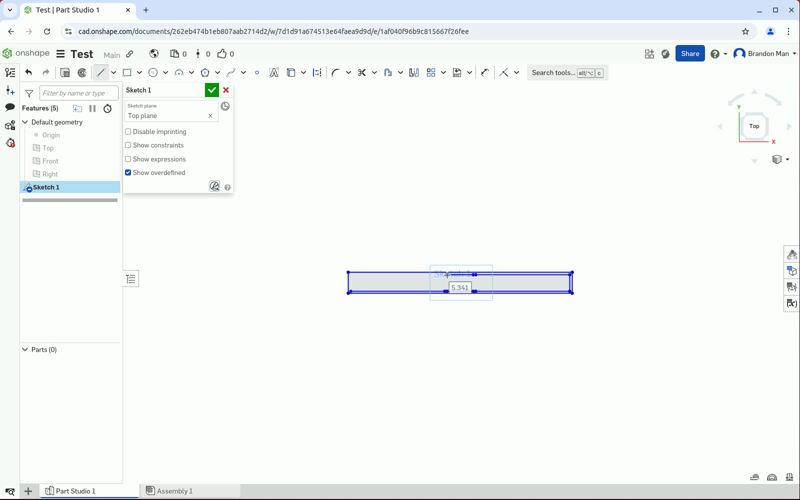
mouse_move(477, 274)
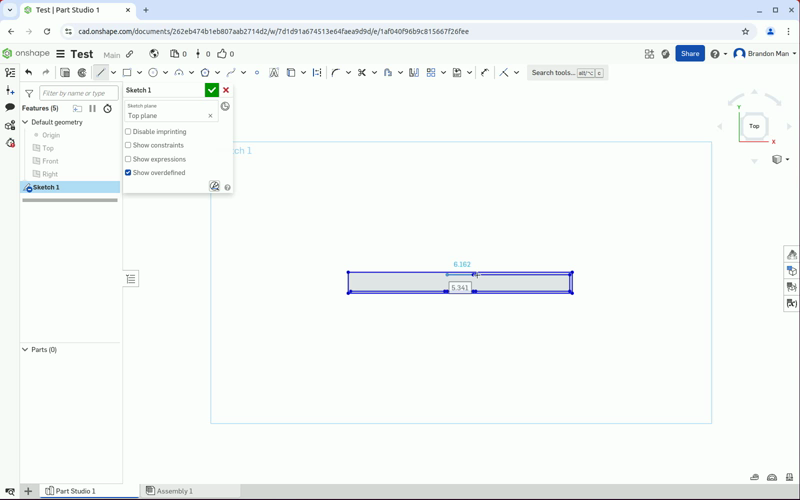
mouse_move(444, 274)
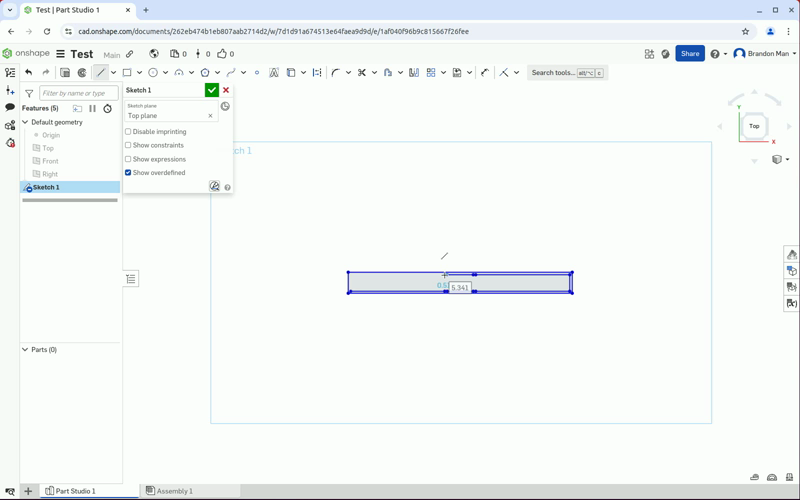
scroll(6)
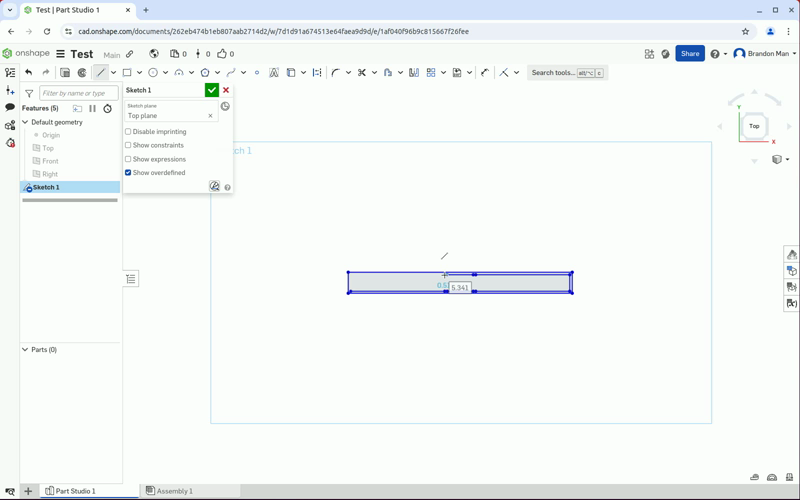
scroll(6)
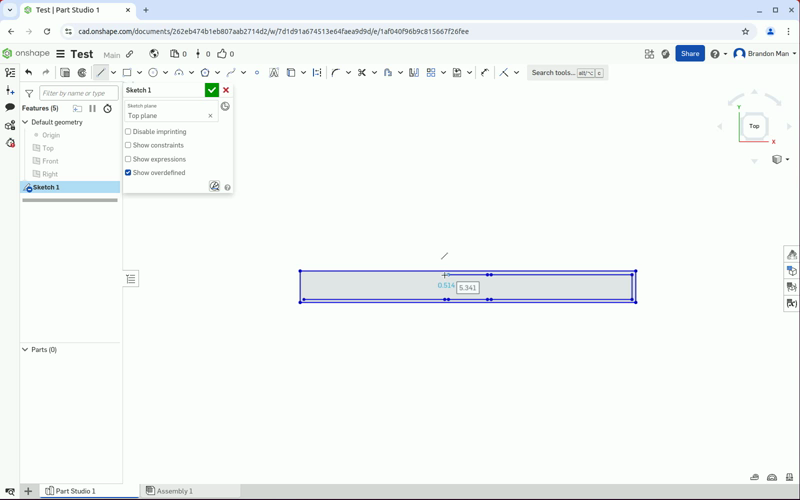
scroll(6)
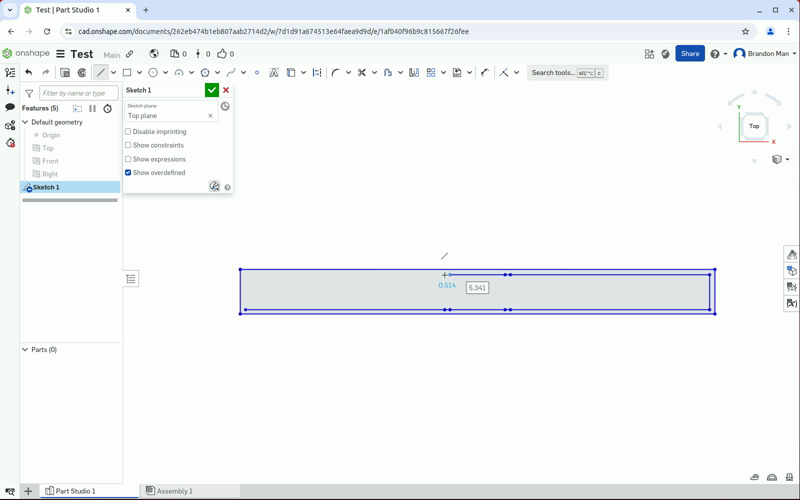
scroll(6)
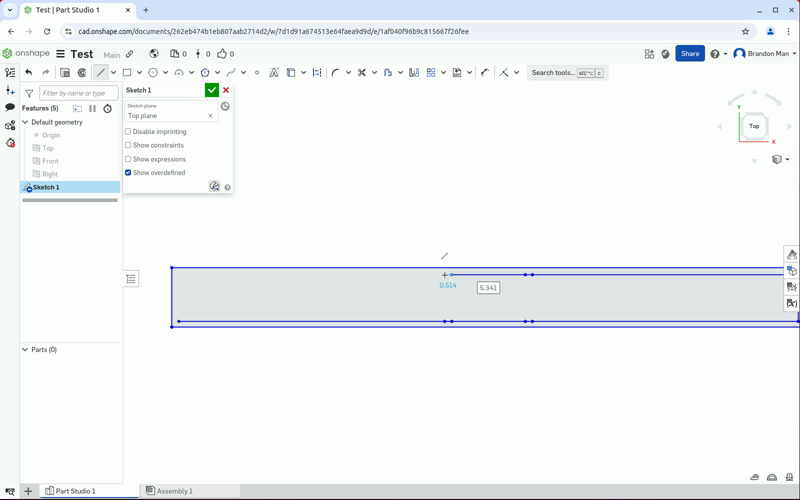
scroll(6)
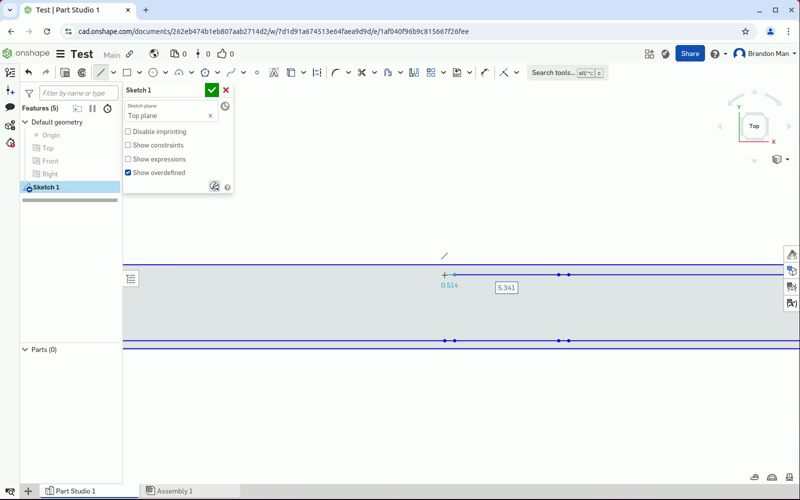
scroll(6)
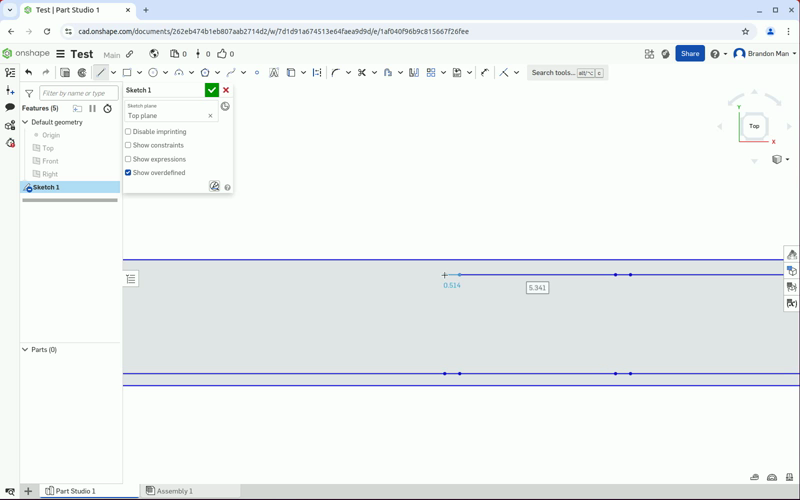
scroll(6)
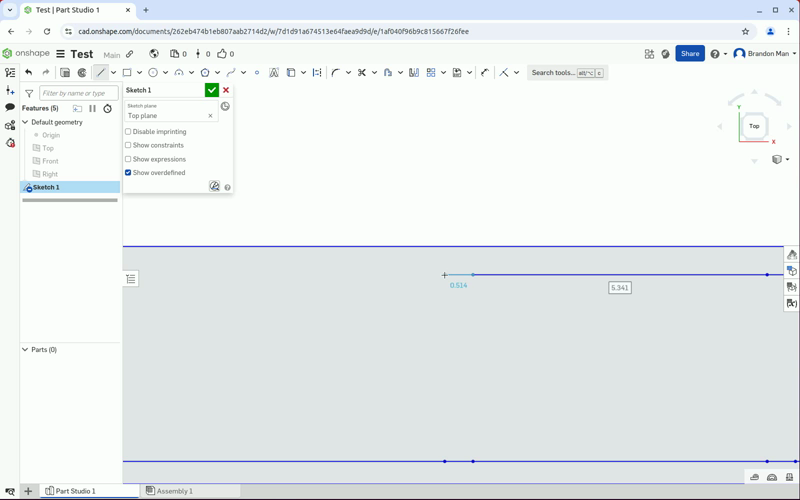
click(444, 274)
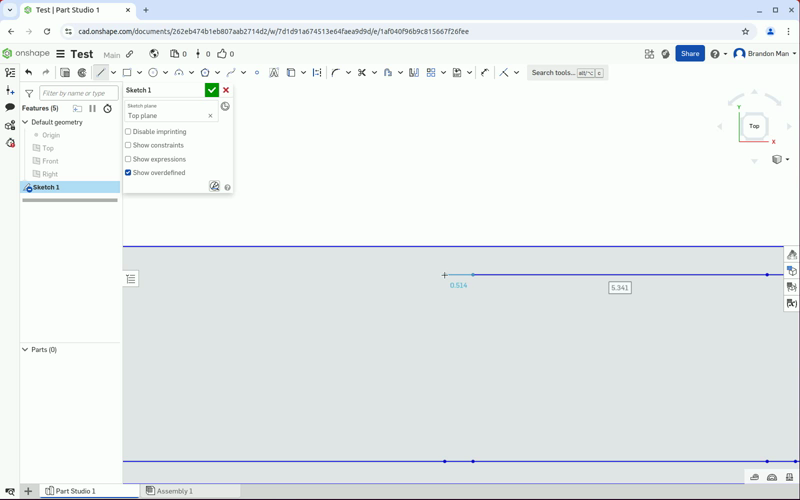
scroll(-6)
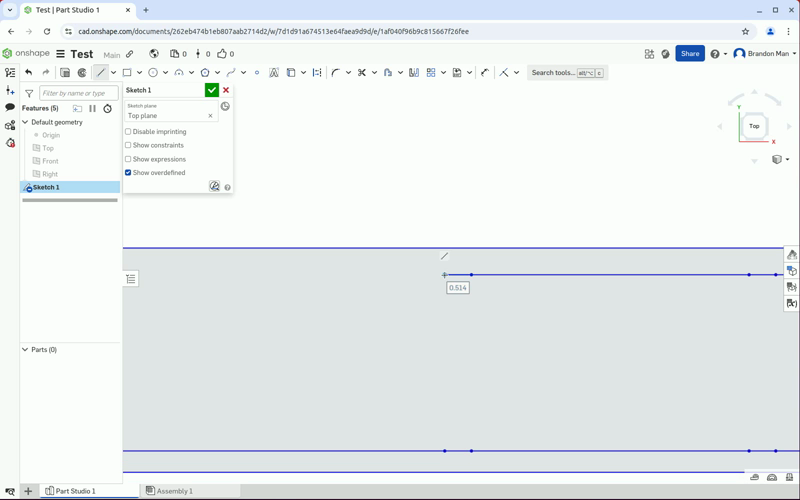
scroll(-6)
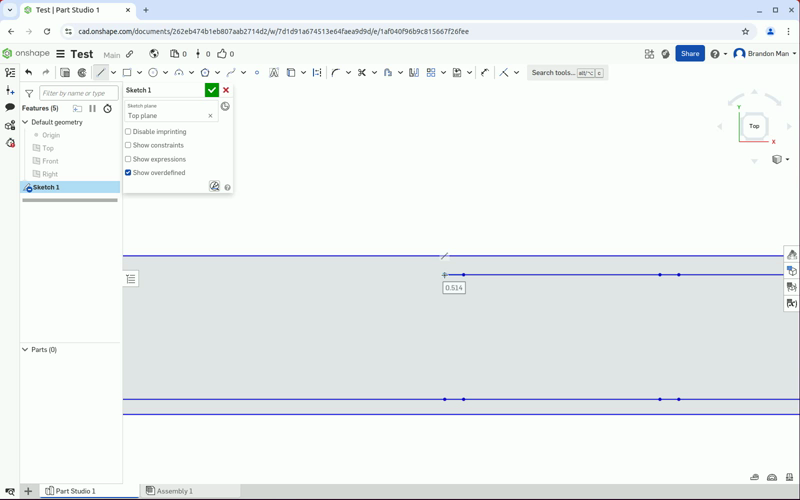
scroll(-6)
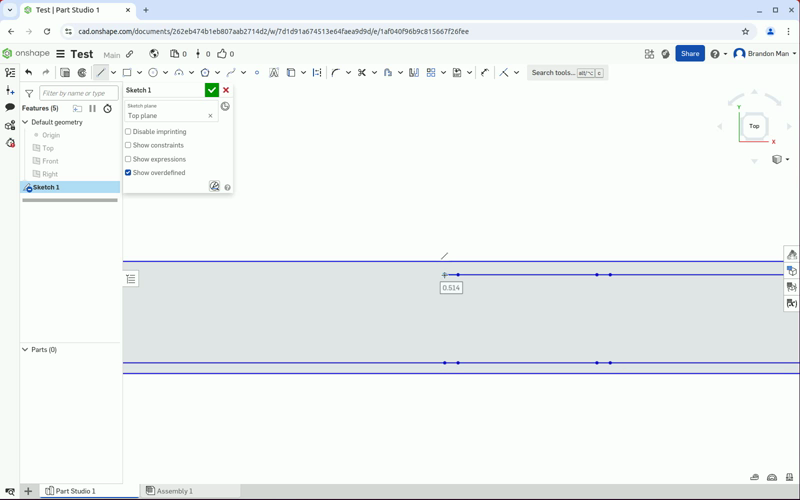
scroll(-6)
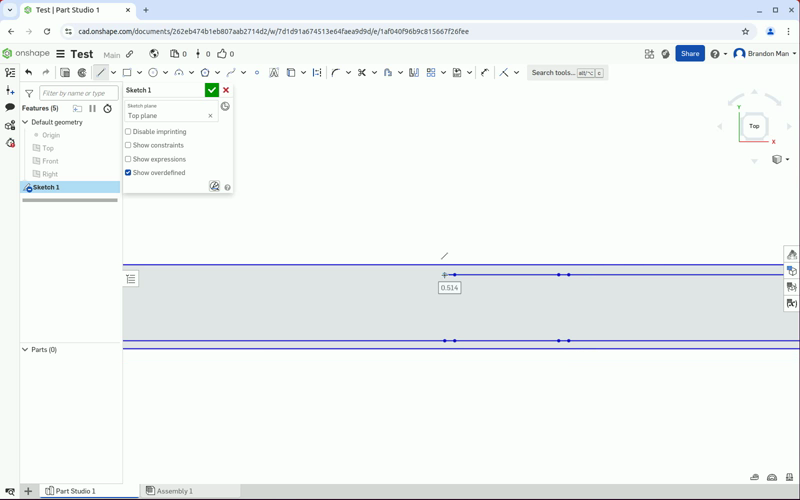
scroll(-6)
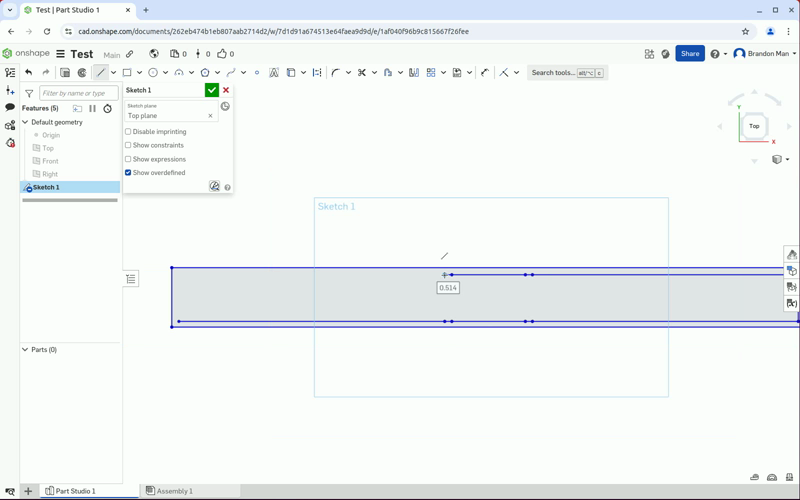
scroll(-6)
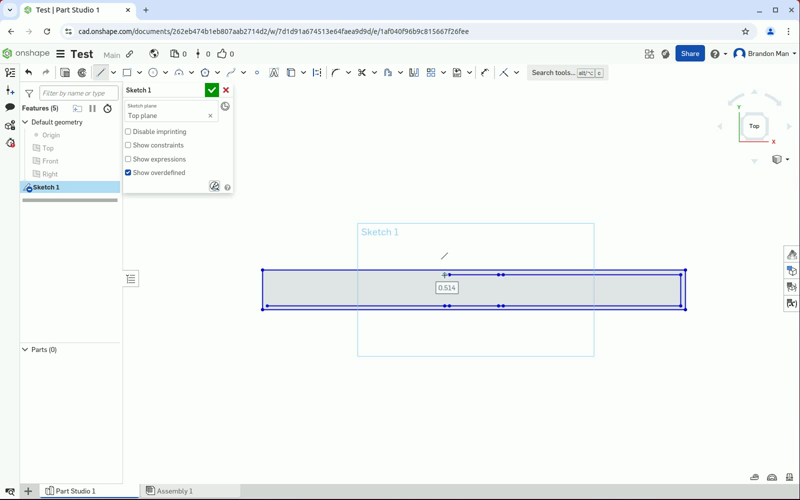
scroll(-6)
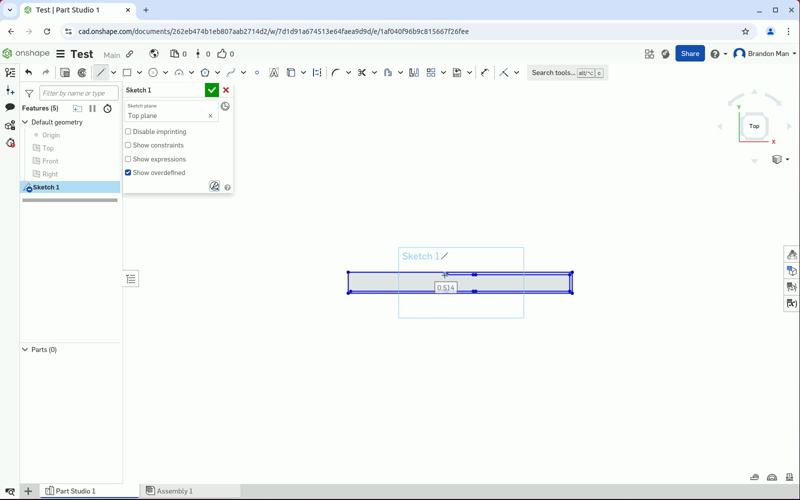
key_up(shift)
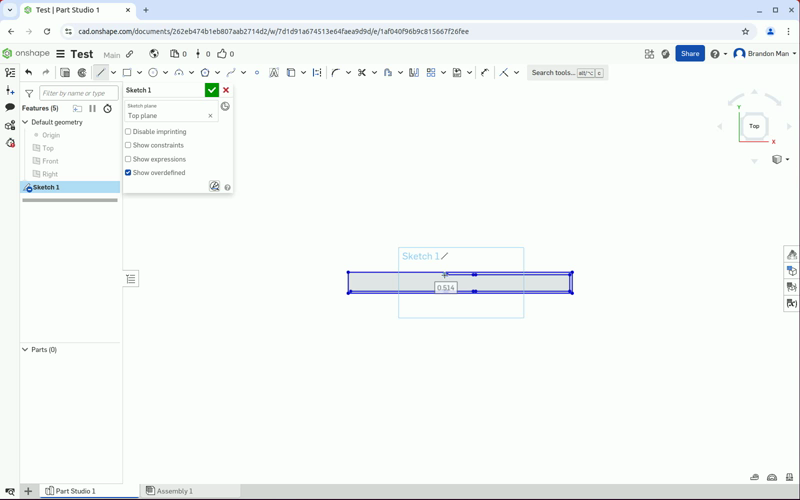
key_down(shift)
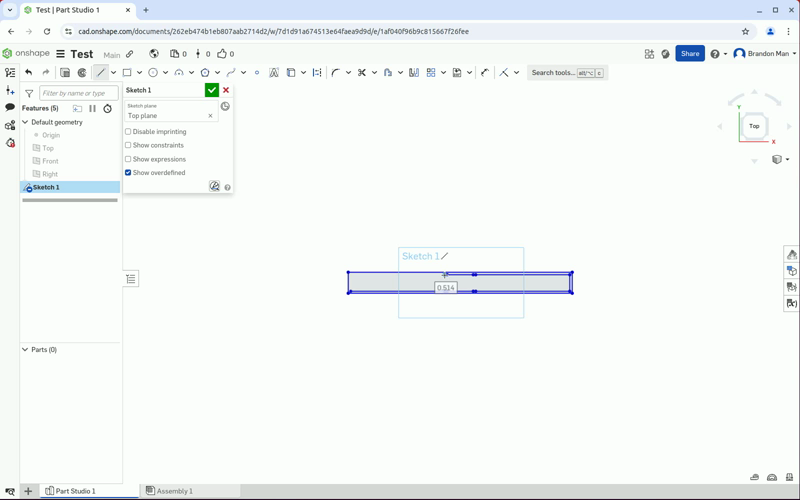
mouse_move(350, 274)
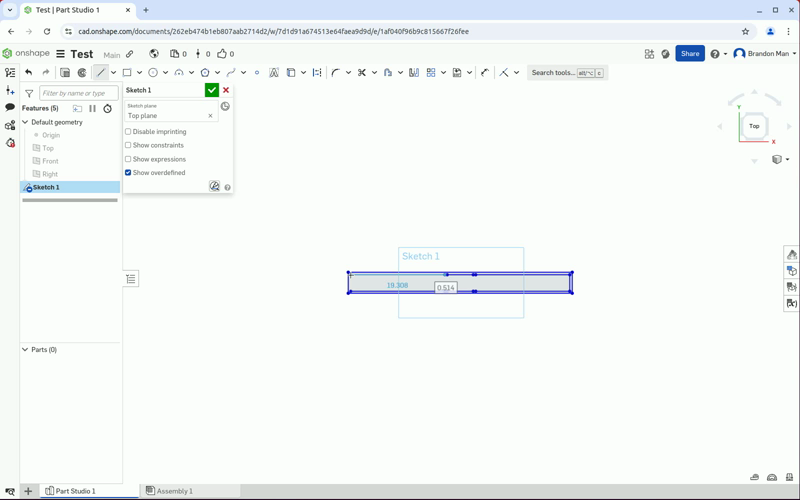
scroll(6)
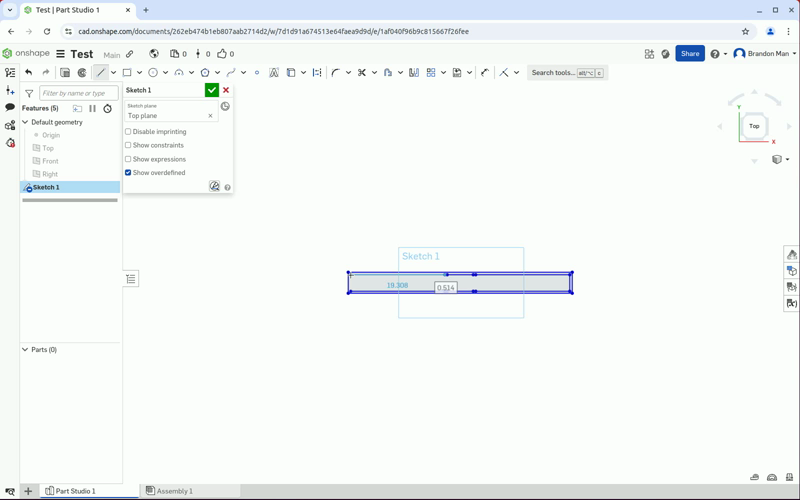
scroll(6)
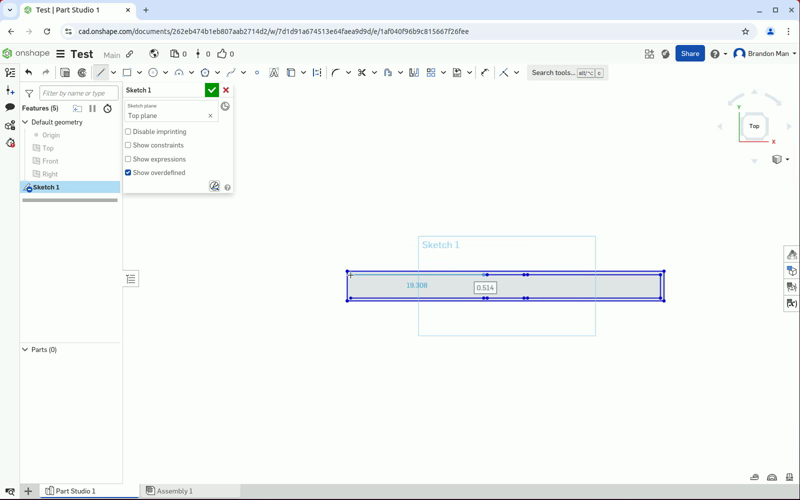
scroll(6)
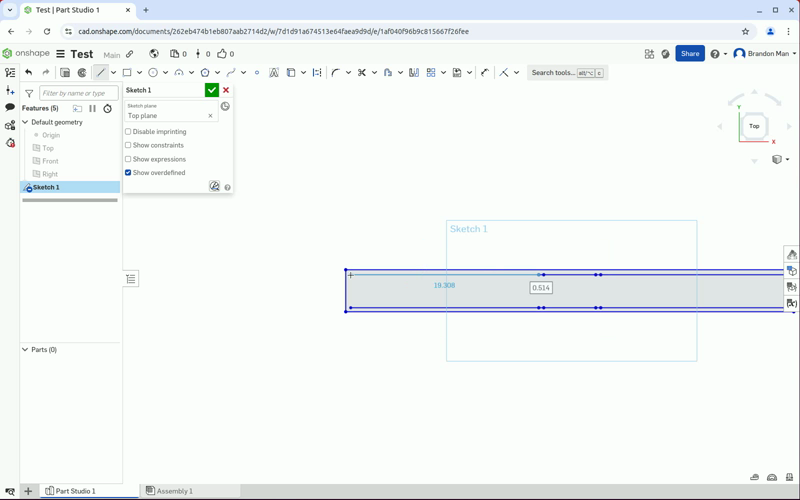
scroll(6)
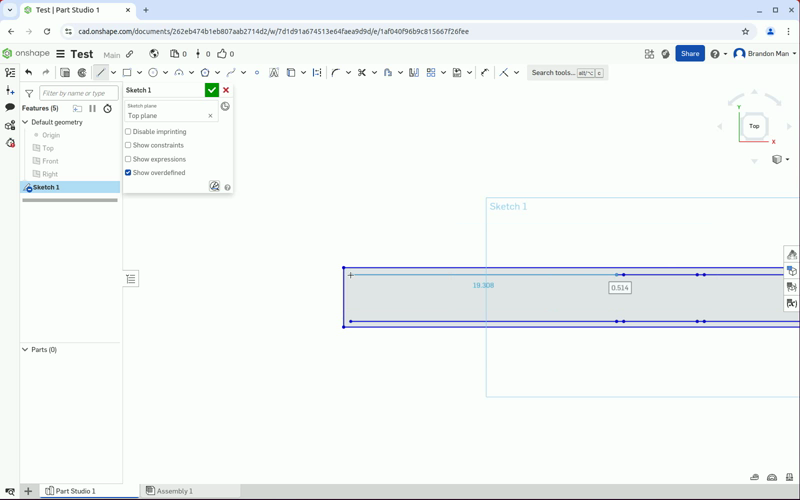
scroll(6)
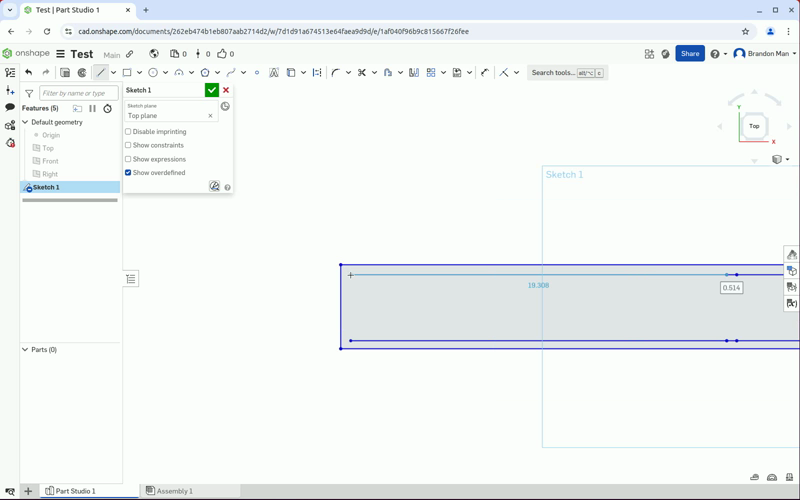
scroll(6)
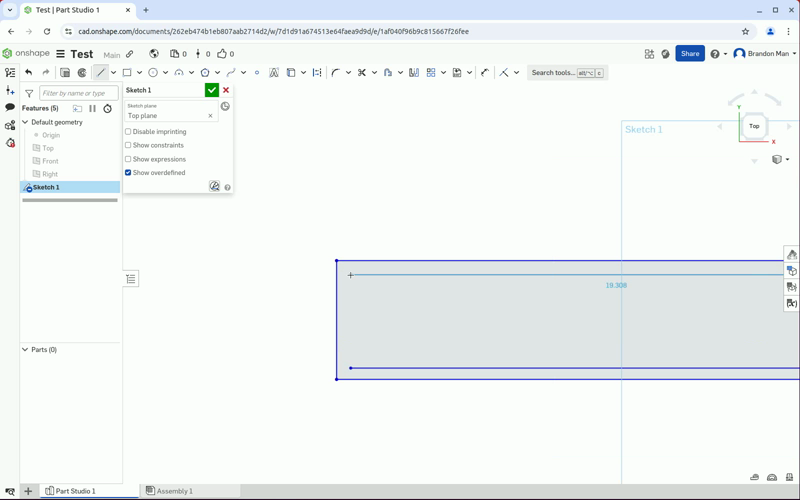
scroll(6)
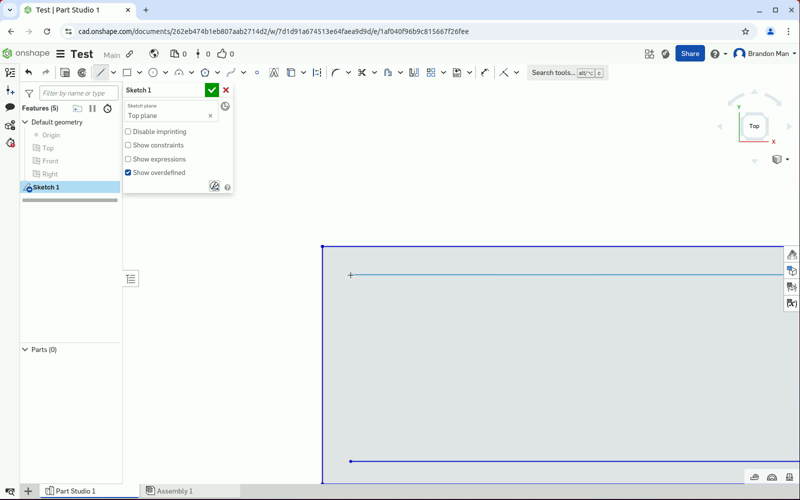
click(350, 274)
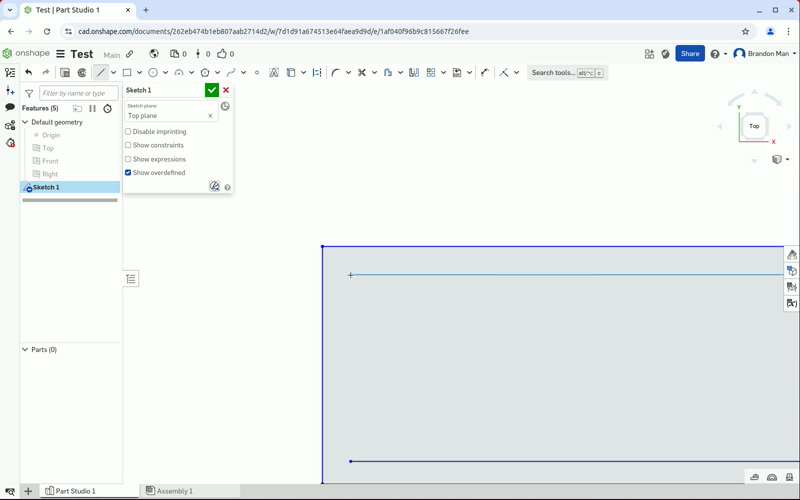
scroll(-6)
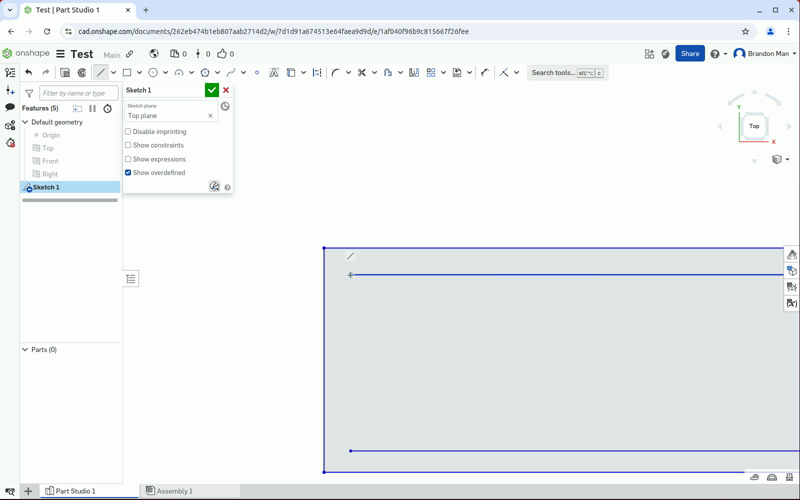
scroll(-6)
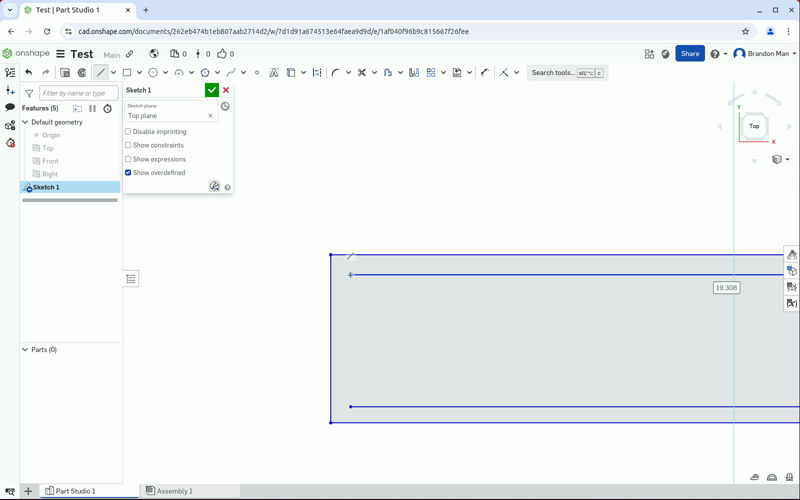
scroll(-6)
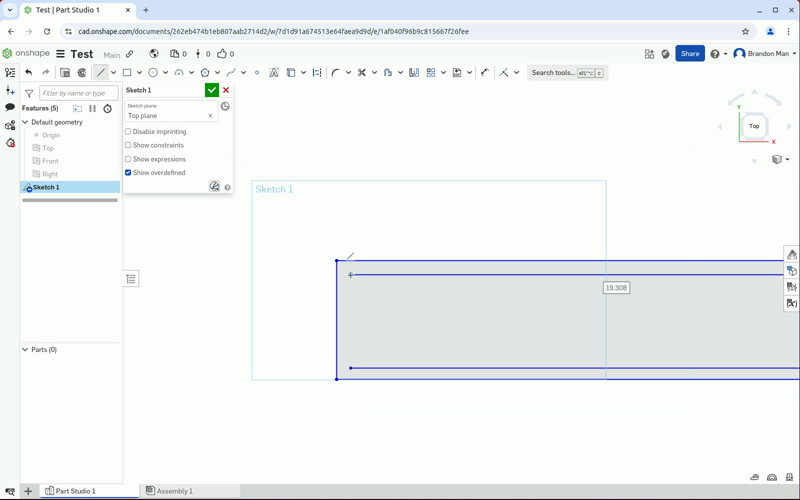
scroll(-6)
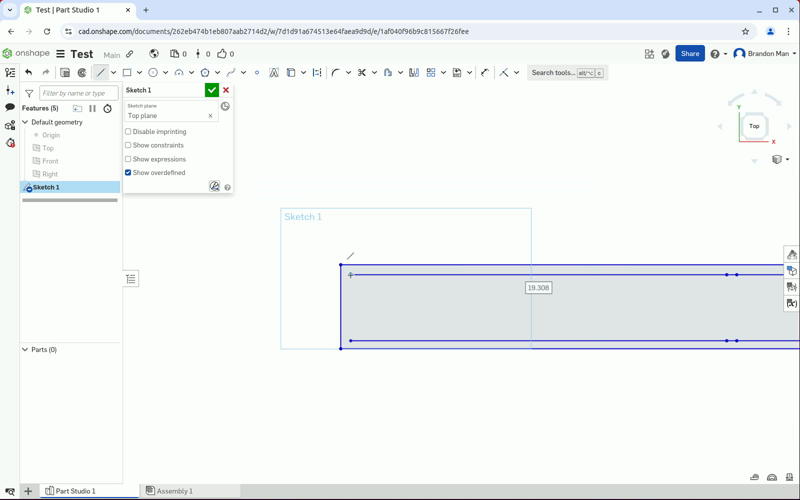
scroll(-6)
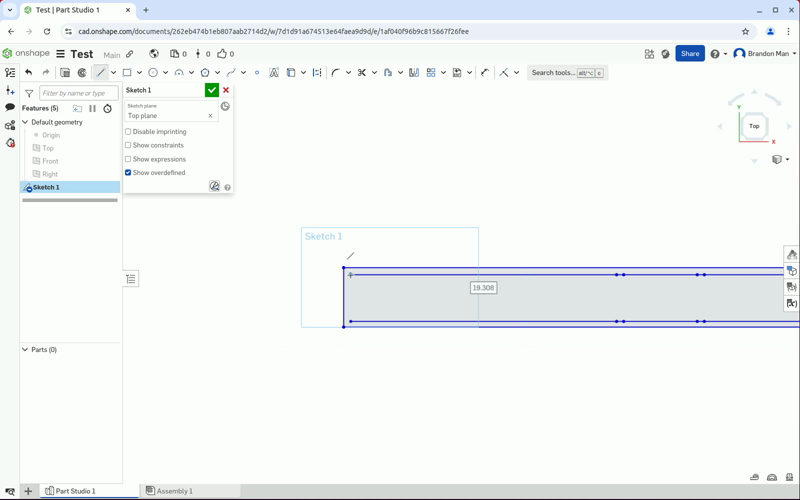
scroll(-6)
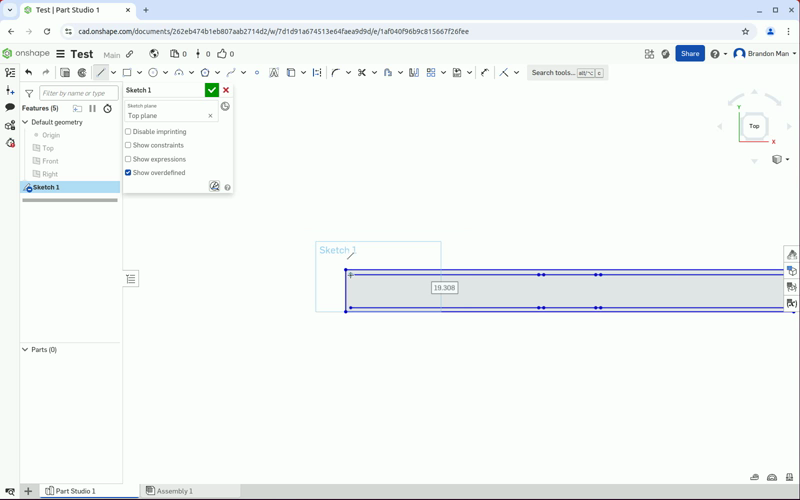
scroll(-6)
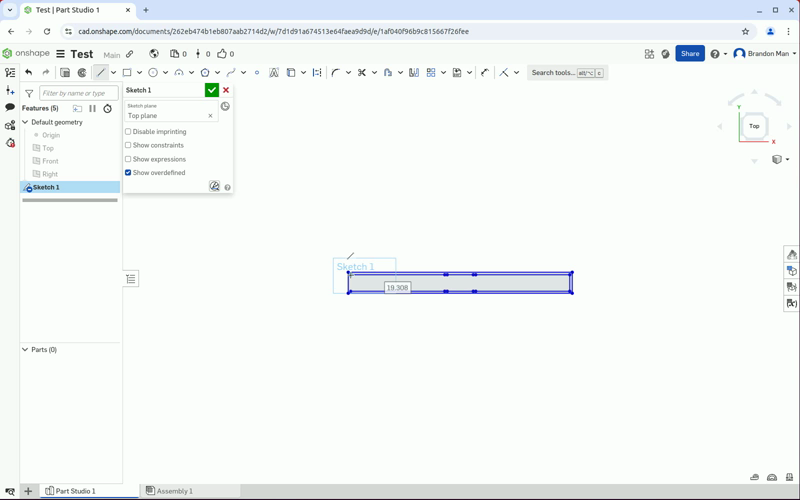
key_up(shift)
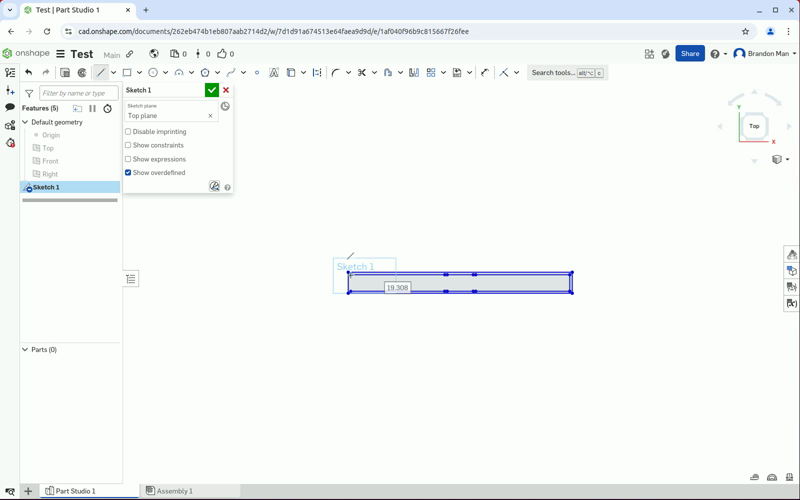
mouse_move(380, 274)
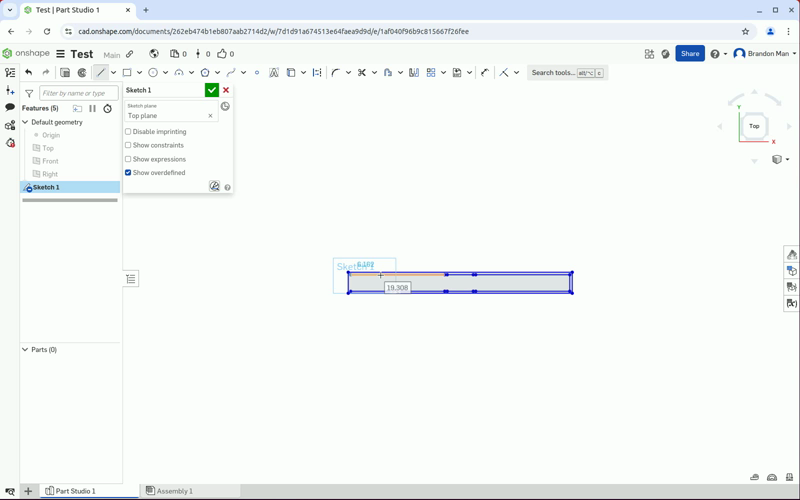
key_down(shift)
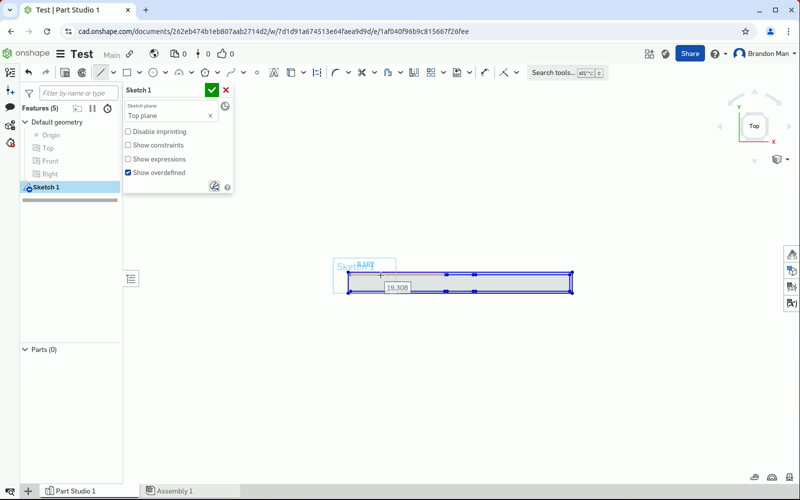
mouse_move(350, 291)
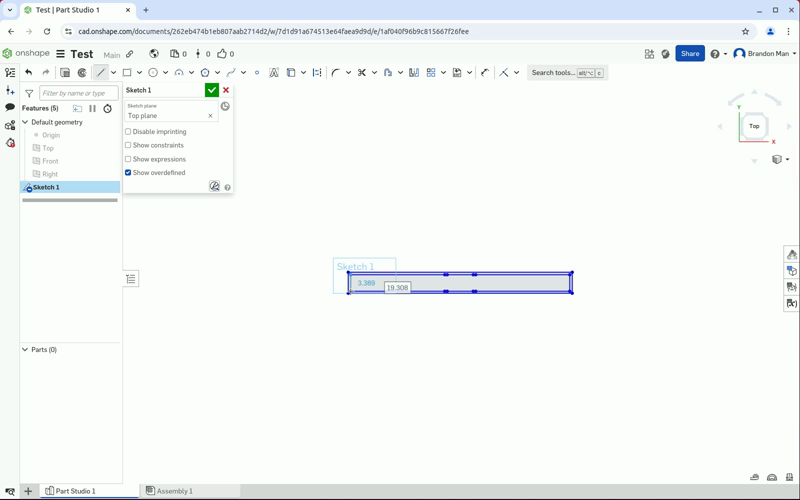
scroll(6)
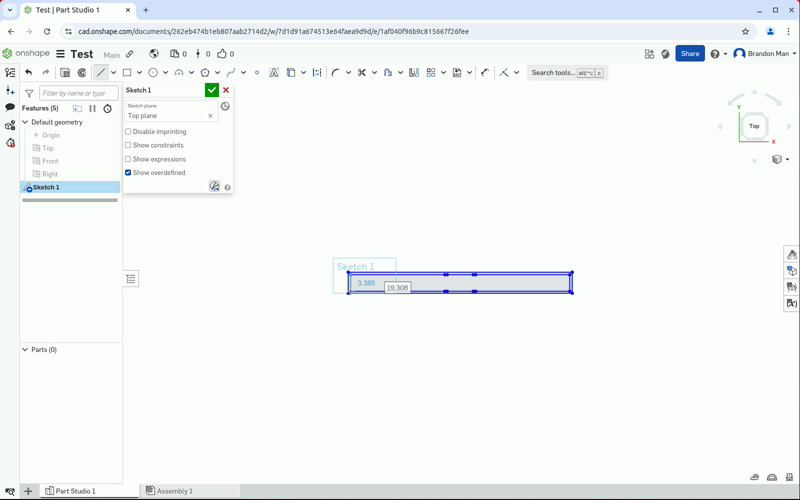
scroll(6)
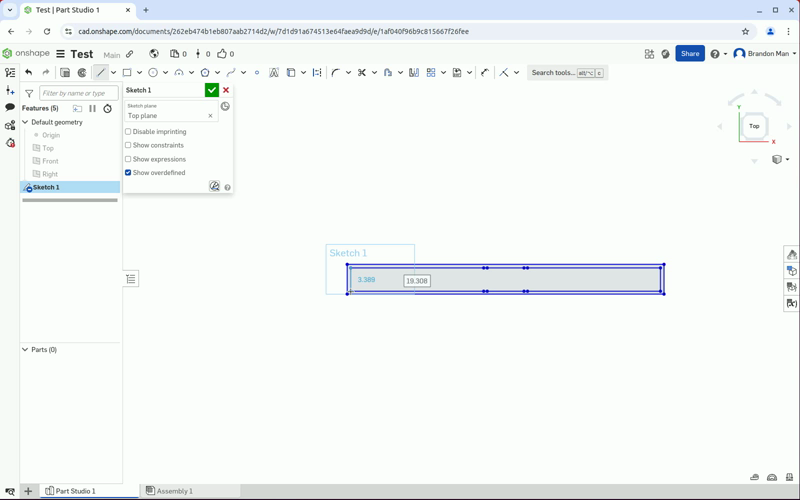
scroll(6)
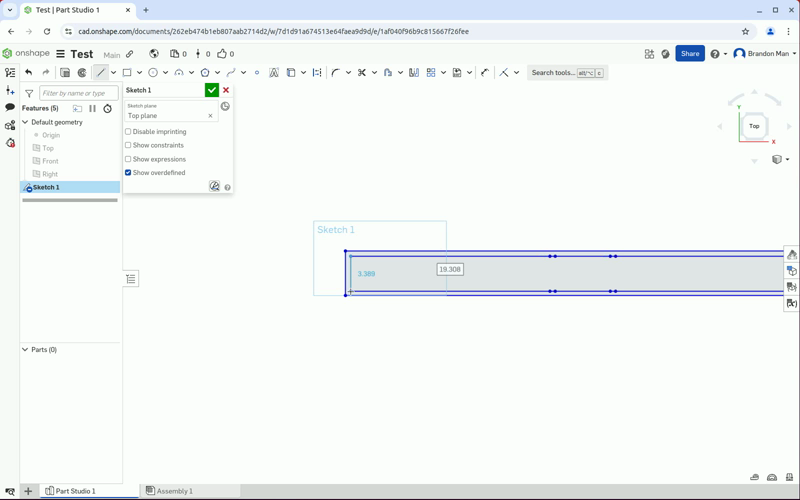
scroll(6)
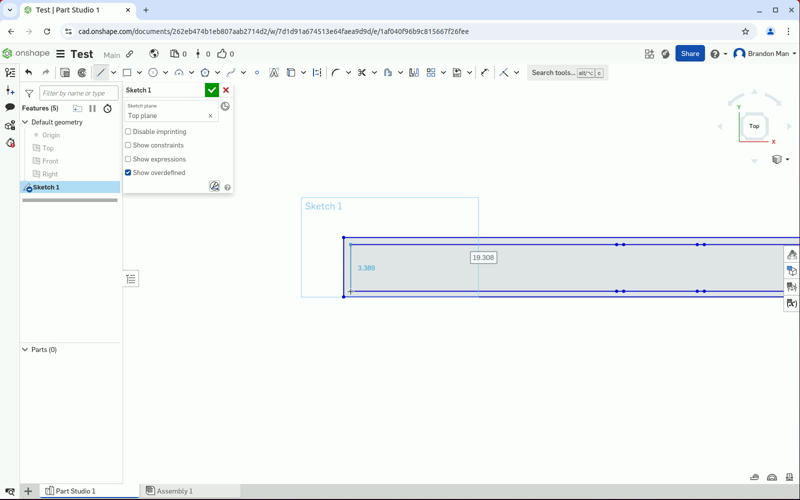
scroll(6)
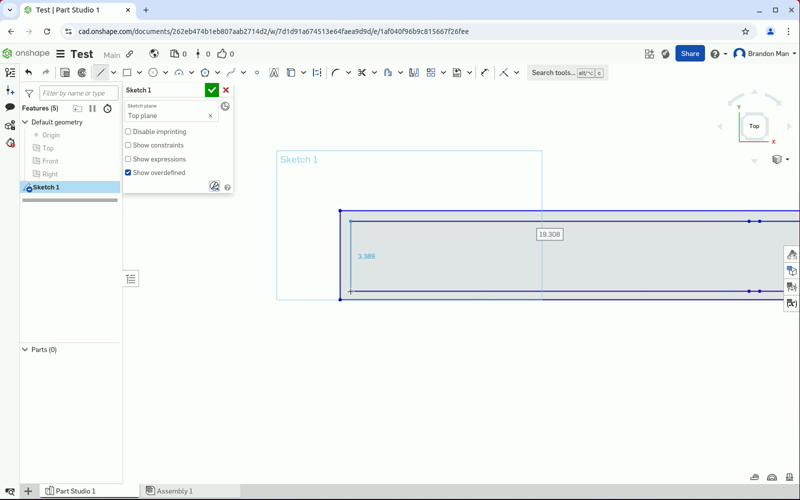
scroll(6)
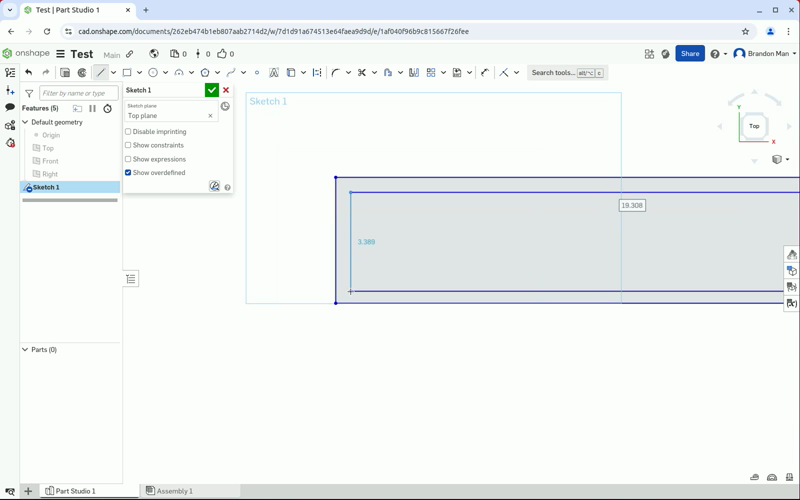
scroll(6)
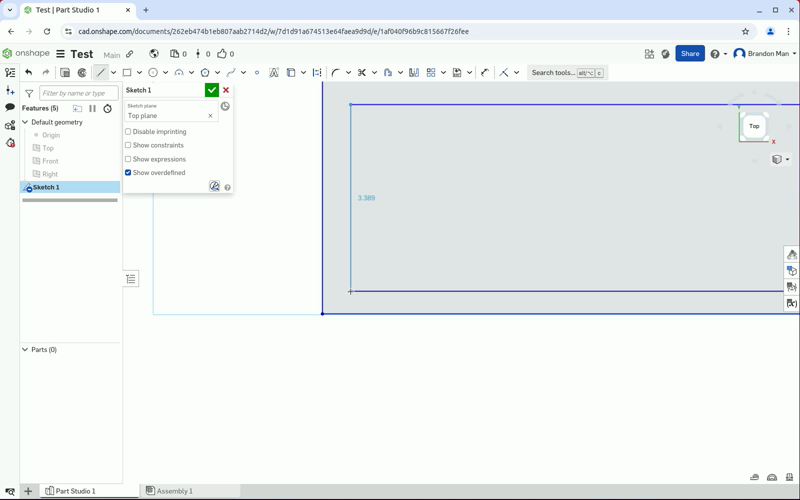
key_up(shift)
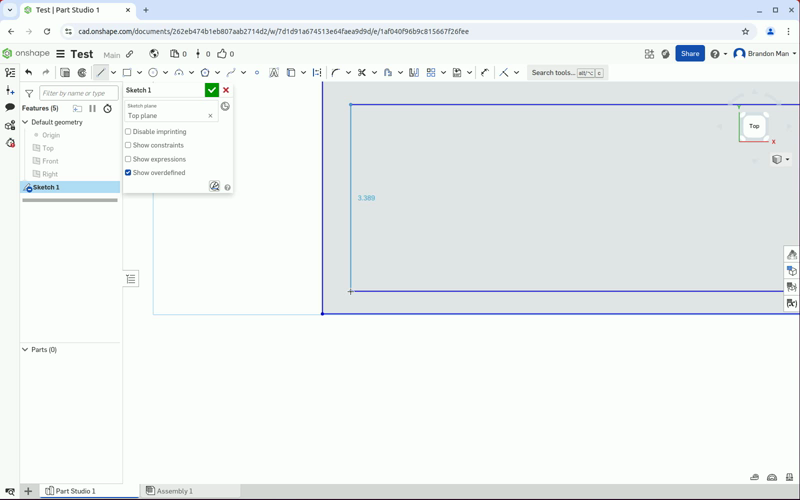
click(350, 291)
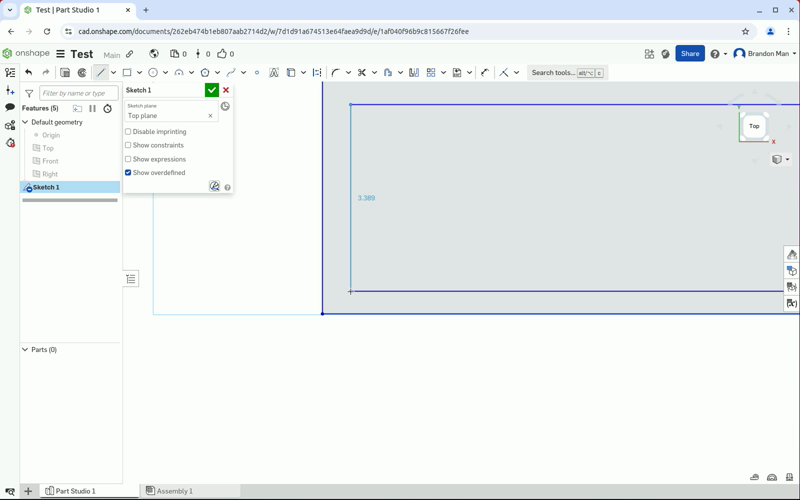
scroll(-6)
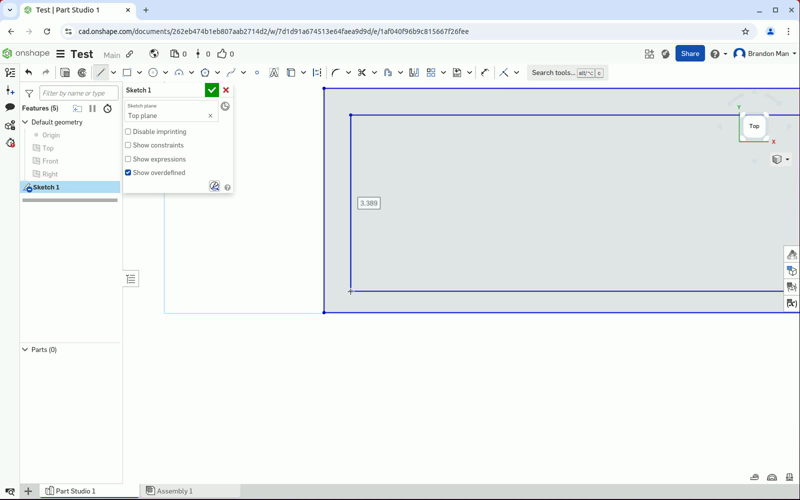
scroll(-6)
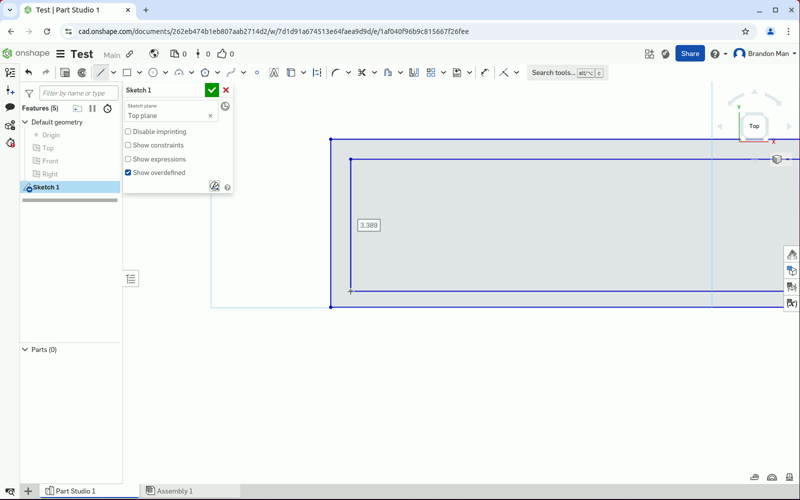
scroll(-6)
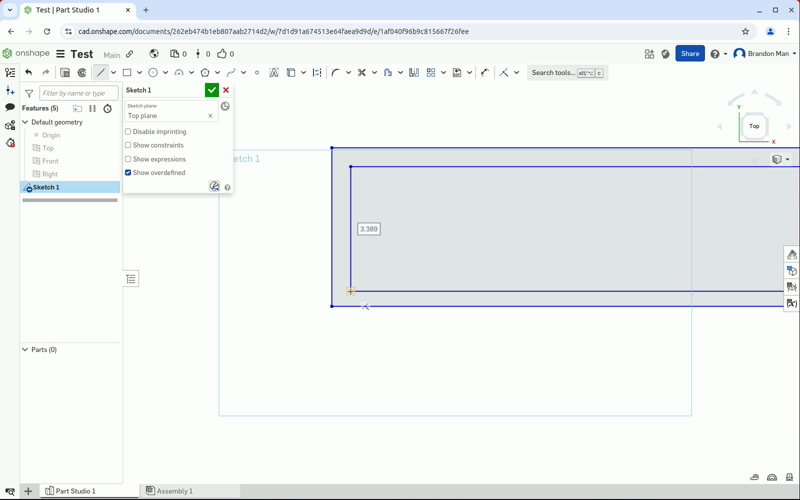
scroll(-6)
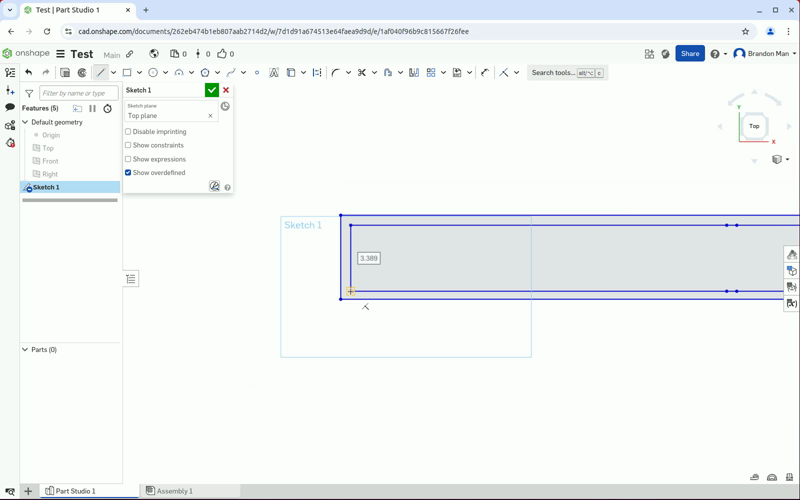
scroll(-6)
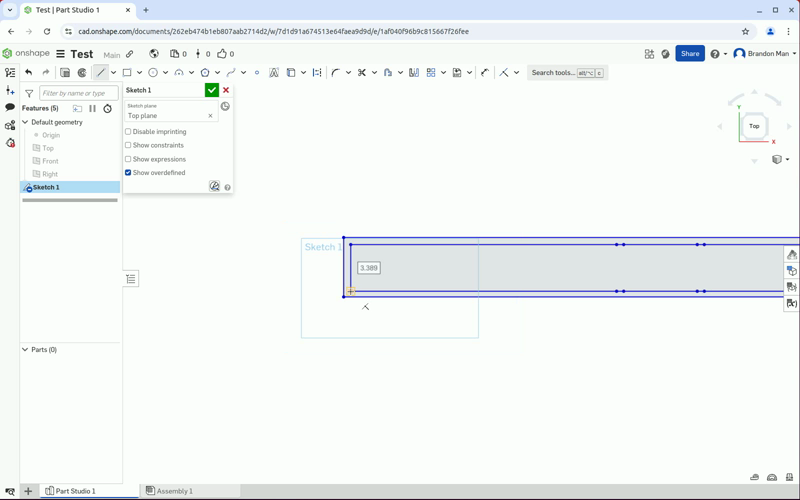
scroll(-6)
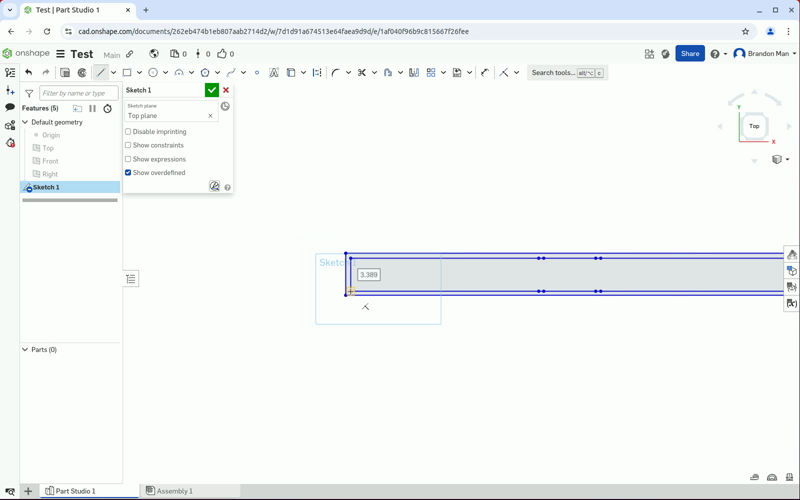
scroll(-6)
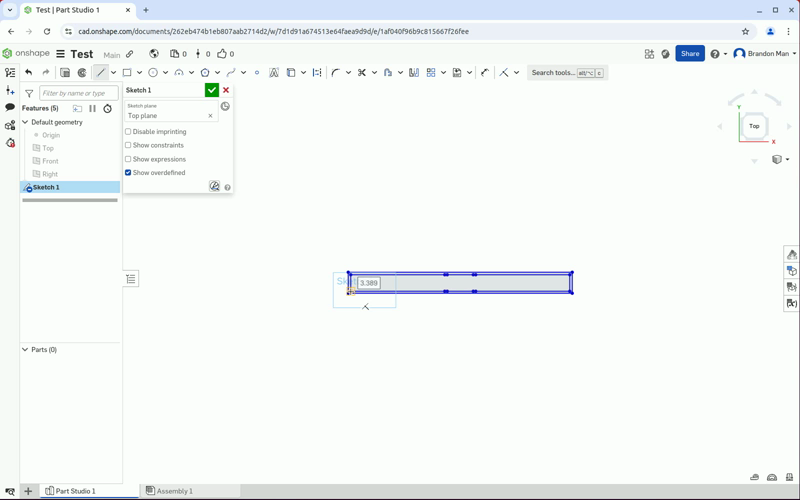
key(esc)
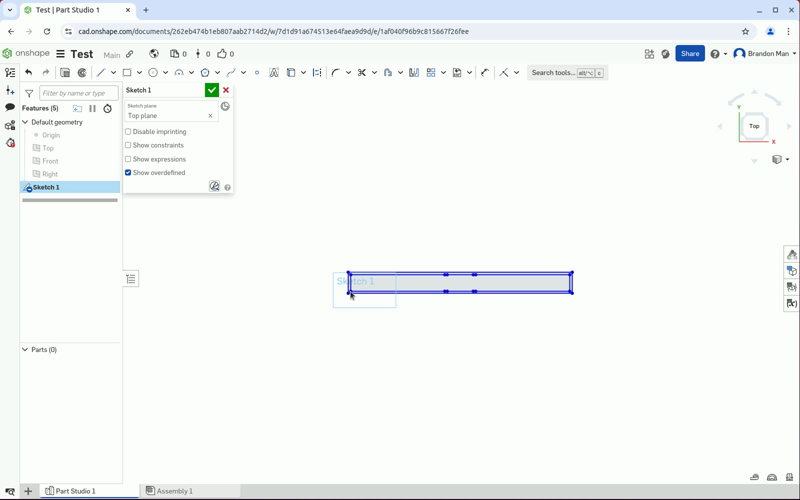
mouse_move(466, 292)
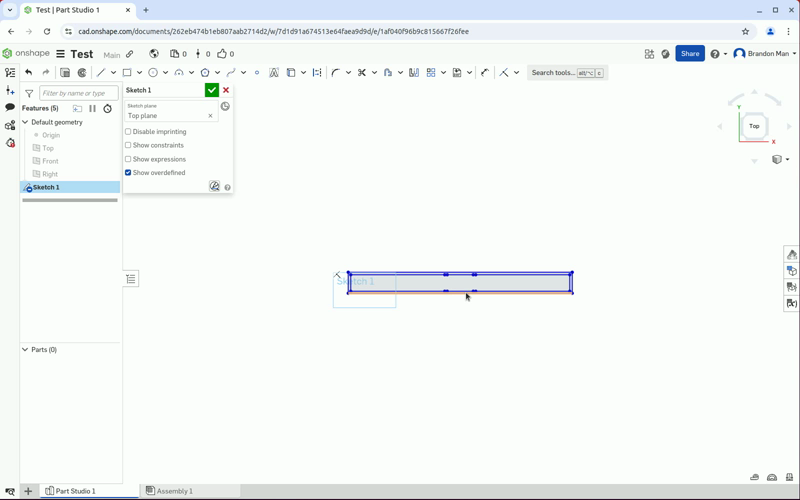
scroll(6)
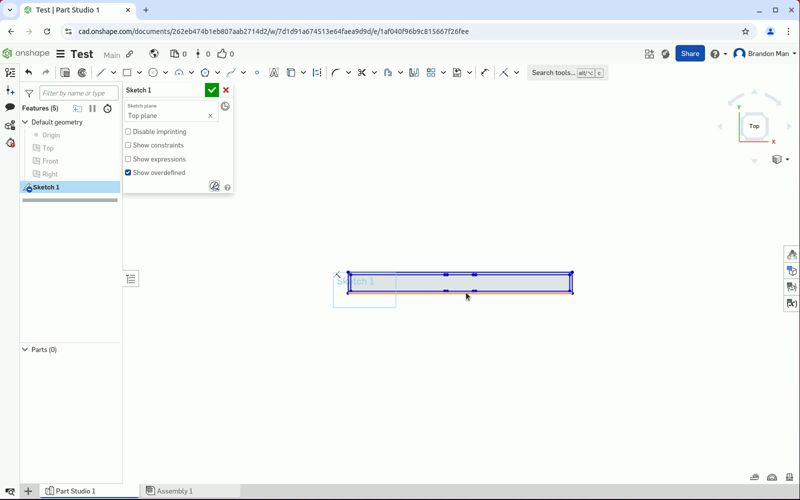
scroll(6)
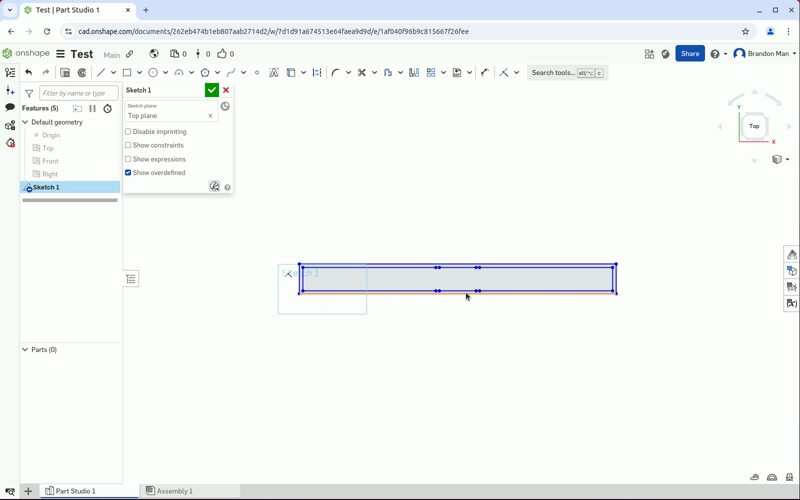
scroll(6)
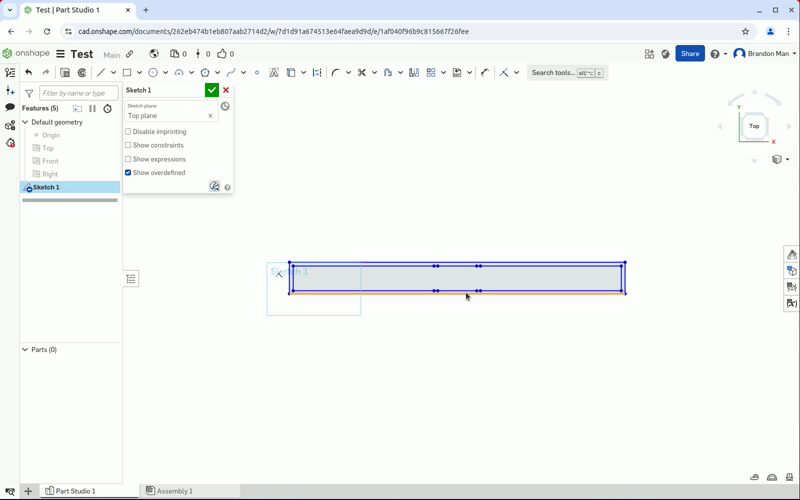
scroll(6)
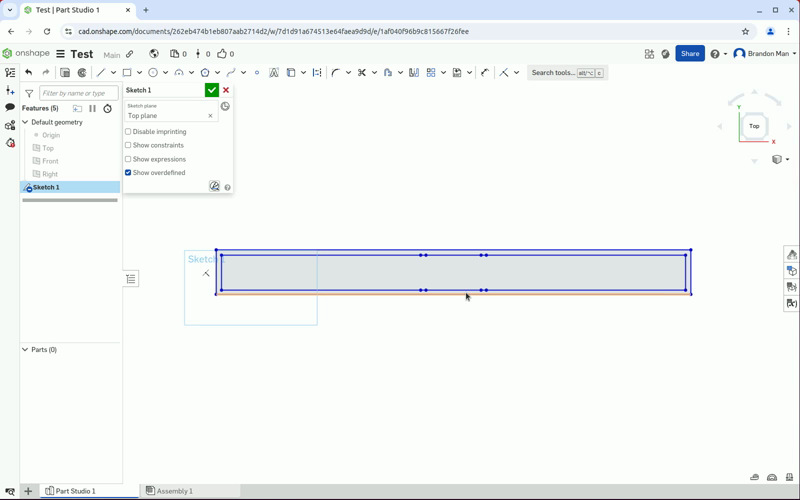
scroll(6)
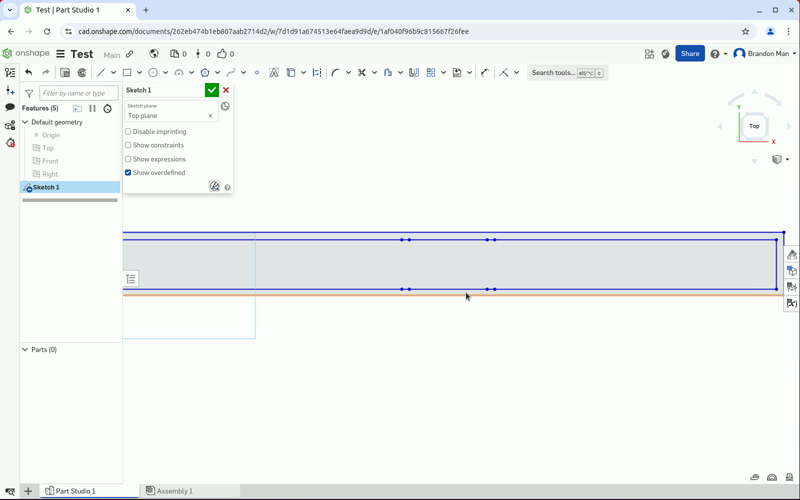
scroll(6)
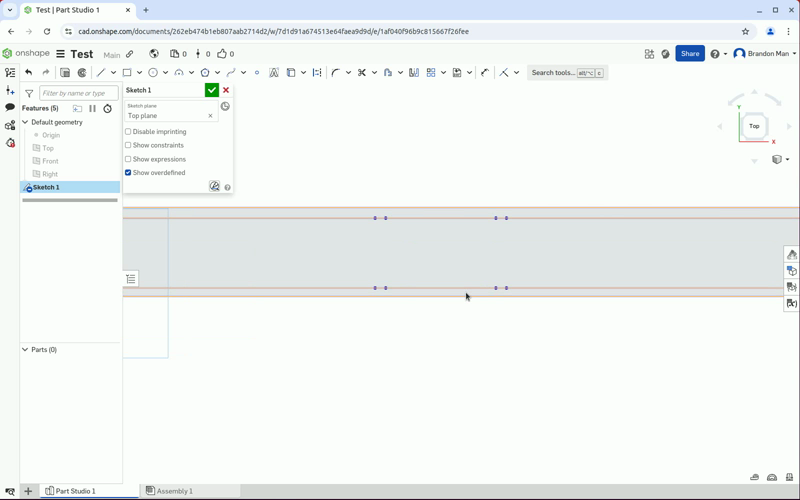
scroll(6)
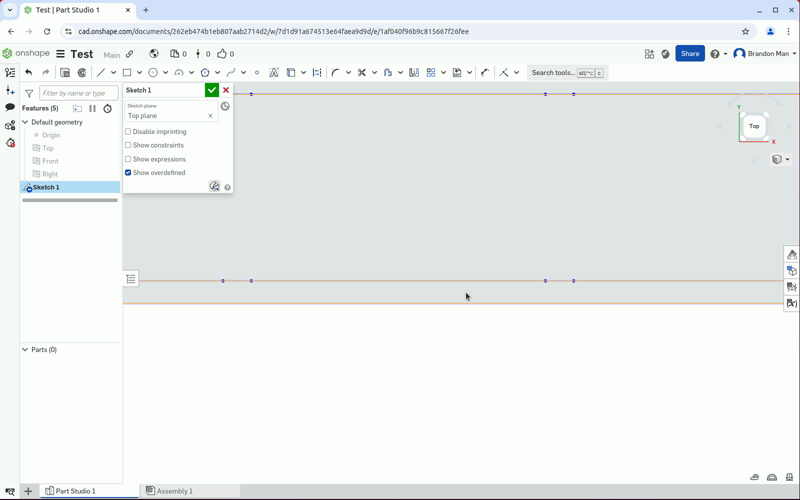
click(466, 292)
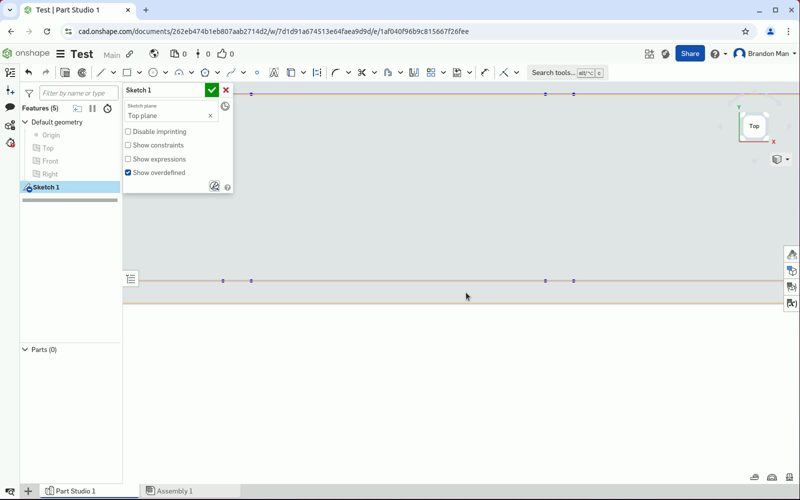
scroll(-6)
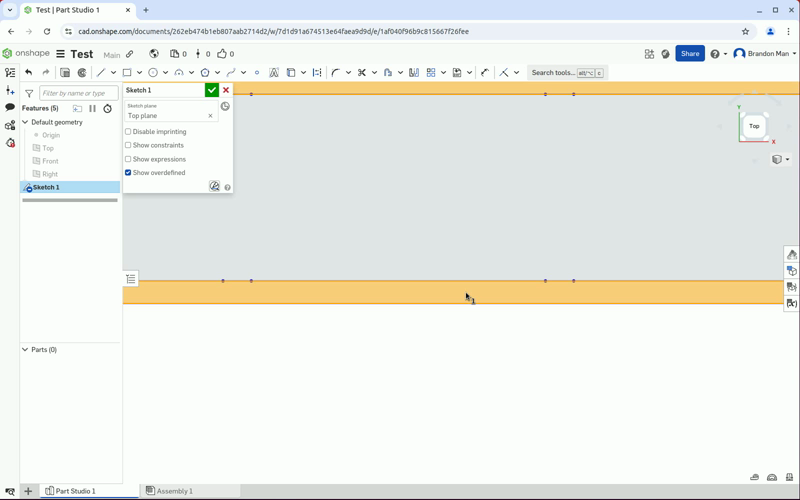
scroll(-6)
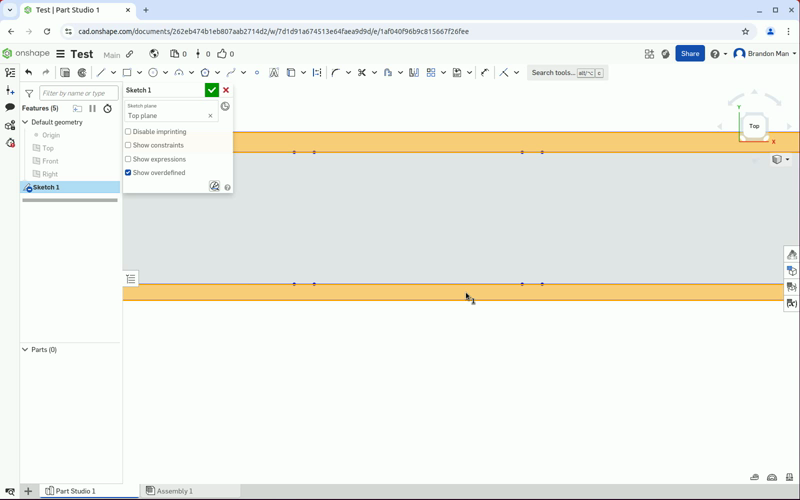
scroll(-6)
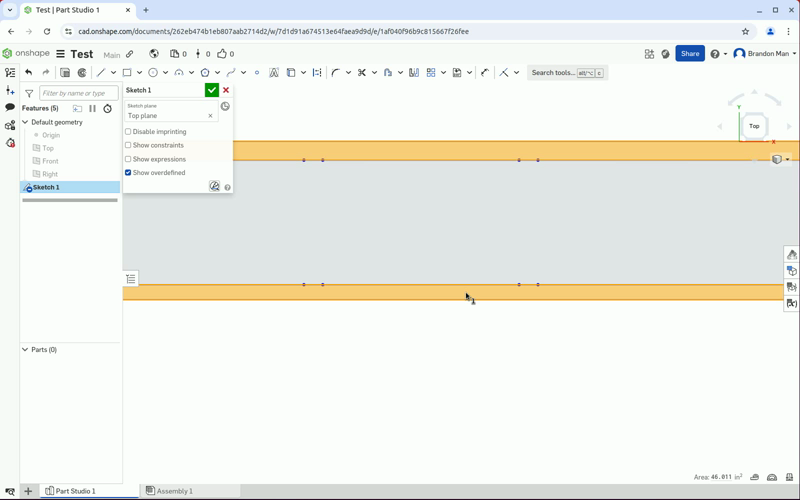
scroll(-6)
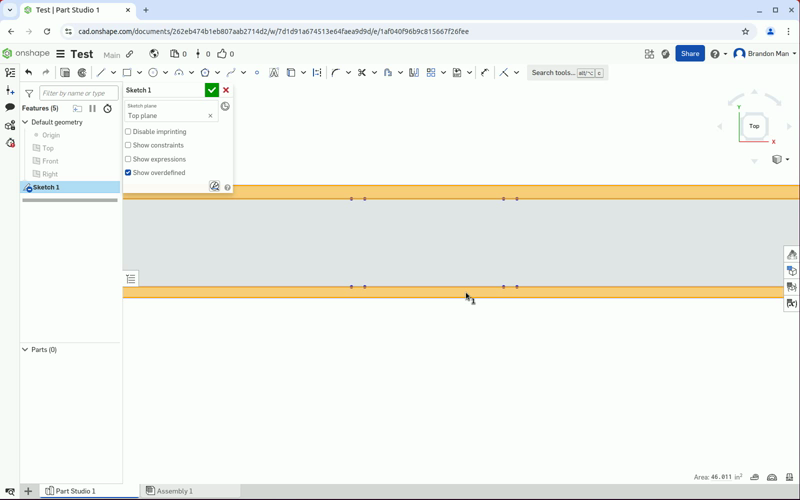
scroll(-6)
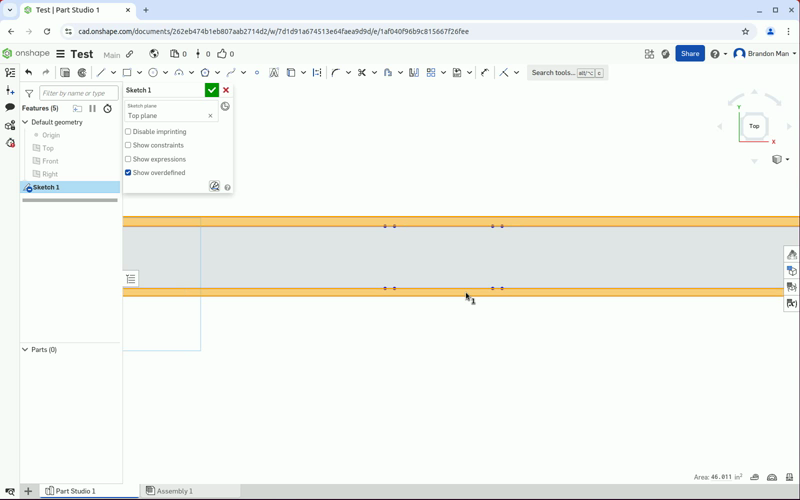
scroll(-6)
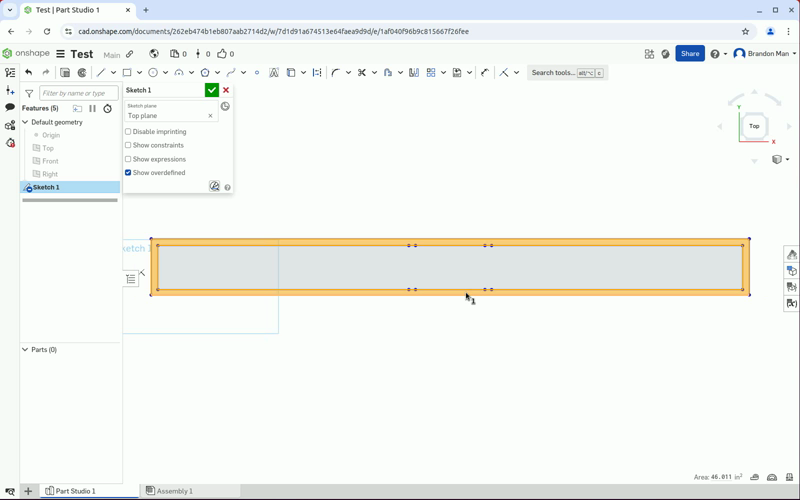
scroll(-6)
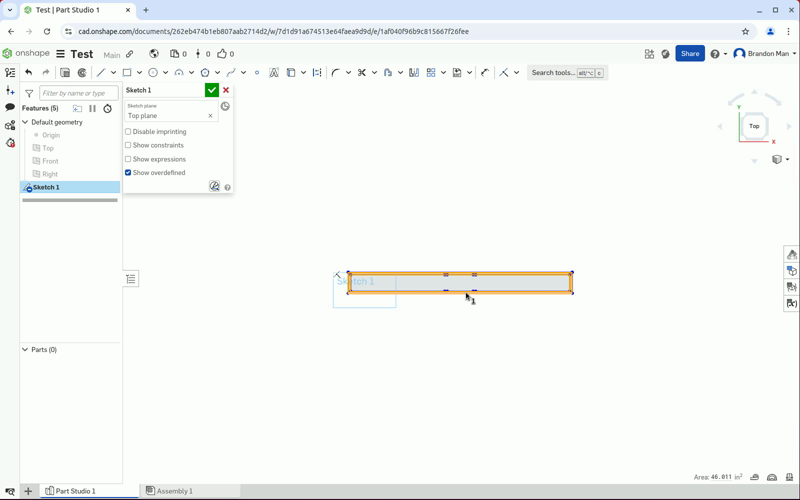
mouse_move(73, 352)
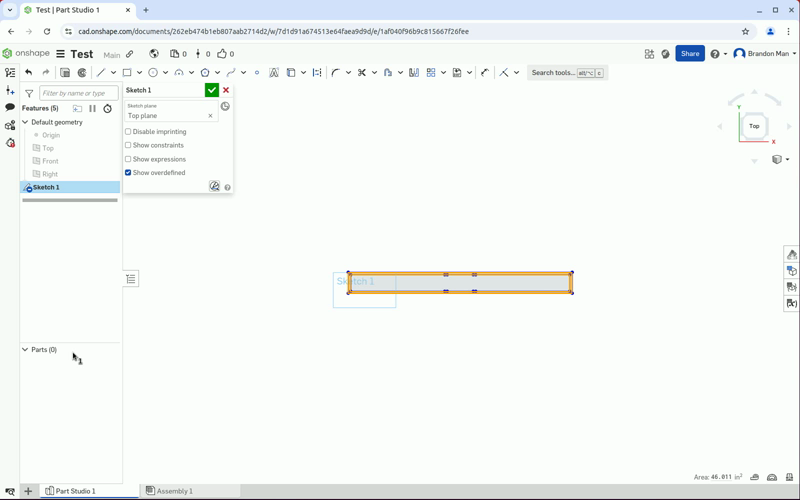
key(shift+y)
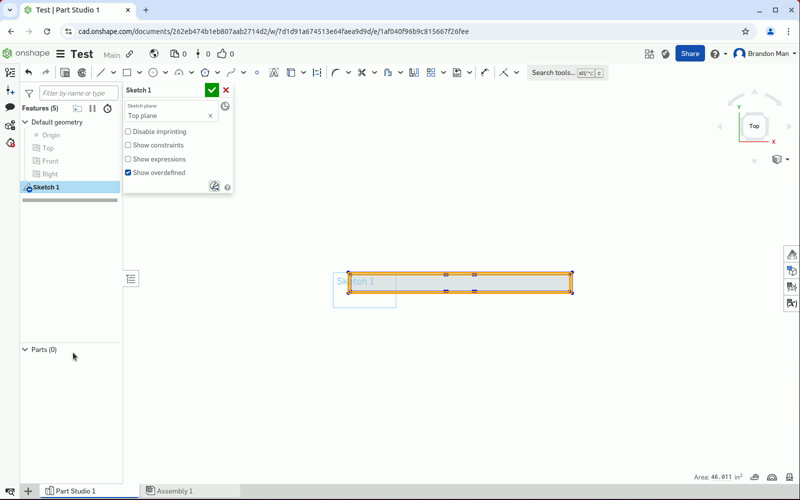
key(shift+e)
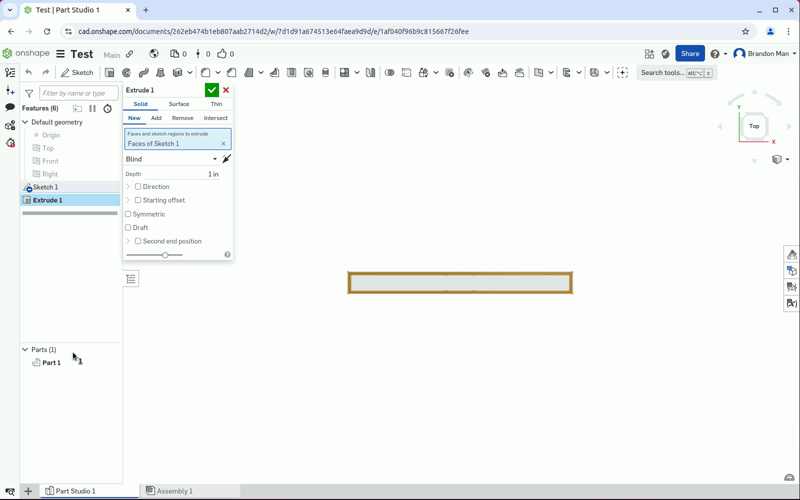
mouse_move(143, 106)
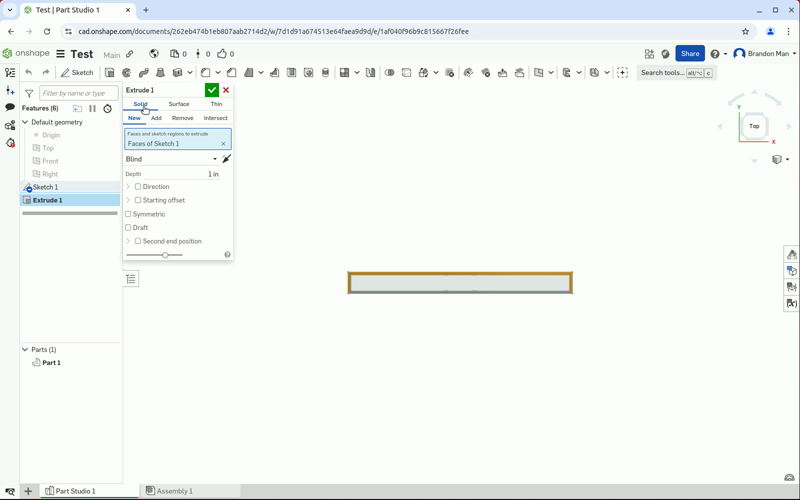
click(143, 106)
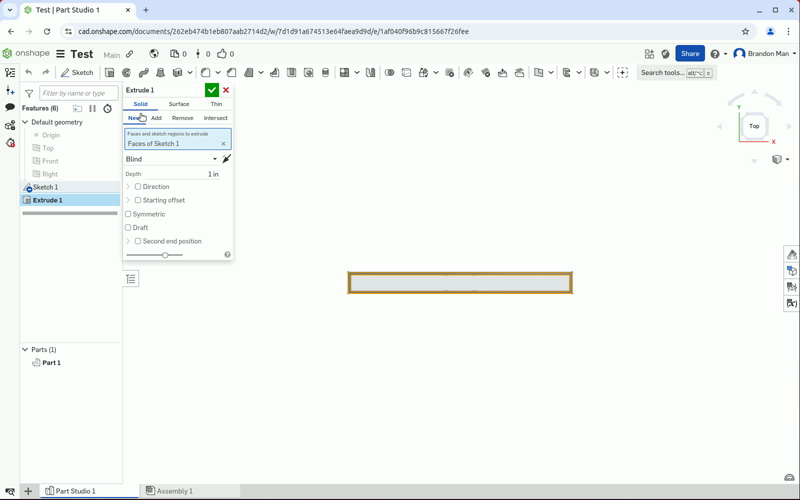
mouse_move(137, 120)
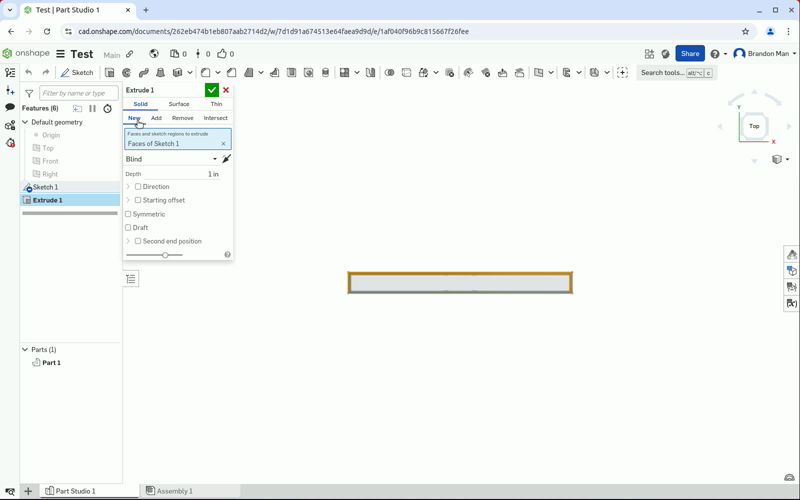
click(137, 120)
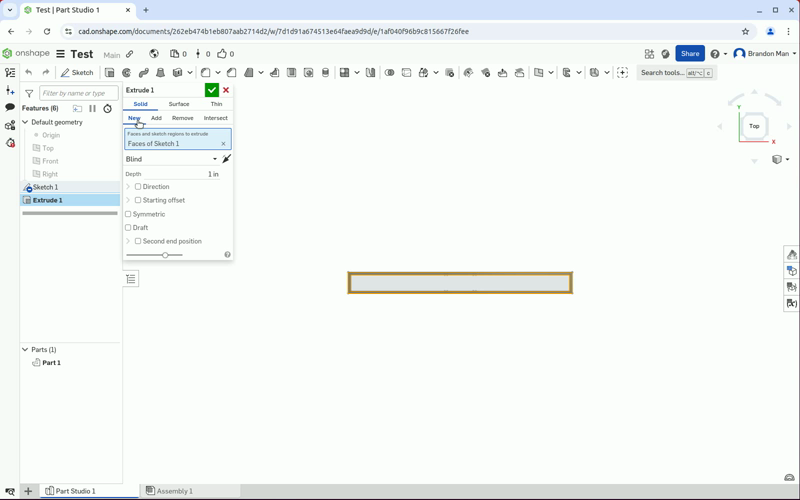
key(tab, 4)
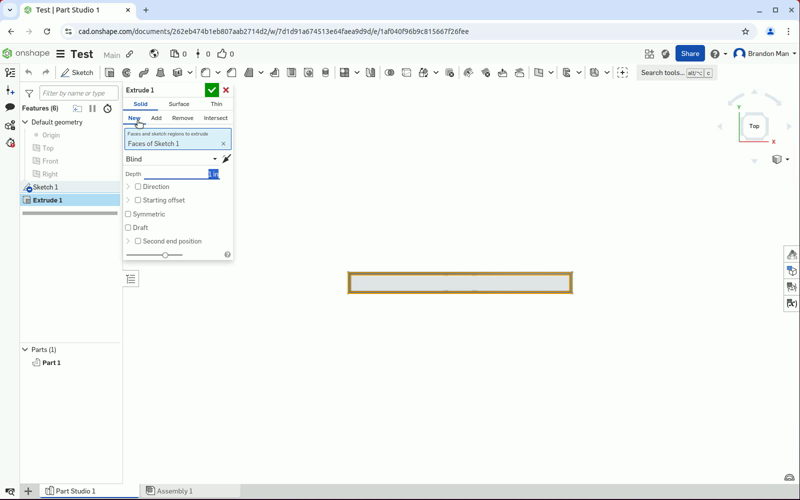
text(3.851)
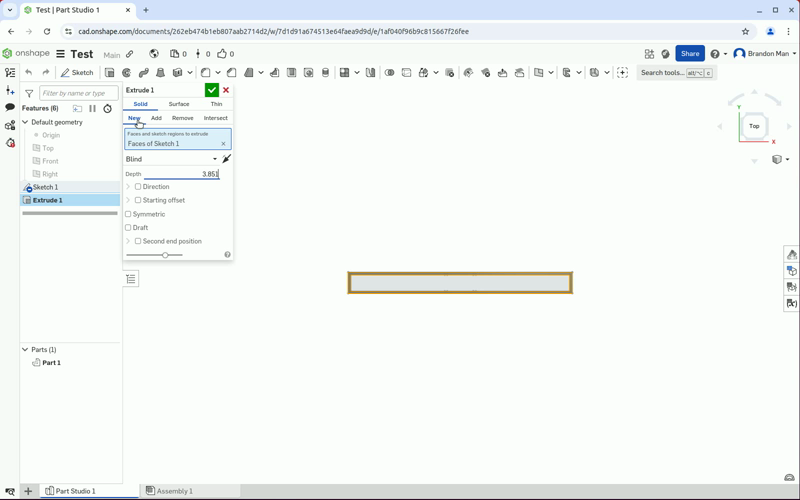
key(enter)
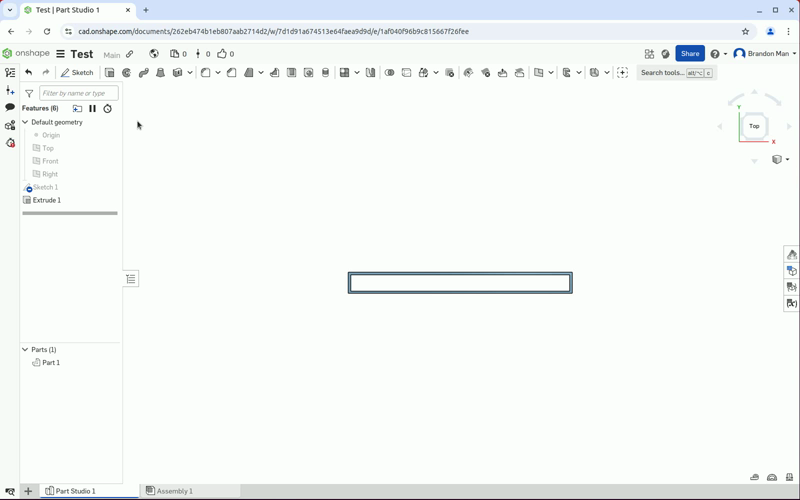
key(shift+h)
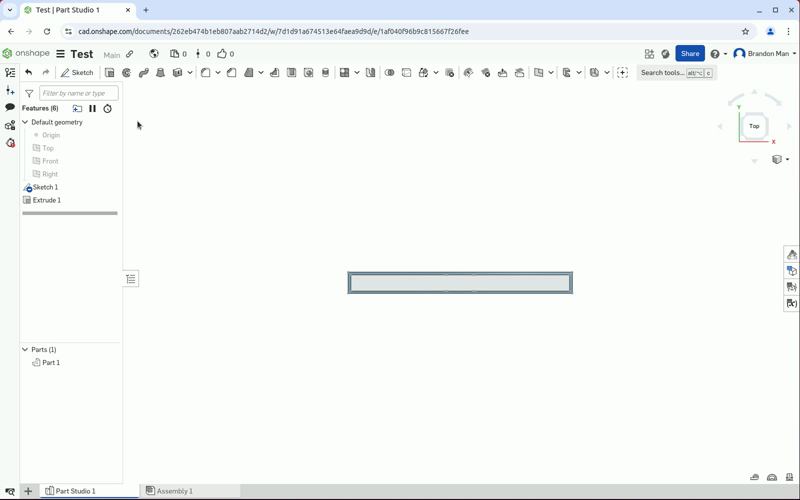
key(shift+h)
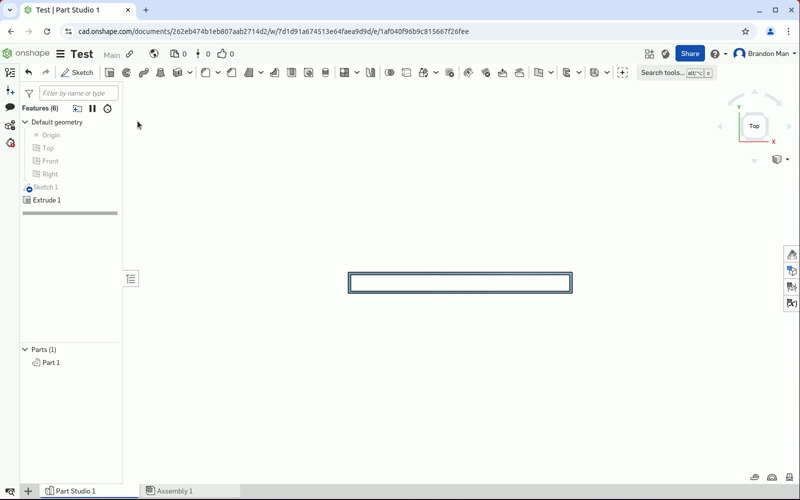
mouse_move(73, 189)
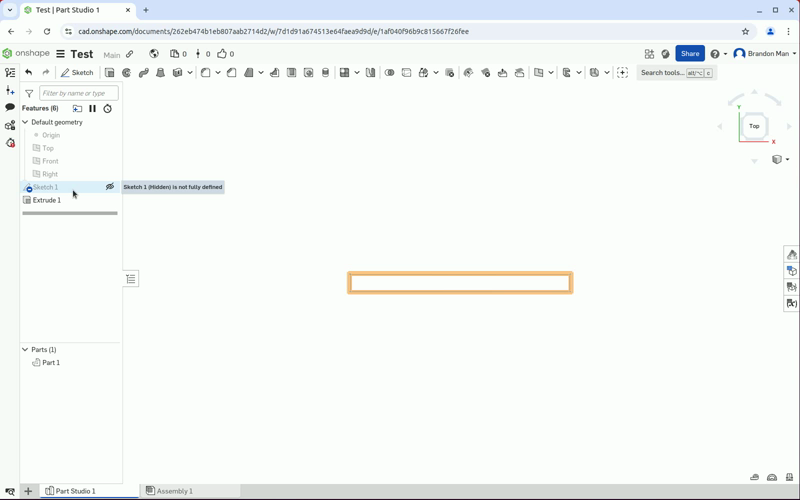
click(73, 189)
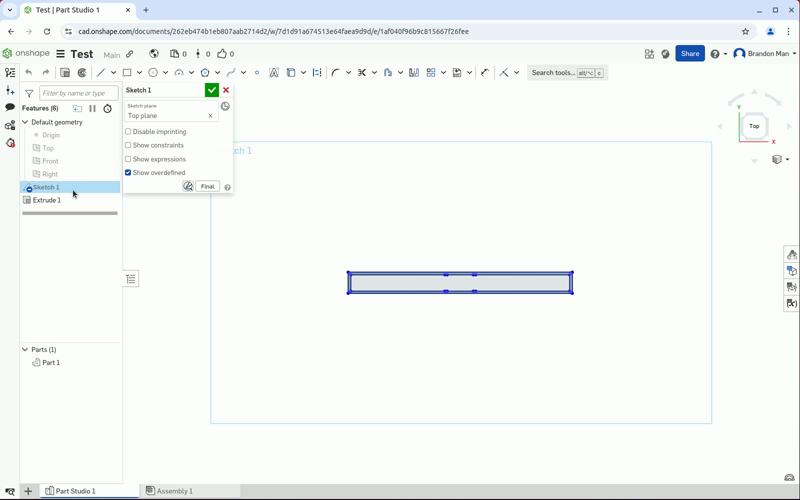
mouse_move(229, 92)
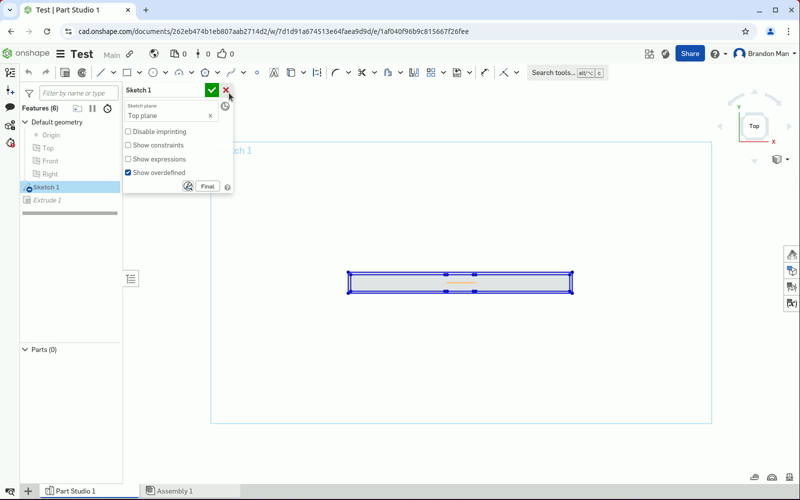
click(229, 92)
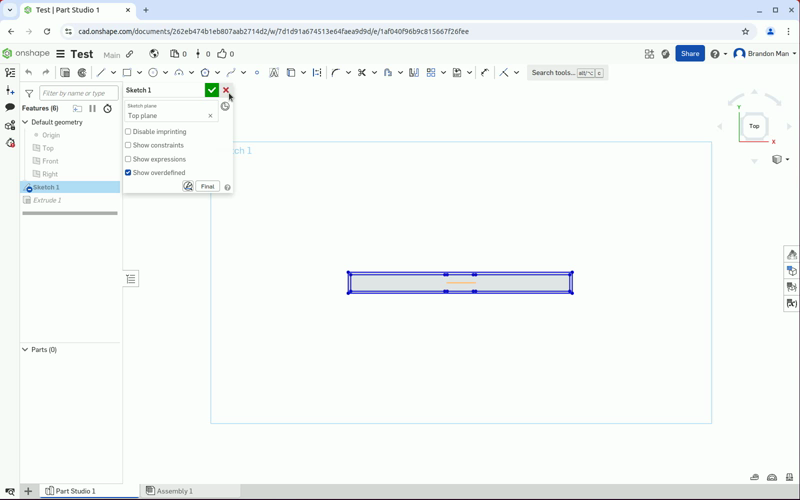
key(shift+s)
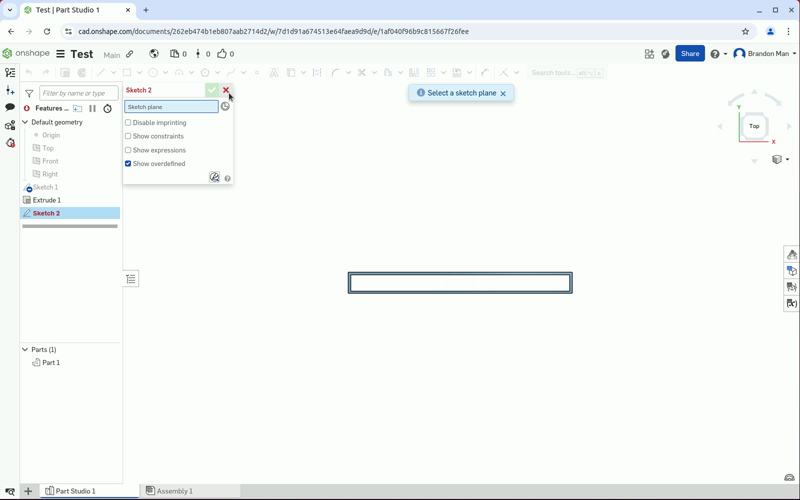
mouse_move(73, 150)
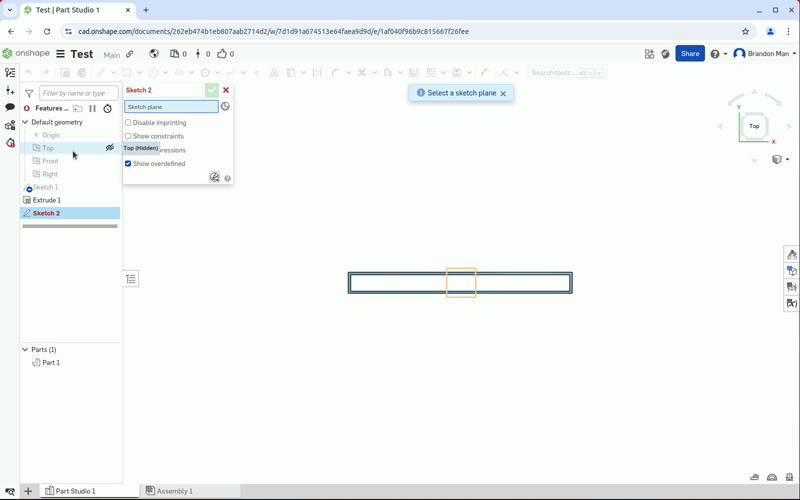
click(73, 150)
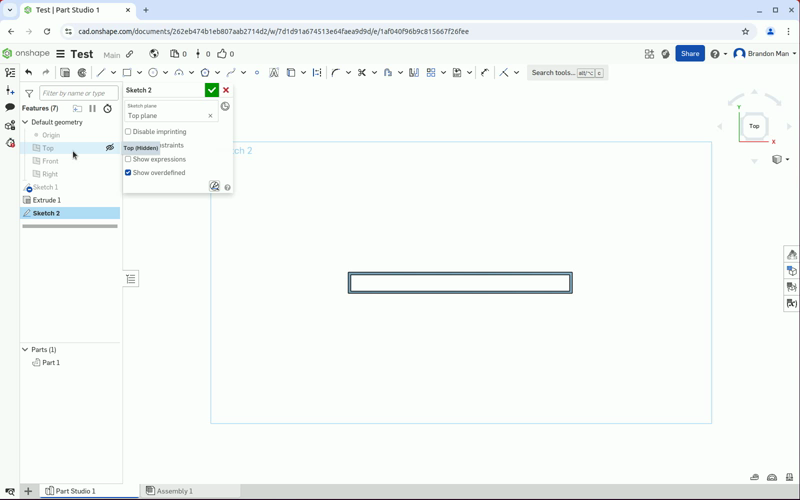
mouse_move(73, 352)
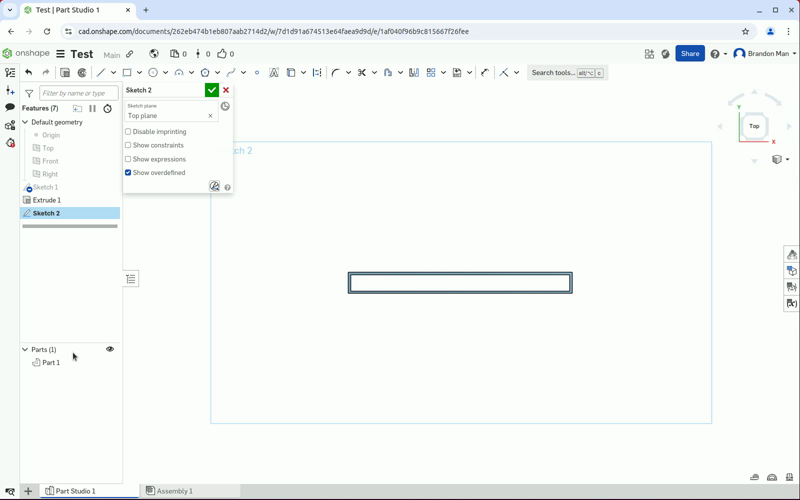
key(y)
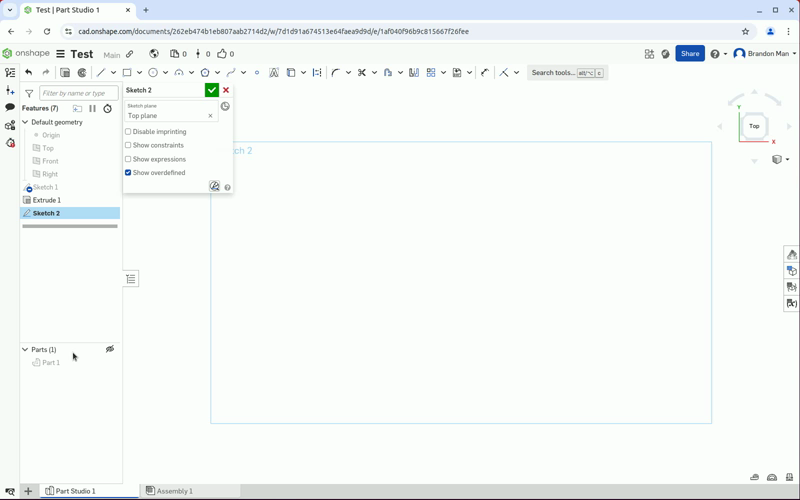
key(l)
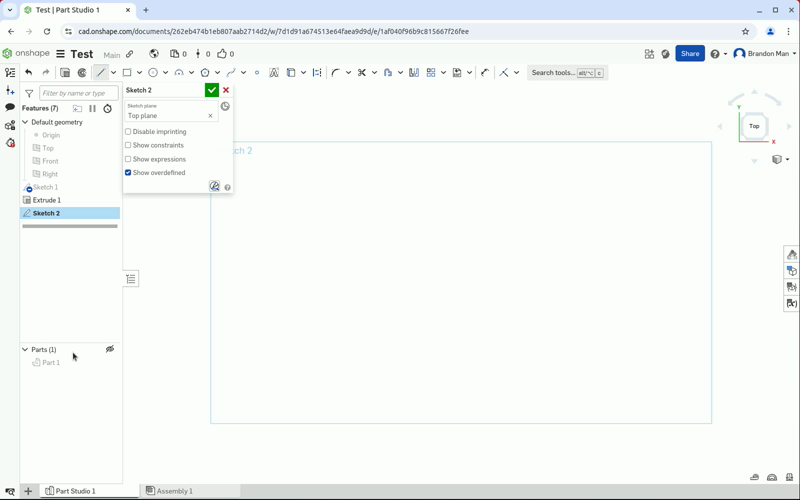
key_down(shift)
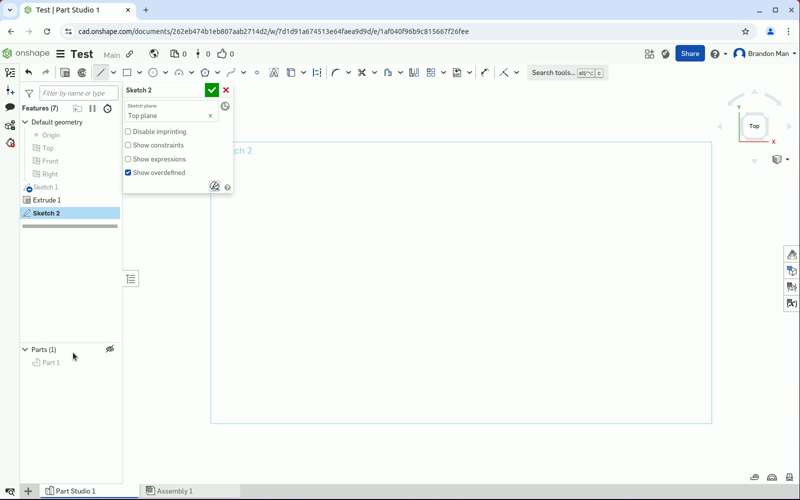
mouse_move(445, 291)
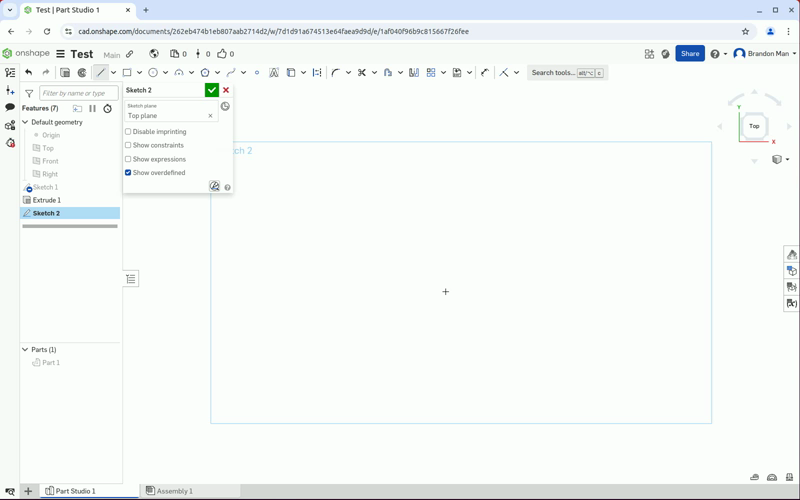
click(445, 291)
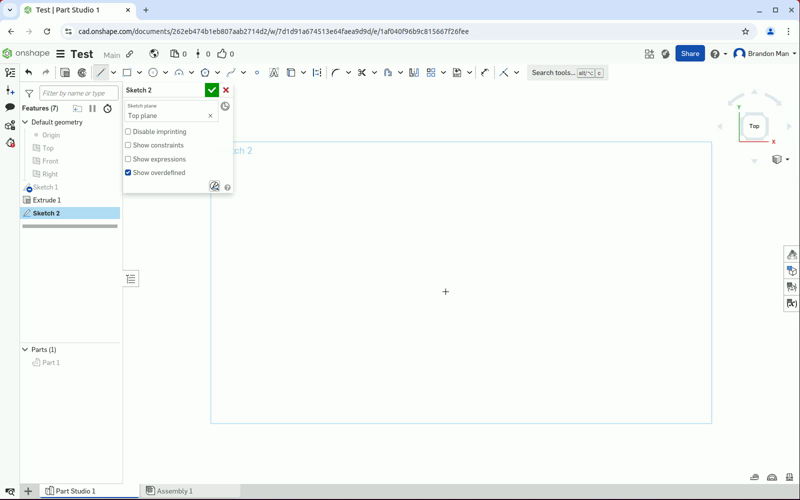
key_up(shift)
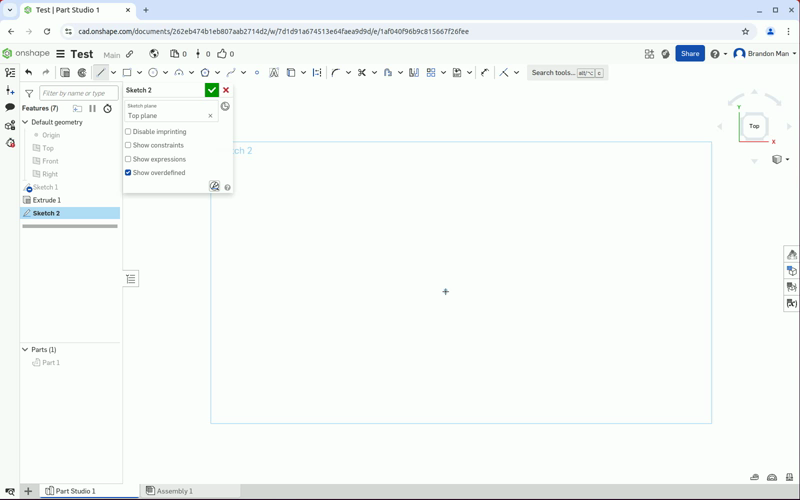
key_down(shift)
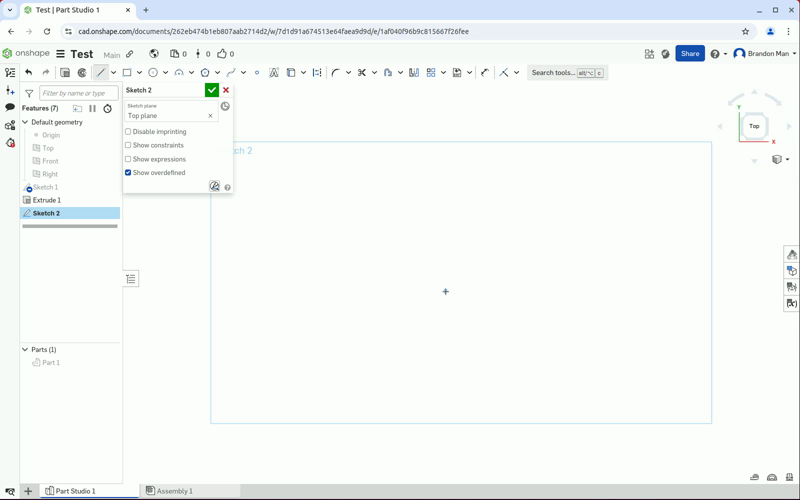
mouse_move(475, 291)
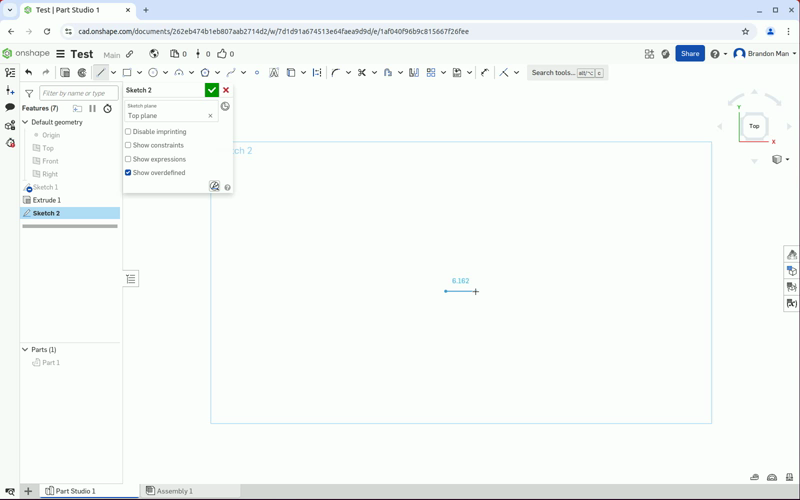
mouse_move(449, 291)
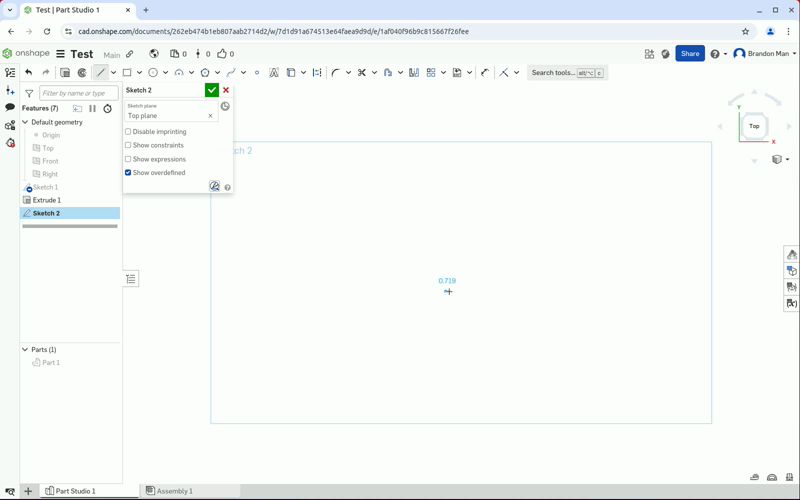
scroll(6)
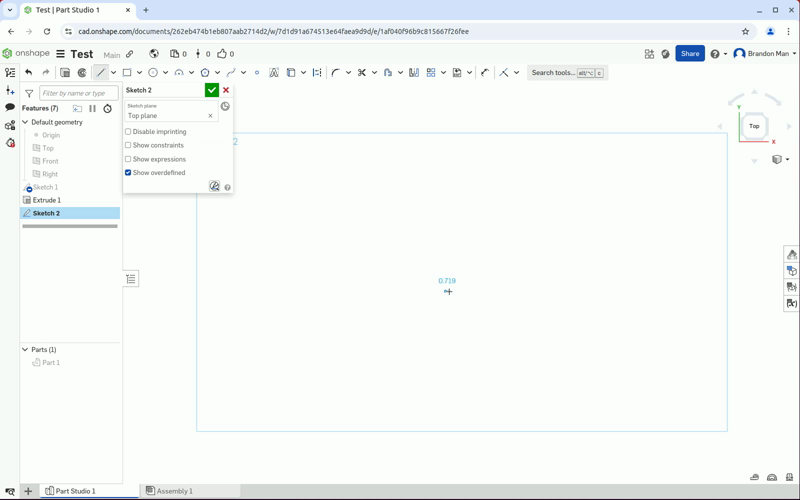
scroll(6)
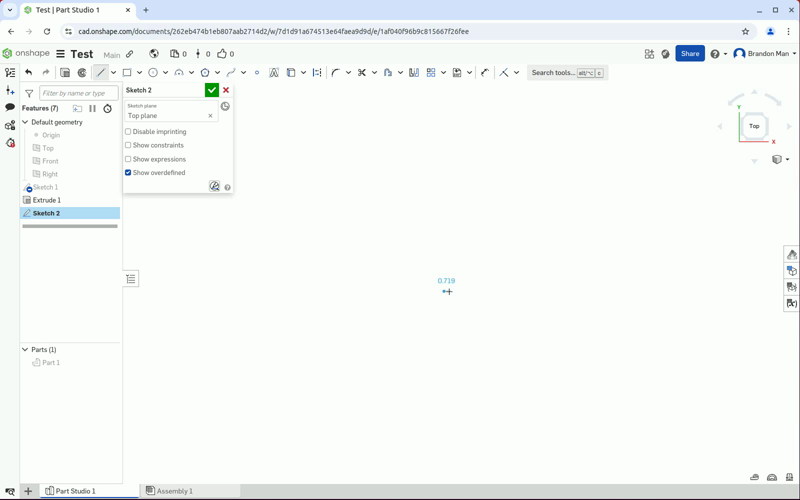
scroll(6)
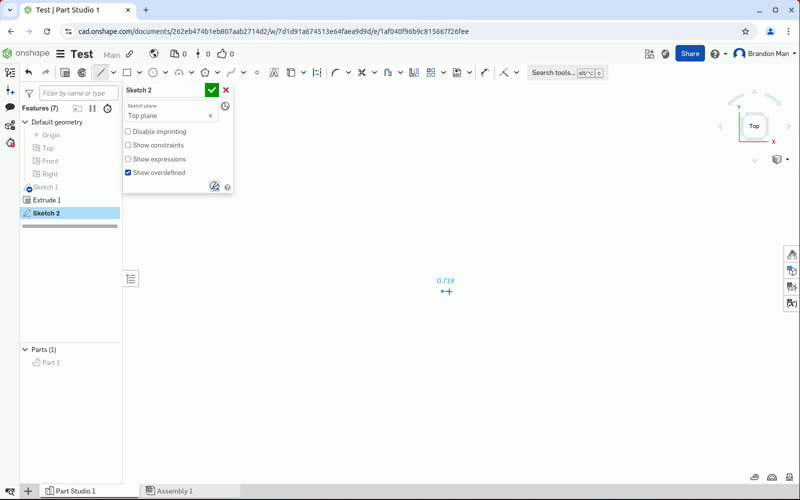
scroll(6)
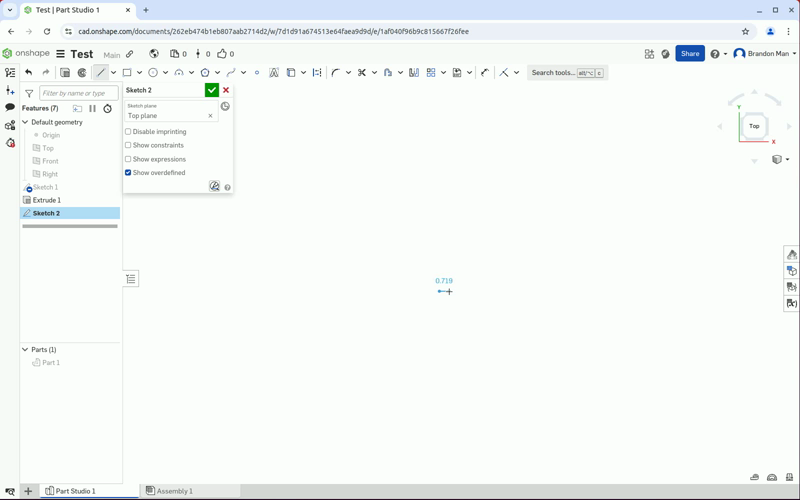
scroll(6)
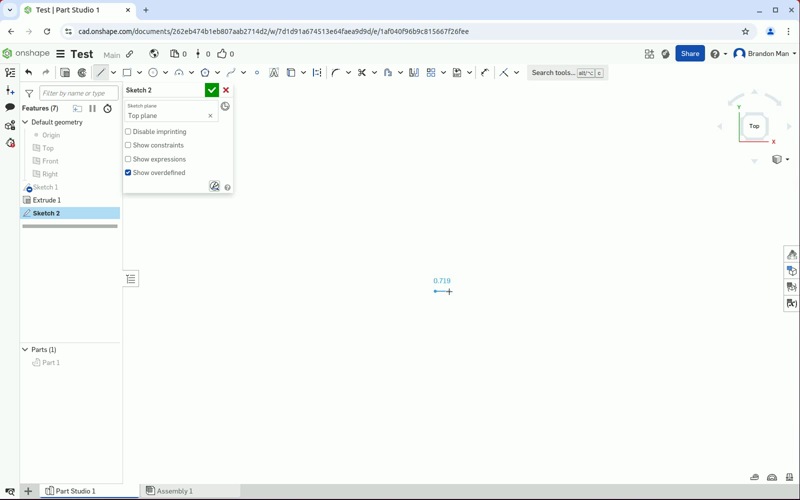
scroll(6)
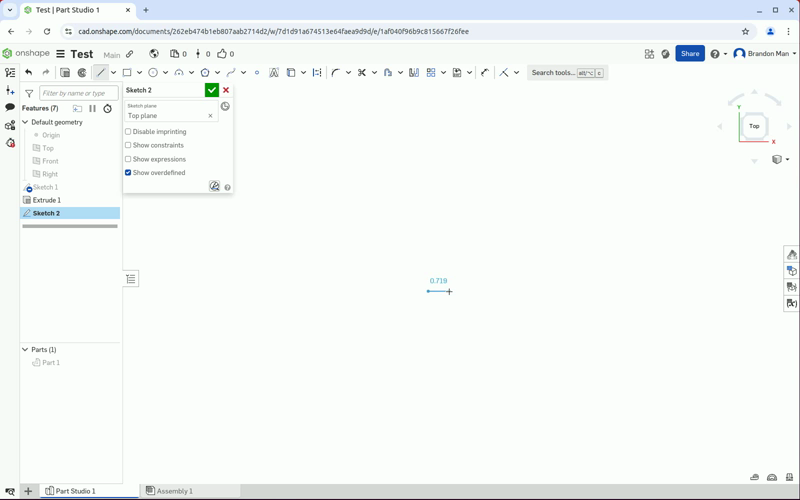
scroll(6)
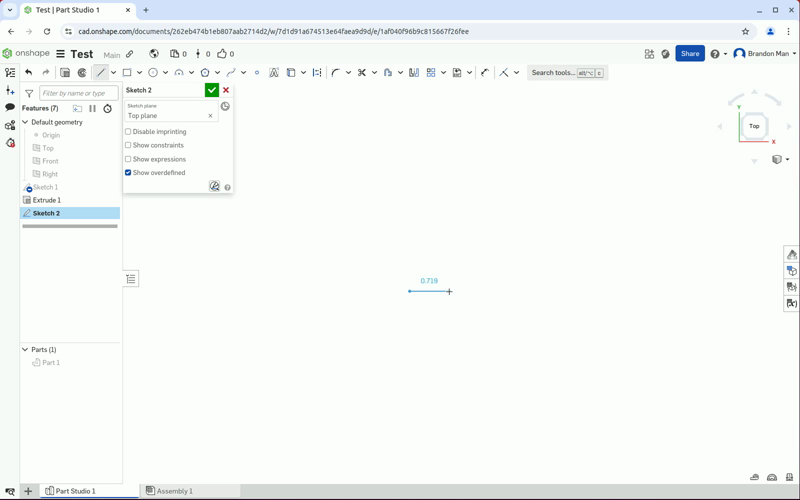
click(449, 291)
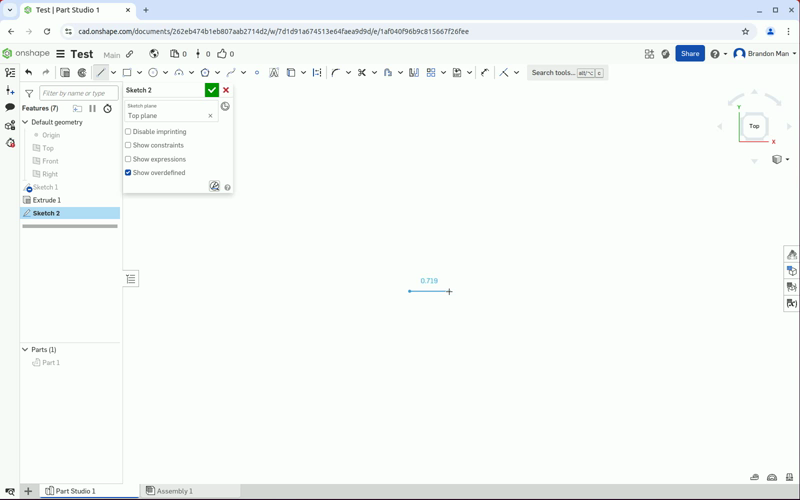
scroll(-6)
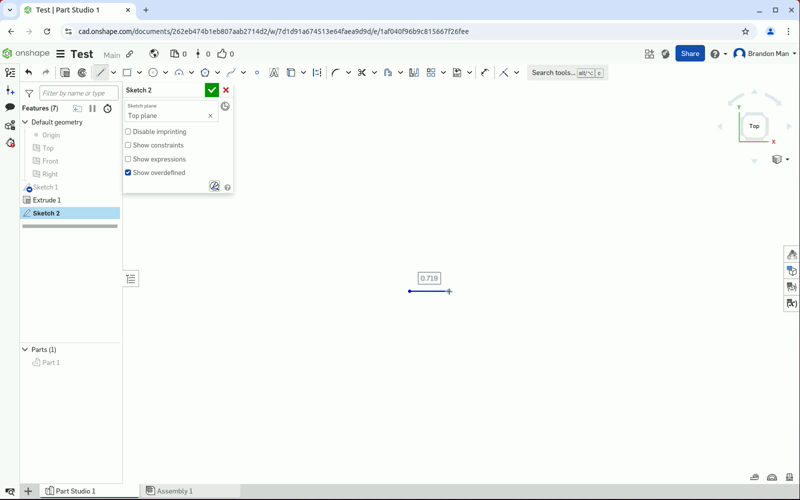
scroll(-6)
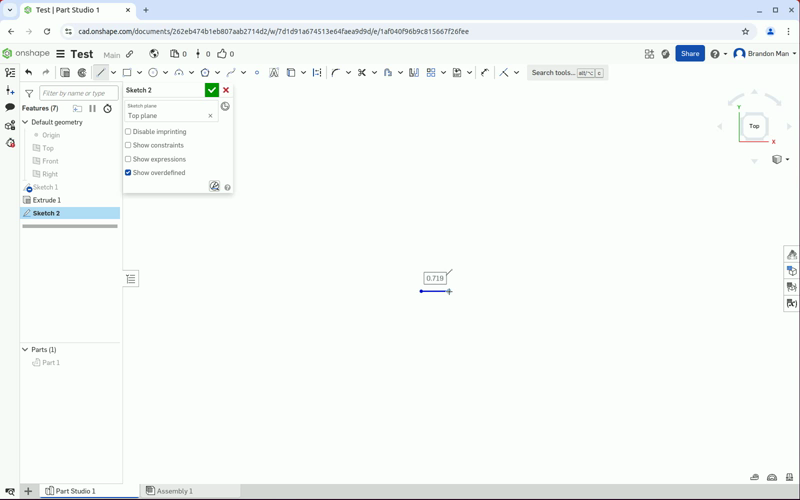
scroll(-6)
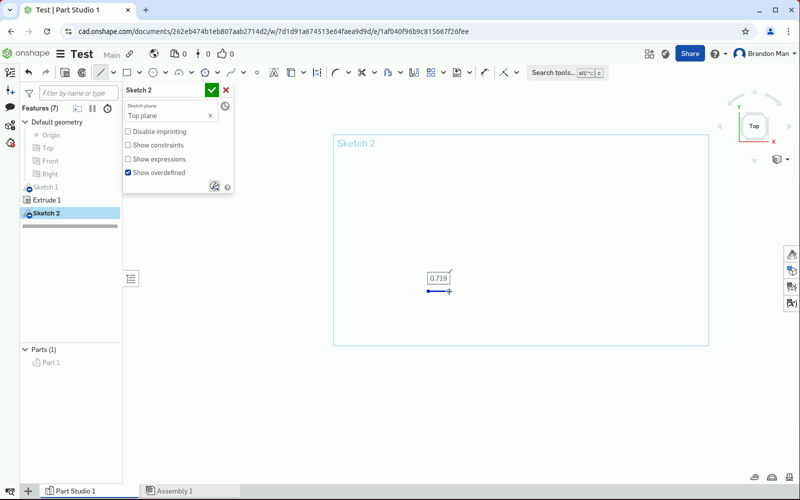
scroll(-6)
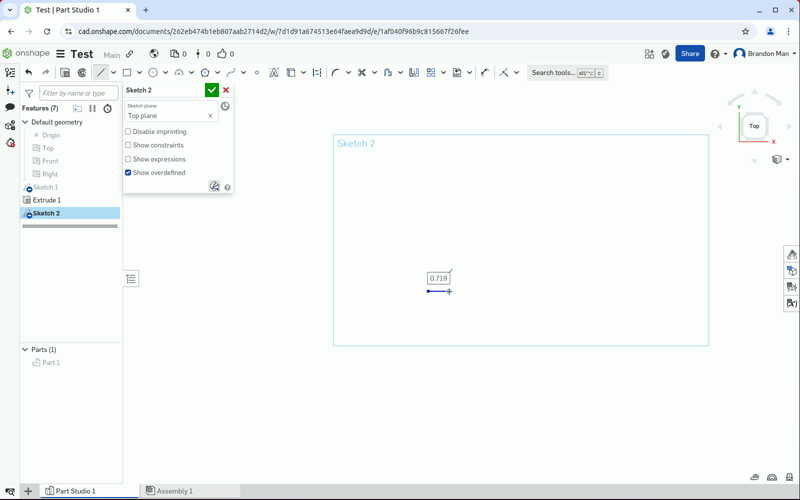
scroll(-6)
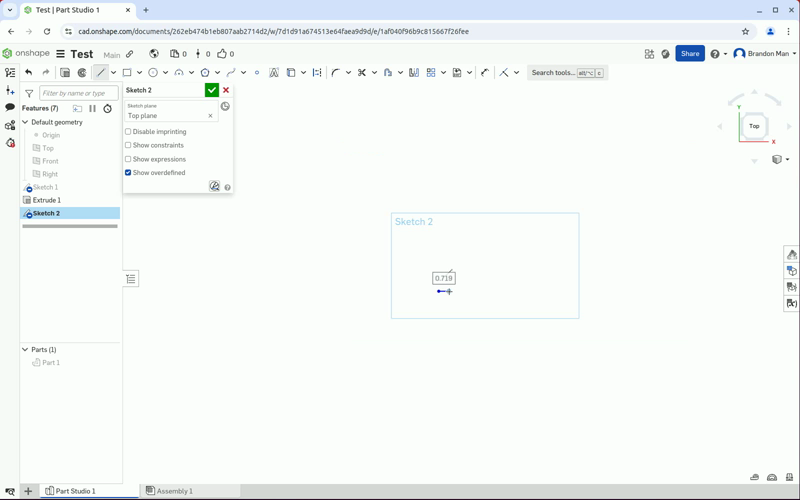
scroll(-6)
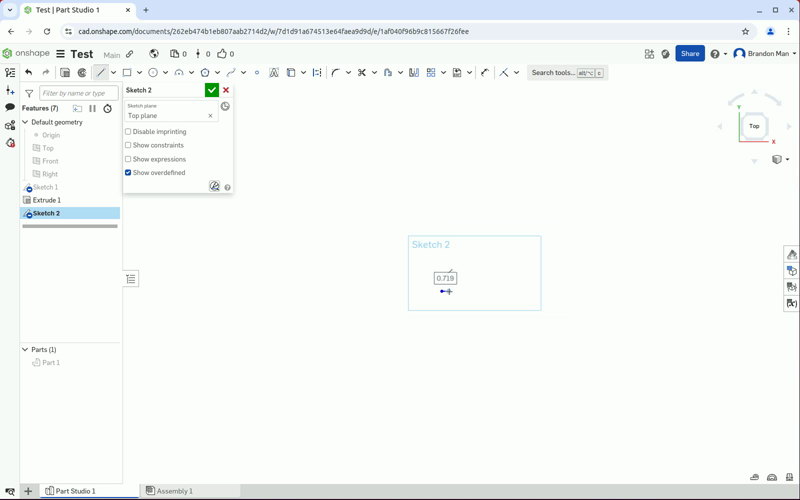
scroll(-6)
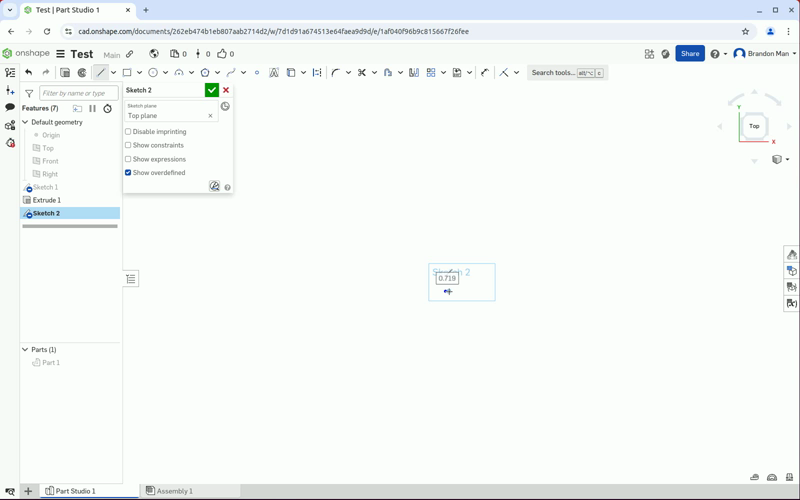
key_up(shift)
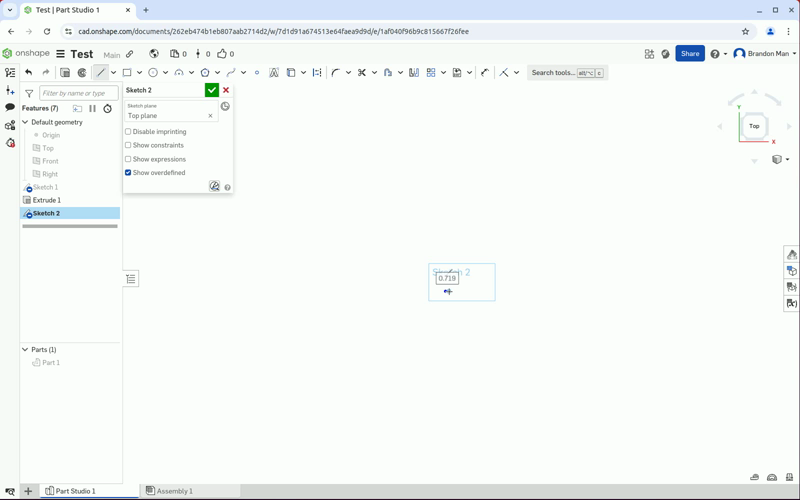
key_down(shift)
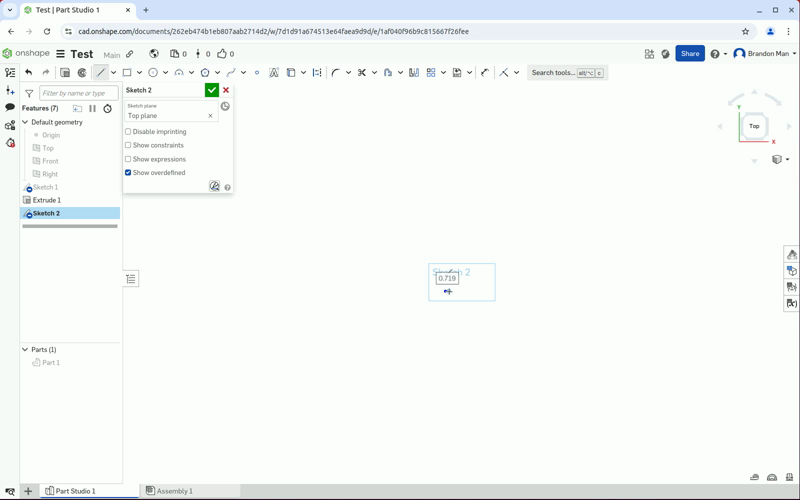
mouse_move(479, 291)
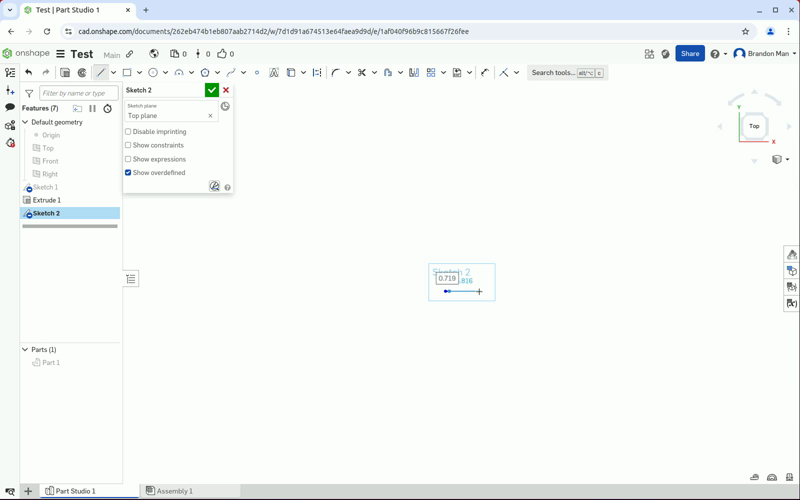
mouse_move(449, 272)
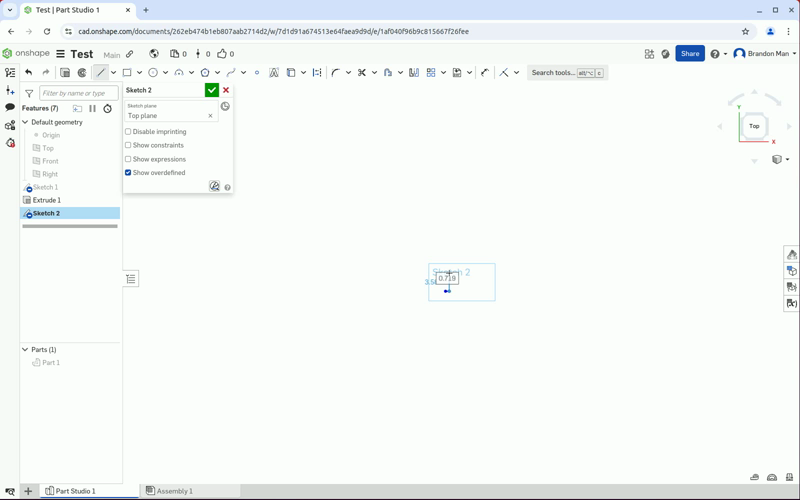
click(449, 272)
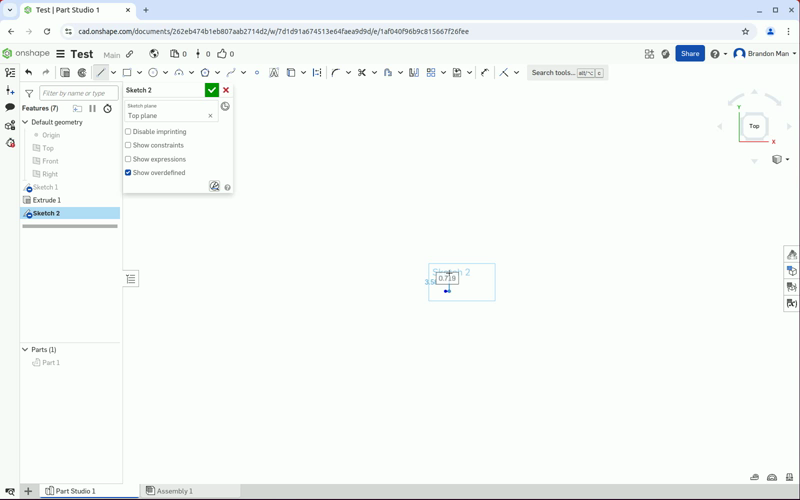
key_up(shift)
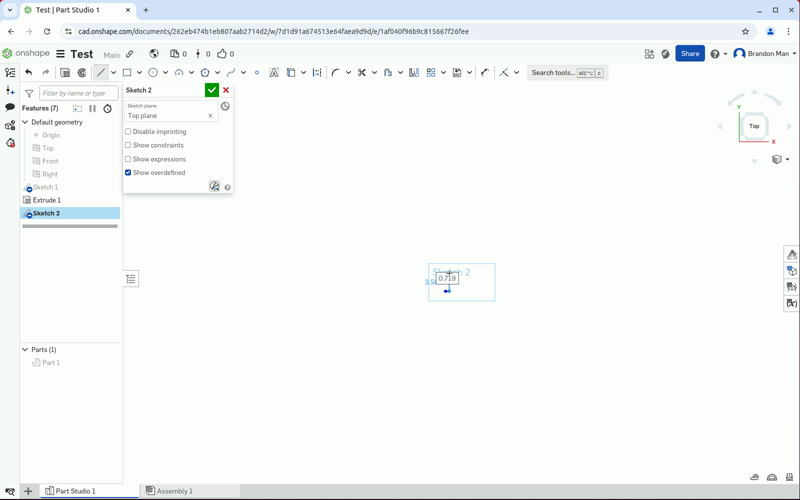
key_down(shift)
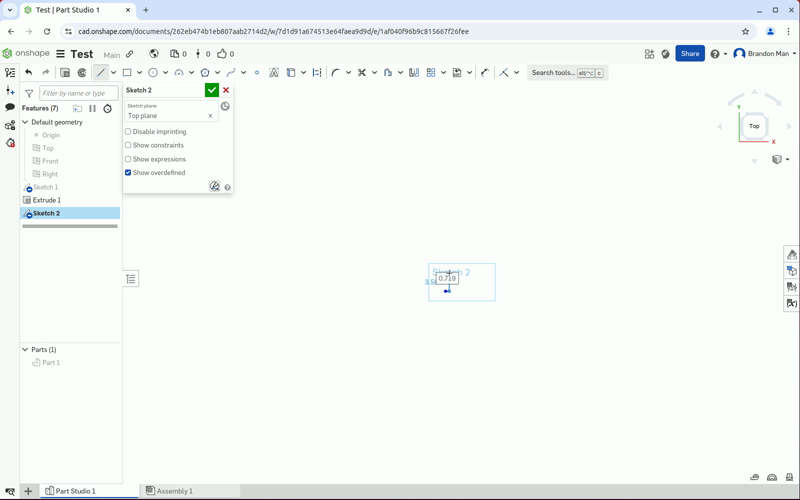
mouse_move(479, 272)
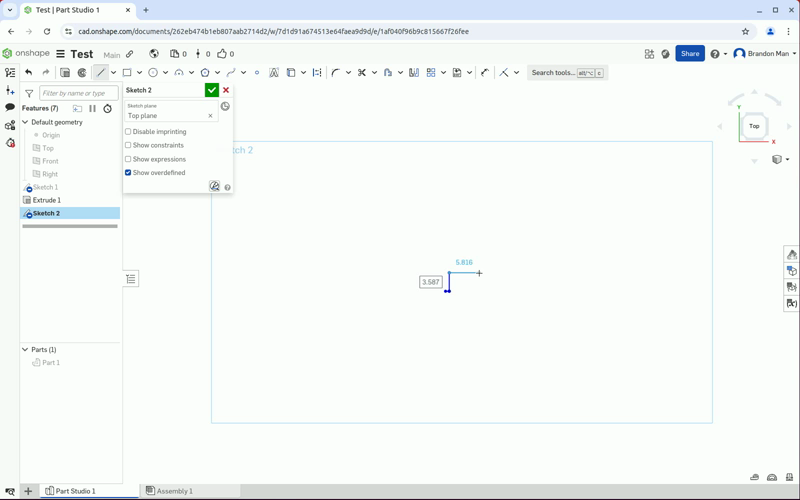
mouse_move(445, 272)
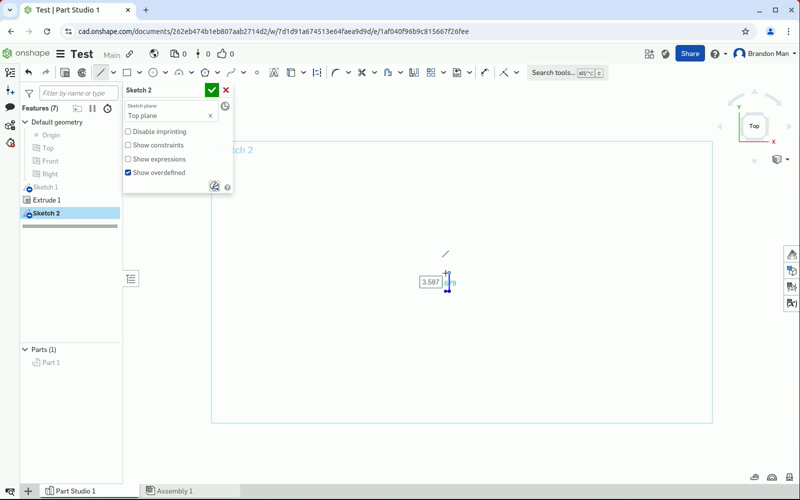
scroll(6)
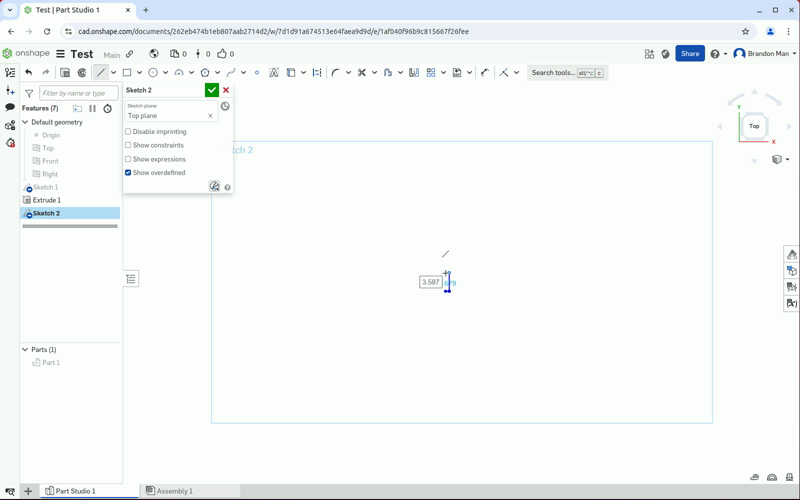
scroll(6)
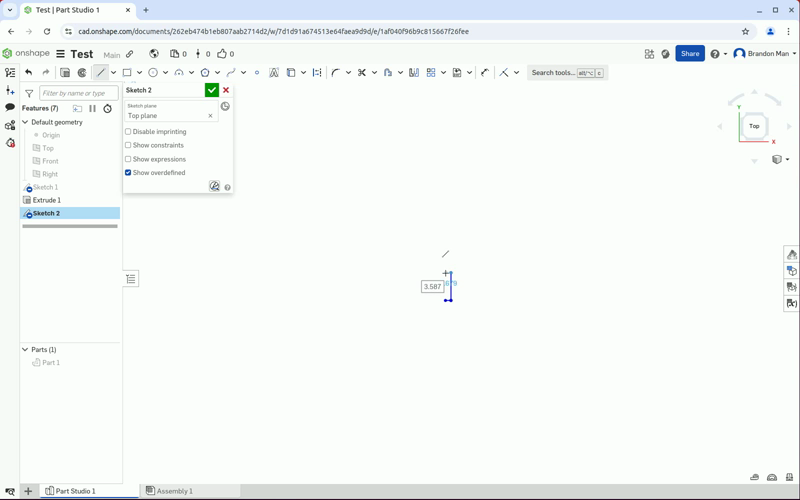
scroll(6)
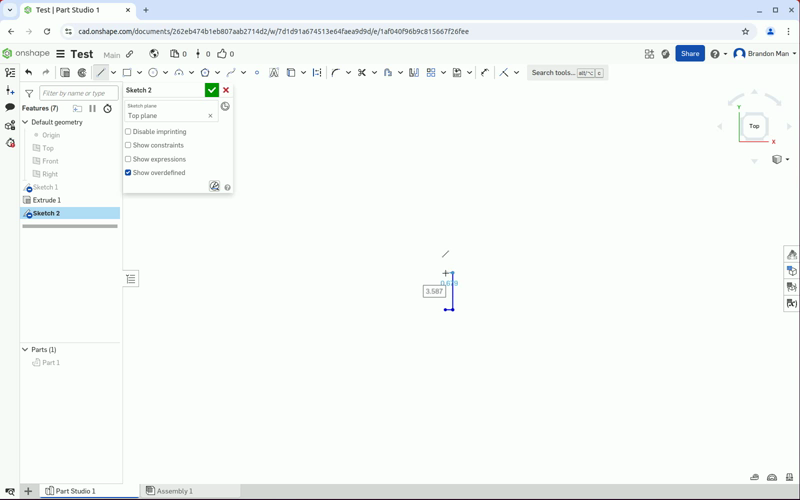
scroll(6)
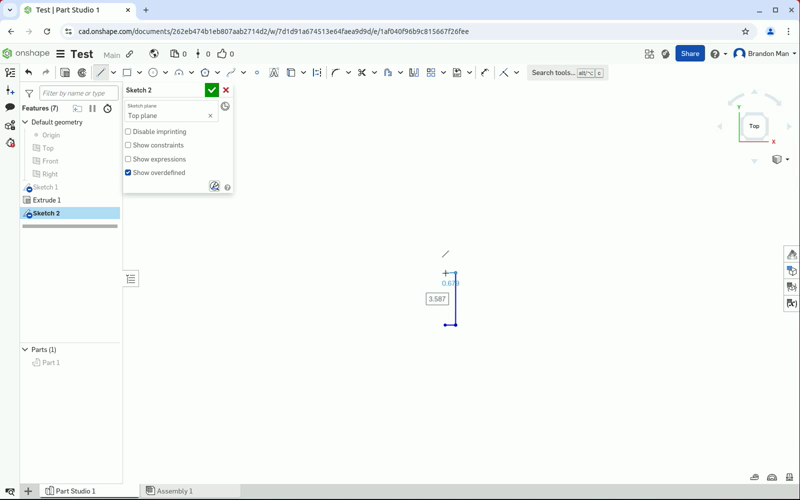
scroll(6)
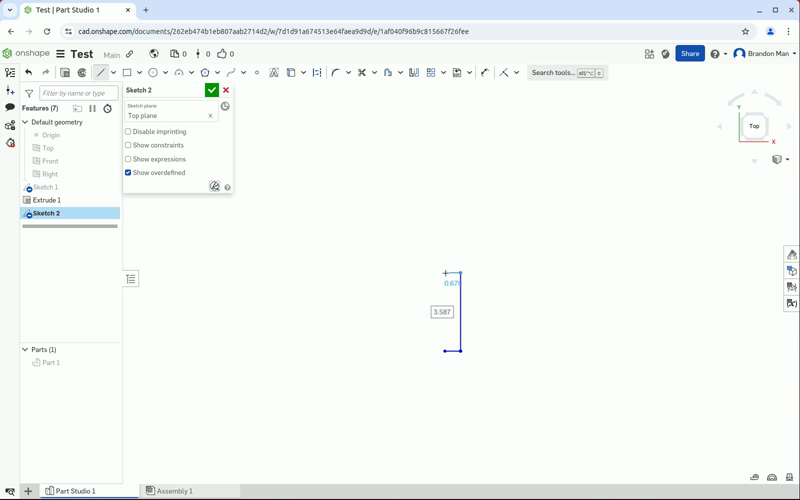
scroll(6)
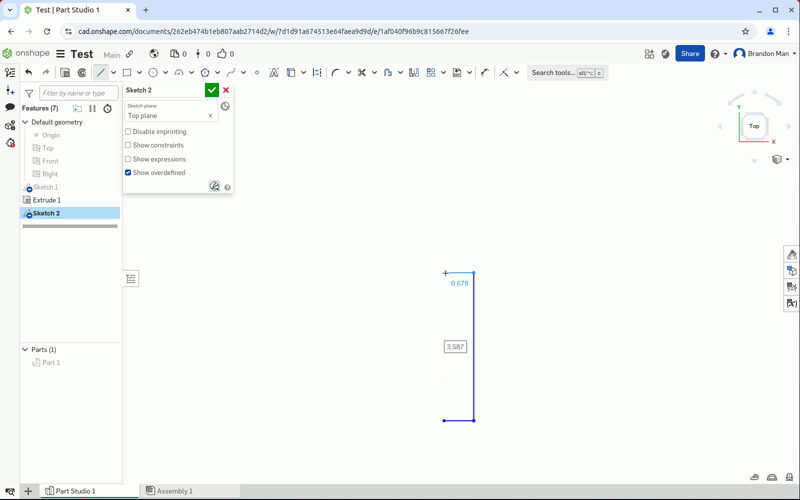
scroll(6)
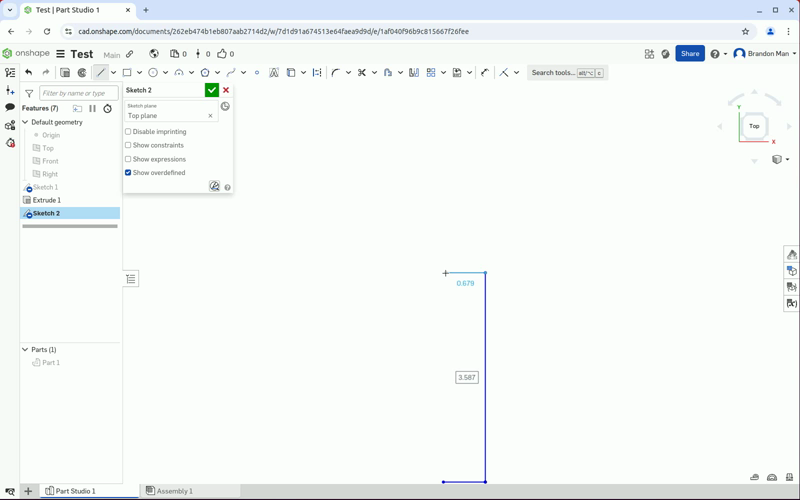
click(445, 272)
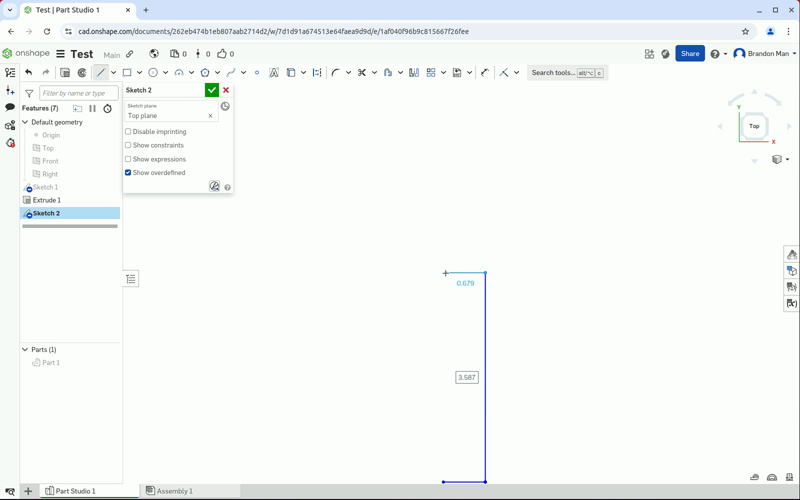
scroll(-6)
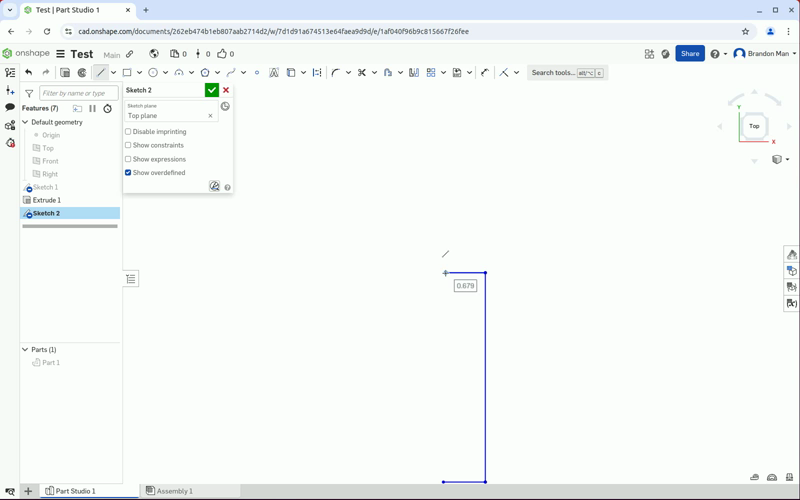
scroll(-6)
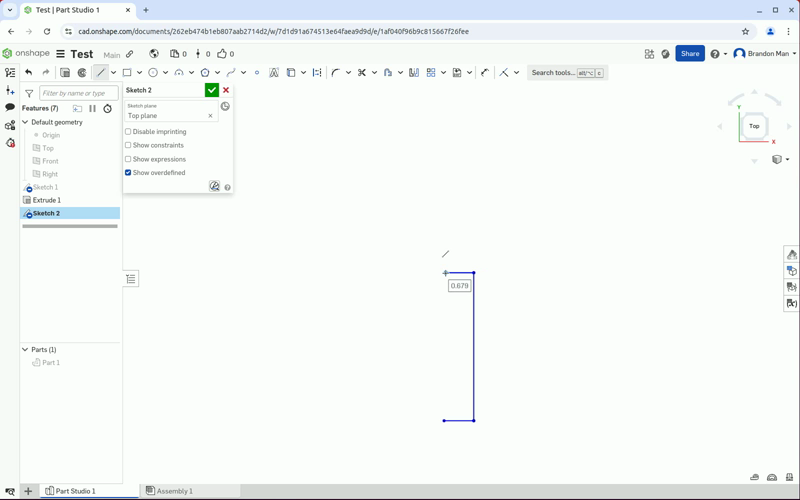
scroll(-6)
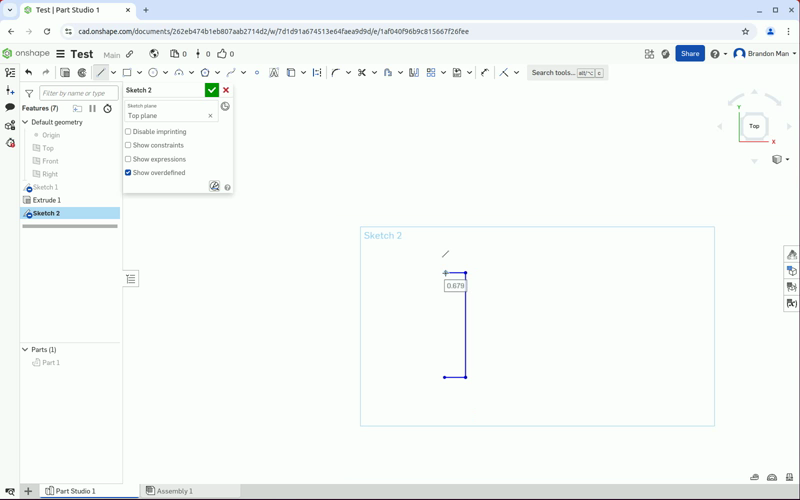
scroll(-6)
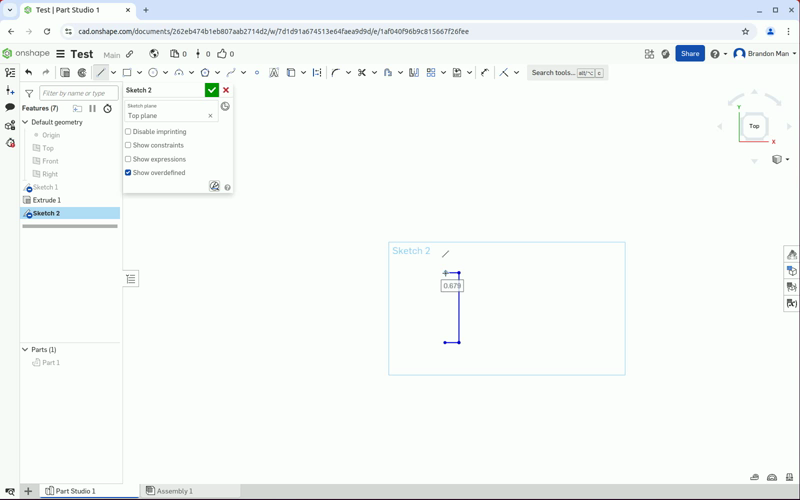
scroll(-6)
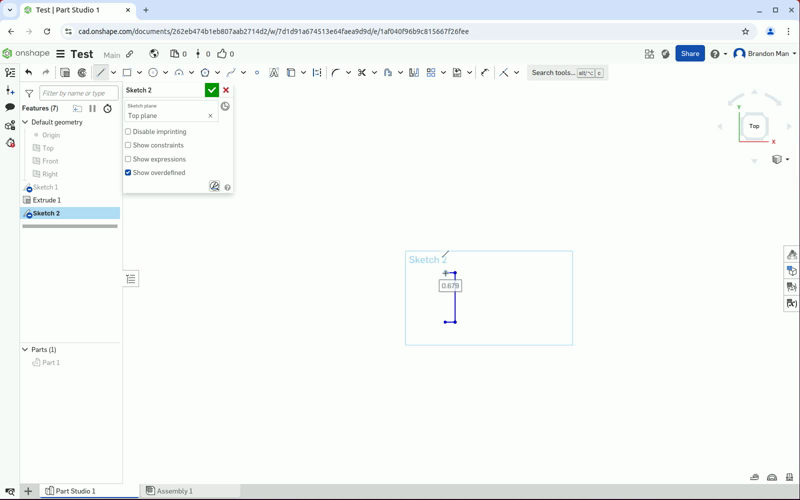
scroll(-6)
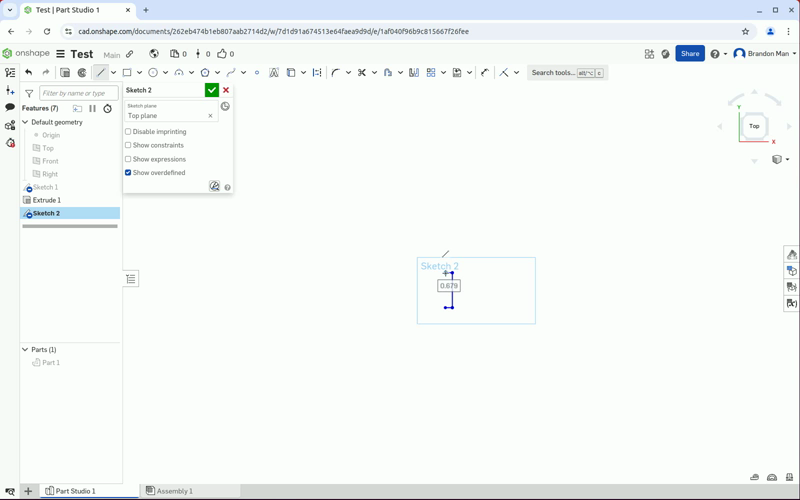
scroll(-6)
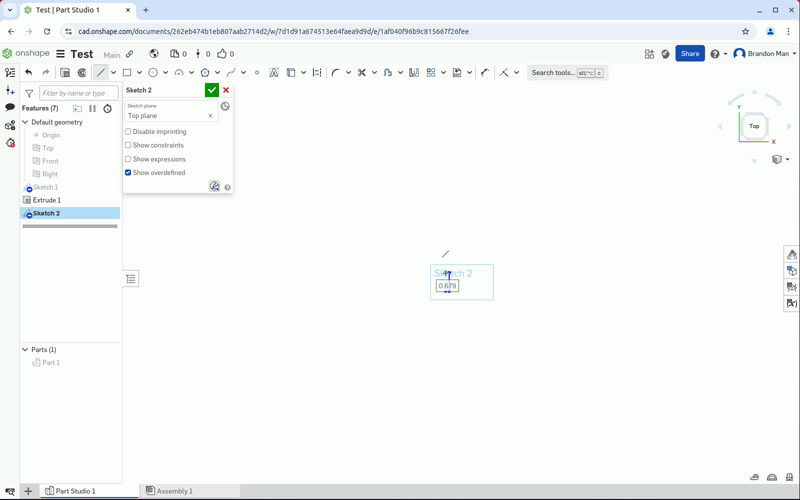
key_up(shift)
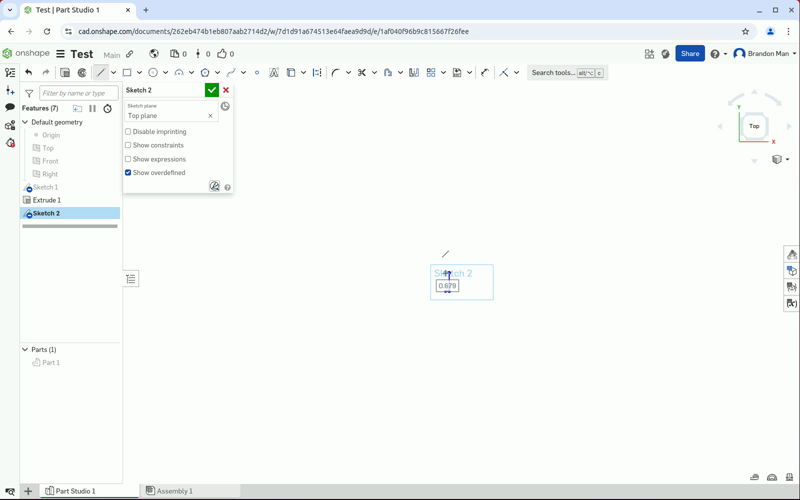
mouse_move(475, 272)
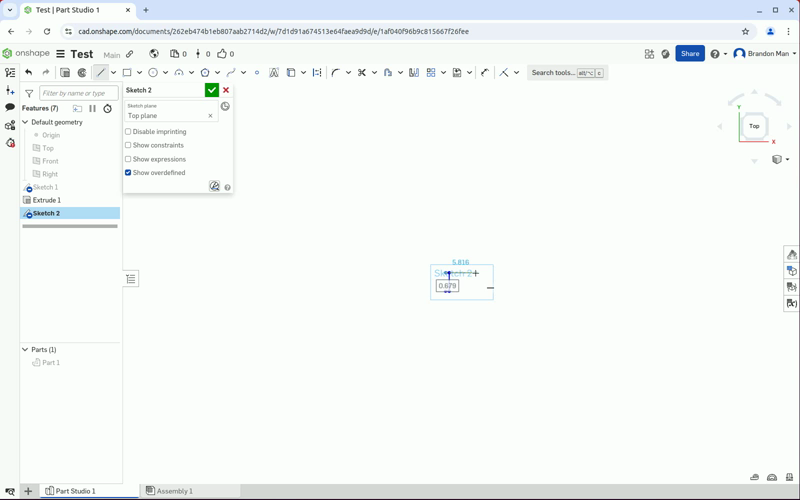
key_down(shift)
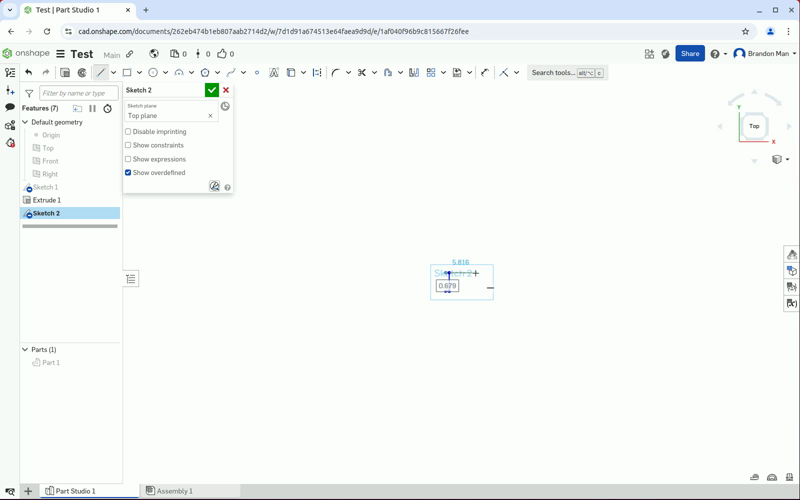
mouse_move(445, 291)
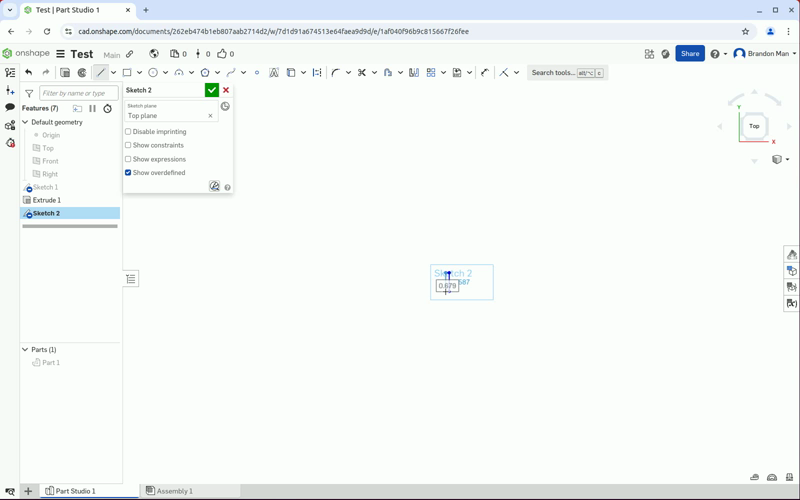
scroll(6)
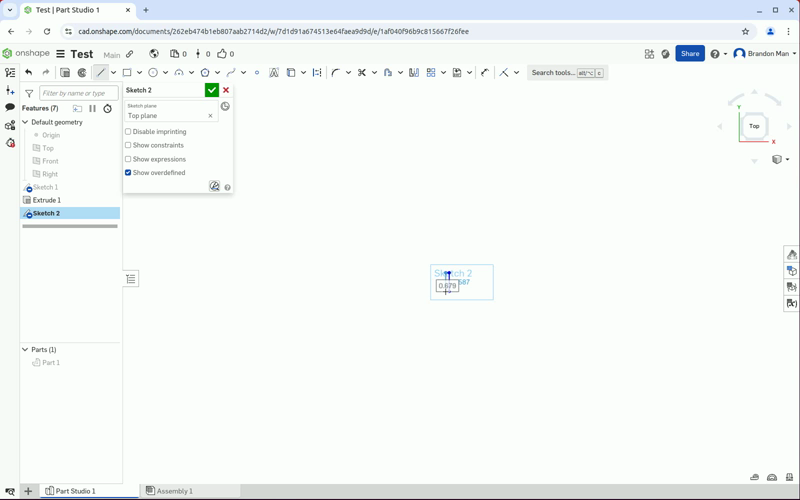
scroll(6)
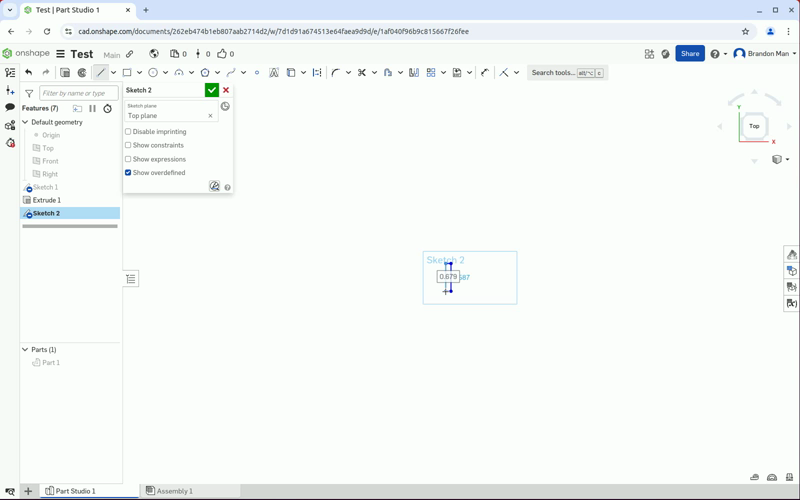
scroll(6)
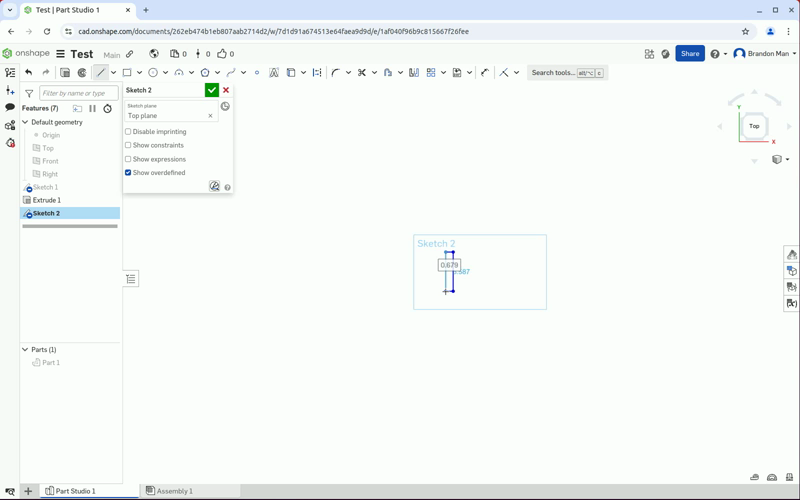
scroll(6)
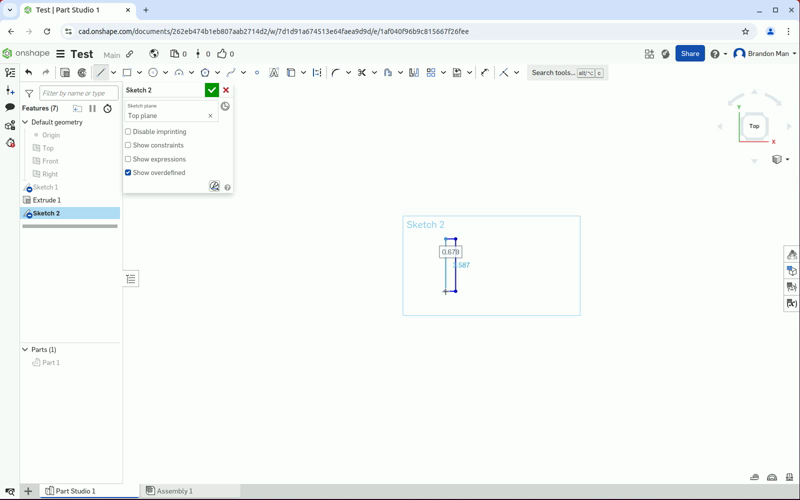
scroll(6)
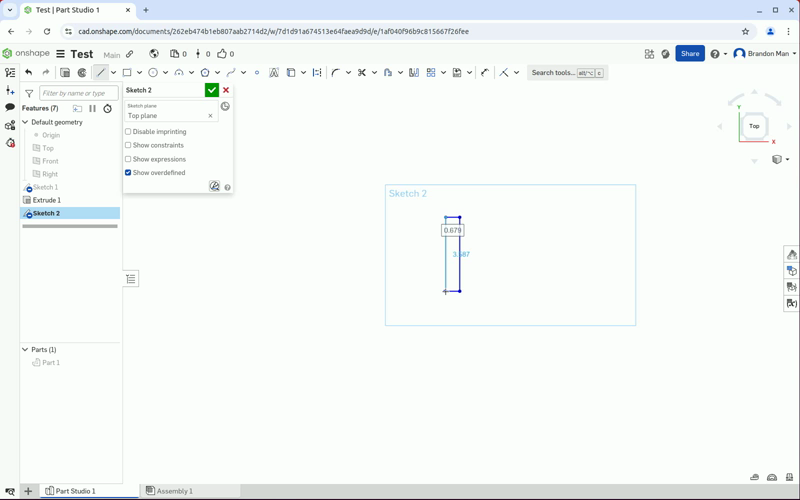
scroll(6)
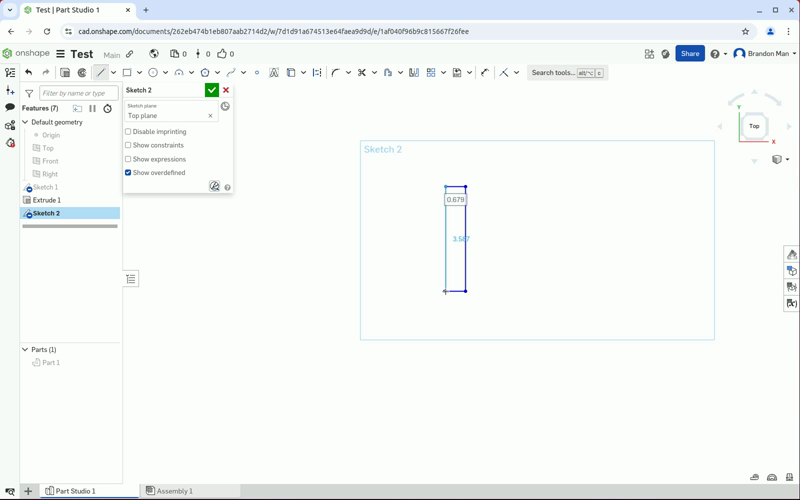
scroll(6)
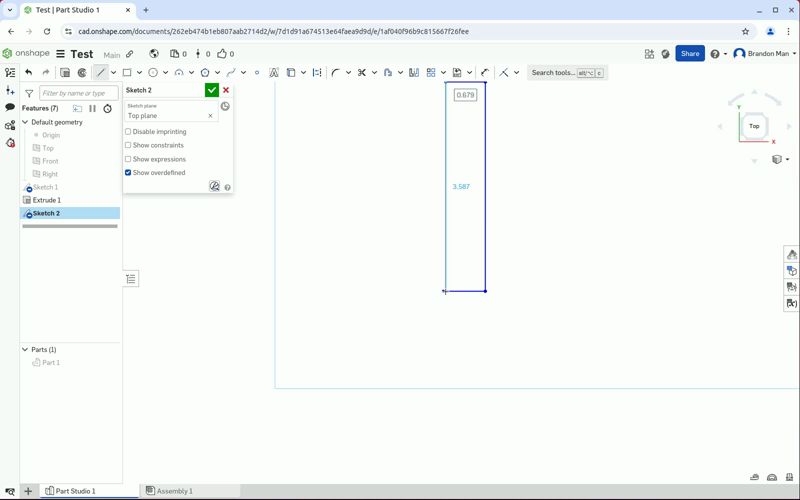
key_up(shift)
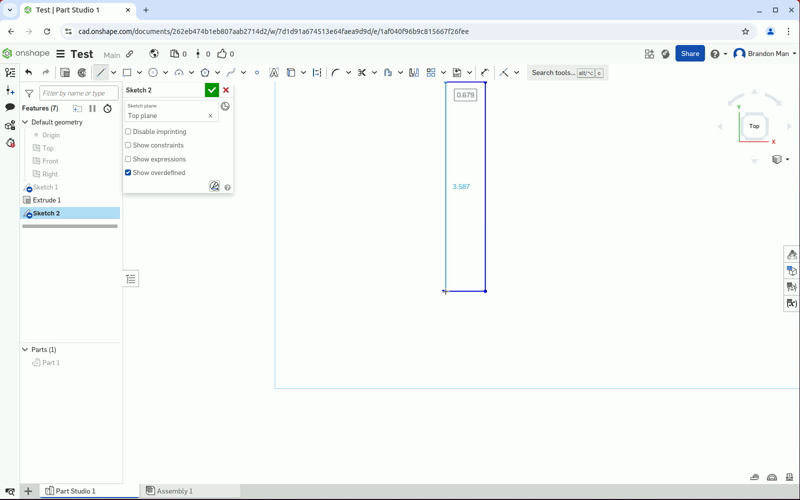
click(445, 291)
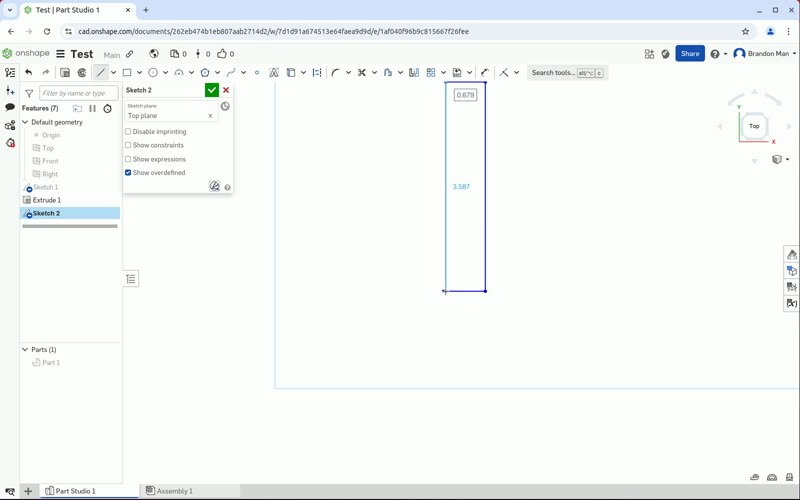
scroll(-6)
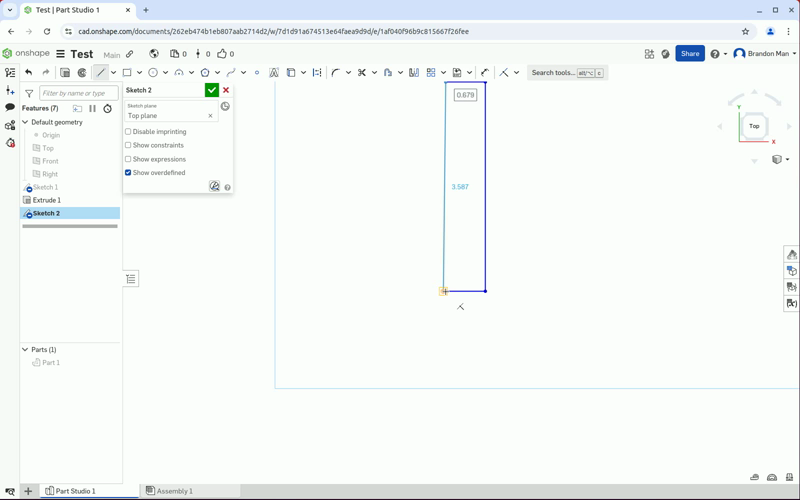
scroll(-6)
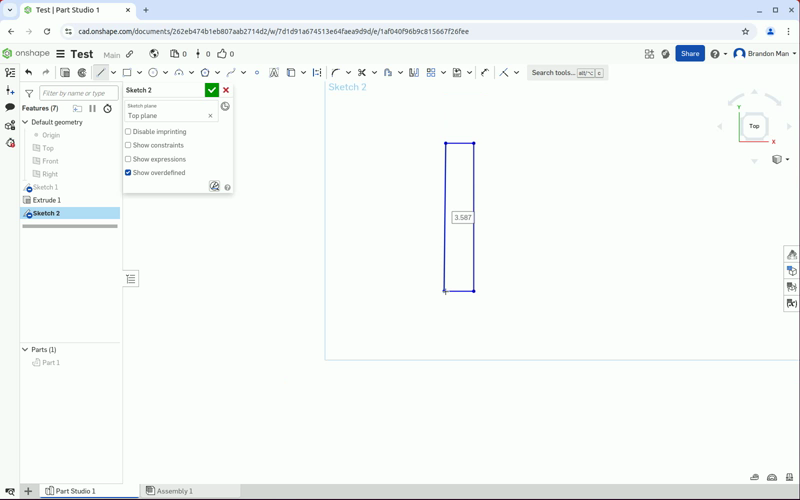
scroll(-6)
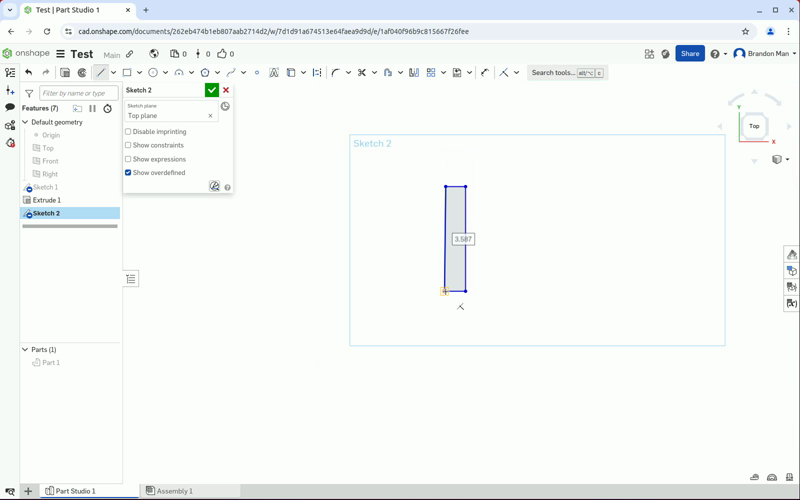
scroll(-6)
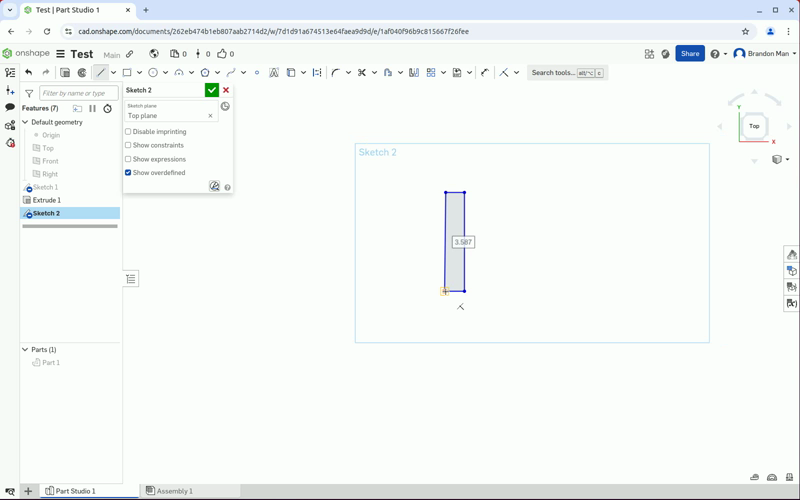
scroll(-6)
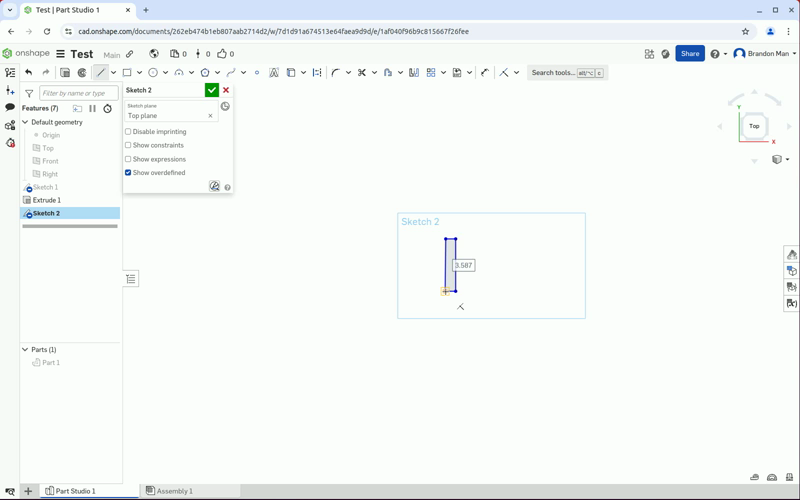
scroll(-6)
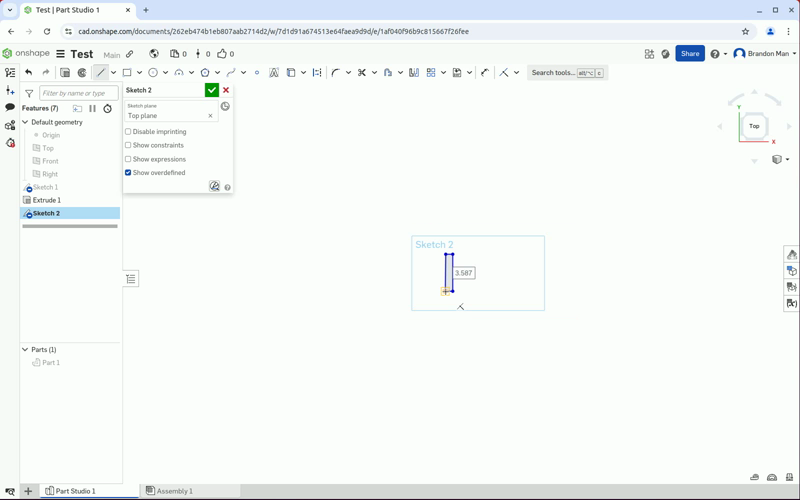
scroll(-6)
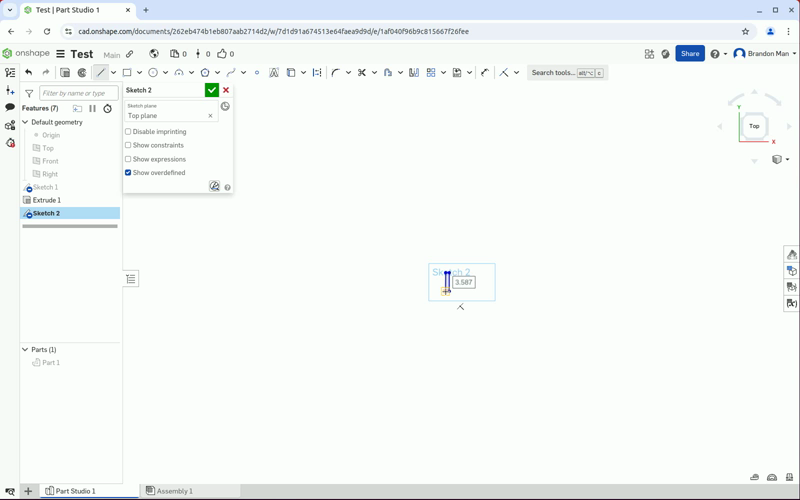
key(esc)
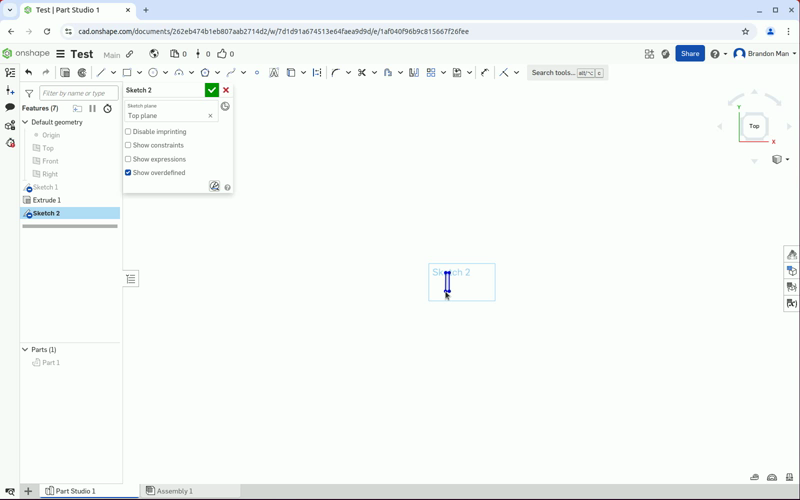
mouse_move(446, 290)
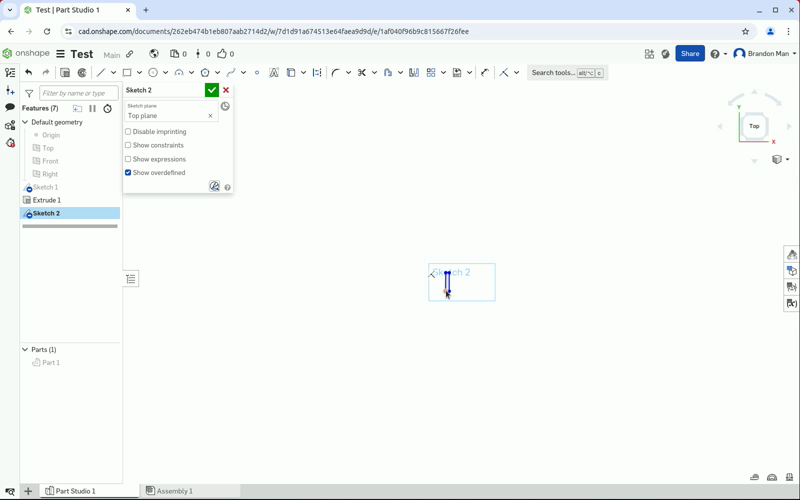
scroll(6)
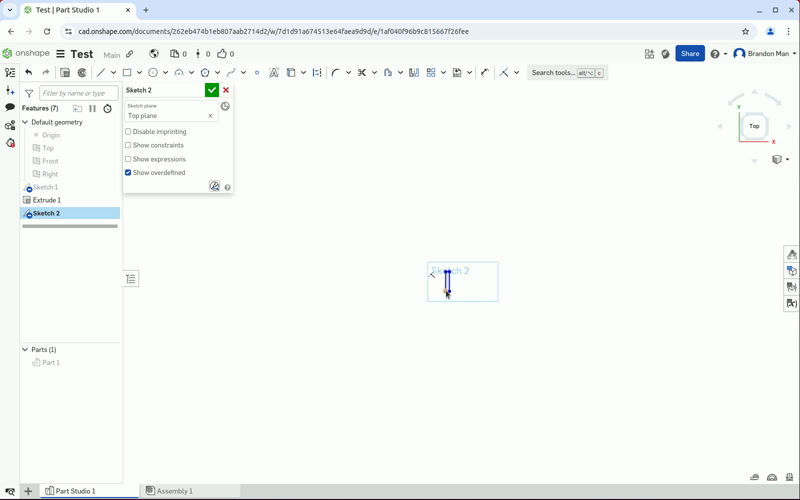
scroll(6)
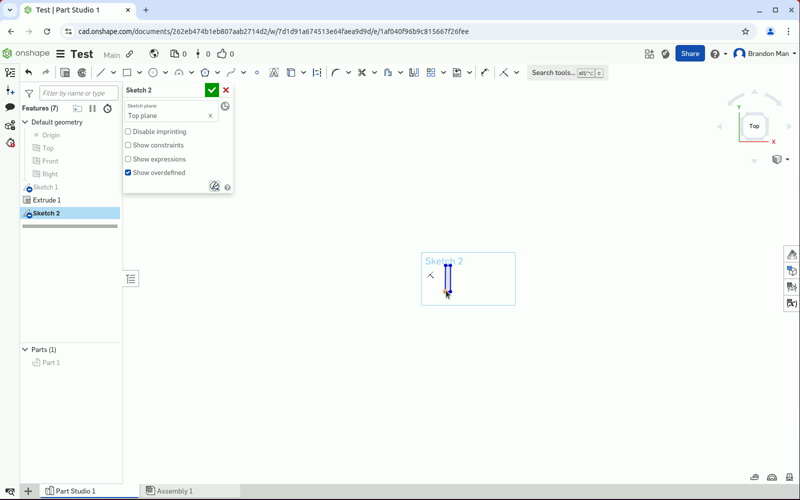
scroll(6)
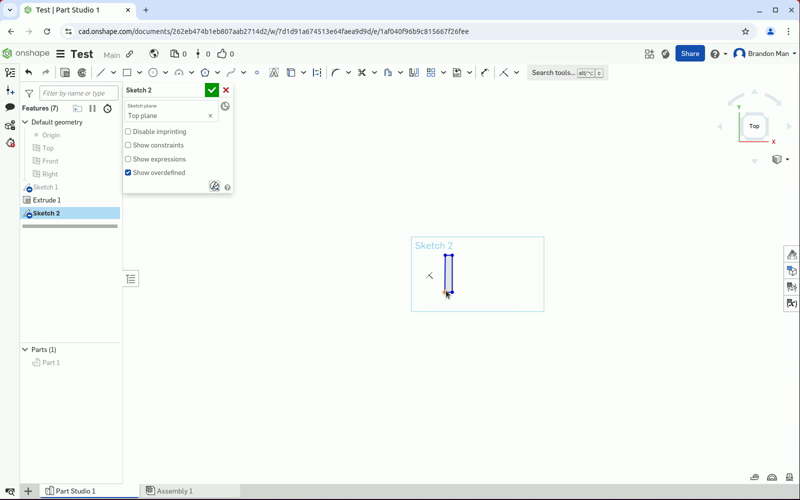
scroll(6)
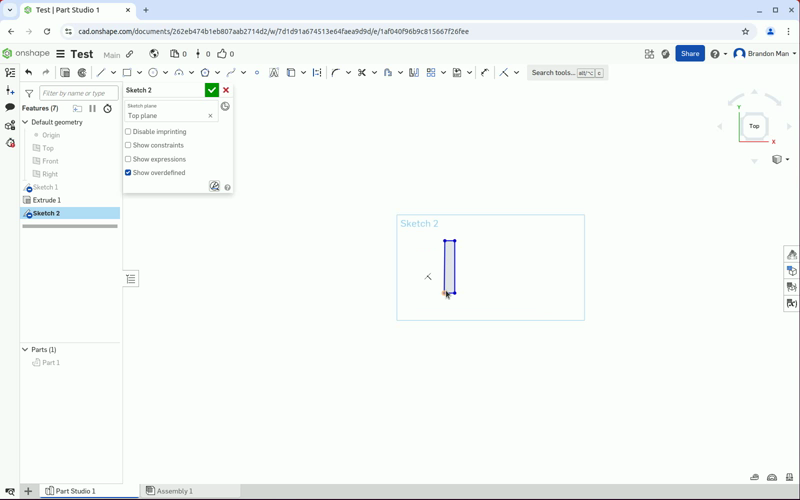
scroll(6)
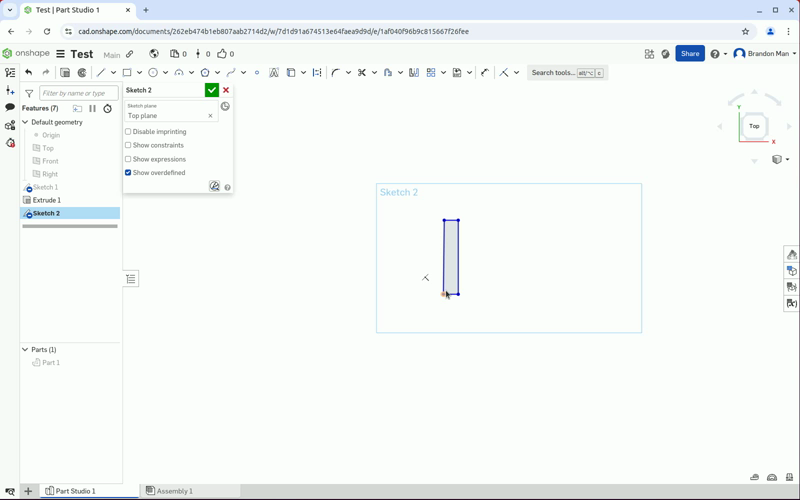
scroll(6)
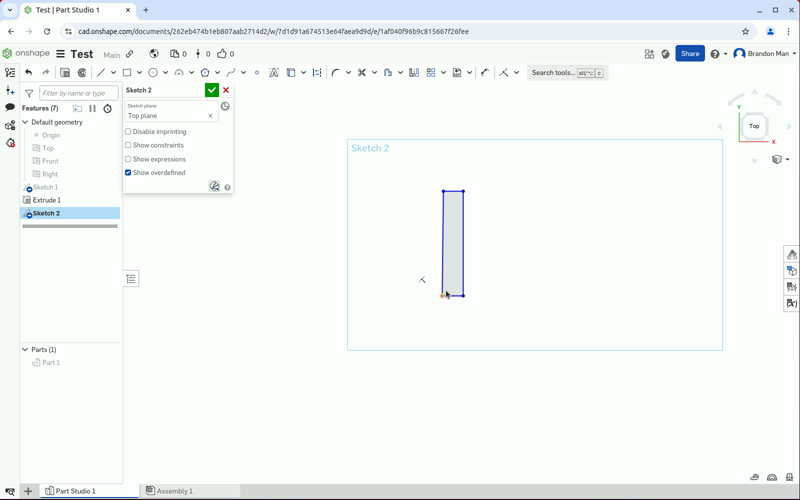
scroll(6)
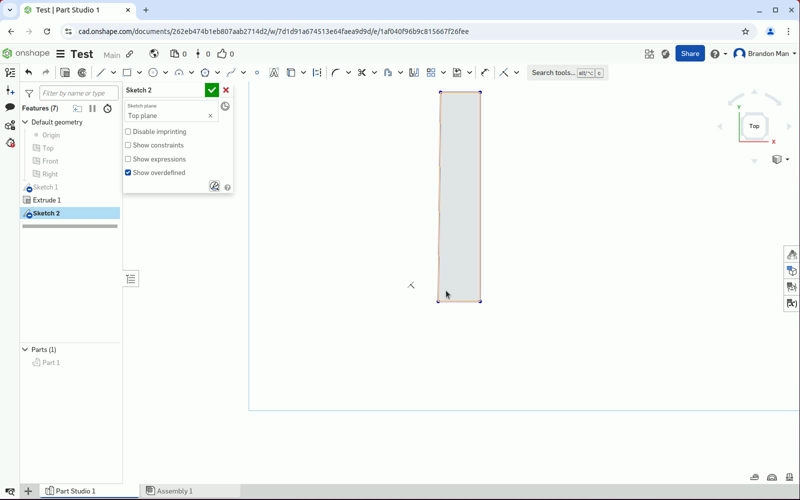
click(446, 290)
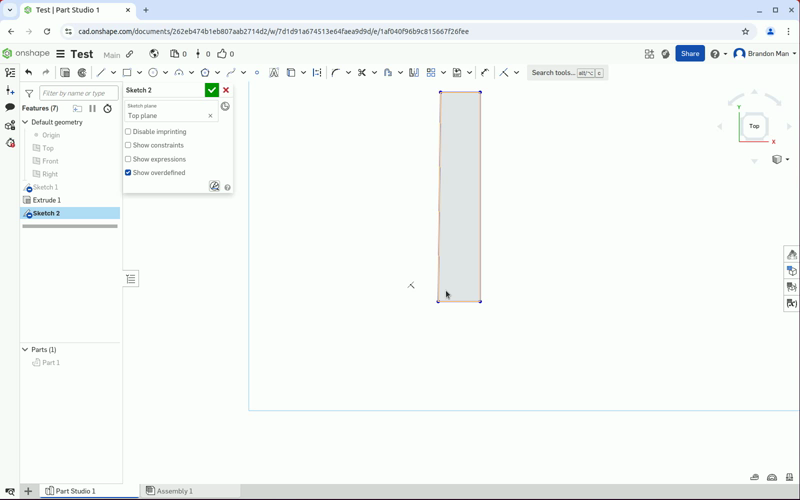
scroll(-6)
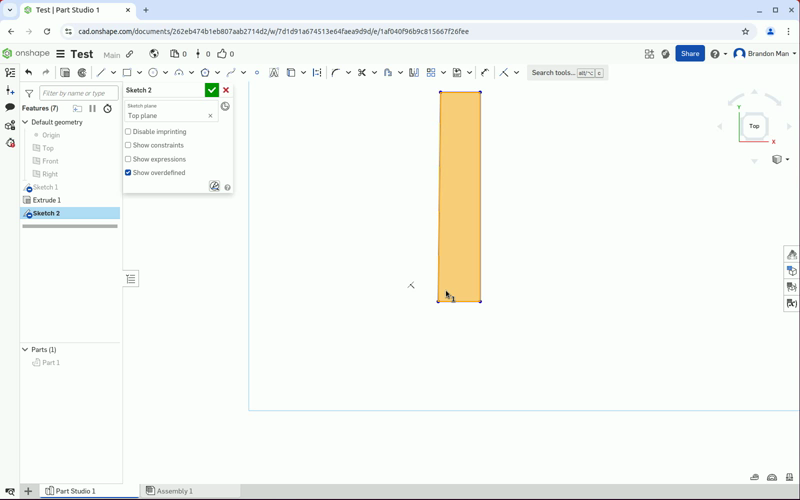
scroll(-6)
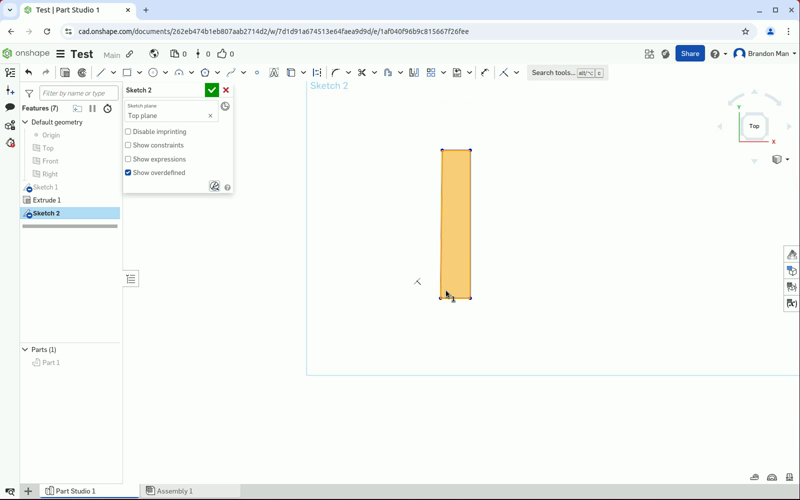
scroll(-6)
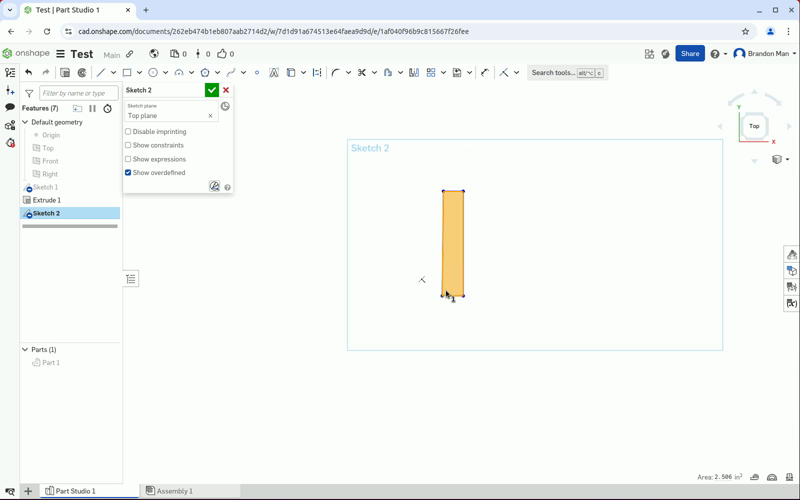
scroll(-6)
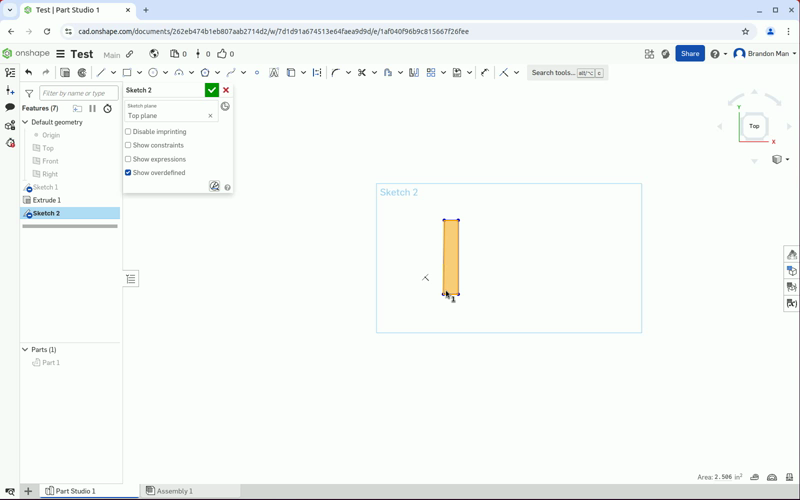
scroll(-6)
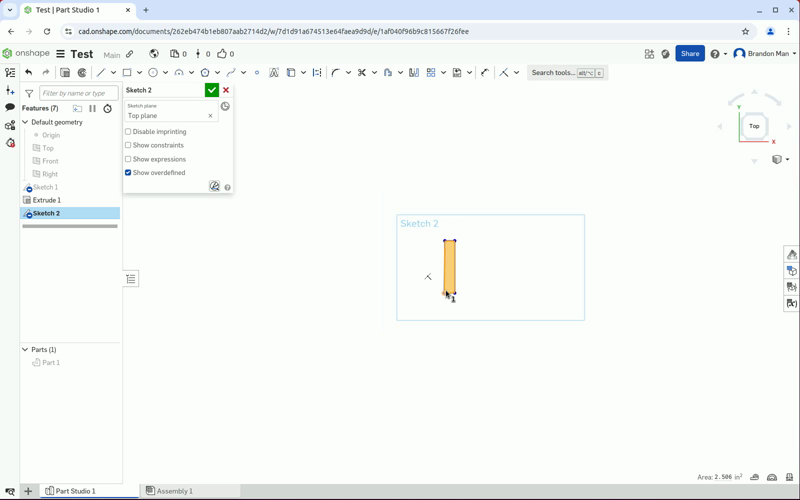
scroll(-6)
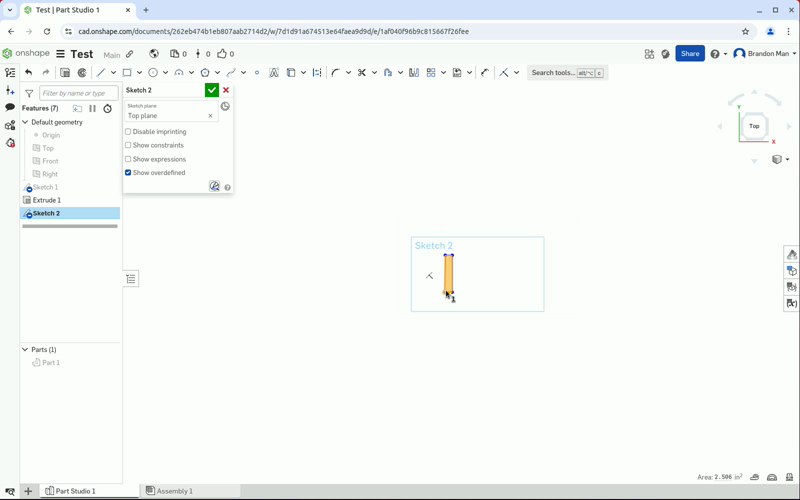
scroll(-6)
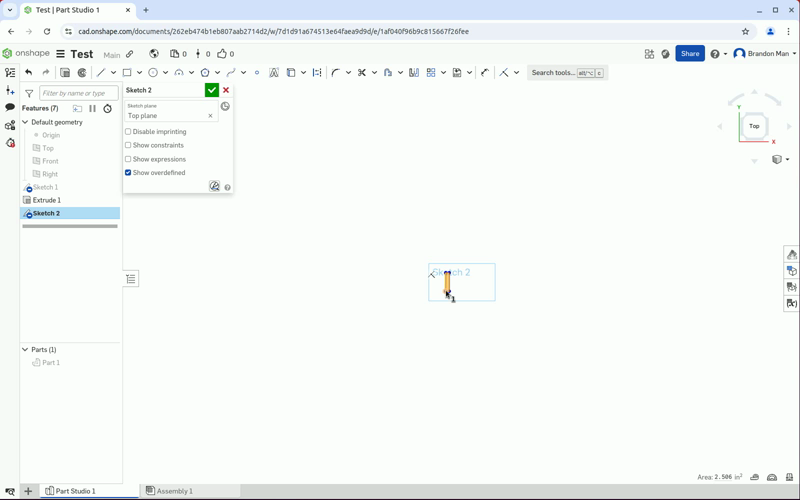
mouse_move(73, 352)
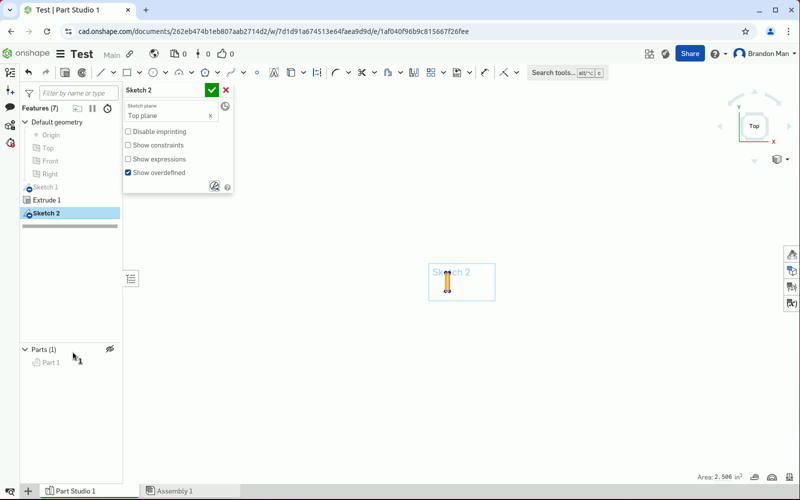
key(shift+y)
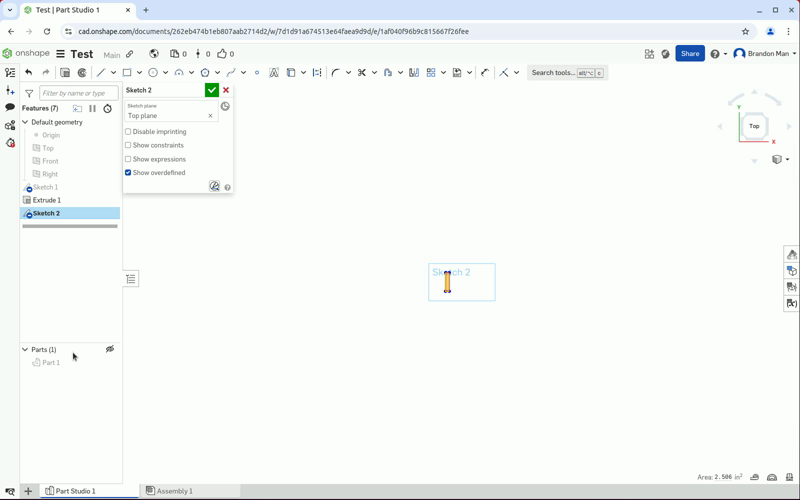
key(shift+e)
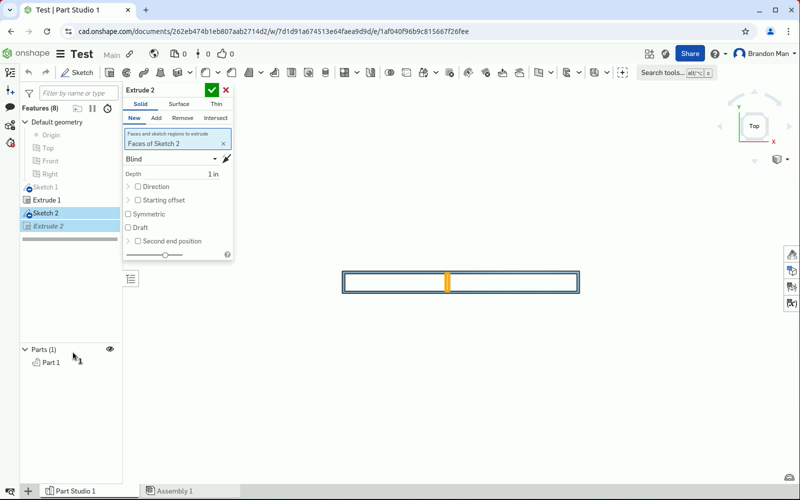
mouse_move(143, 106)
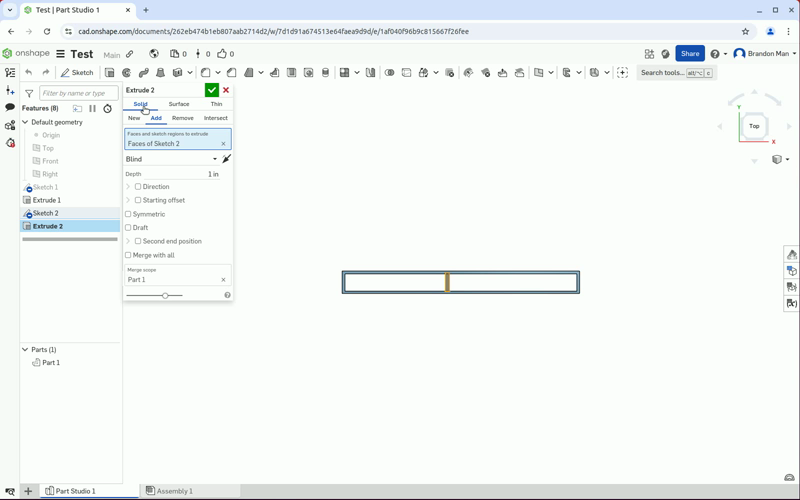
click(143, 106)
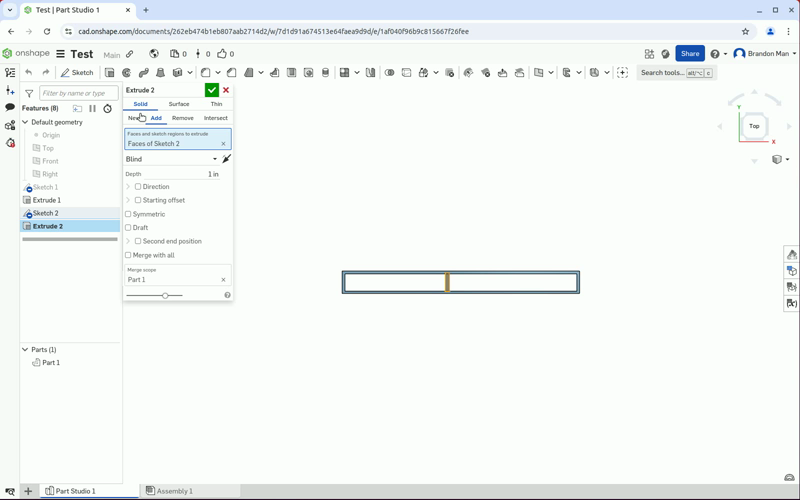
mouse_move(137, 120)
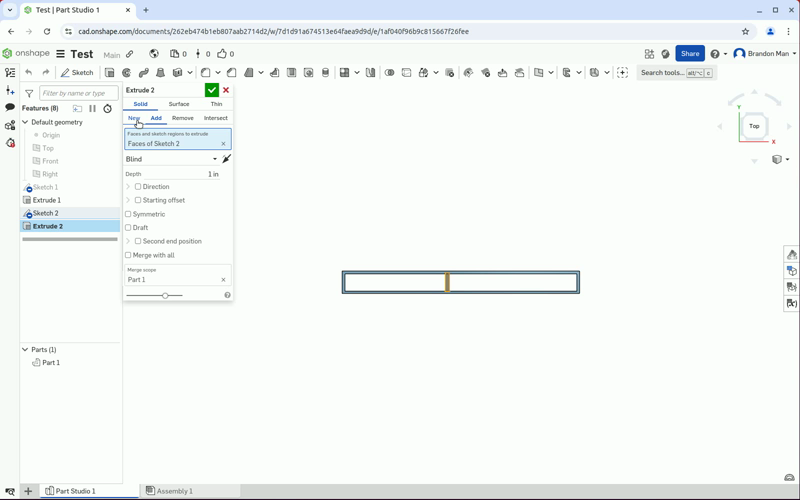
click(137, 120)
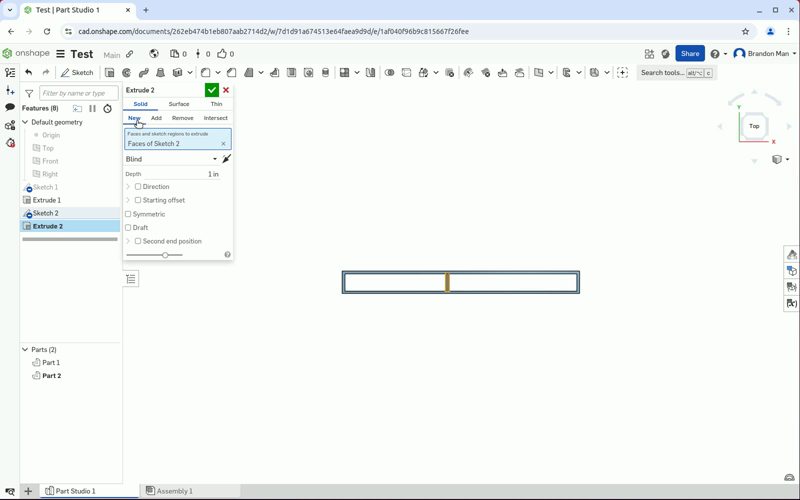
key(tab, 4)
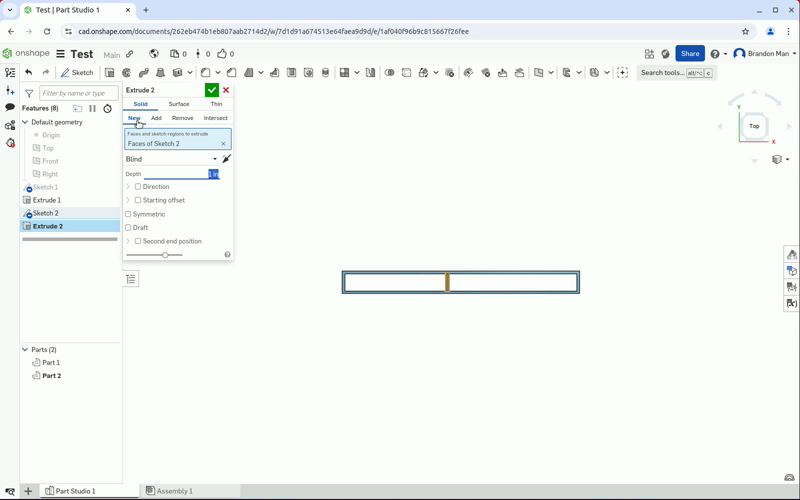
text(3.851)
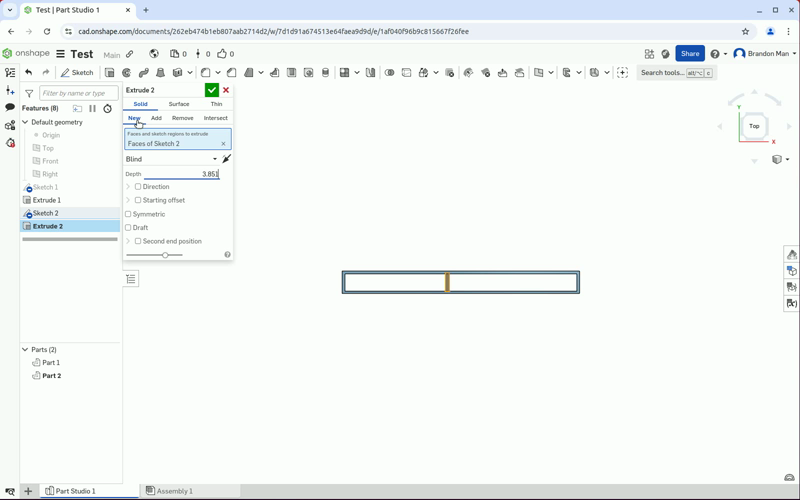
key(enter)
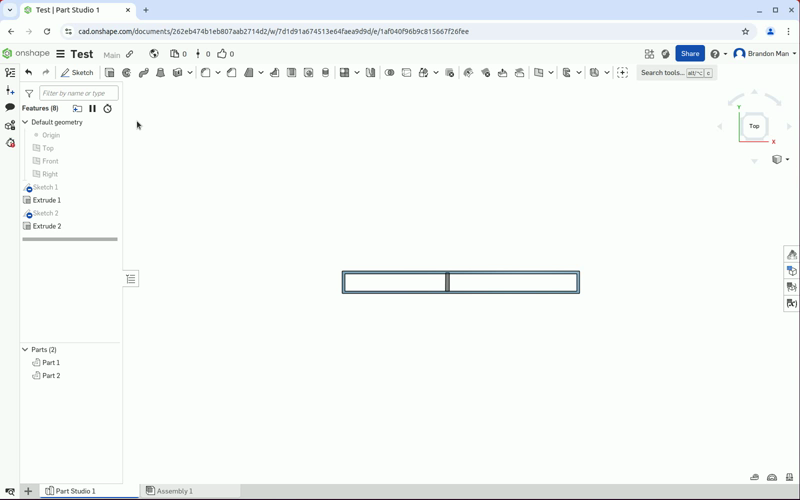
key(shift+h)
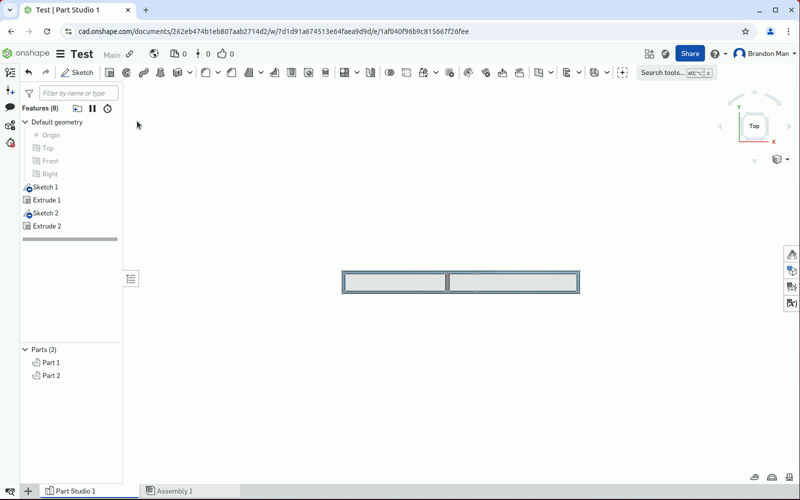
key(shift+h)
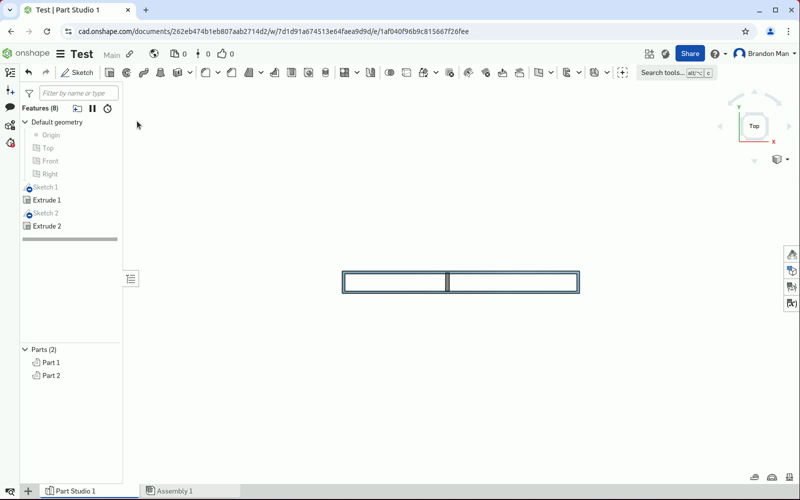
mouse_move(73, 189)
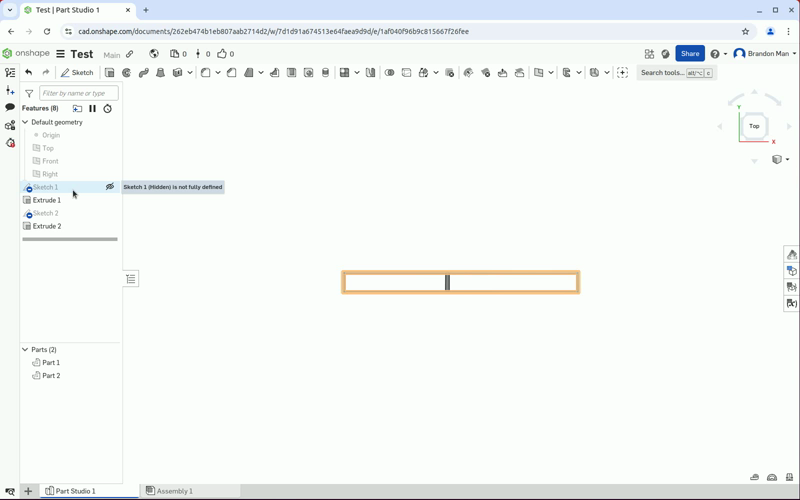
click(73, 189)
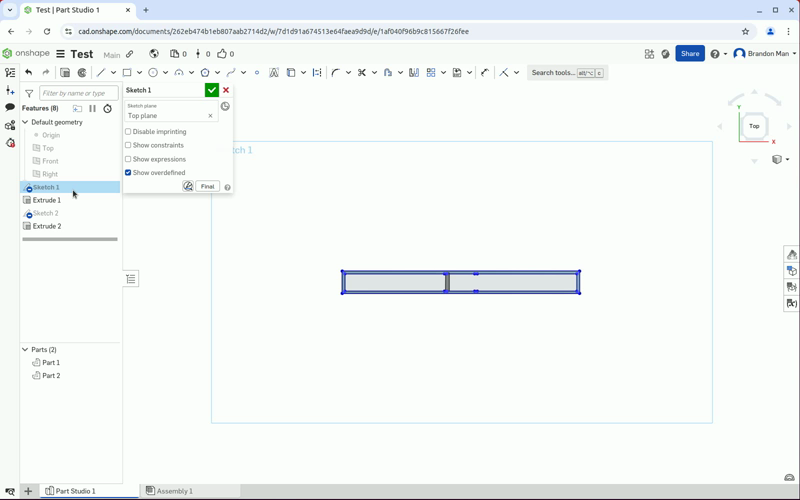
mouse_move(229, 92)
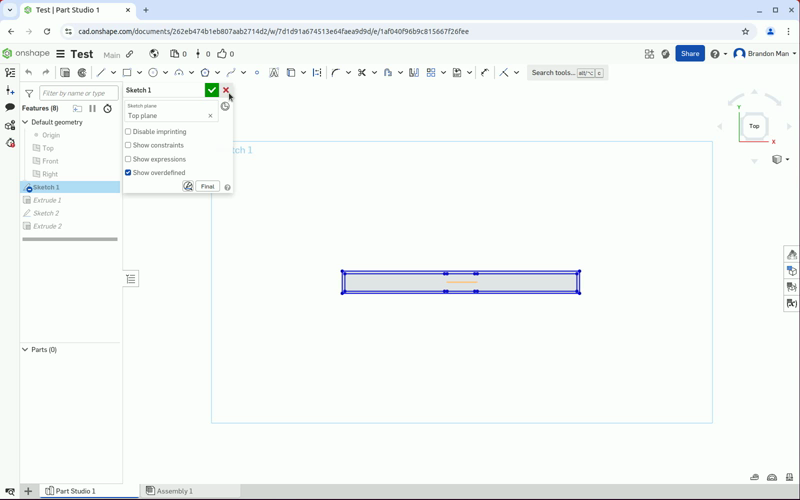
click(229, 92)
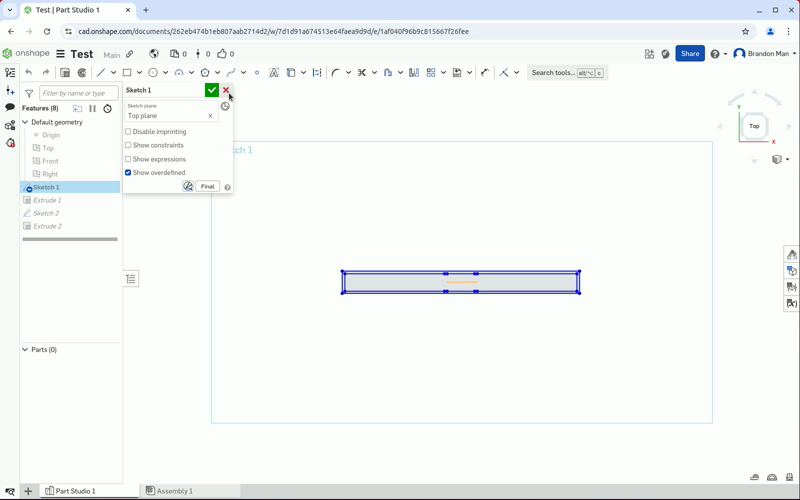
key(shift+s)
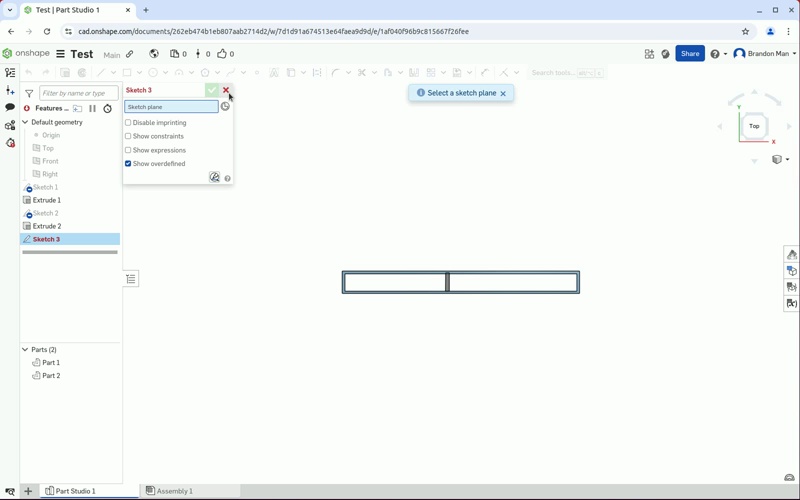
mouse_move(73, 150)
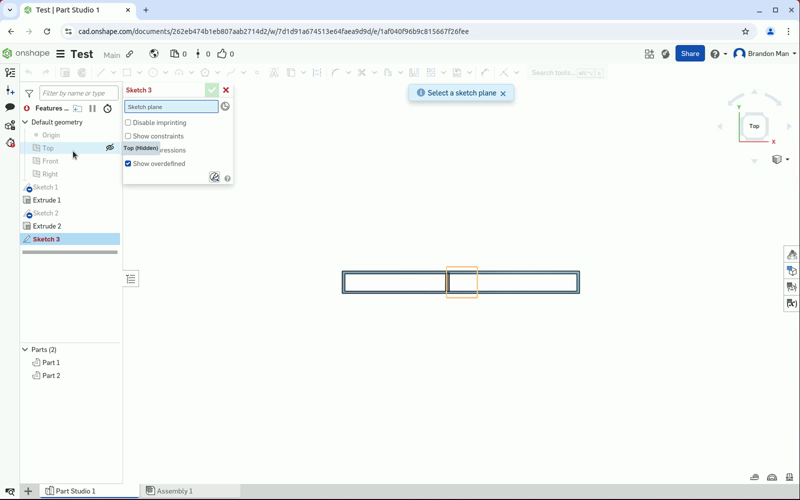
click(73, 150)
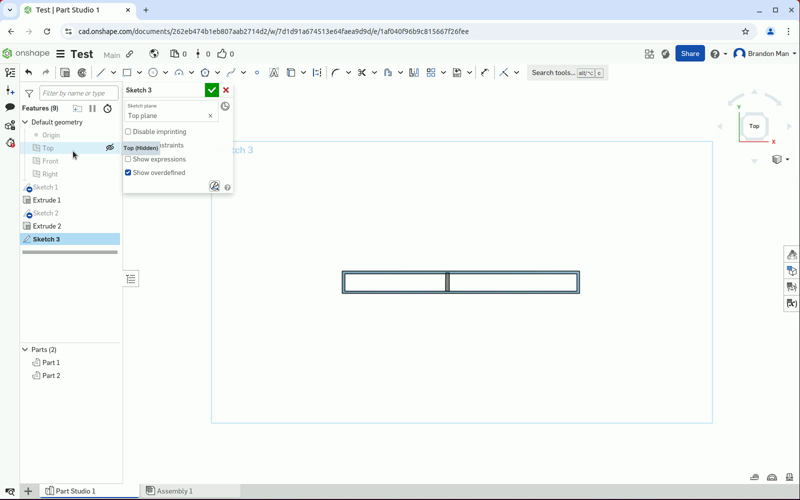
mouse_move(73, 352)
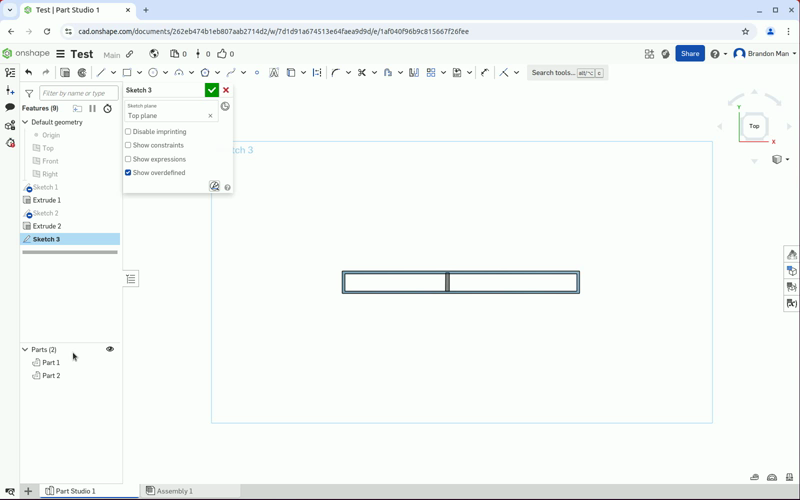
key(y)
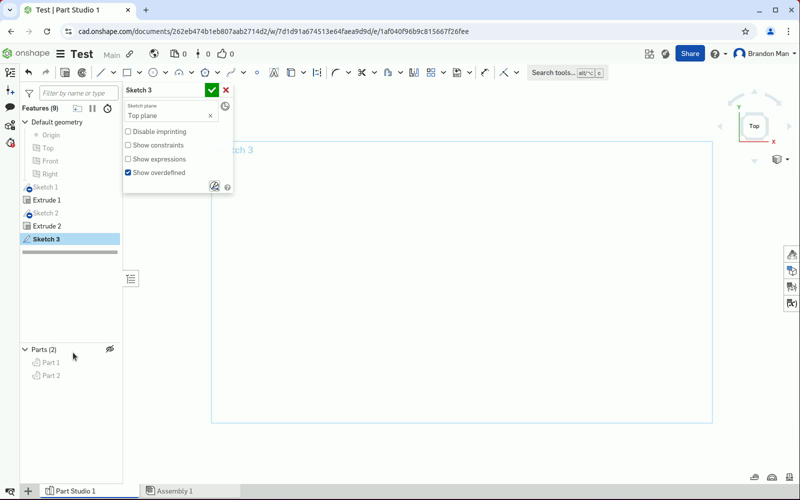
key(l)
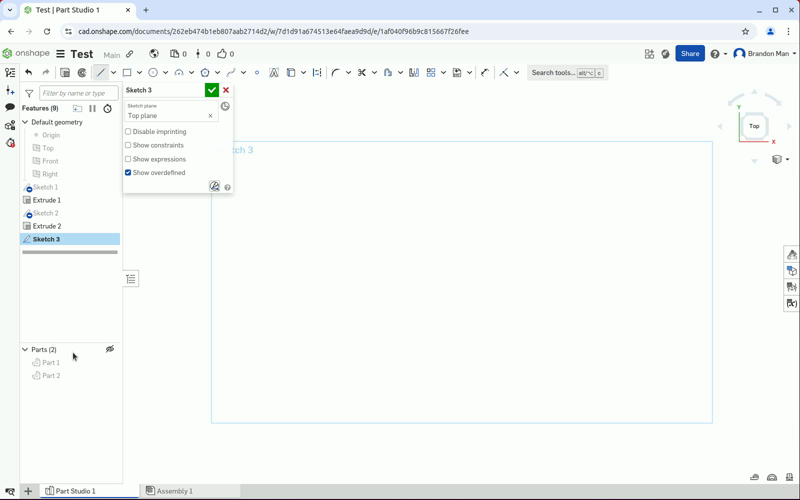
key_down(shift)
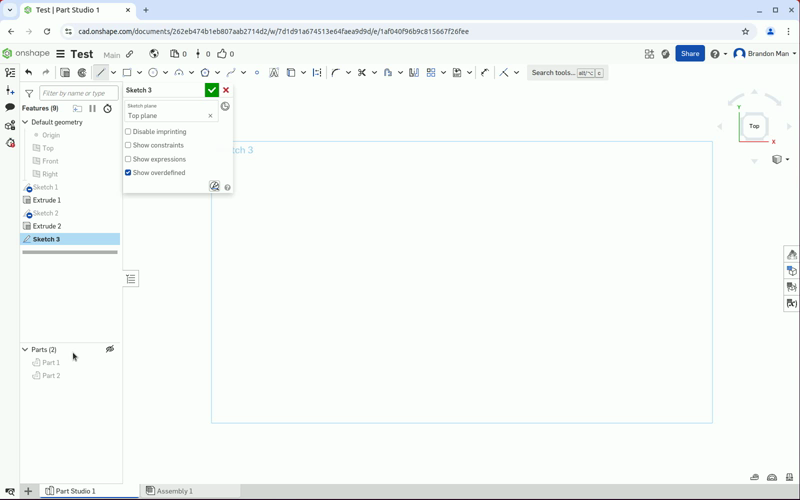
mouse_move(473, 291)
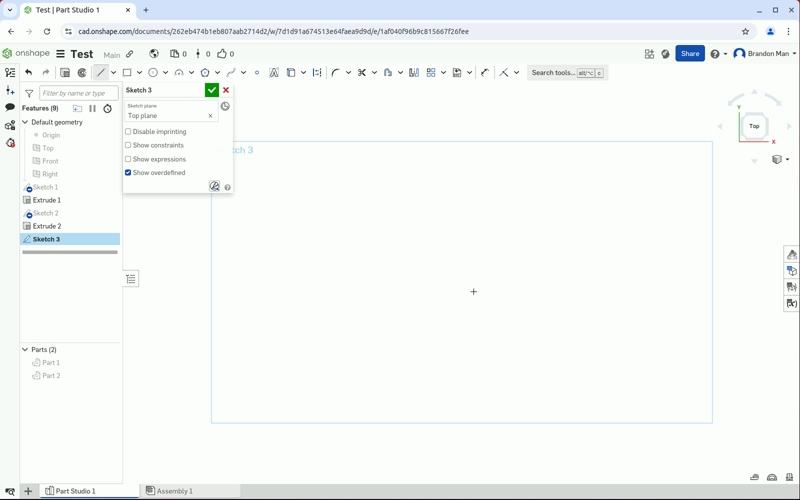
click(473, 291)
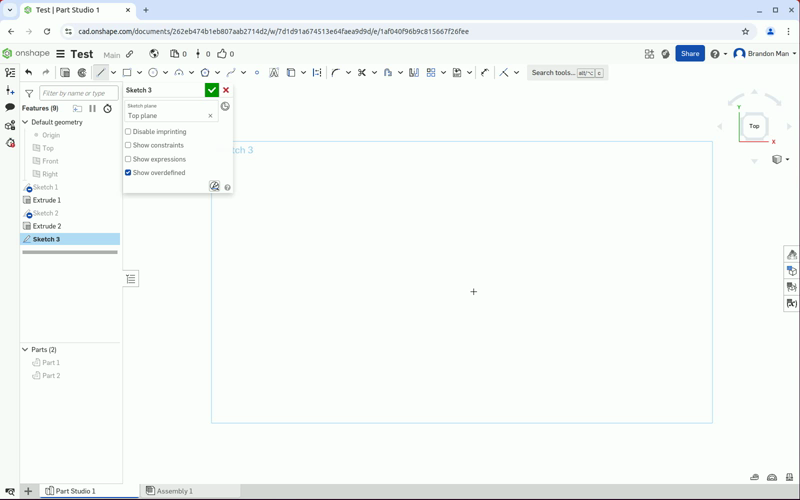
key_up(shift)
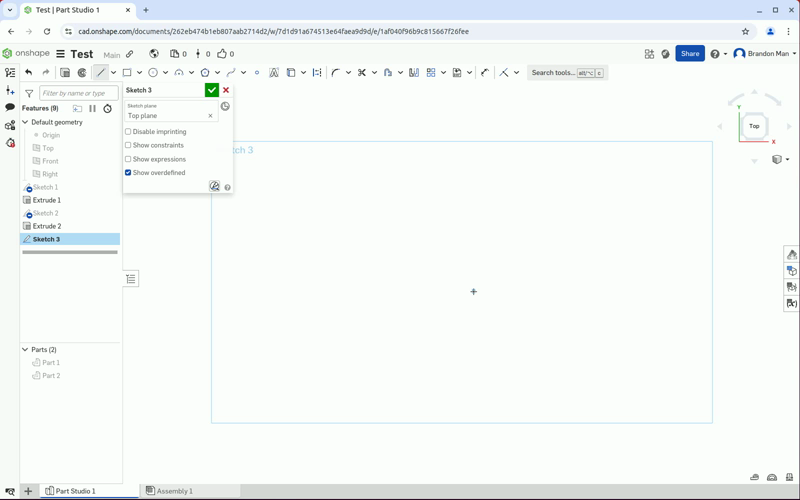
key_down(shift)
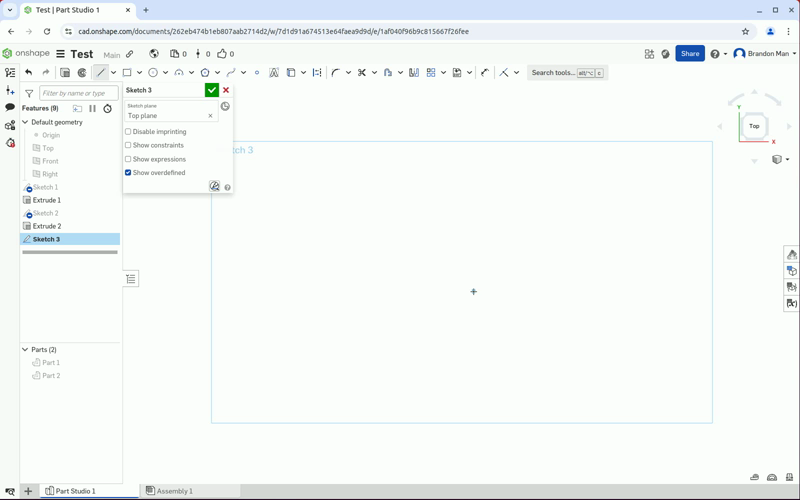
mouse_move(503, 291)
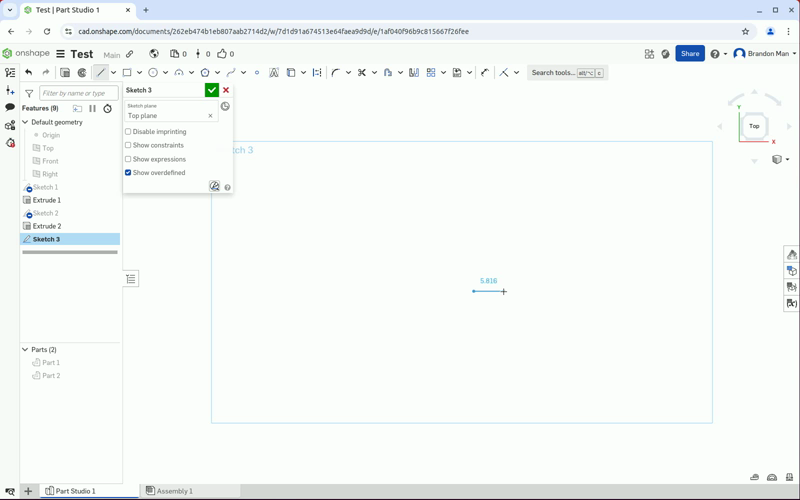
mouse_move(477, 291)
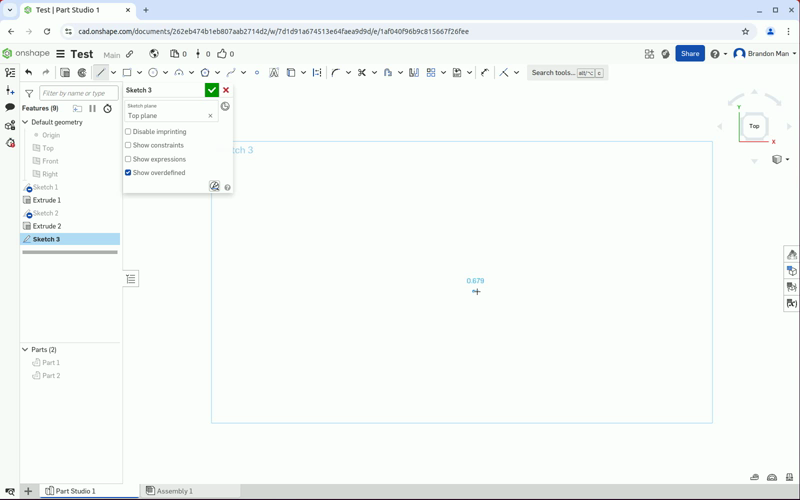
scroll(6)
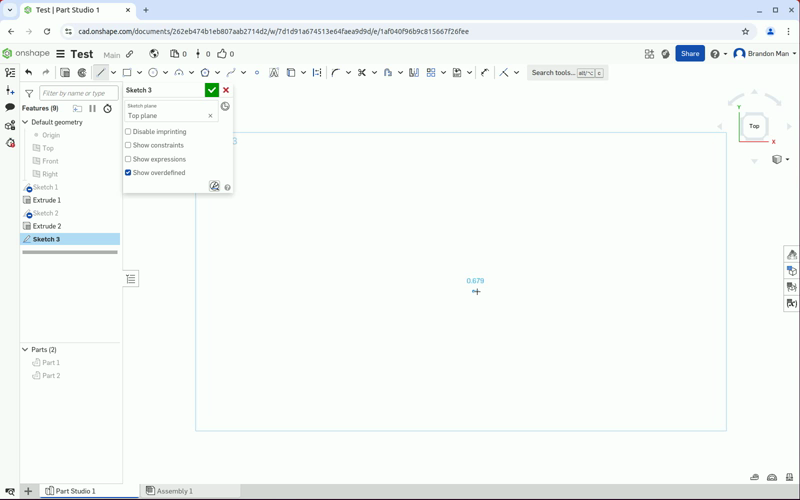
scroll(6)
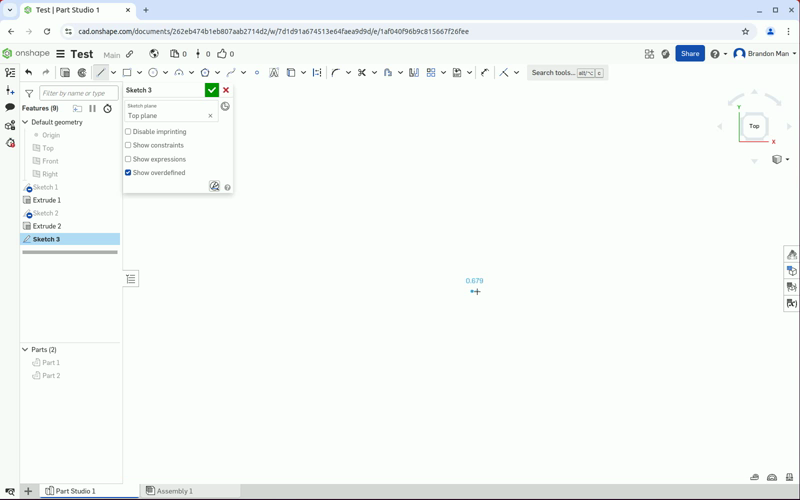
scroll(6)
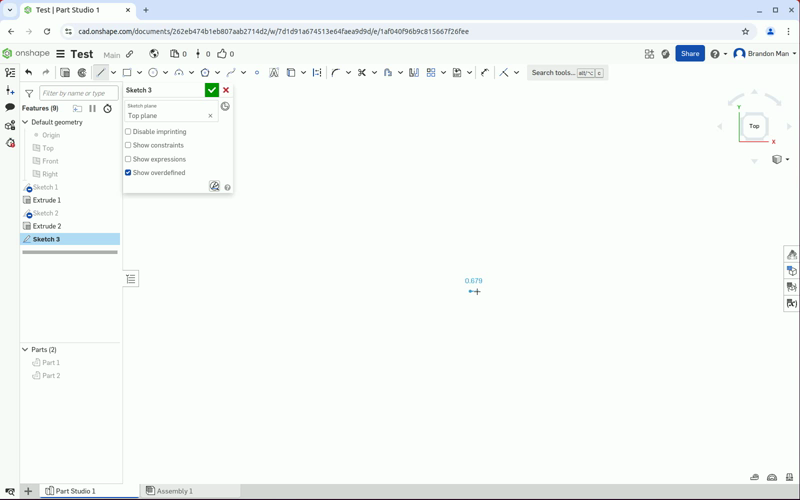
scroll(6)
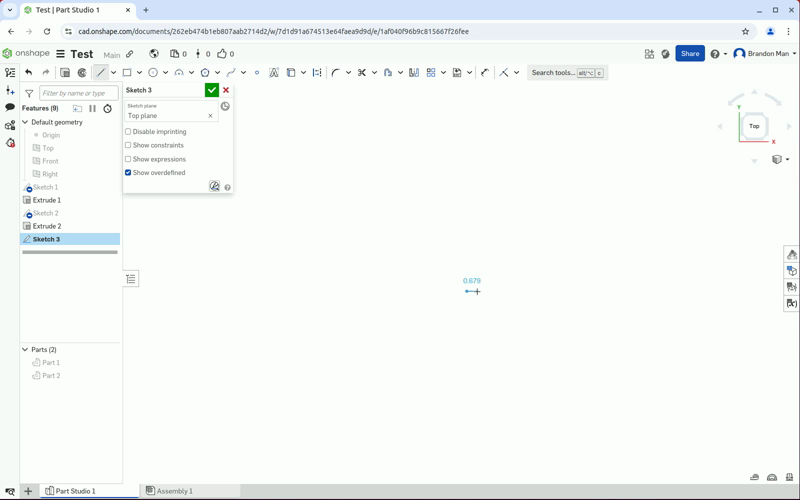
scroll(6)
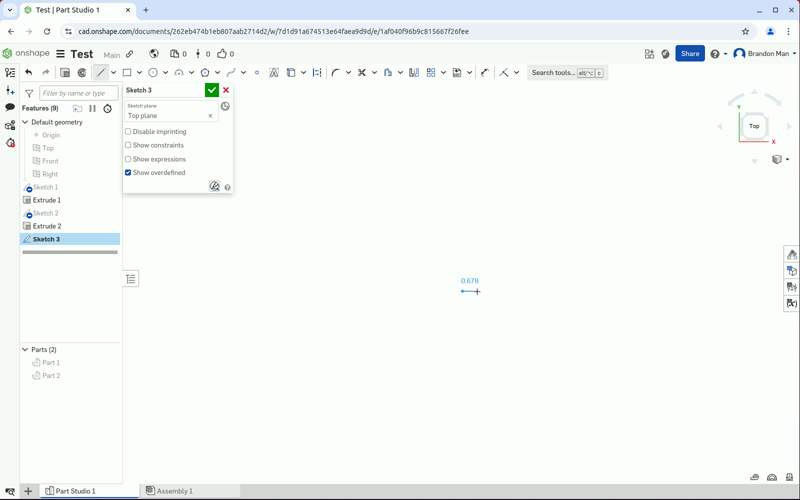
scroll(6)
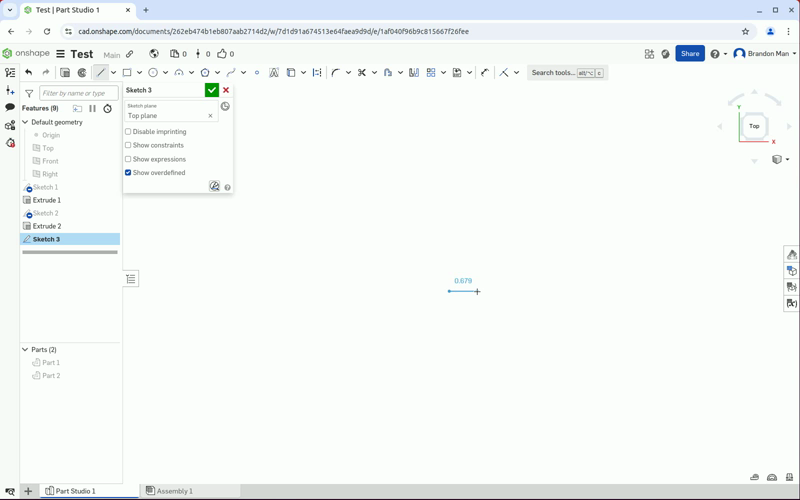
scroll(6)
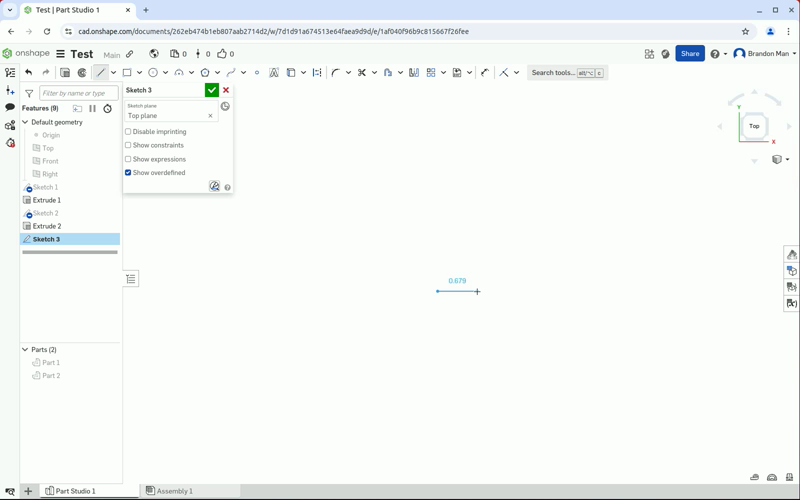
click(477, 291)
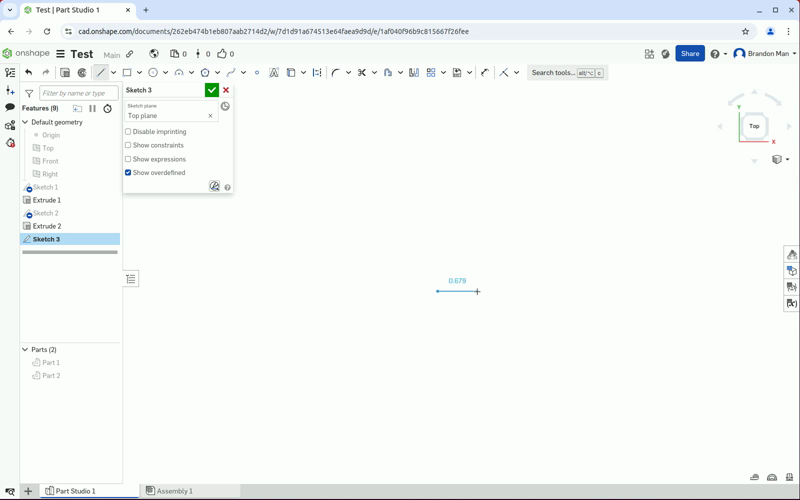
scroll(-6)
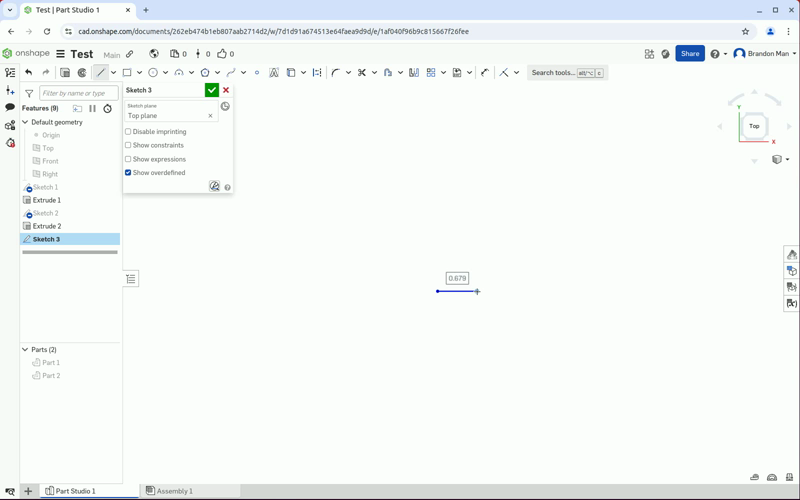
scroll(-6)
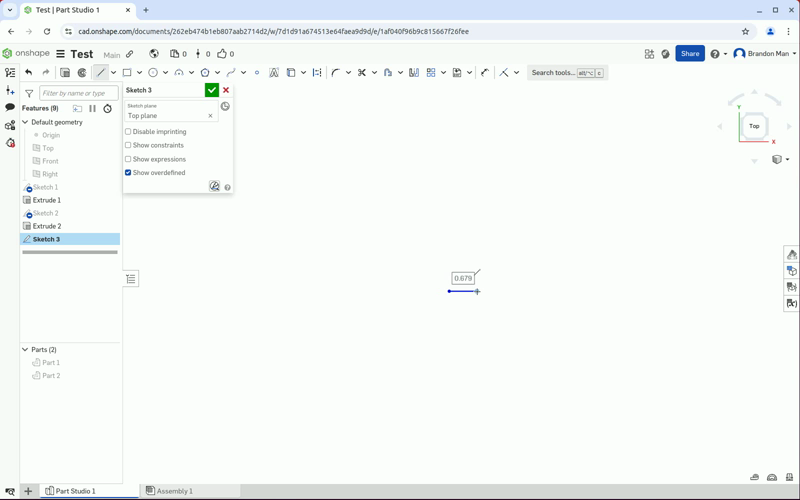
scroll(-6)
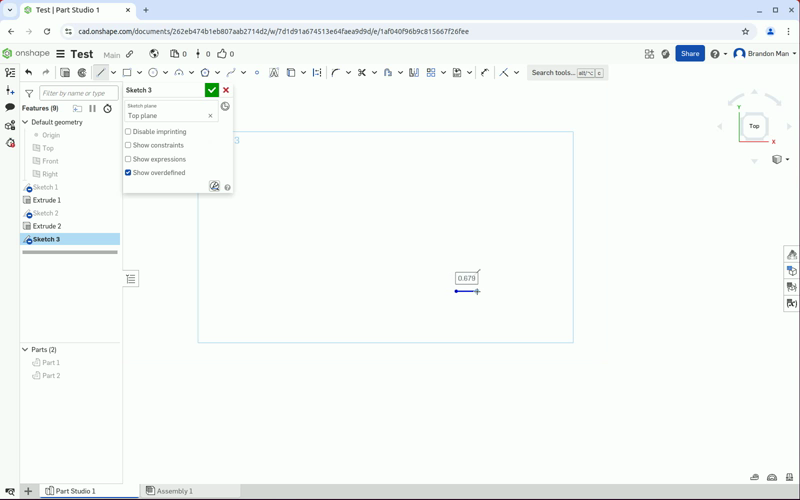
scroll(-6)
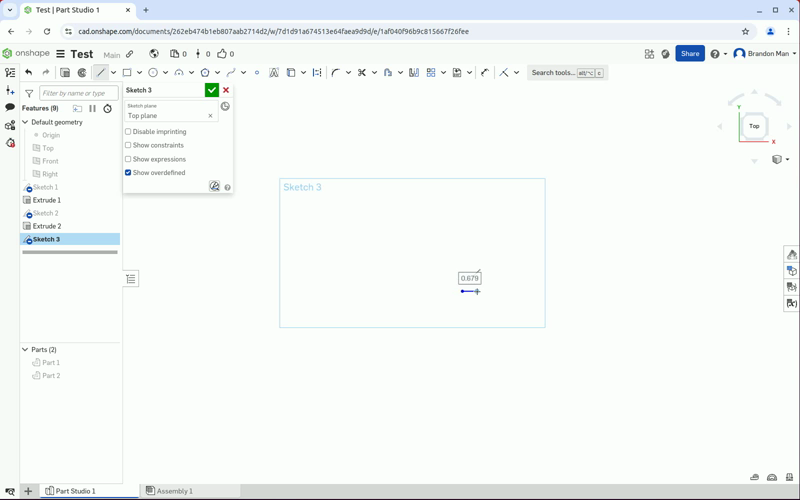
scroll(-6)
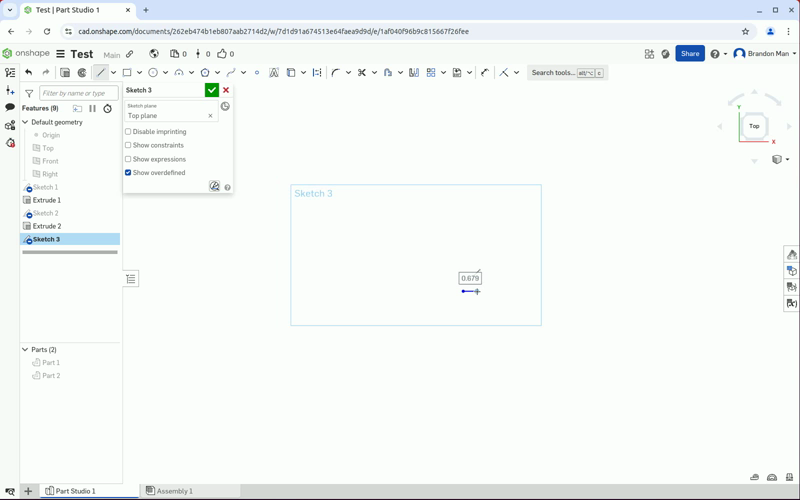
scroll(-6)
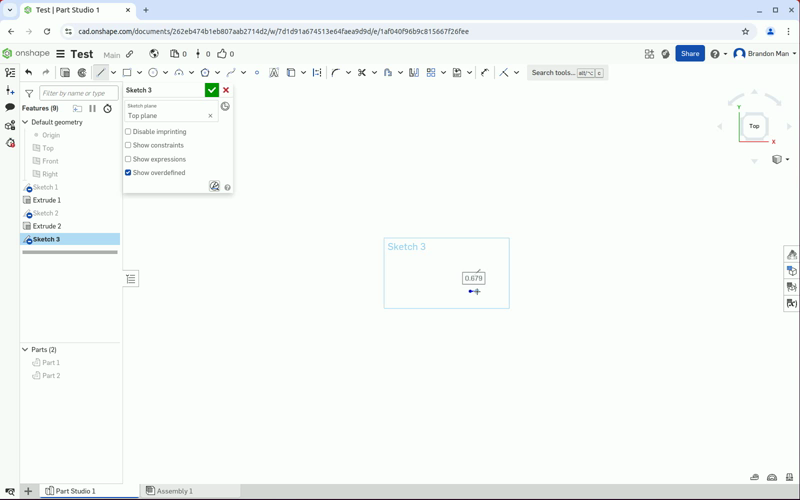
scroll(-6)
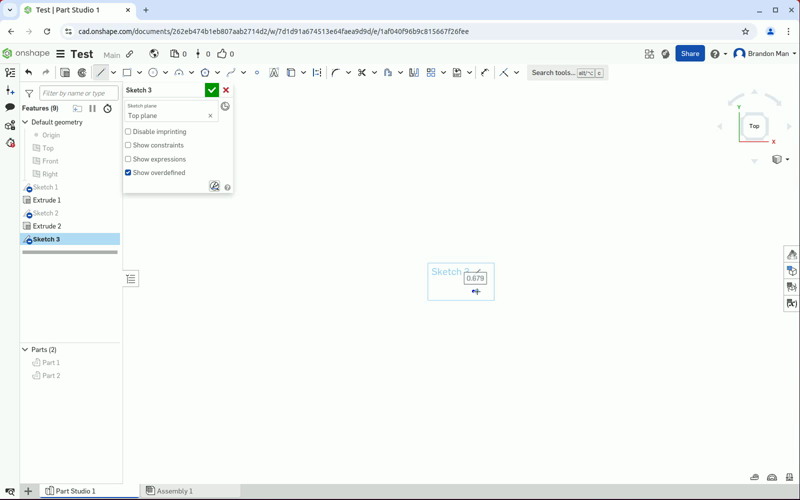
key_up(shift)
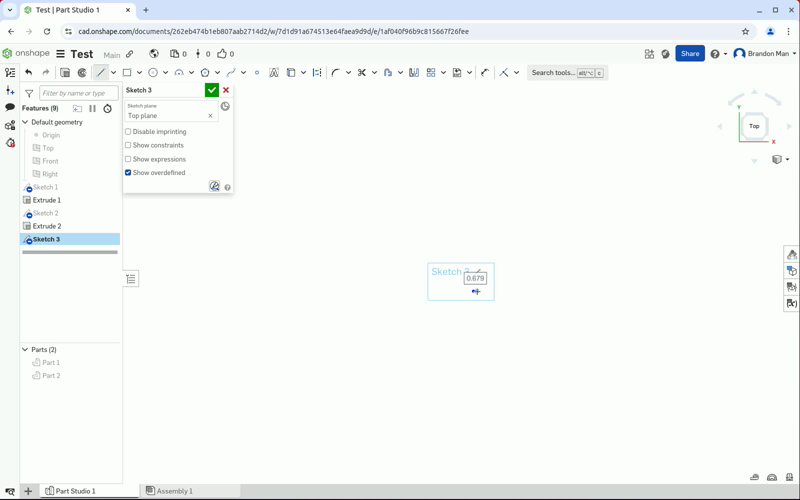
key_down(shift)
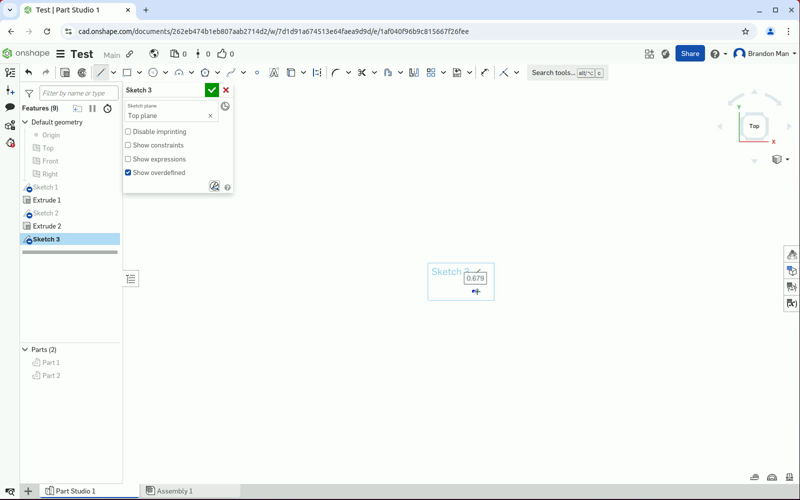
mouse_move(507, 291)
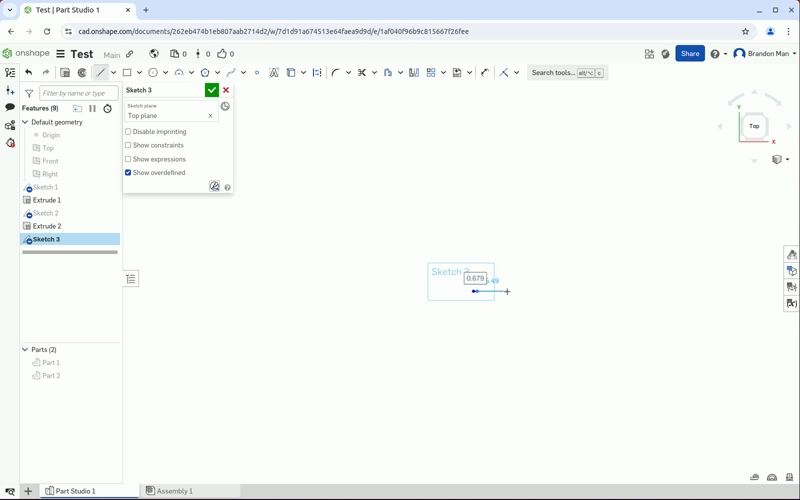
mouse_move(477, 272)
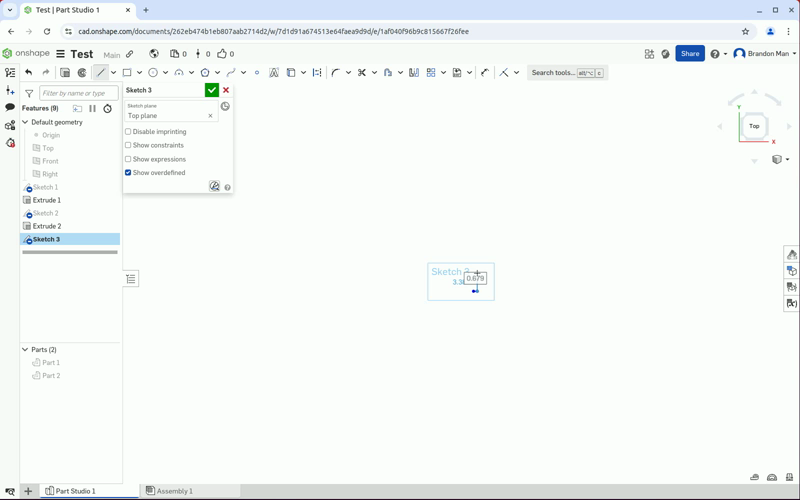
click(477, 272)
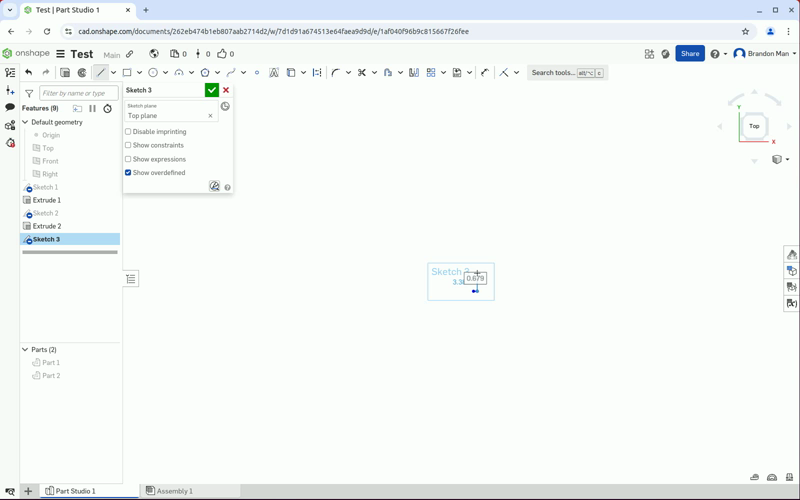
key_up(shift)
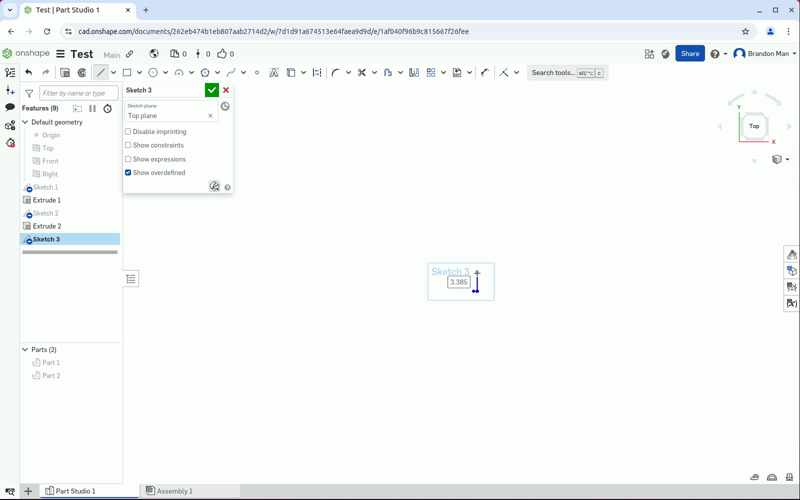
key_down(shift)
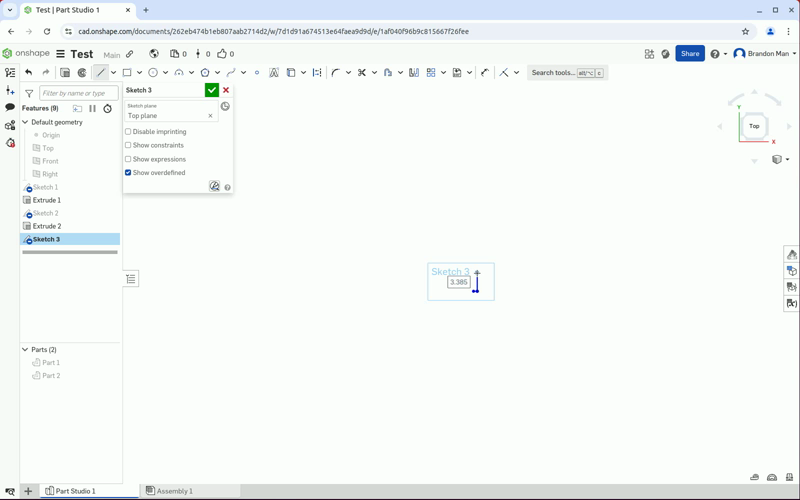
mouse_move(507, 272)
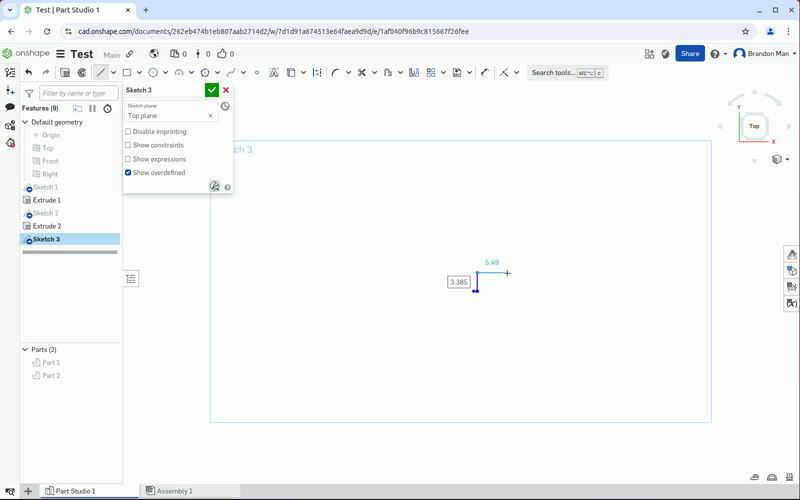
mouse_move(473, 272)
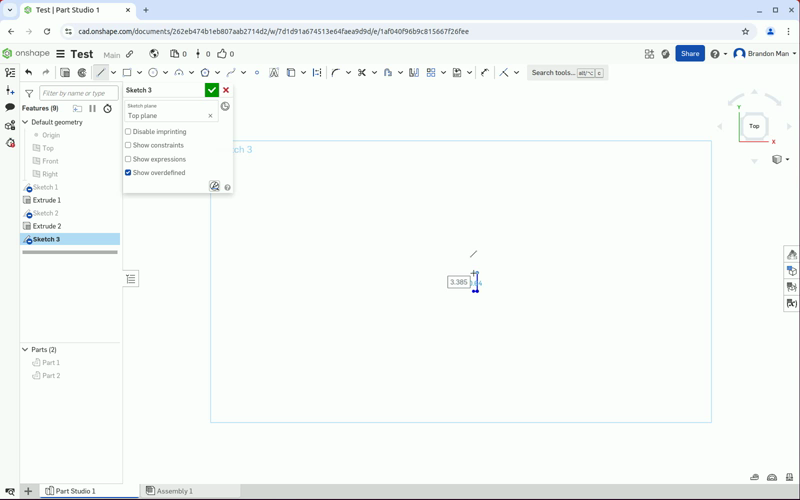
scroll(6)
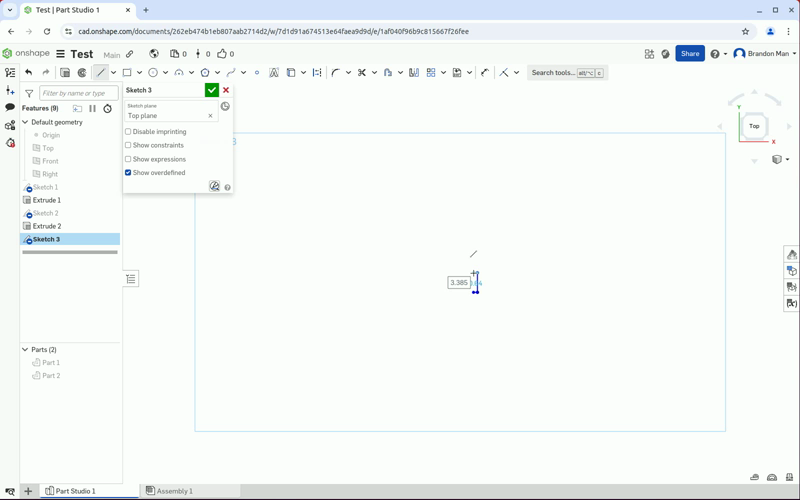
scroll(6)
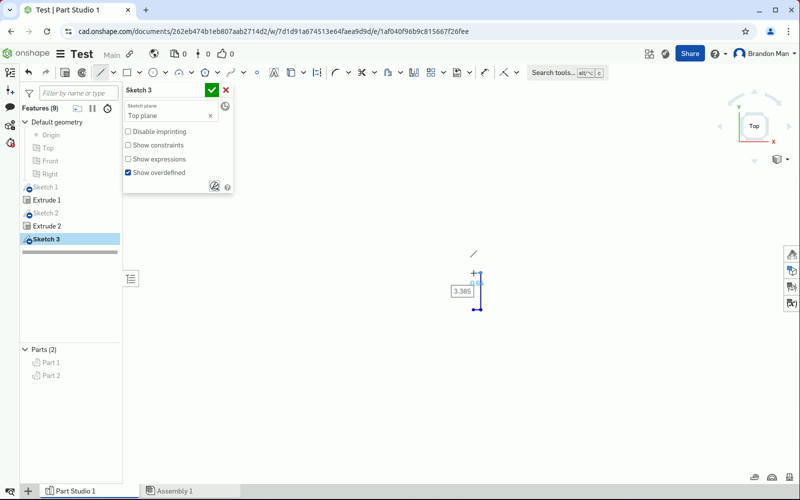
scroll(6)
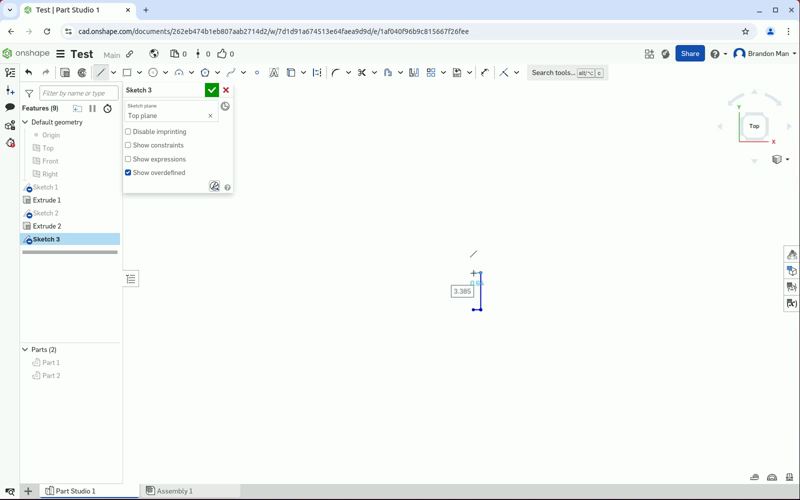
scroll(6)
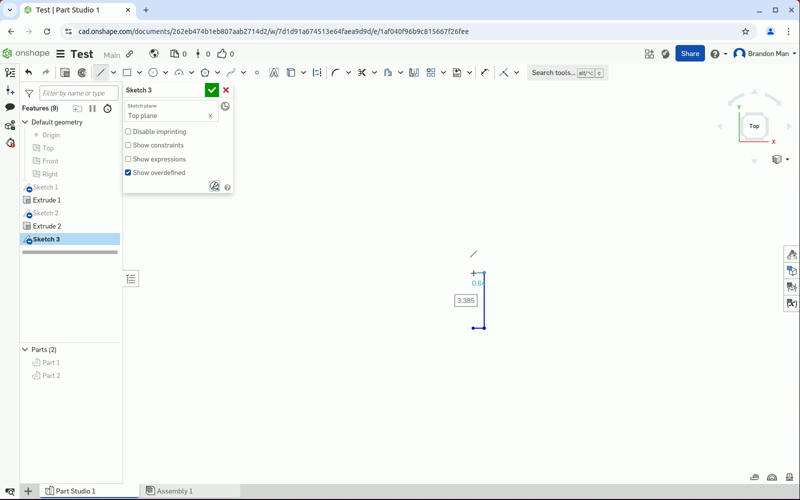
scroll(6)
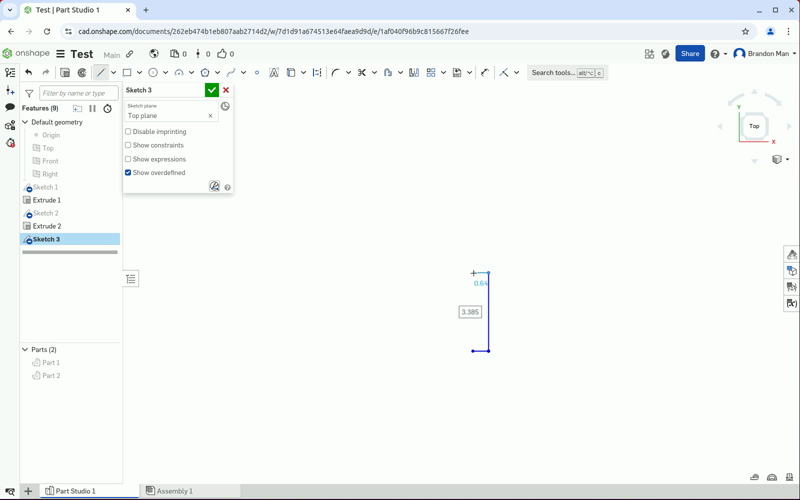
scroll(6)
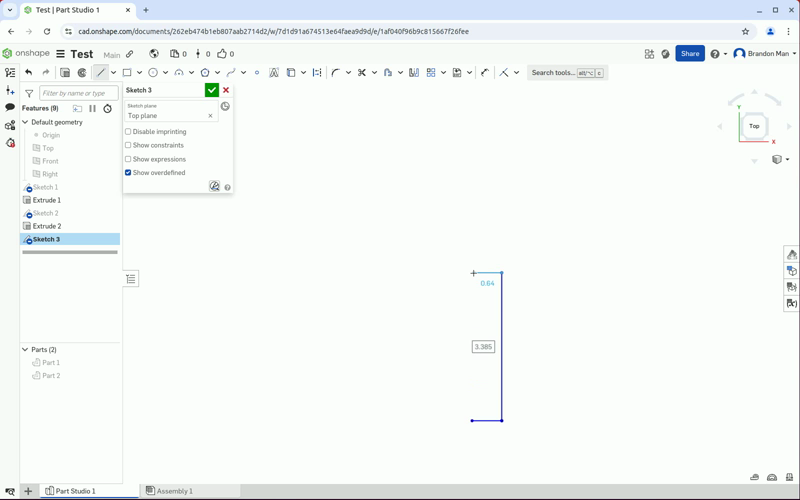
scroll(6)
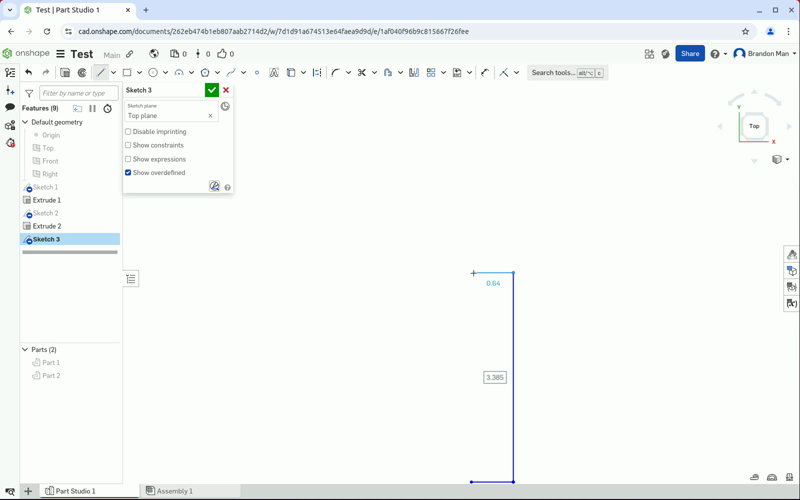
click(473, 272)
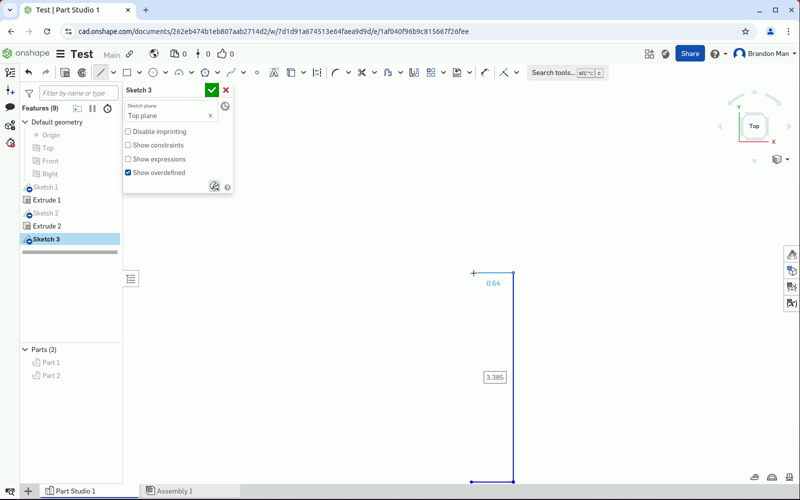
scroll(-6)
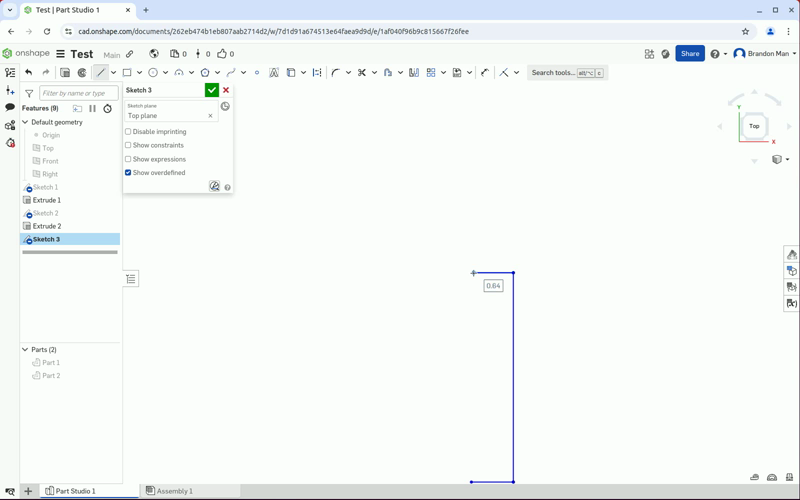
scroll(-6)
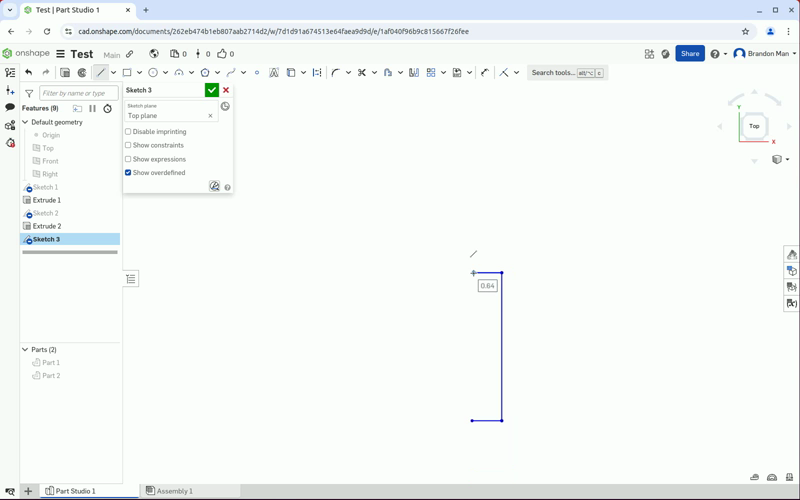
scroll(-6)
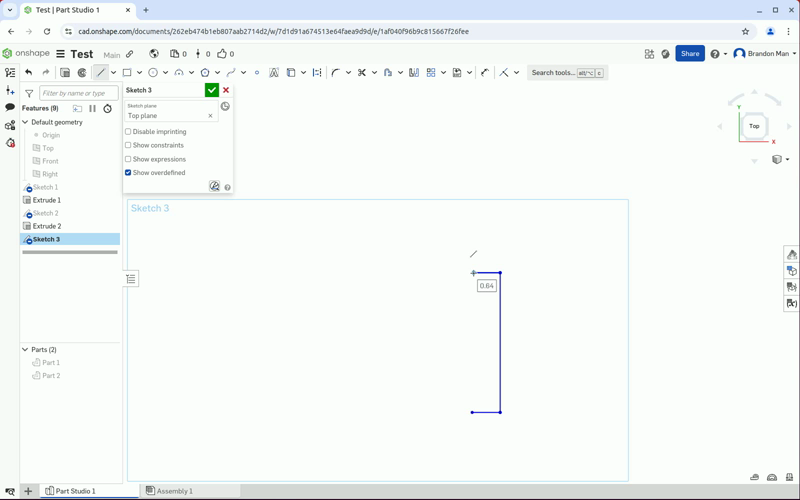
scroll(-6)
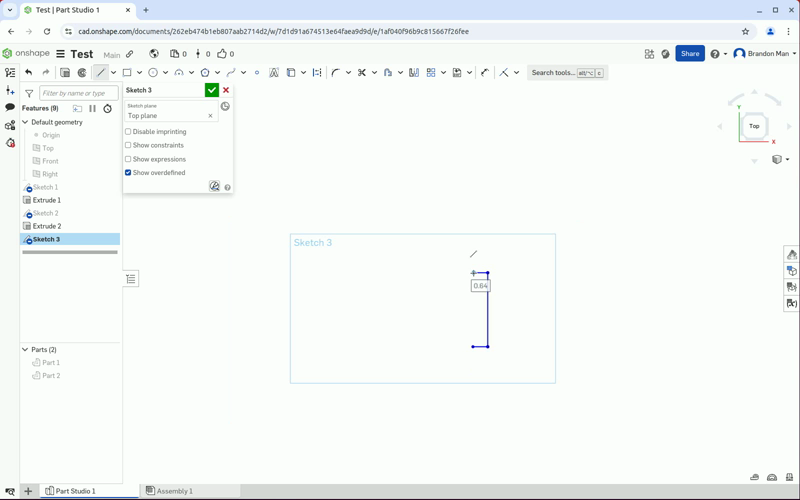
scroll(-6)
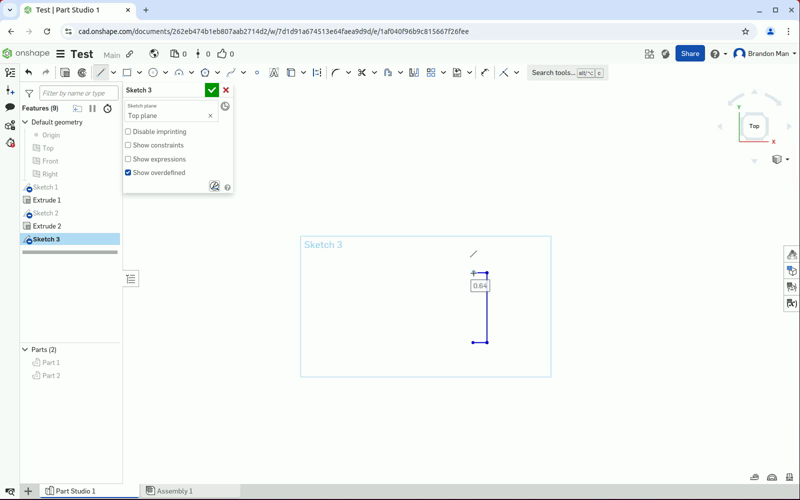
scroll(-6)
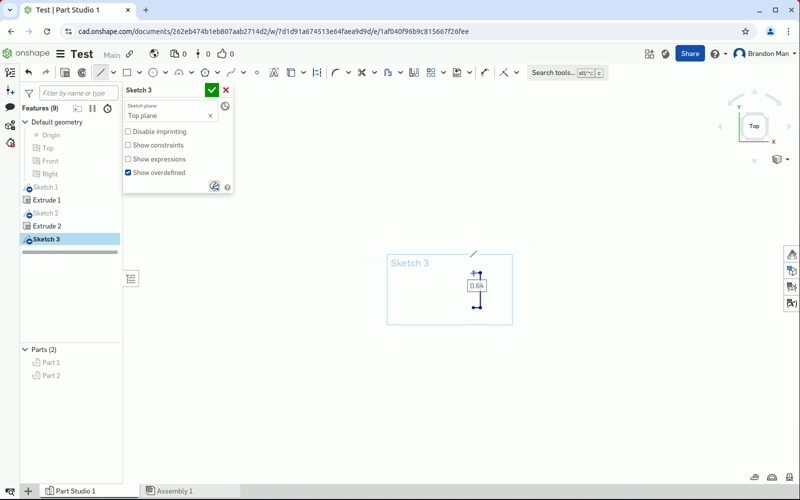
scroll(-6)
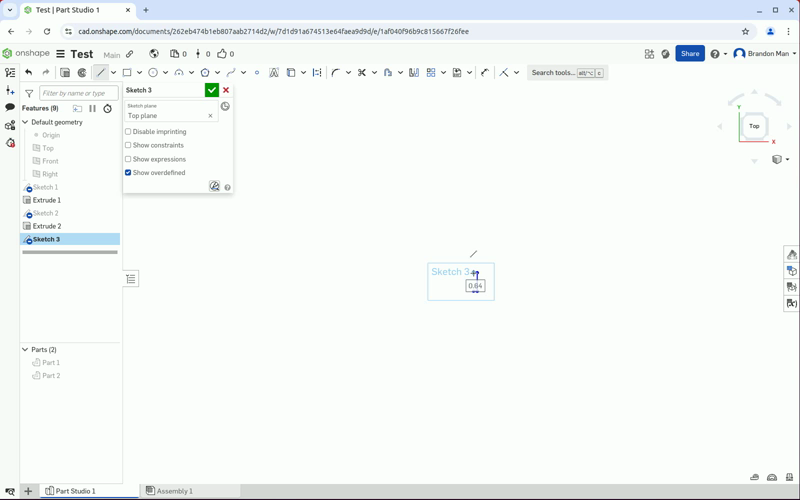
key_up(shift)
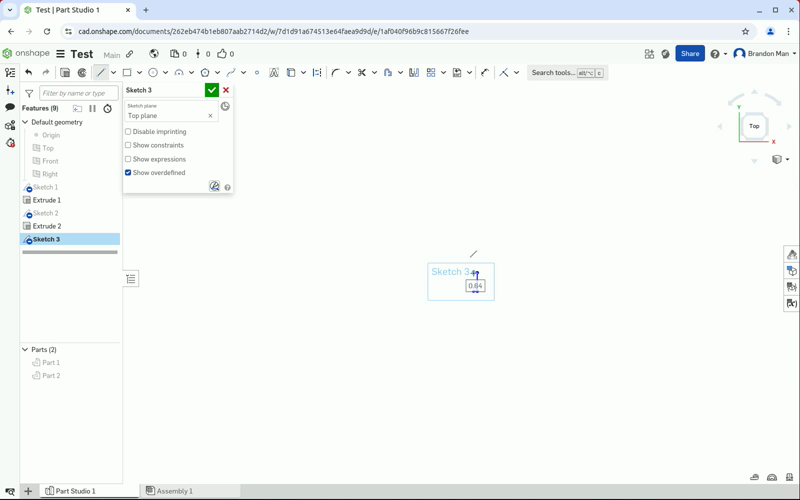
mouse_move(503, 272)
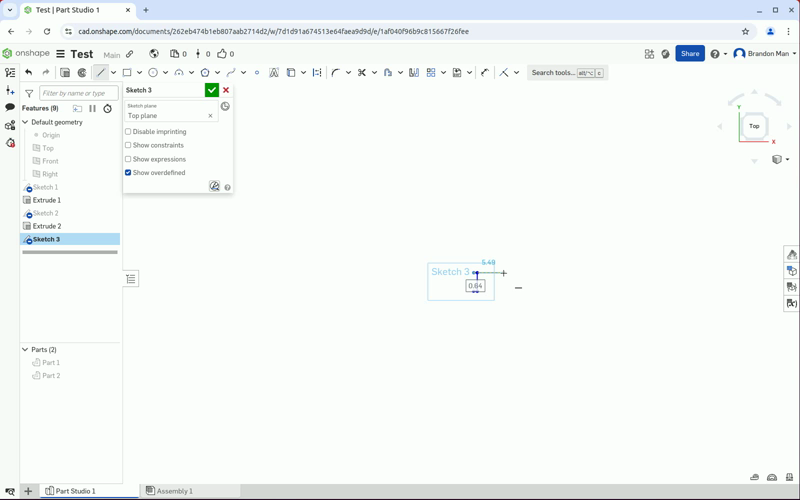
key_down(shift)
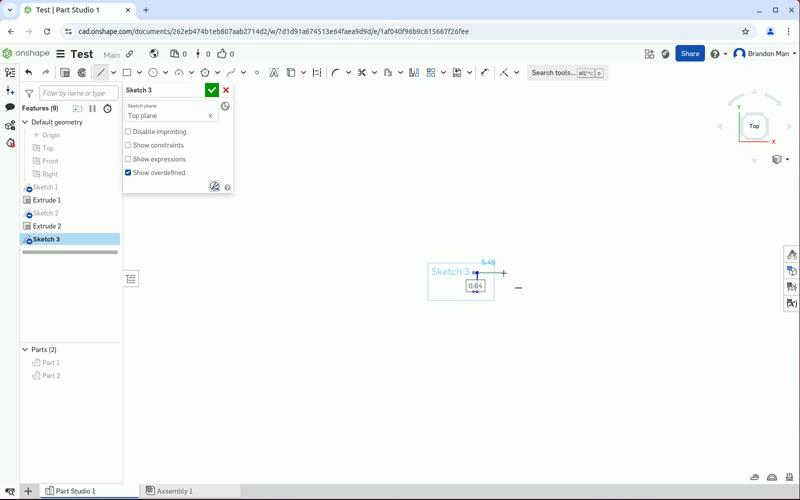
mouse_move(473, 291)
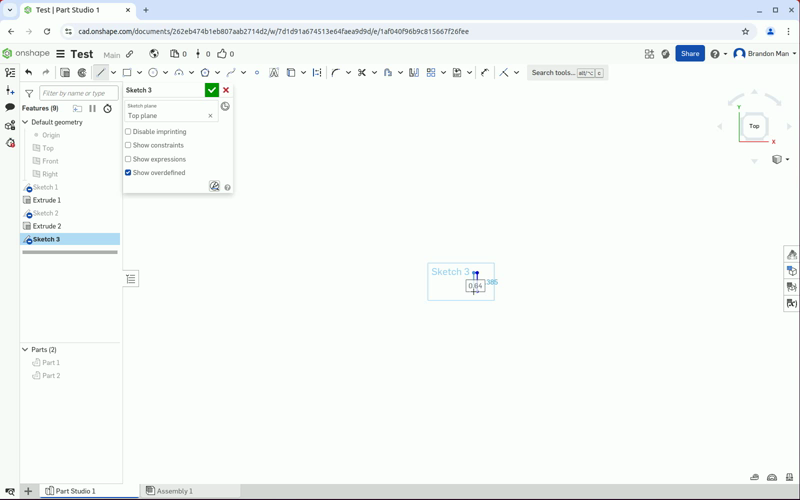
scroll(6)
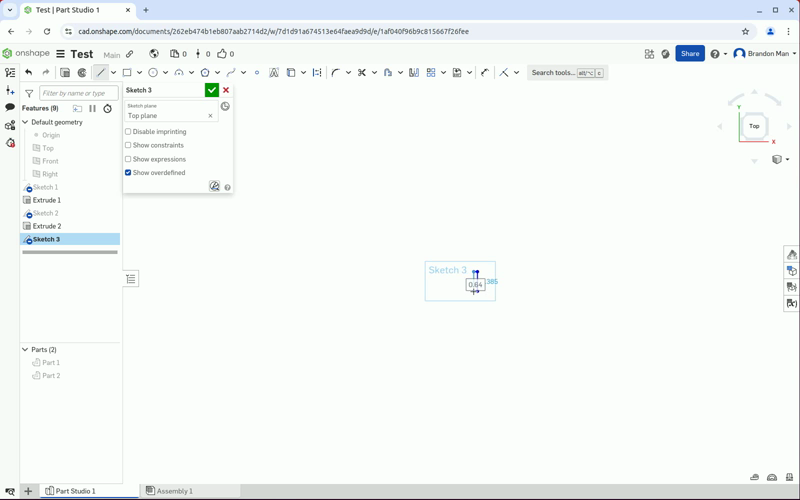
scroll(6)
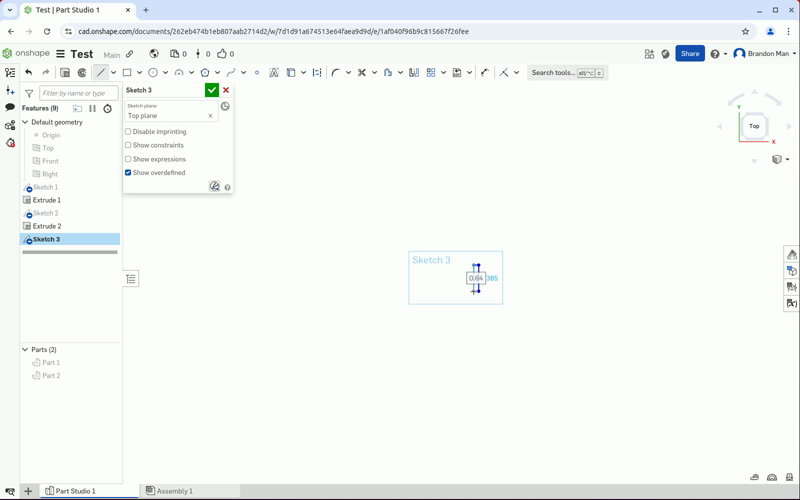
scroll(6)
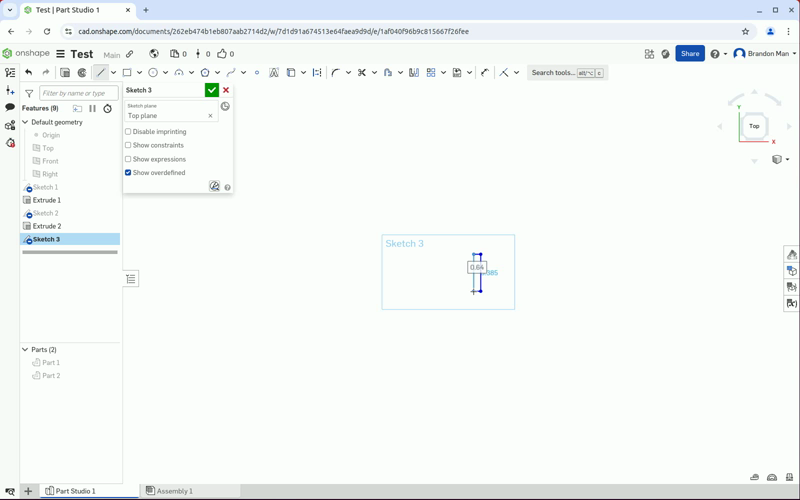
scroll(6)
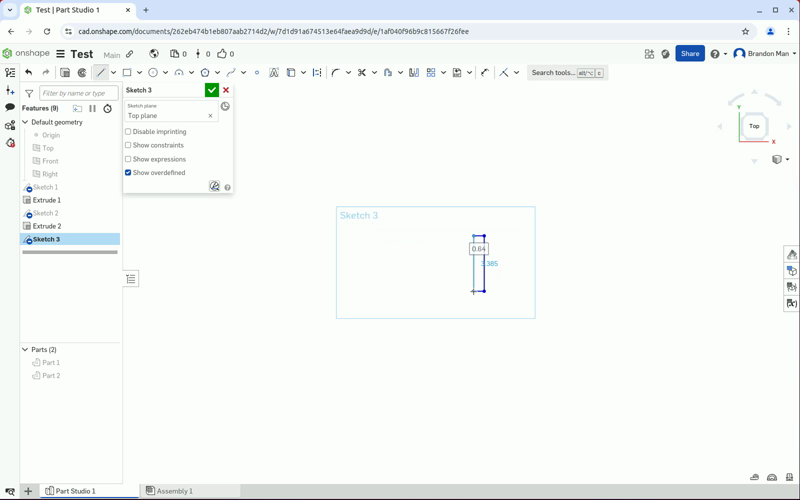
scroll(6)
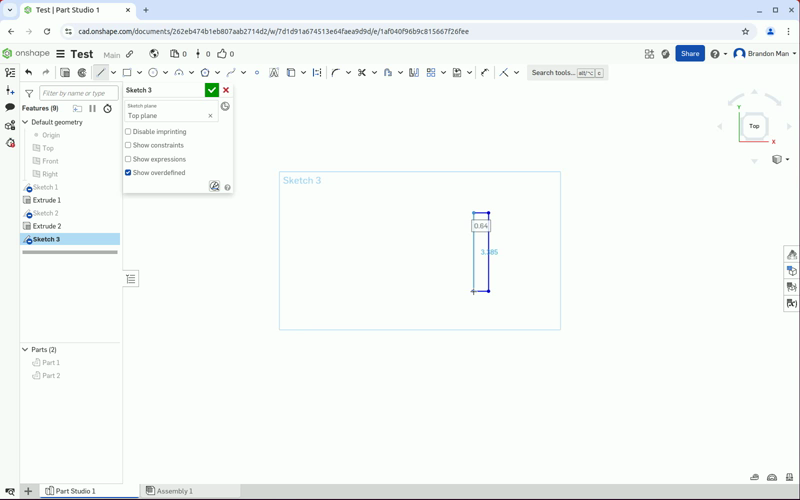
scroll(6)
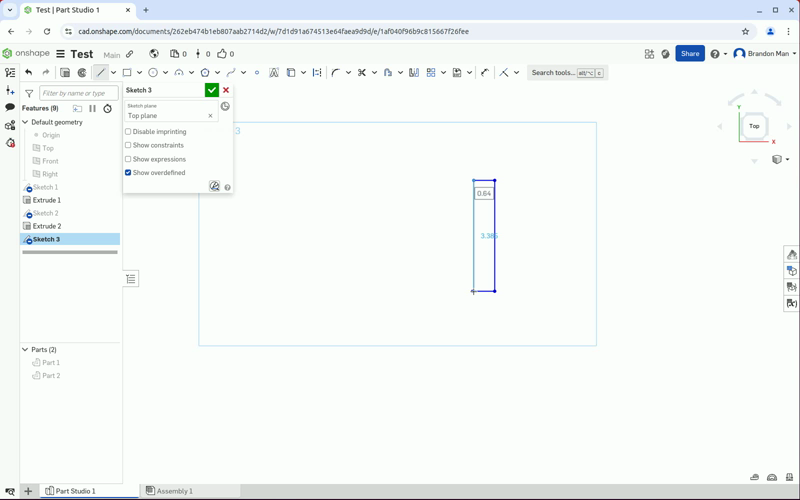
scroll(6)
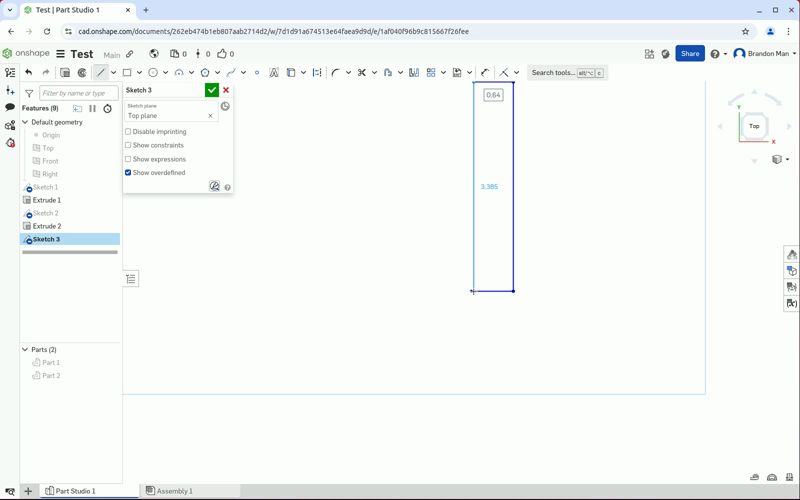
key_up(shift)
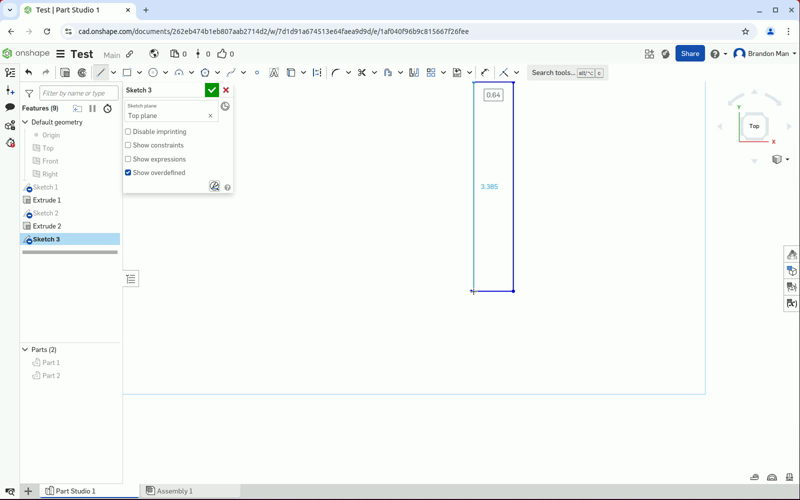
click(473, 291)
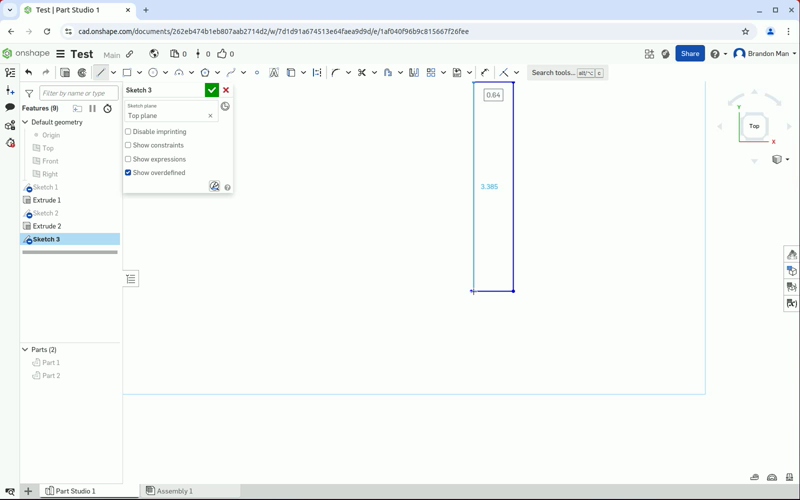
scroll(-6)
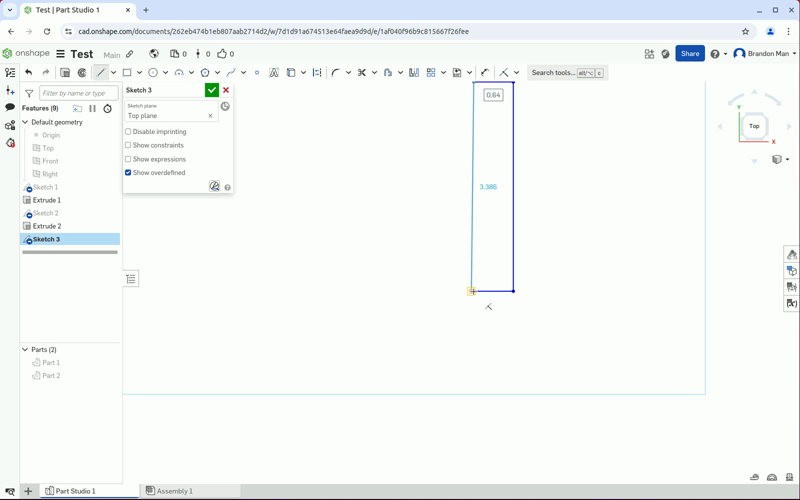
scroll(-6)
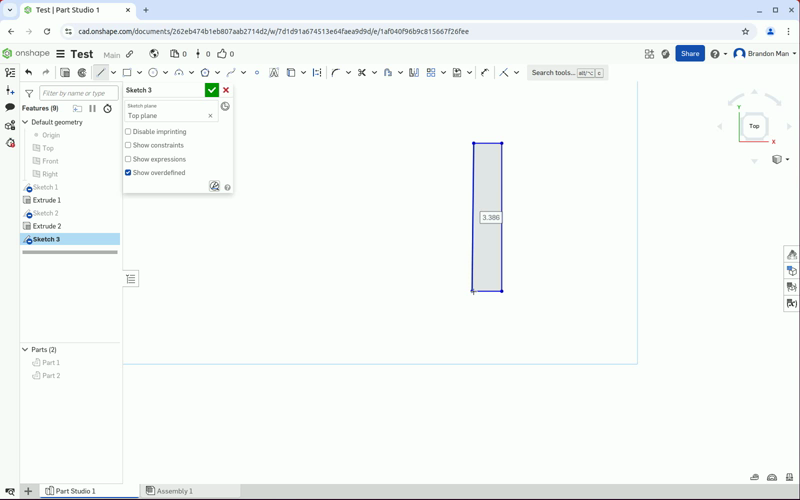
scroll(-6)
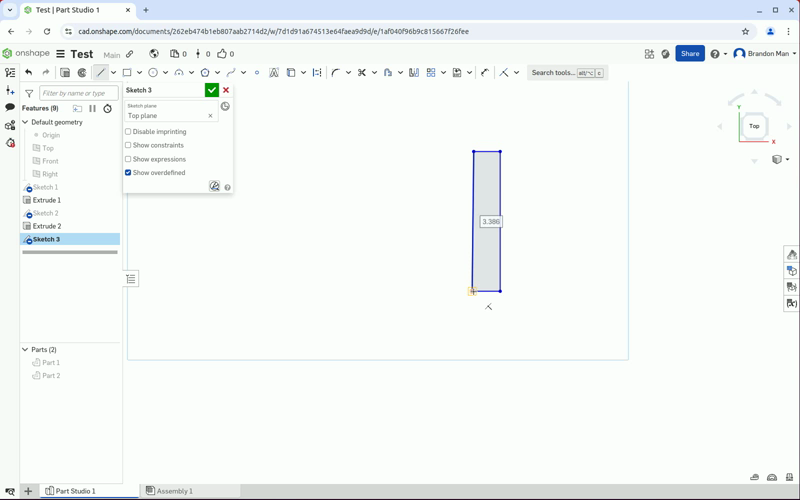
scroll(-6)
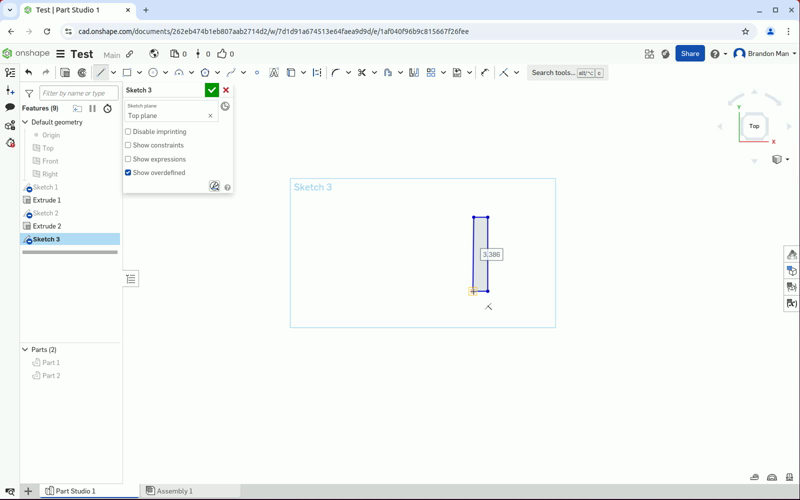
scroll(-6)
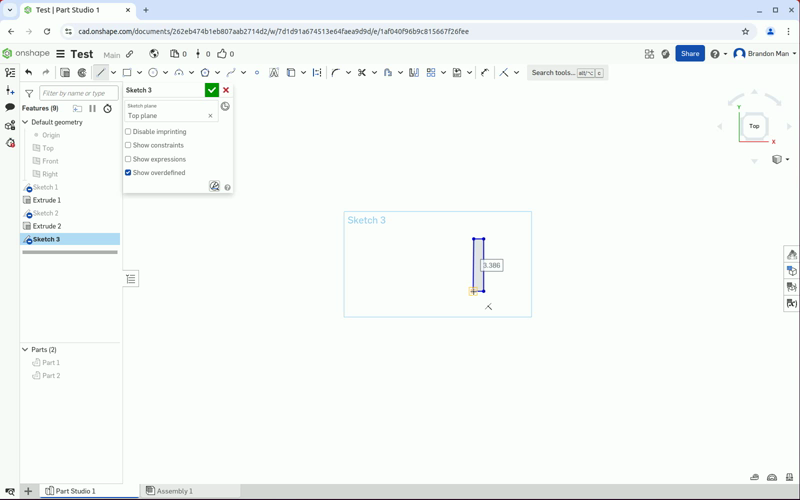
scroll(-6)
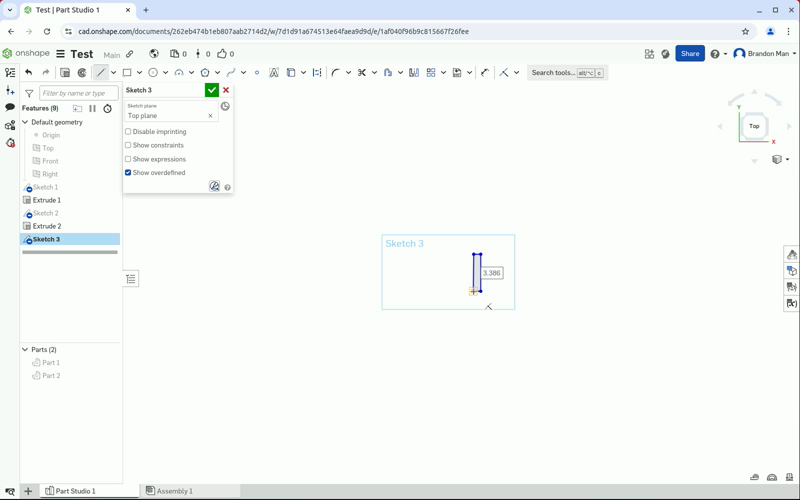
scroll(-6)
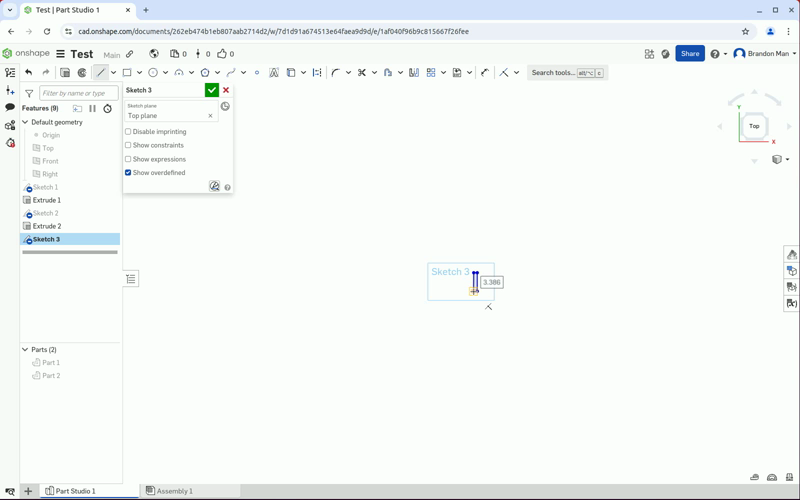
key(esc)
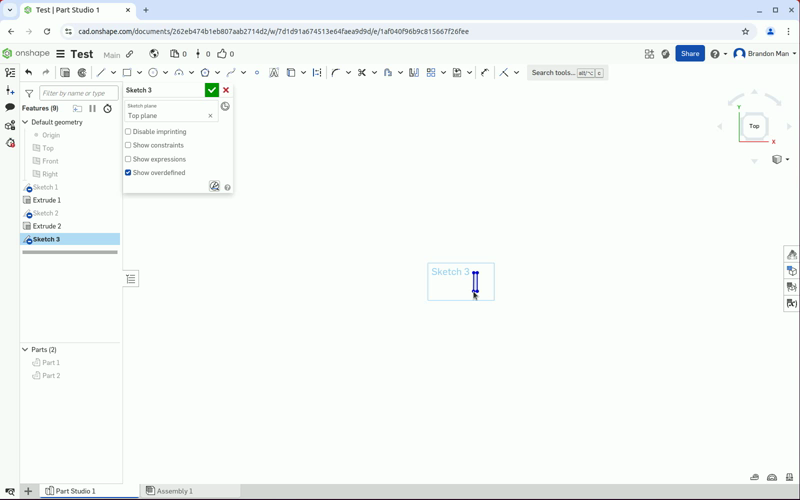
mouse_move(474, 273)
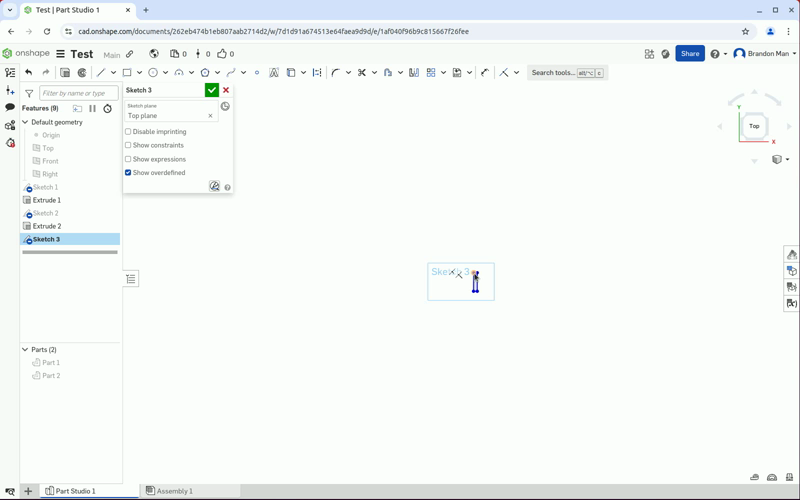
scroll(6)
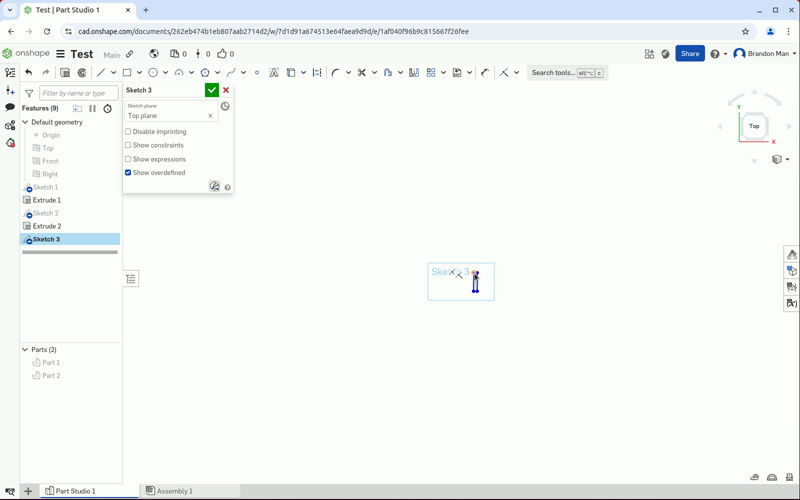
scroll(6)
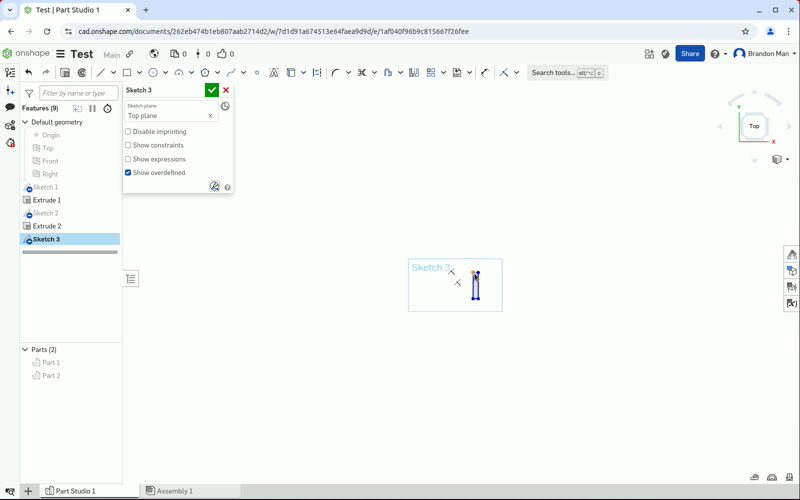
scroll(6)
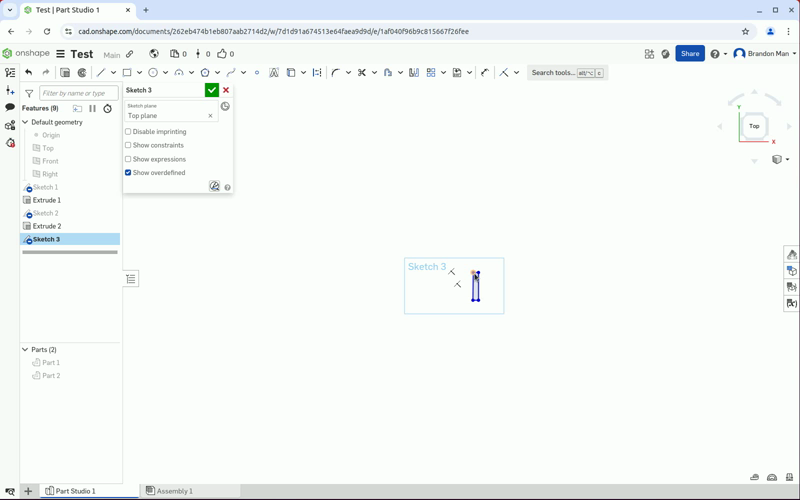
scroll(6)
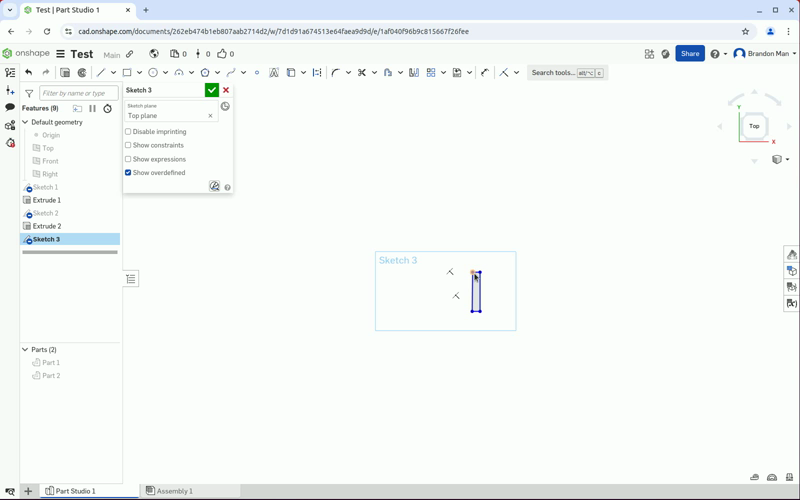
scroll(6)
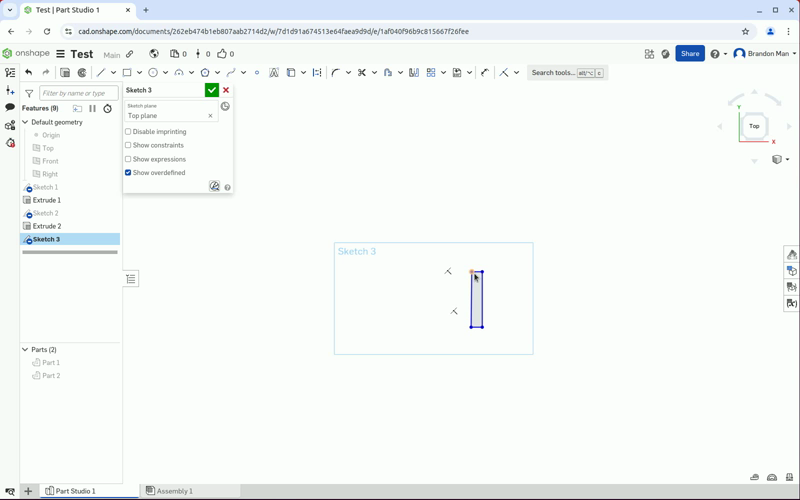
scroll(6)
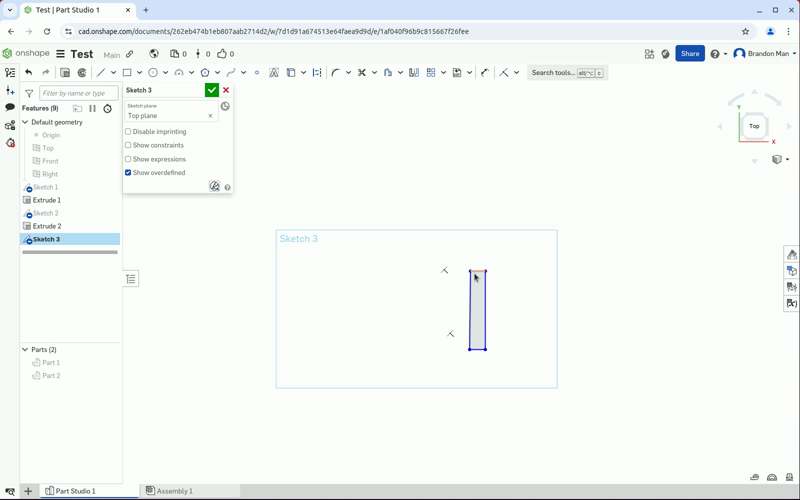
scroll(6)
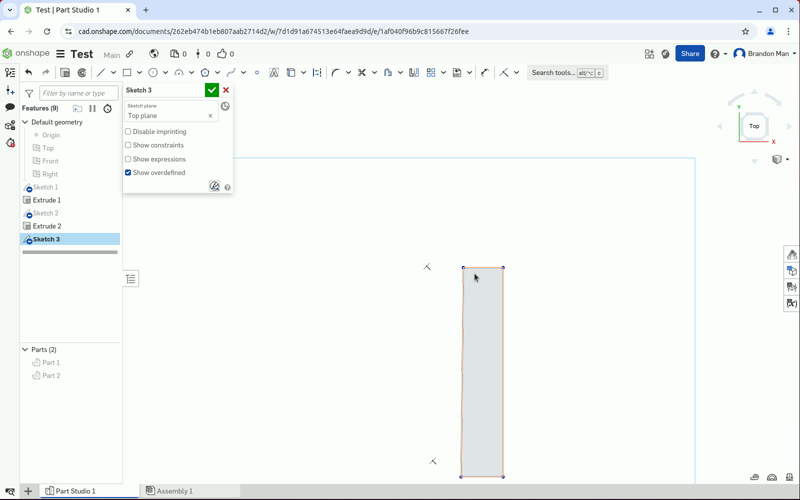
click(474, 273)
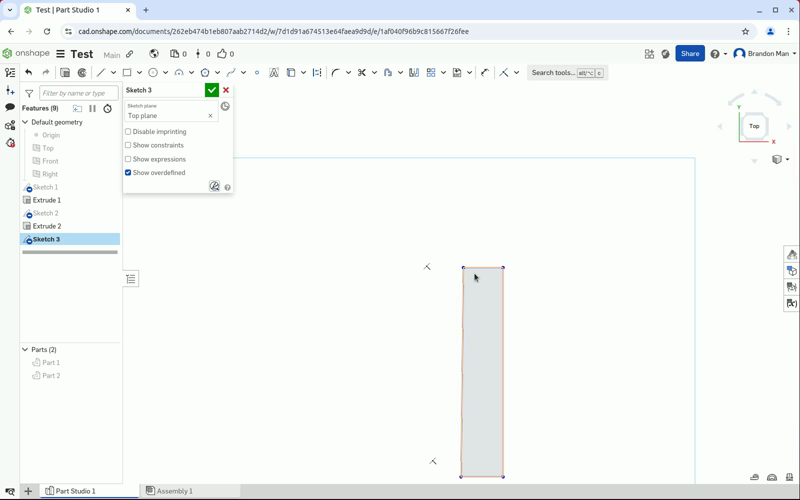
scroll(-6)
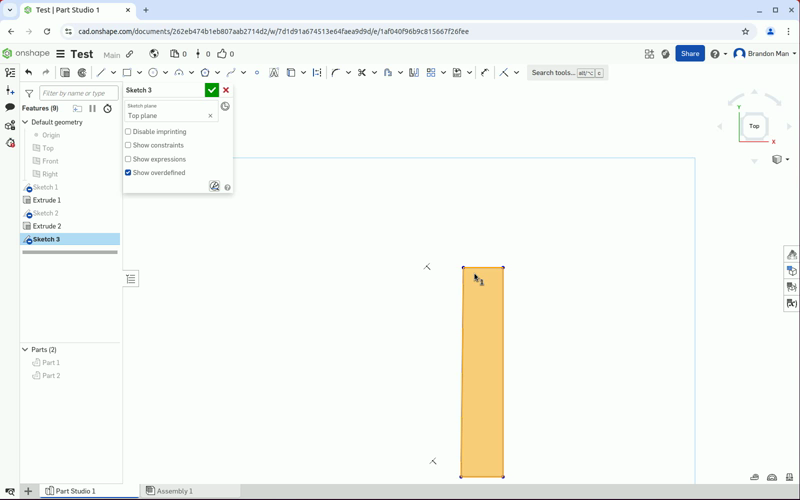
scroll(-6)
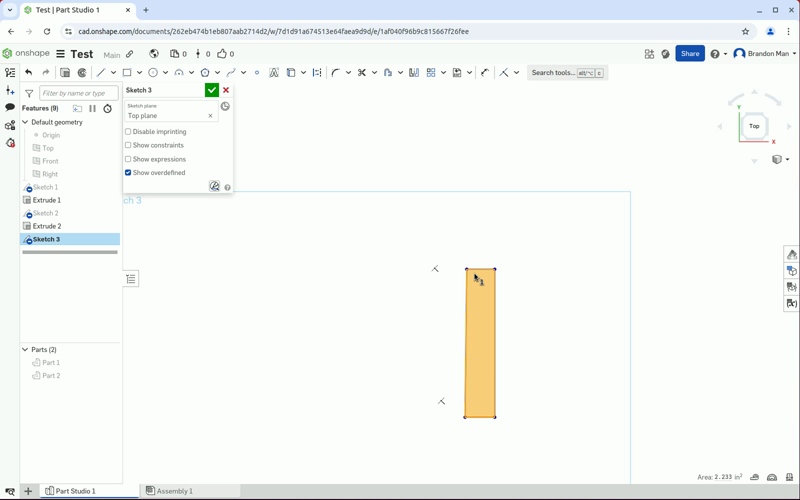
scroll(-6)
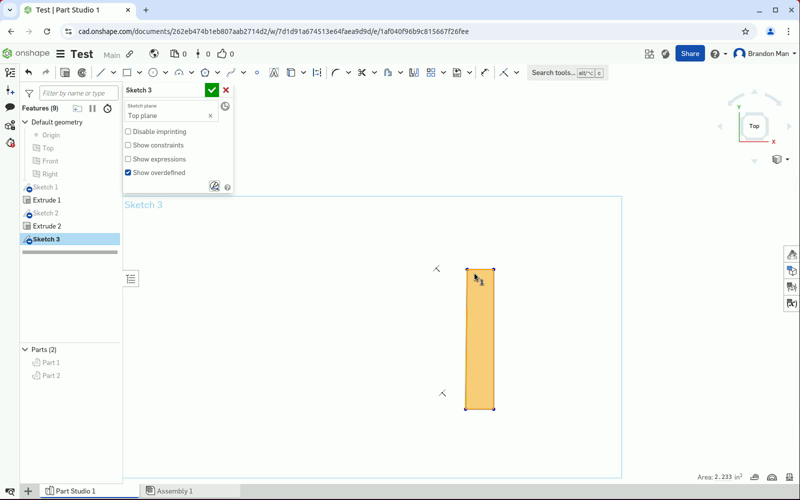
scroll(-6)
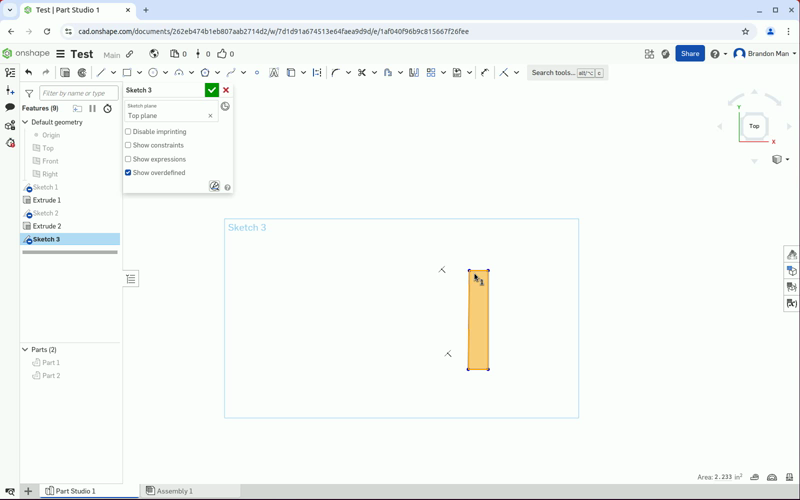
scroll(-6)
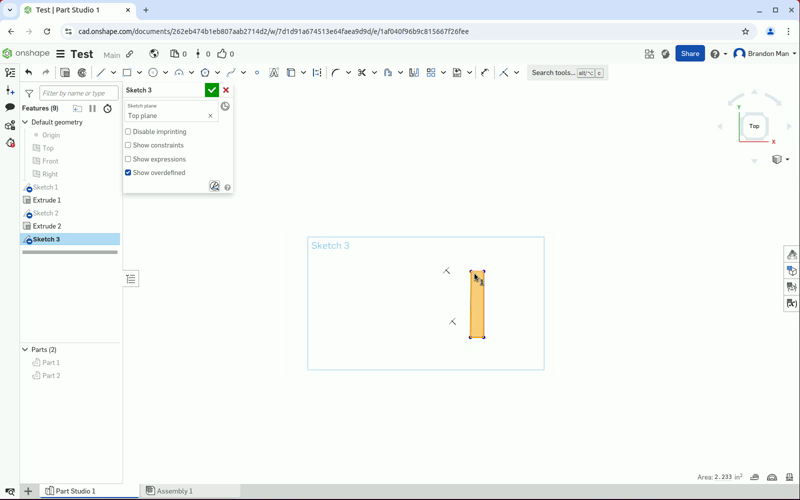
scroll(-6)
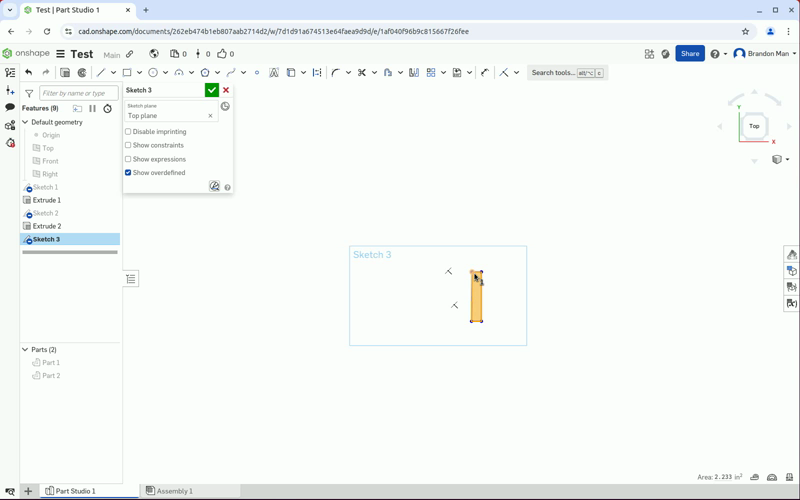
scroll(-6)
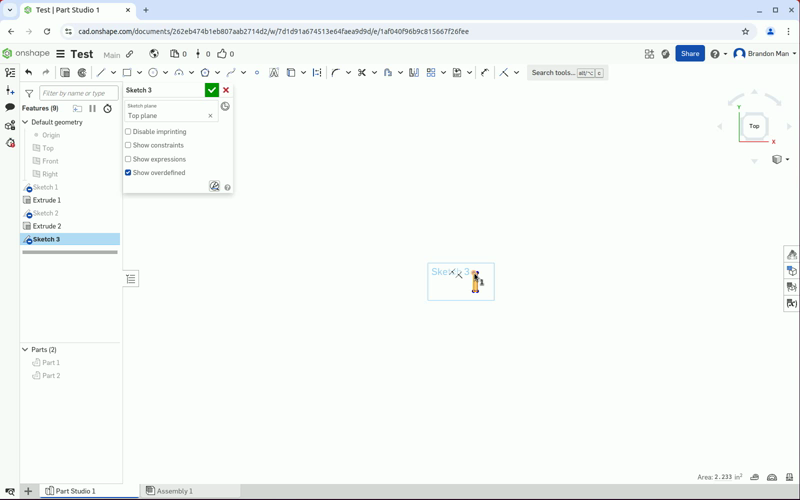
mouse_move(73, 352)
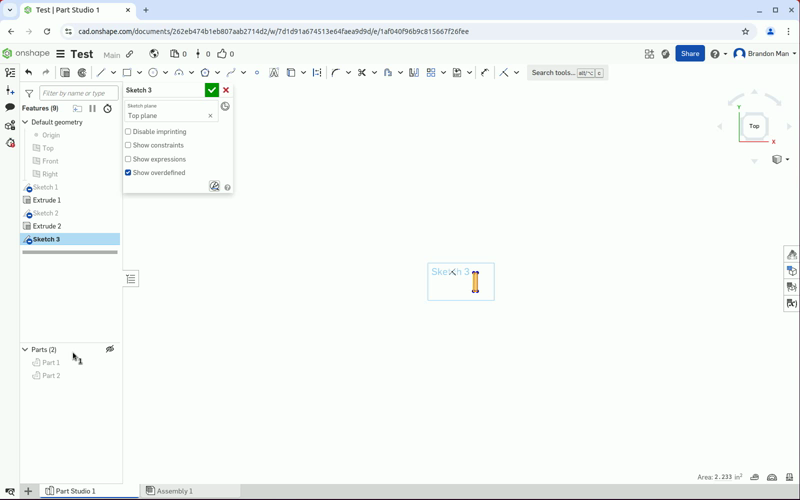
key(shift+y)
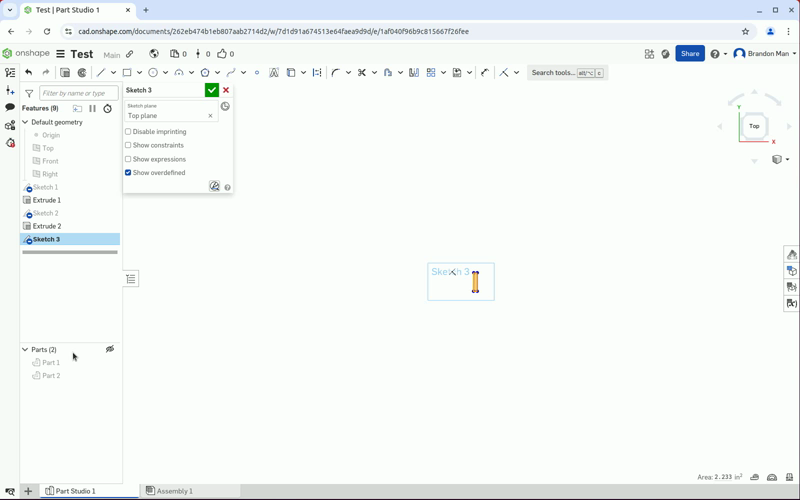
key(shift+e)
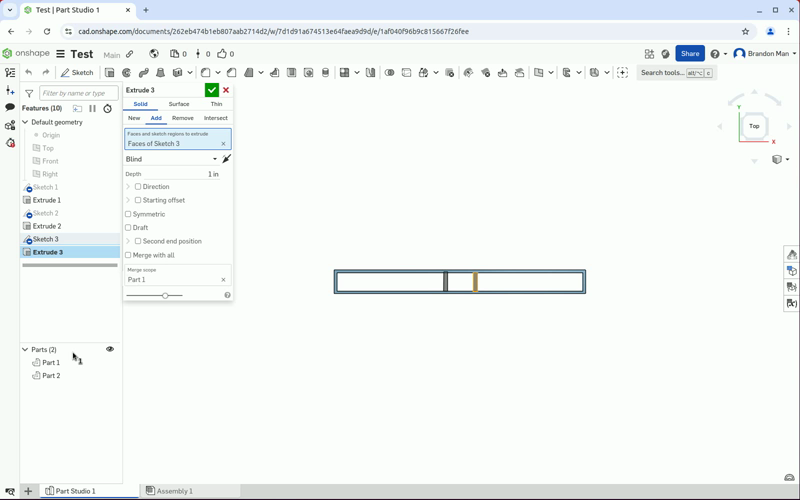
mouse_move(143, 106)
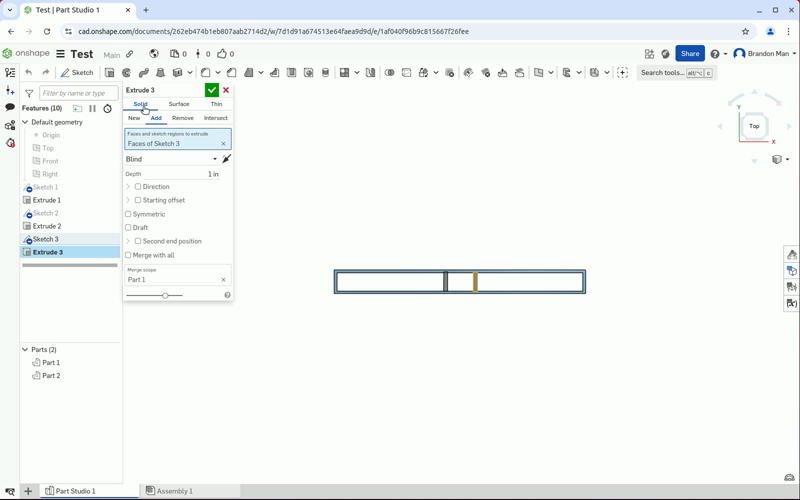
click(143, 106)
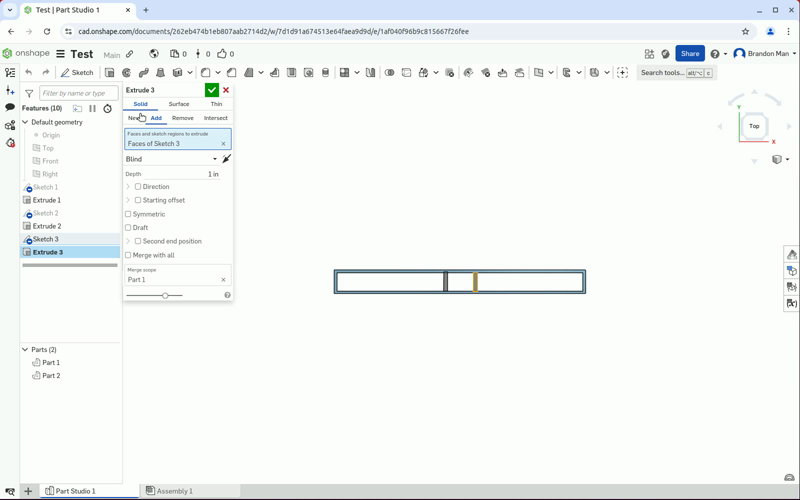
mouse_move(137, 120)
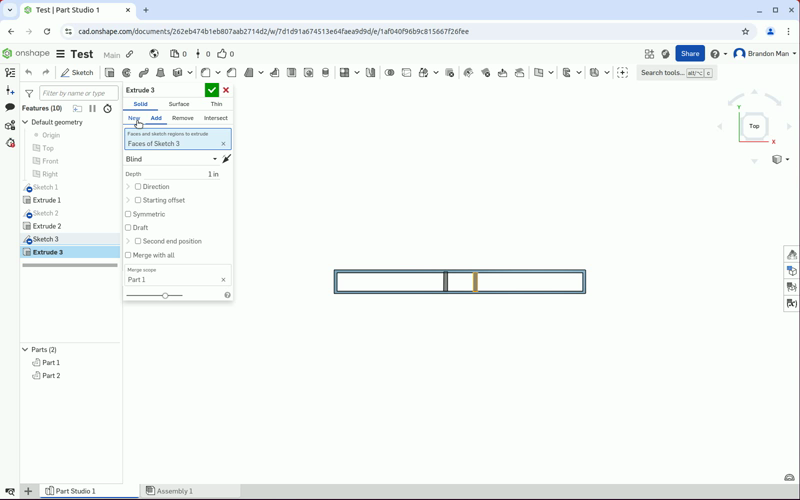
click(137, 120)
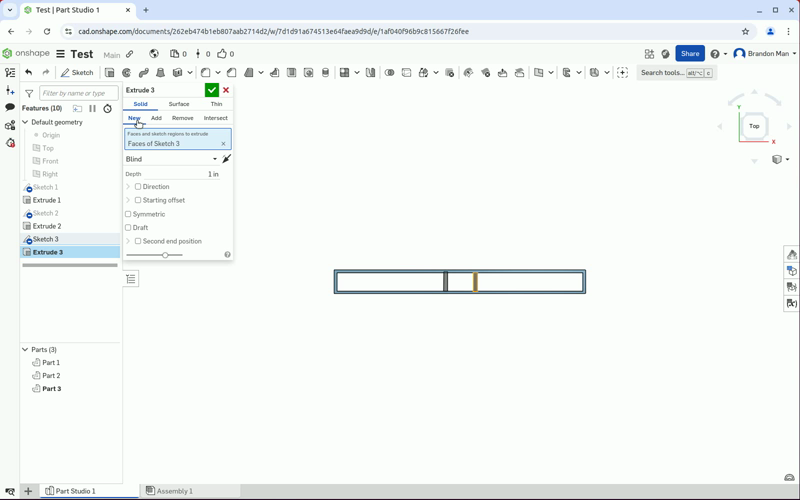
key(tab, 4)
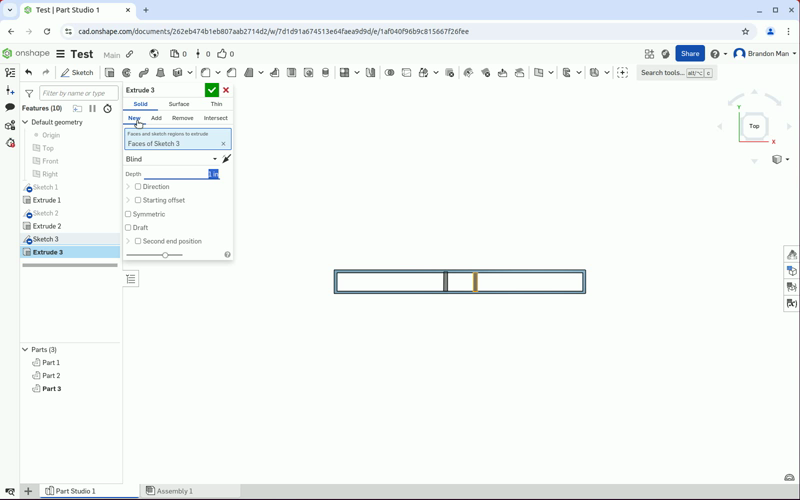
text(3.851)
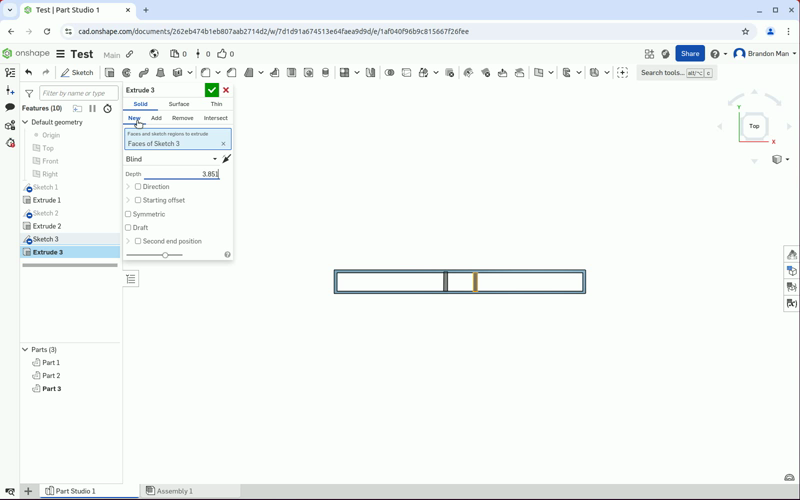
key(enter)
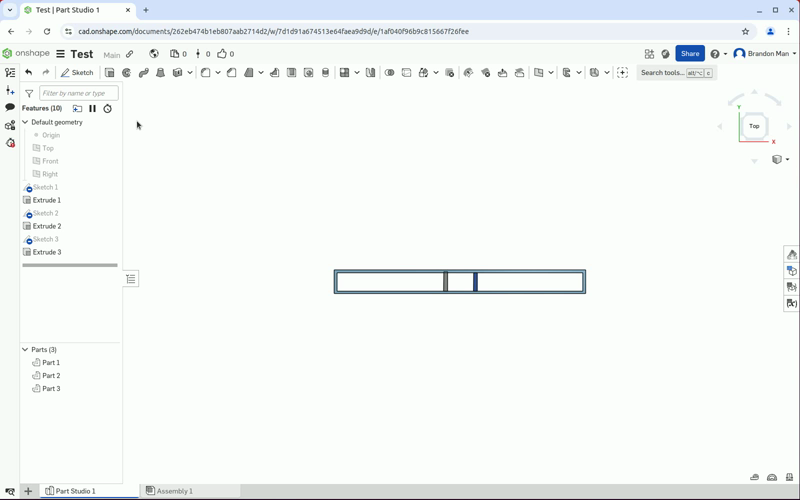
key(shift+h)
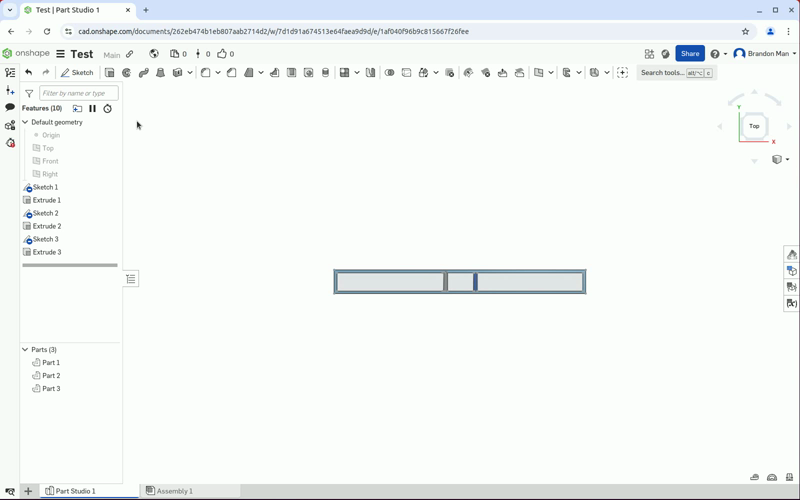
key(shift+h)
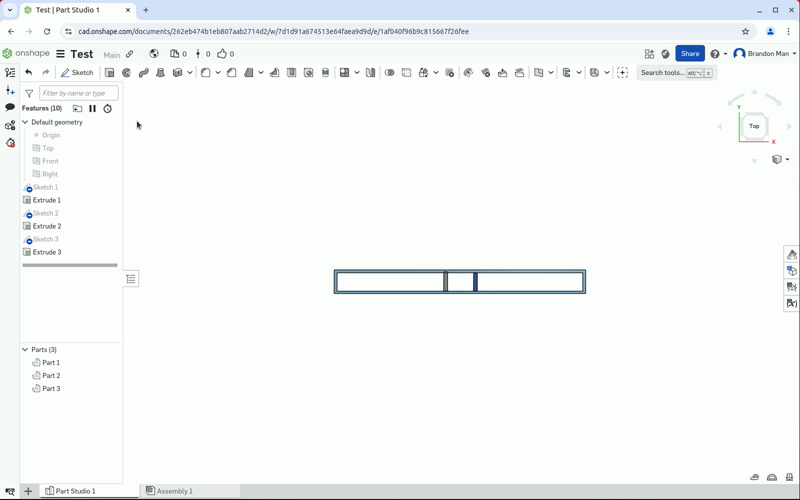
mouse_move(73, 189)
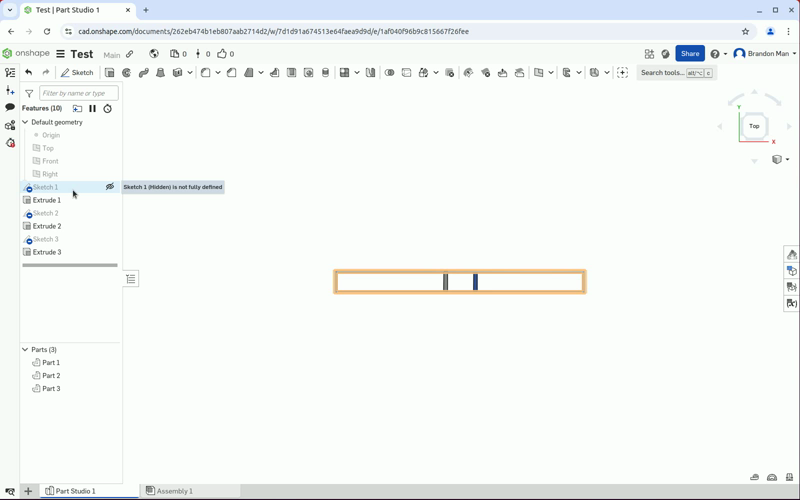
click(73, 189)
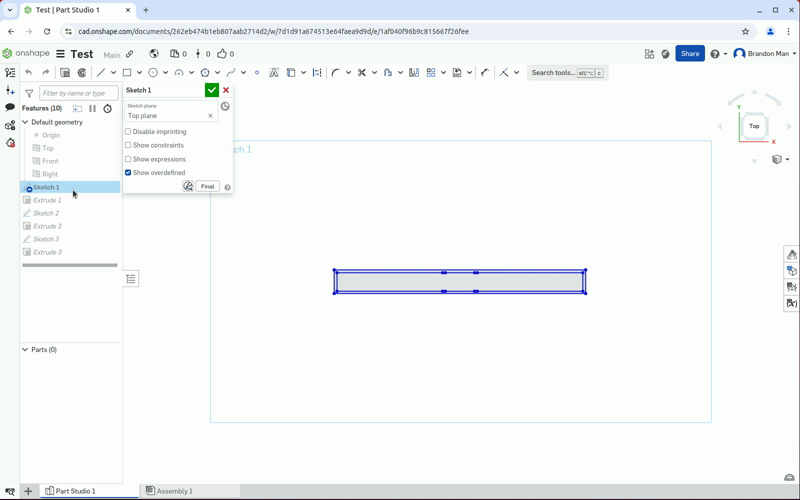
mouse_move(229, 92)
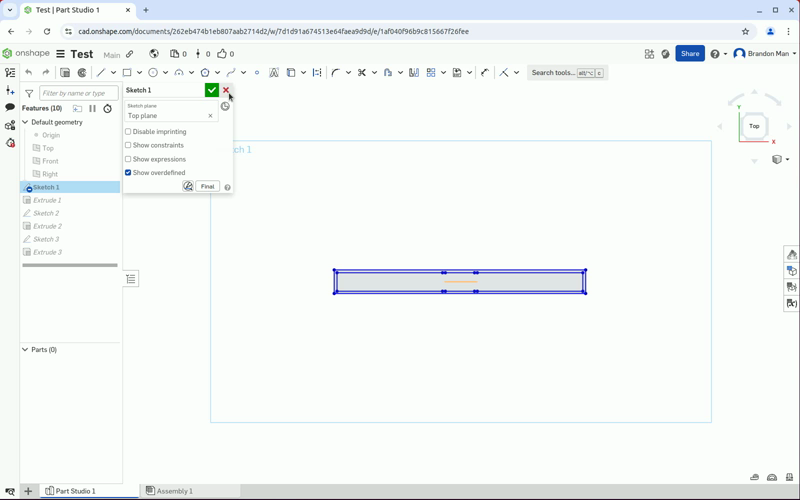
click(229, 92)
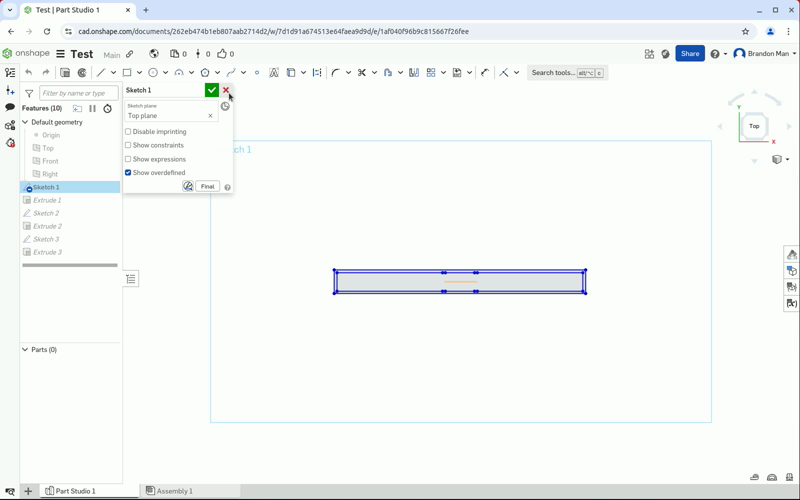
key(shift+s)
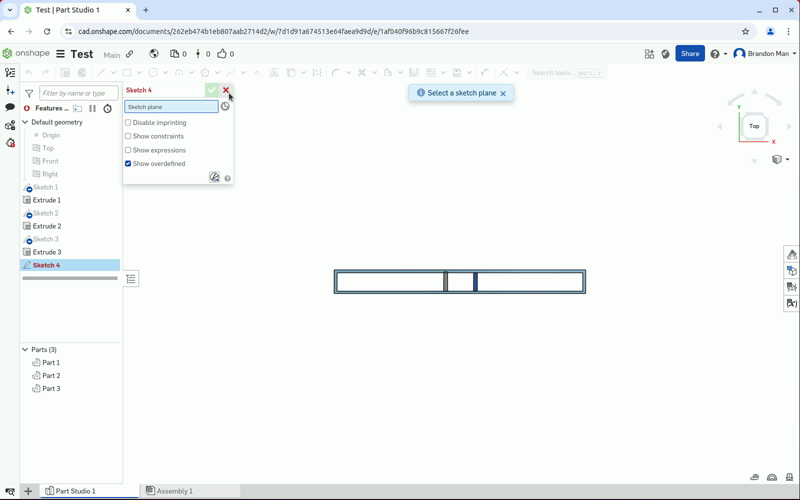
mouse_move(73, 150)
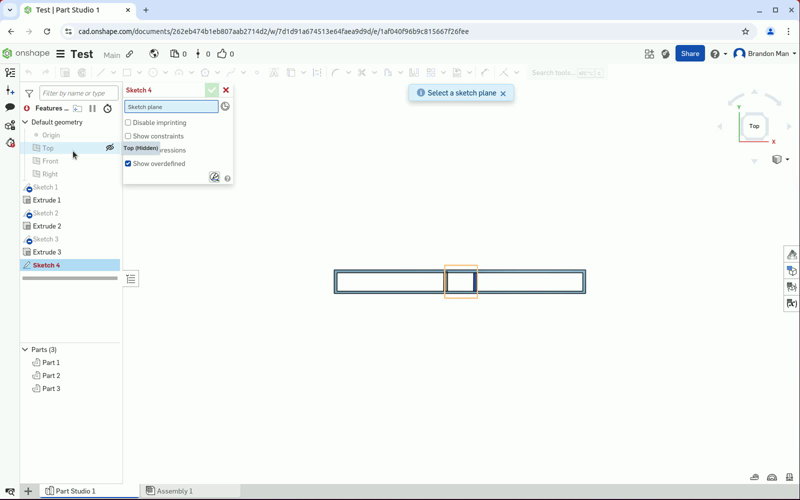
click(73, 150)
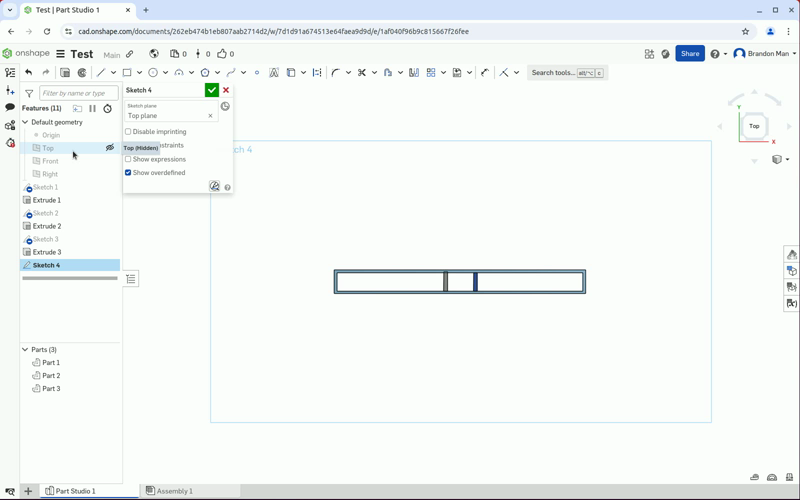
mouse_move(73, 352)
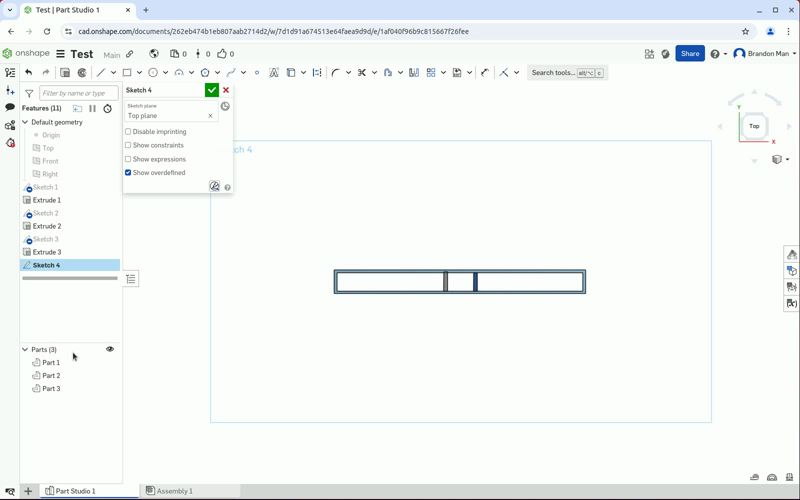
key(y)
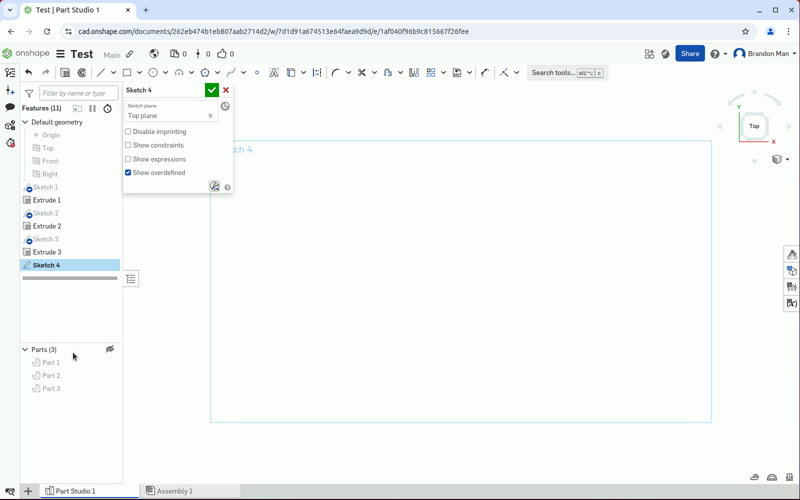
key(l)
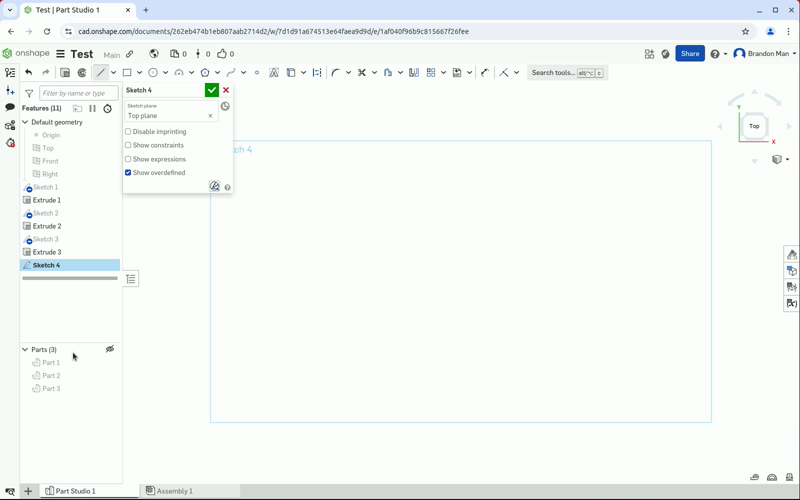
key_down(shift)
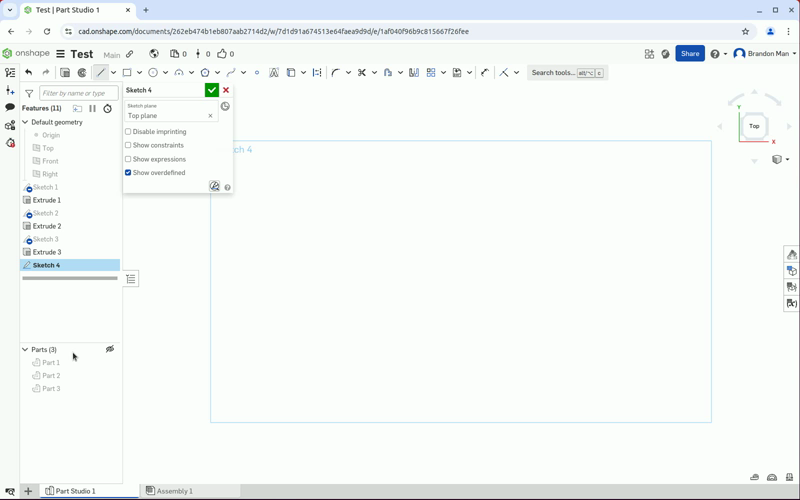
mouse_move(351, 291)
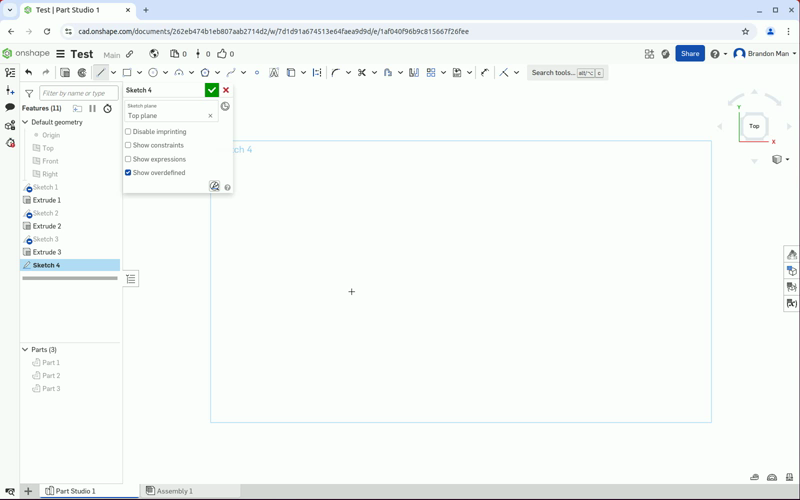
click(351, 291)
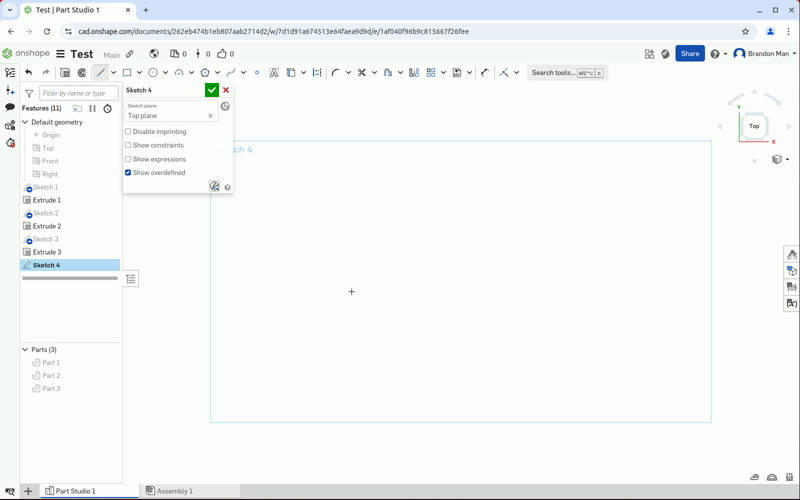
key_up(shift)
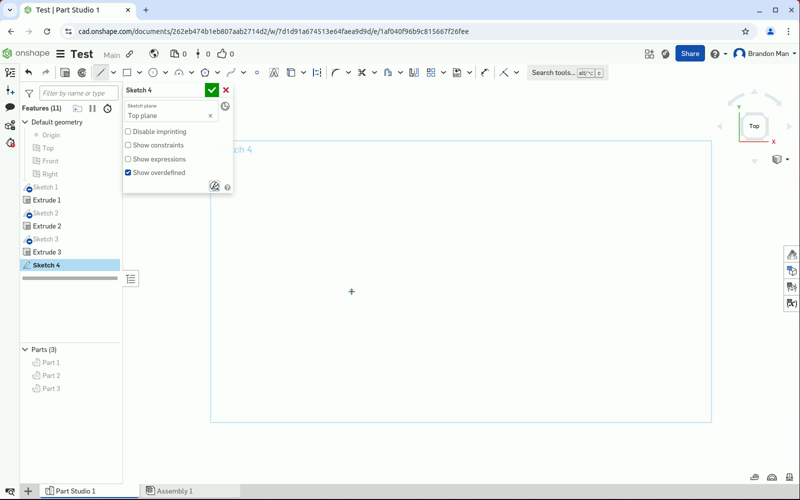
key_down(shift)
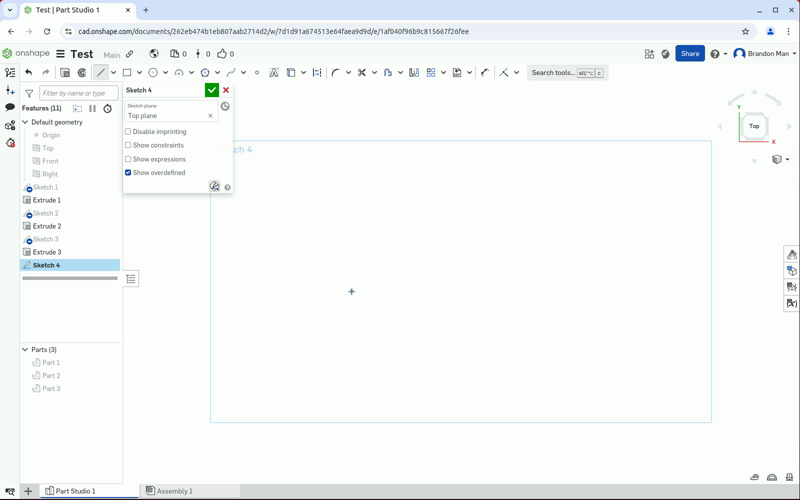
mouse_move(445, 291)
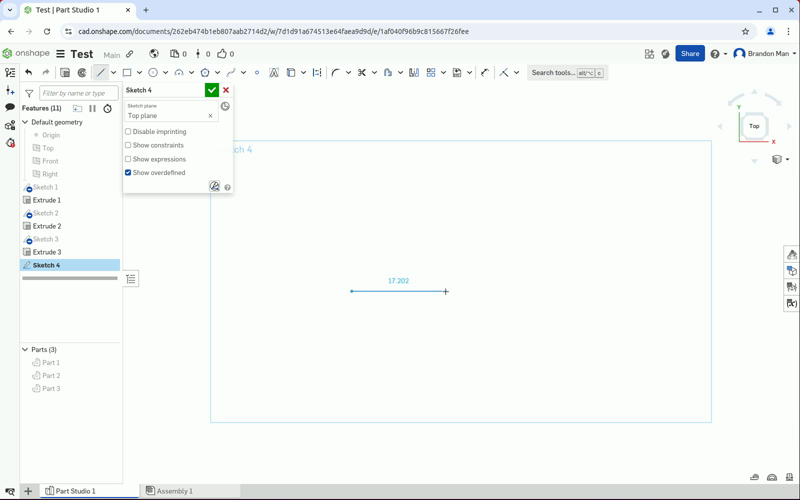
click(445, 291)
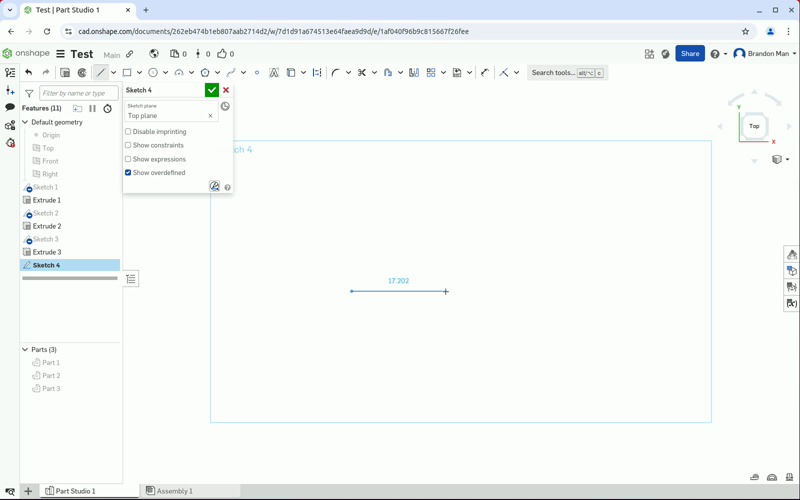
key_up(shift)
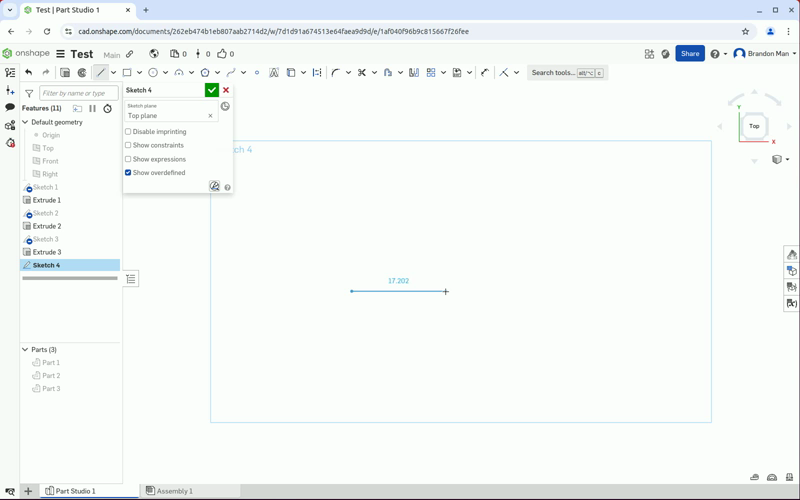
key_down(shift)
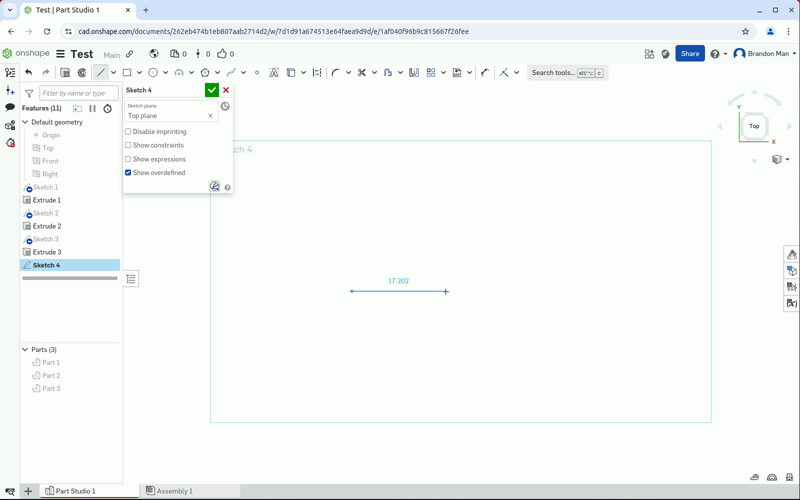
mouse_move(475, 291)
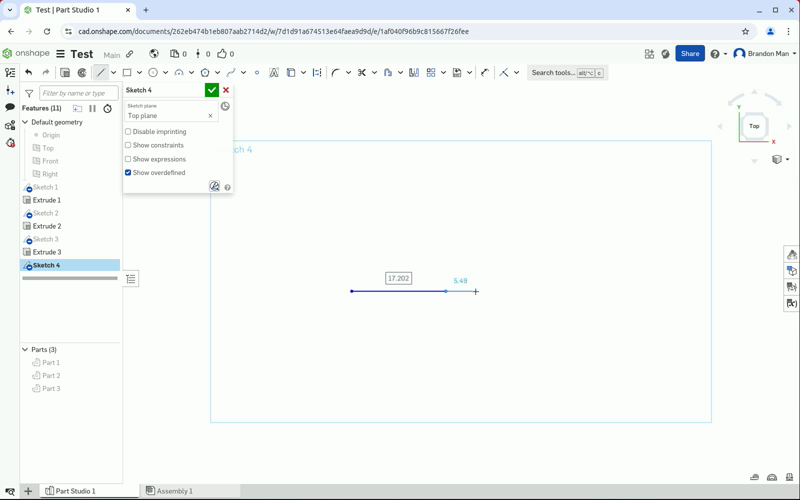
mouse_move(445, 274)
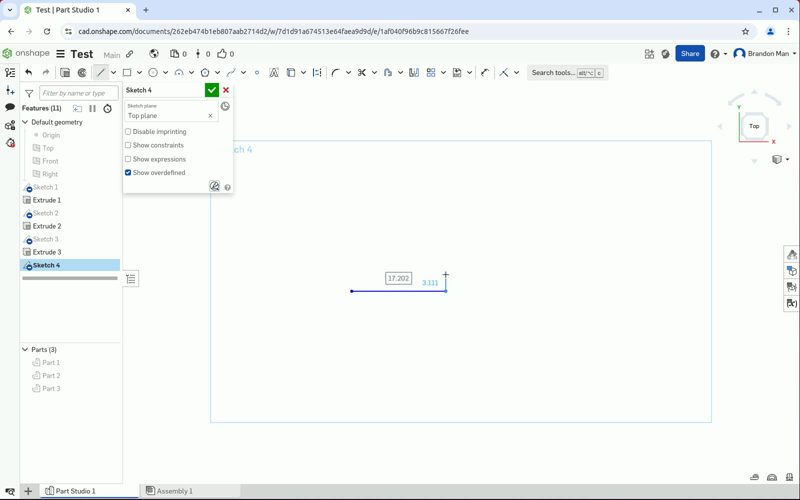
click(445, 274)
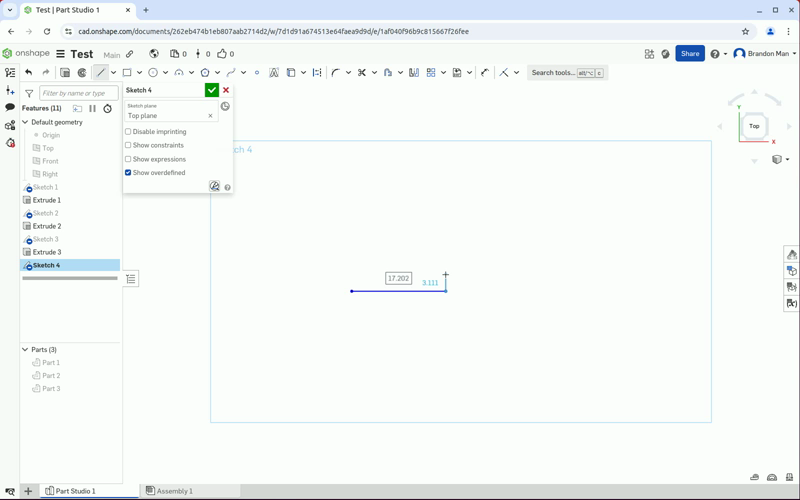
key_up(shift)
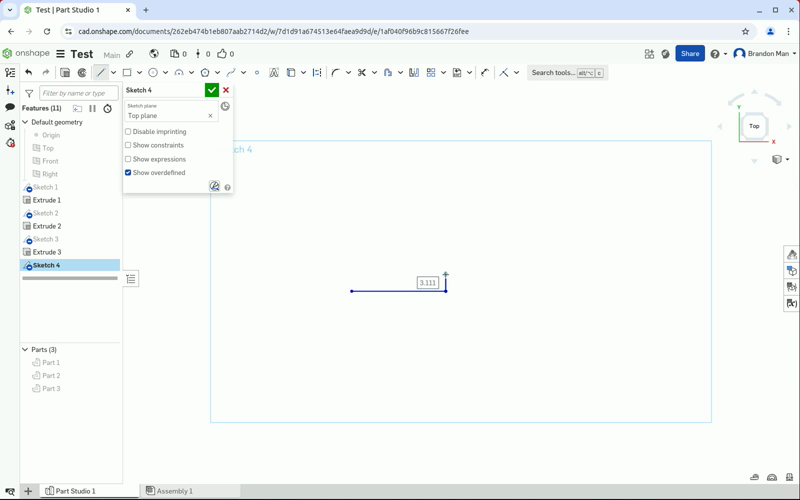
key_down(shift)
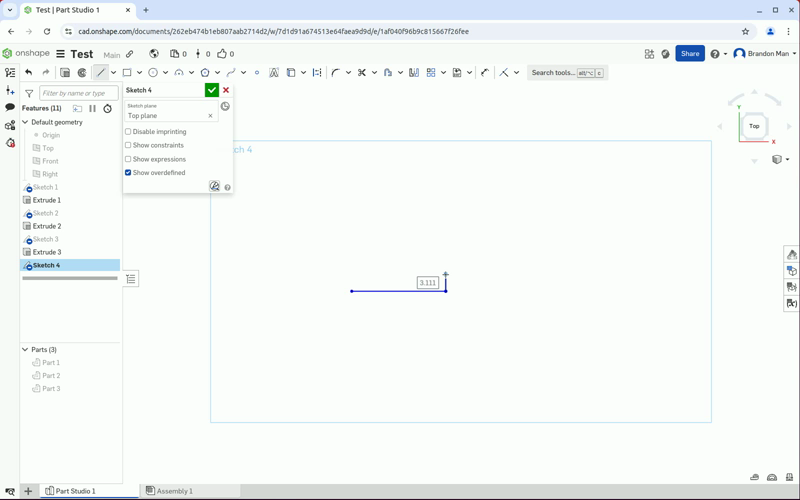
mouse_move(351, 274)
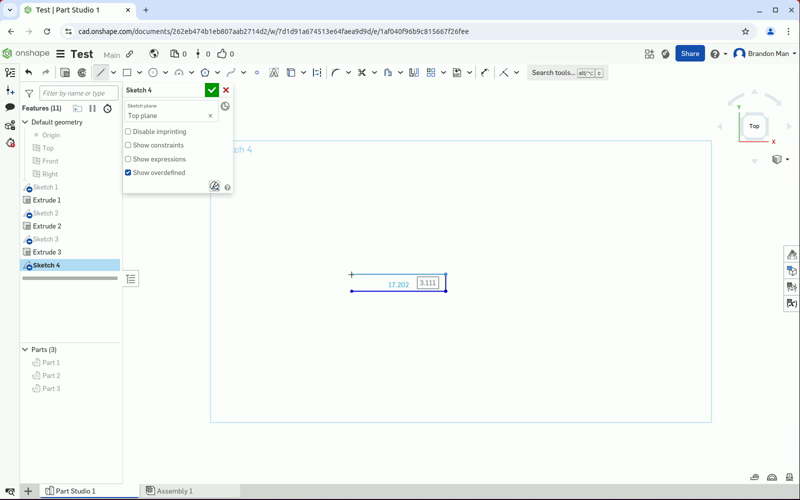
click(351, 274)
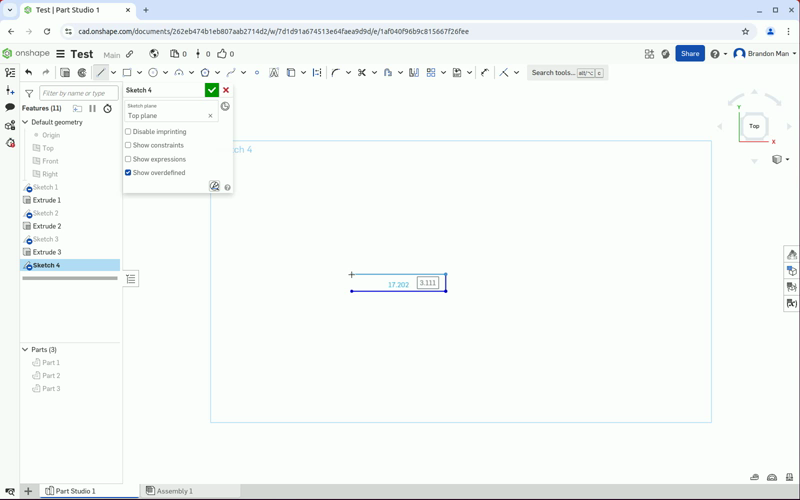
key_up(shift)
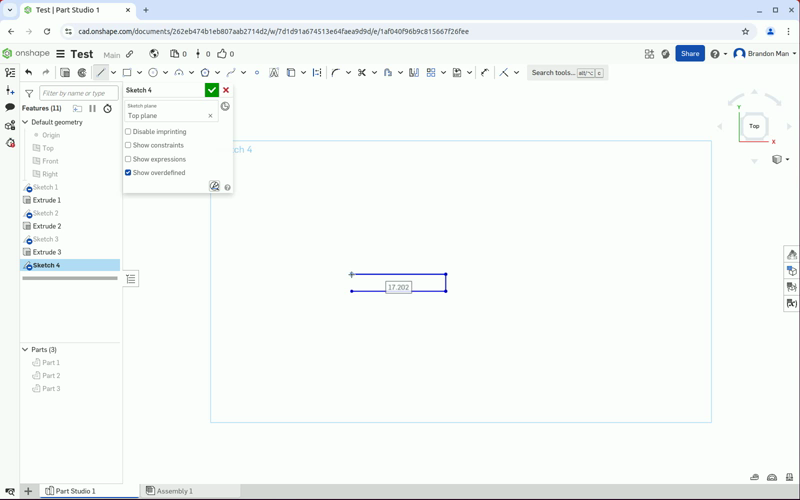
mouse_move(381, 274)
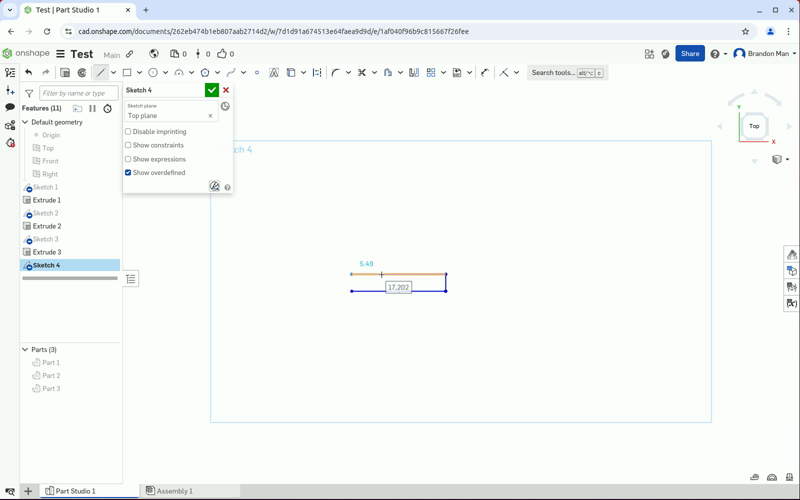
key_down(shift)
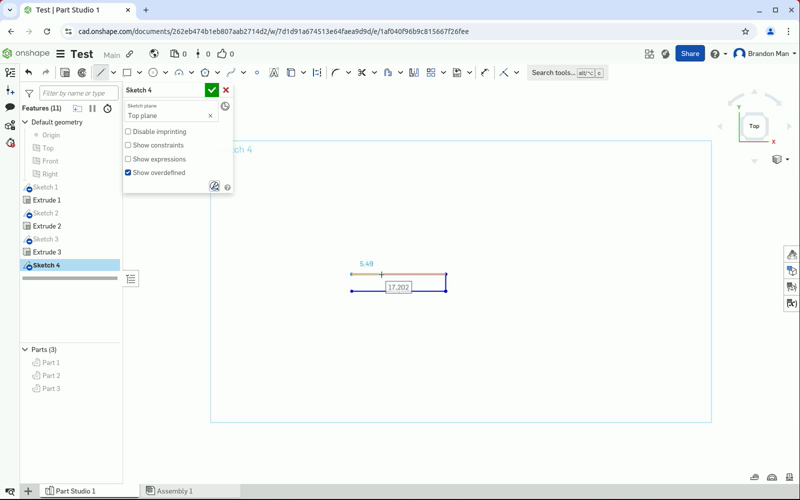
mouse_move(351, 291)
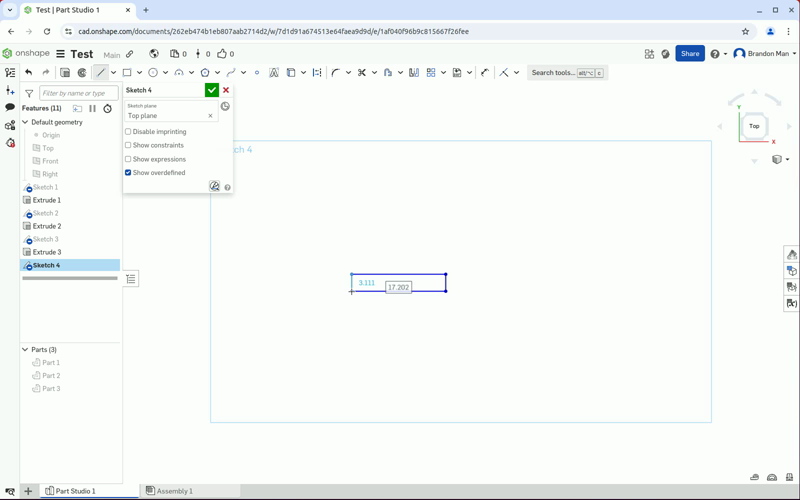
key_up(shift)
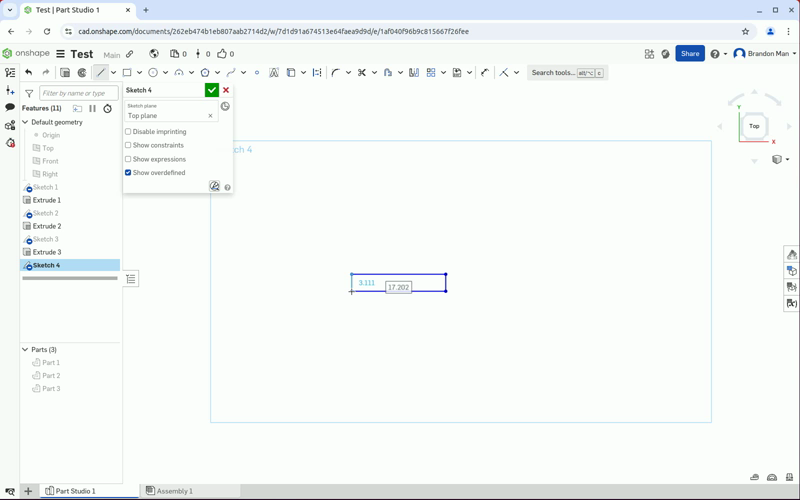
click(351, 291)
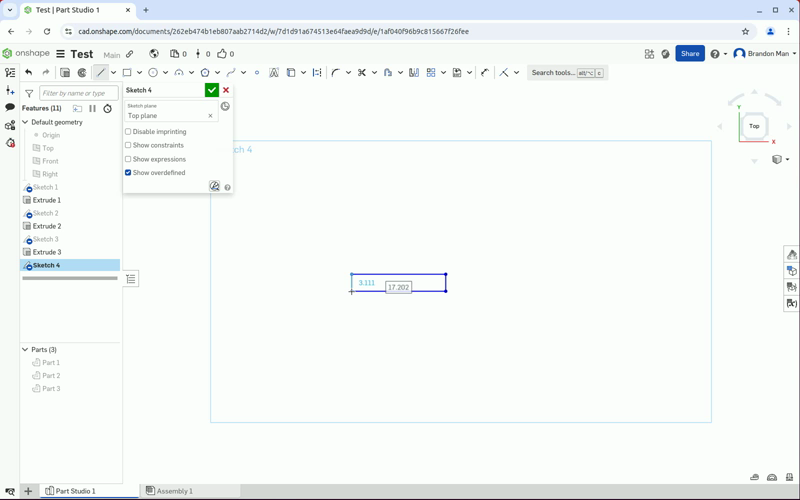
key(esc)
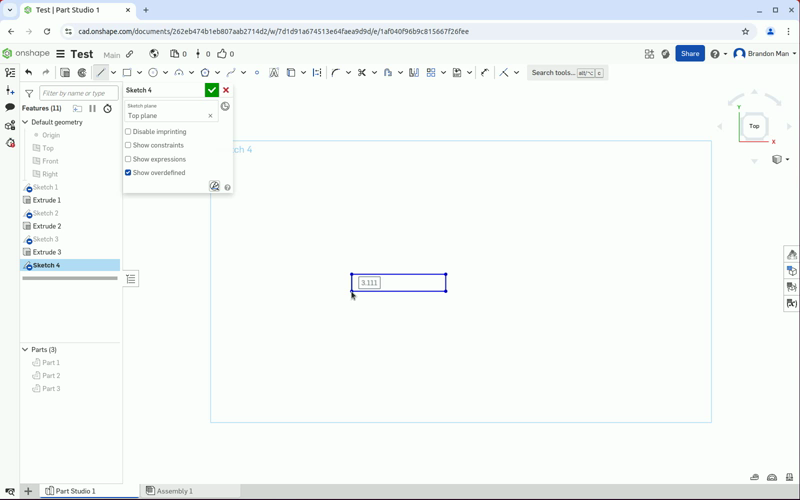
mouse_move(422, 287)
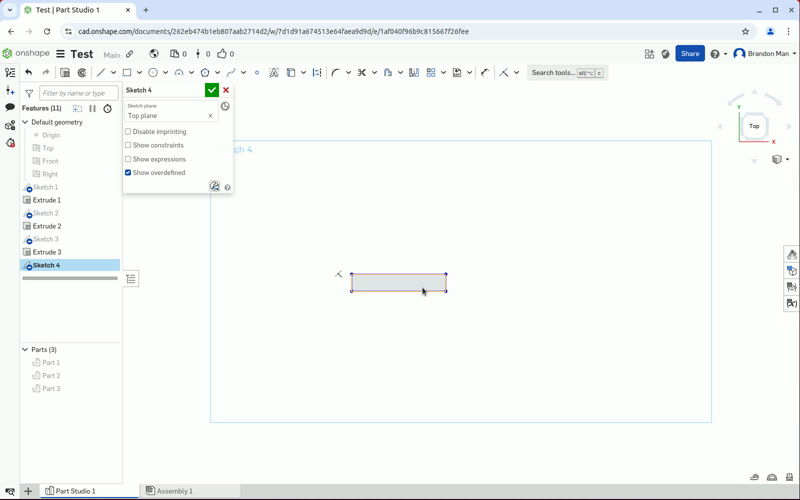
scroll(6)
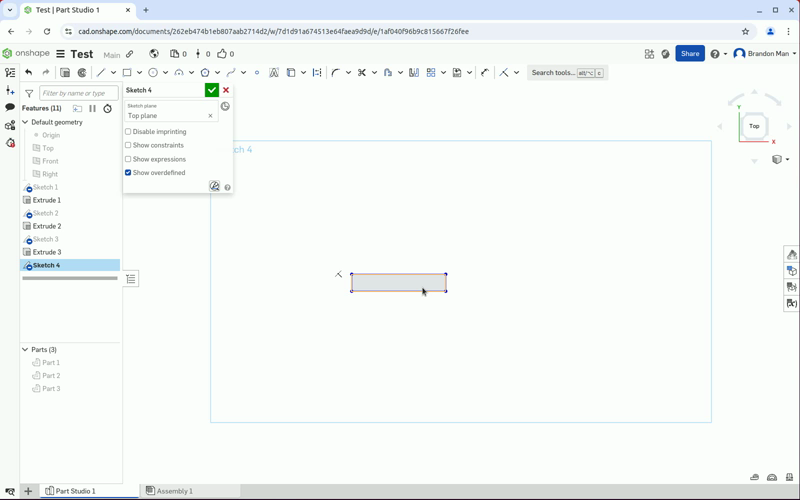
scroll(6)
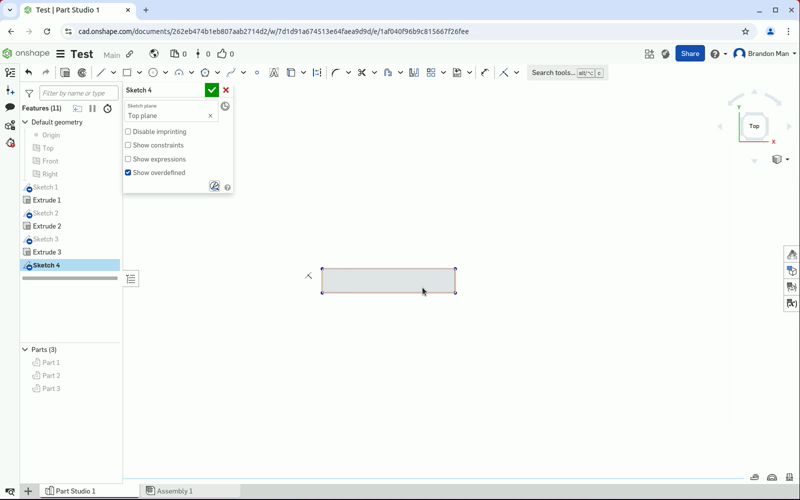
scroll(6)
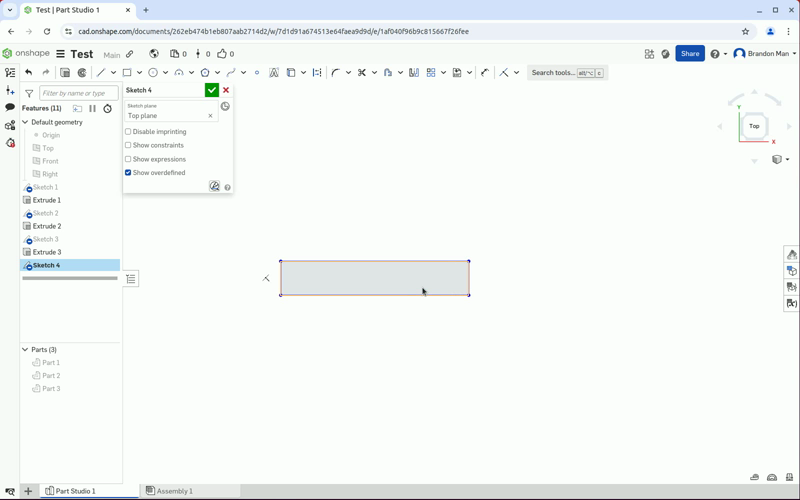
scroll(6)
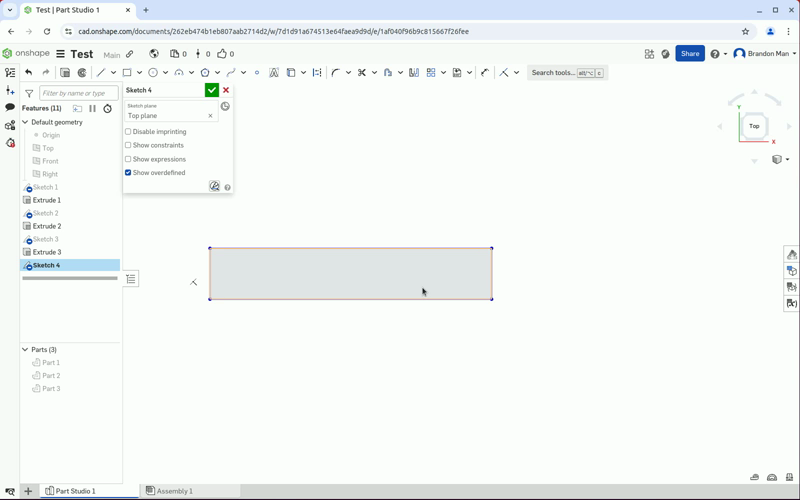
scroll(6)
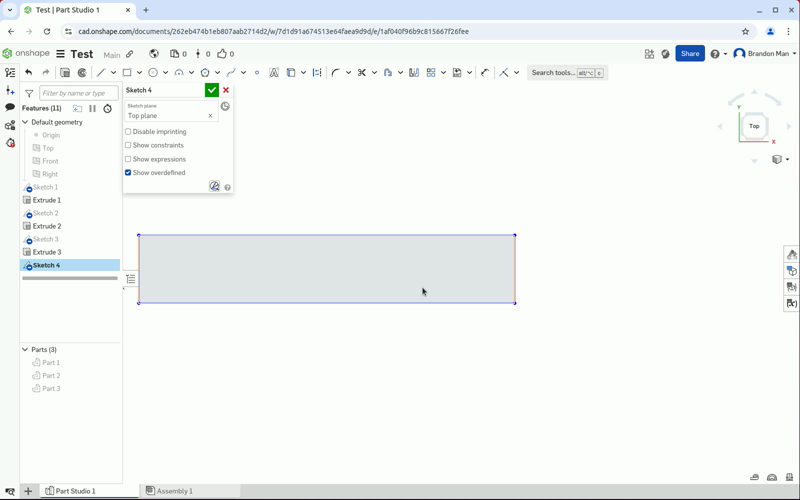
scroll(6)
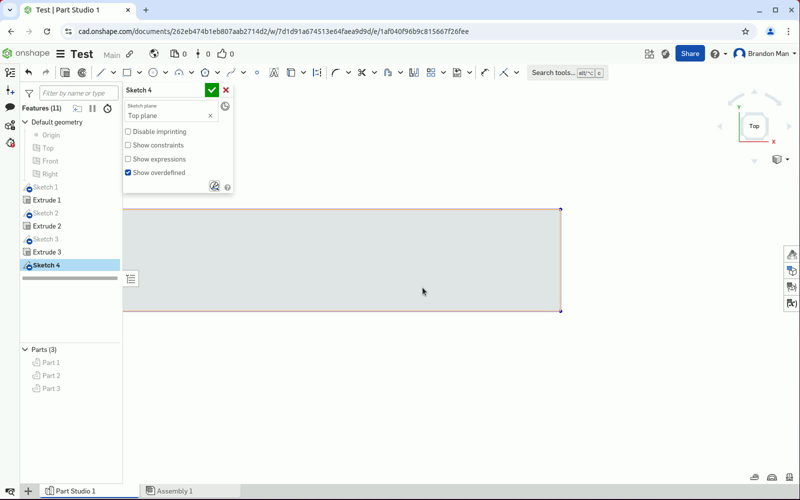
scroll(6)
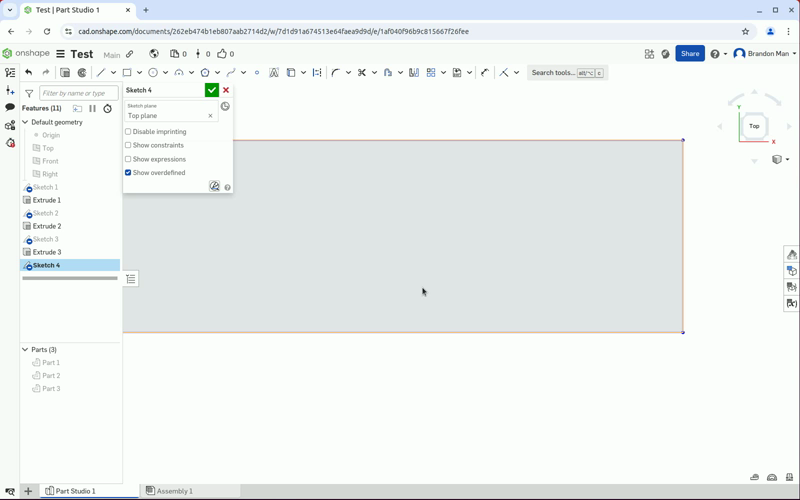
click(422, 287)
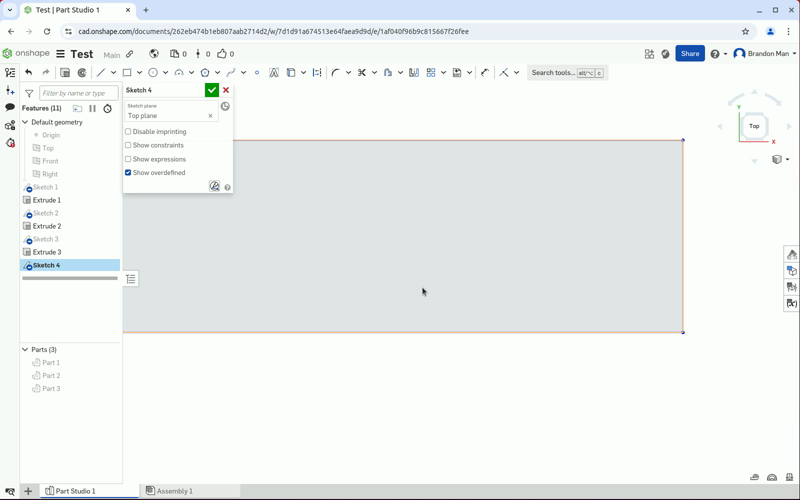
scroll(-6)
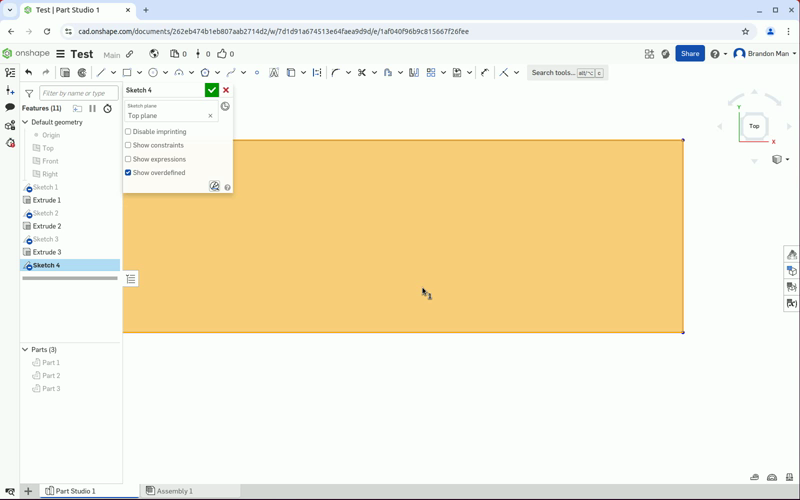
scroll(-6)
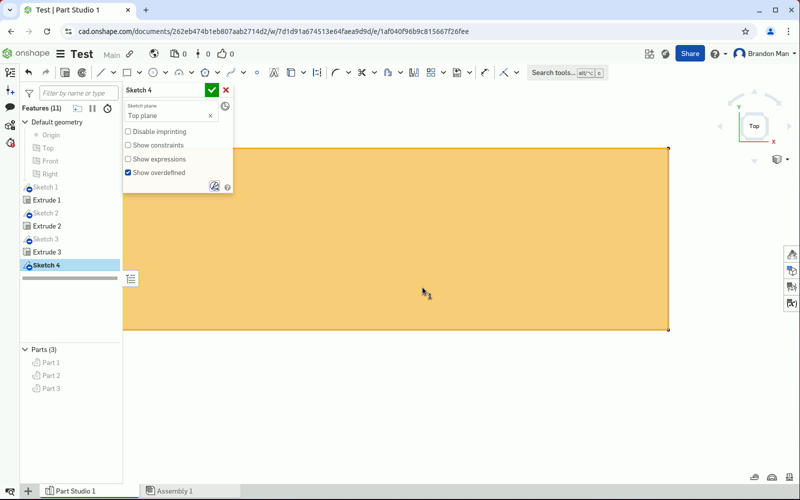
scroll(-6)
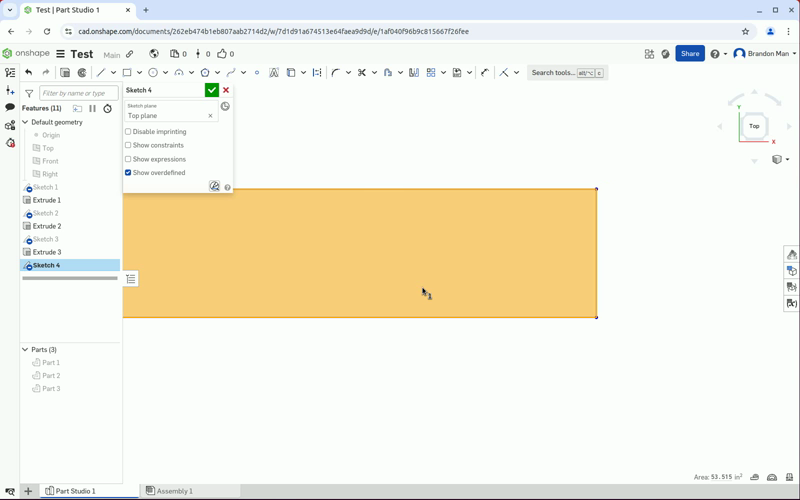
scroll(-6)
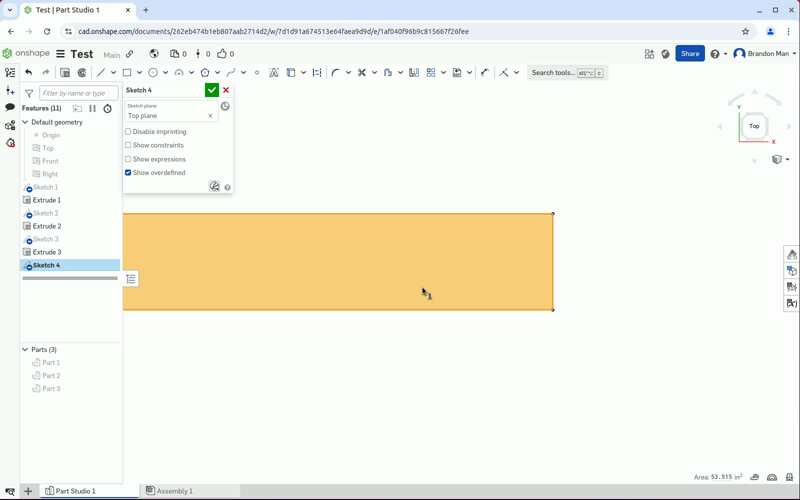
scroll(-6)
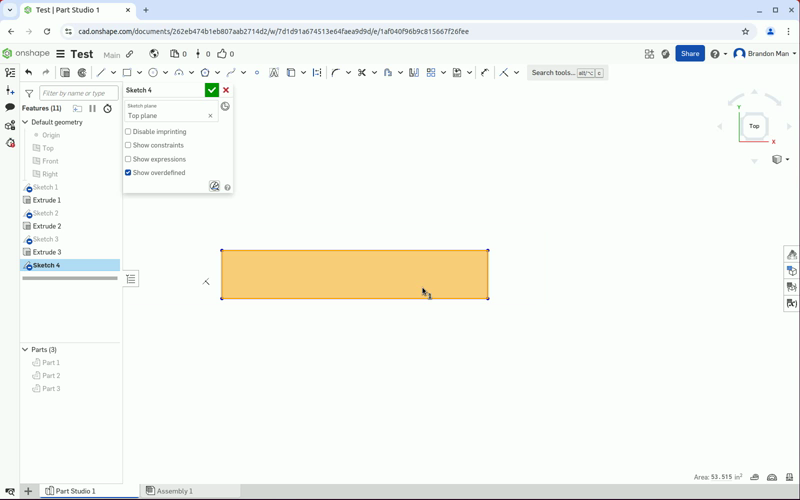
scroll(-6)
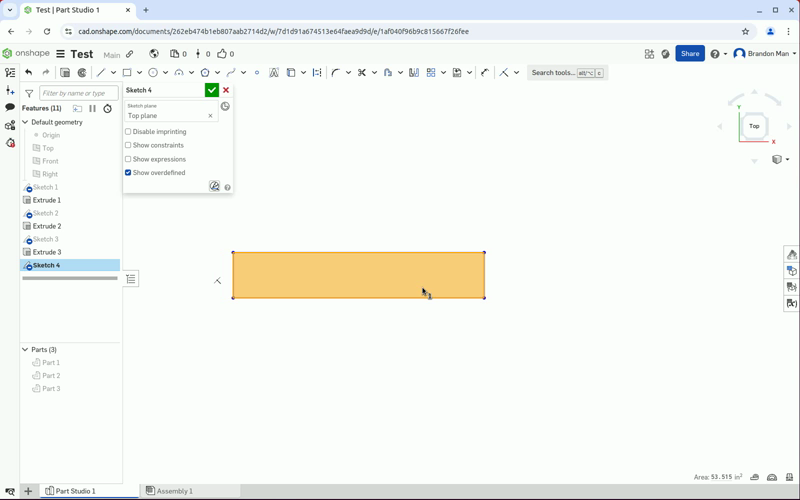
scroll(-6)
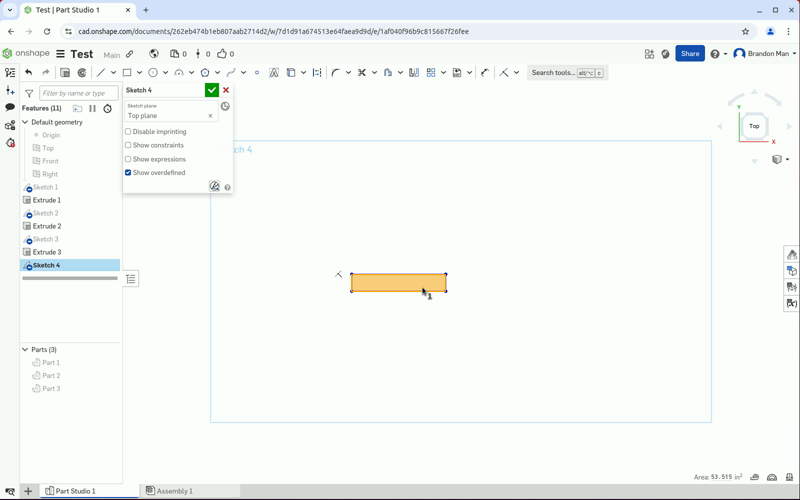
mouse_move(73, 352)
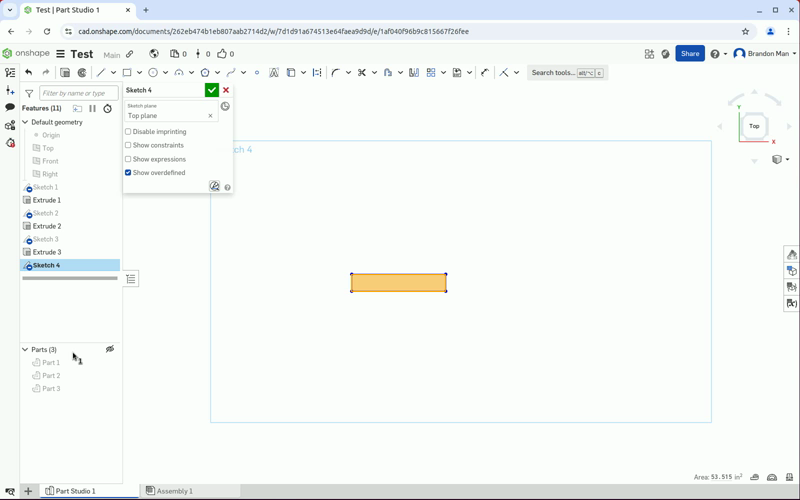
key(shift+y)
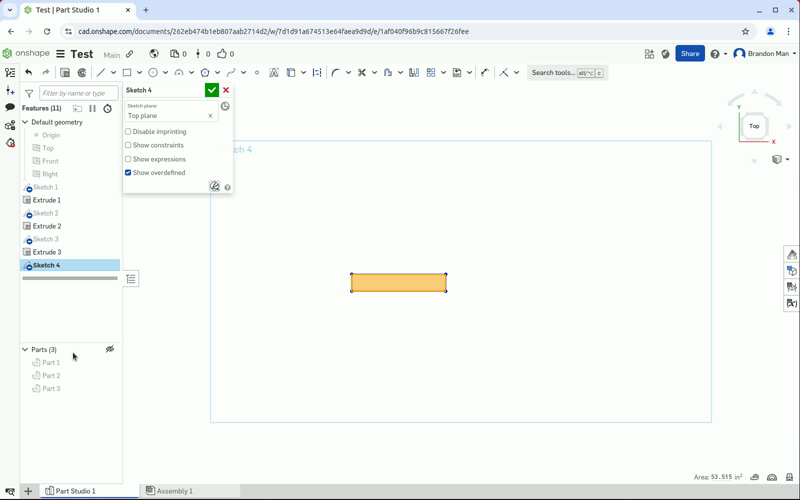
key(shift+e)
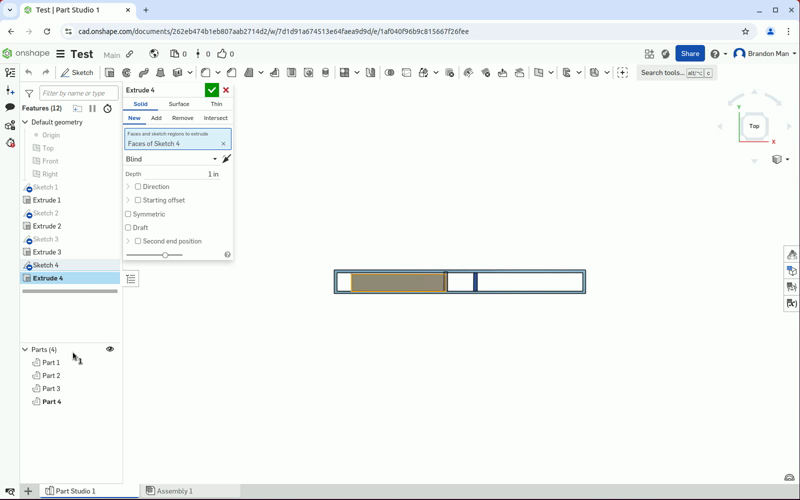
mouse_move(143, 106)
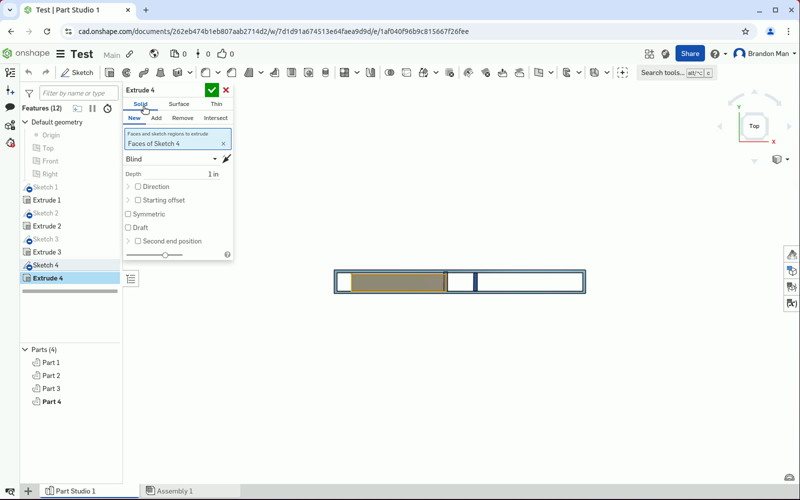
click(143, 106)
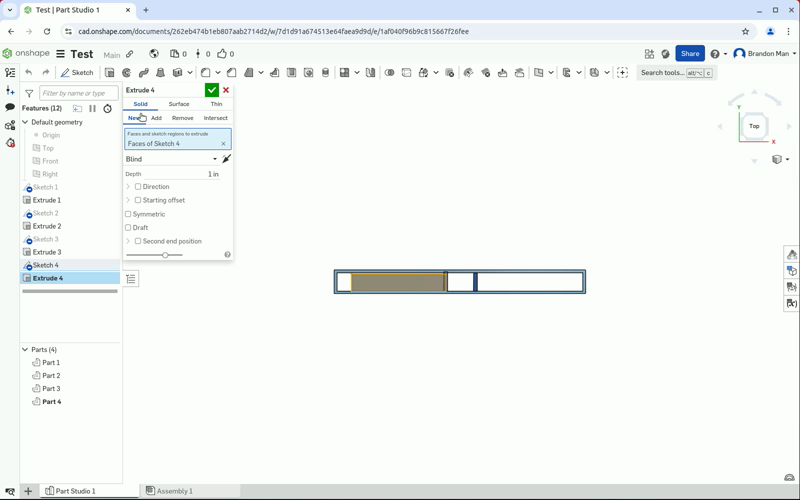
mouse_move(137, 120)
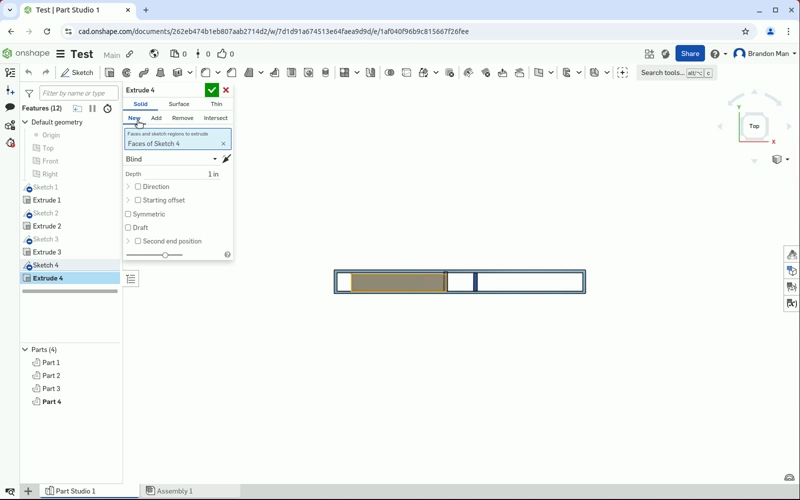
click(137, 120)
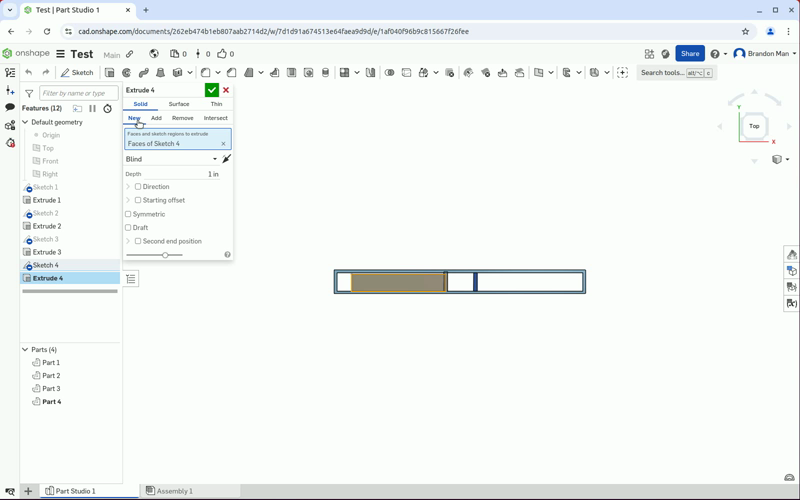
key(tab, 4)
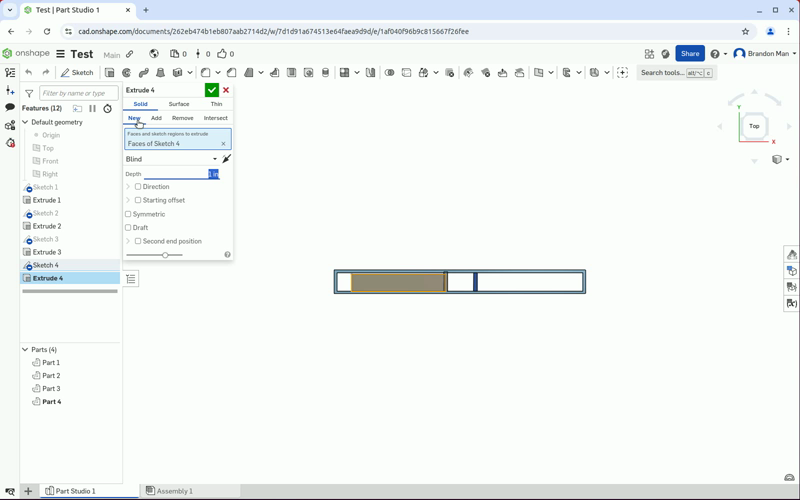
text(0.722)
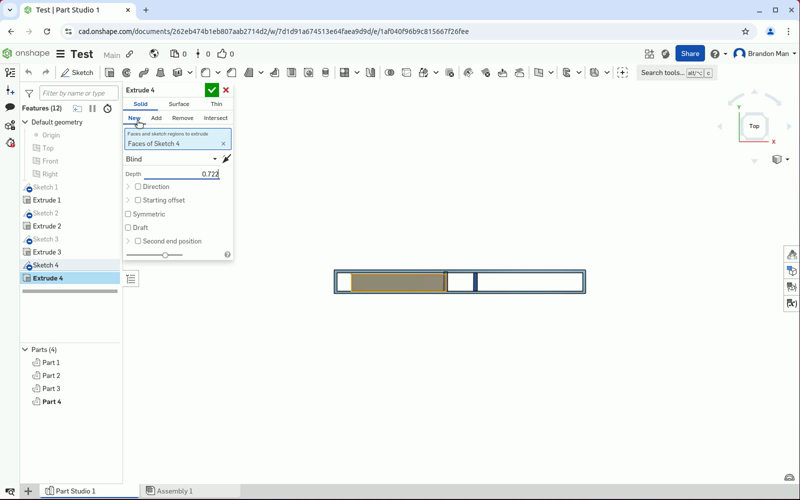
key(enter)
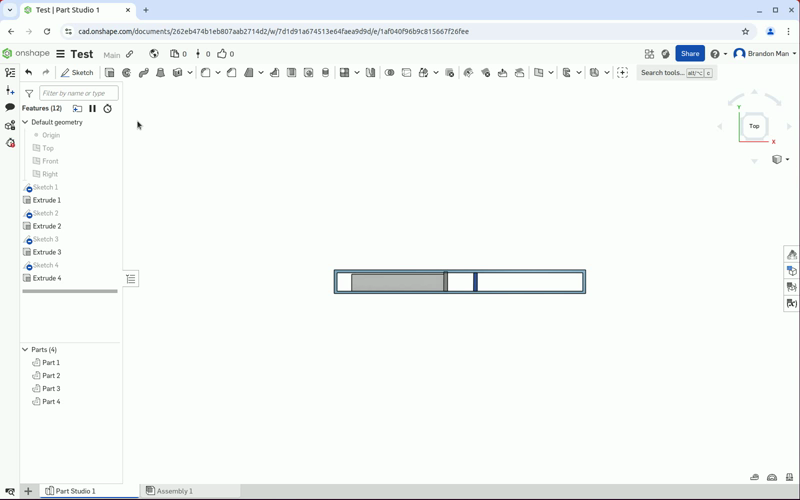
key(shift+h)
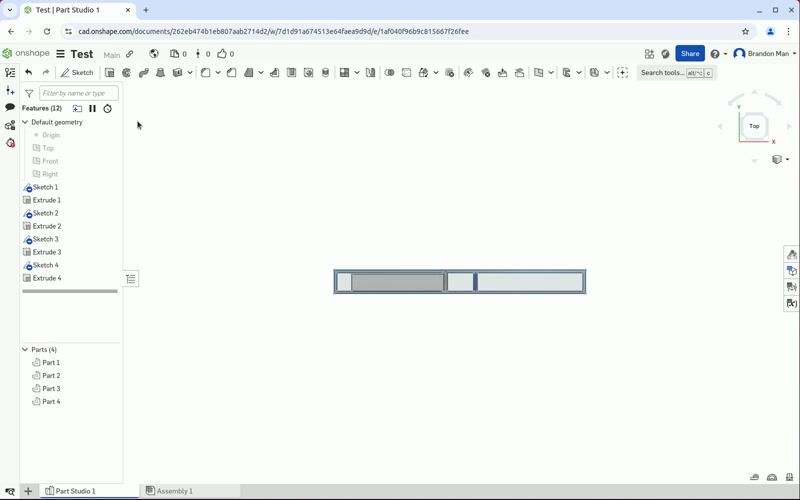
key(shift+h)
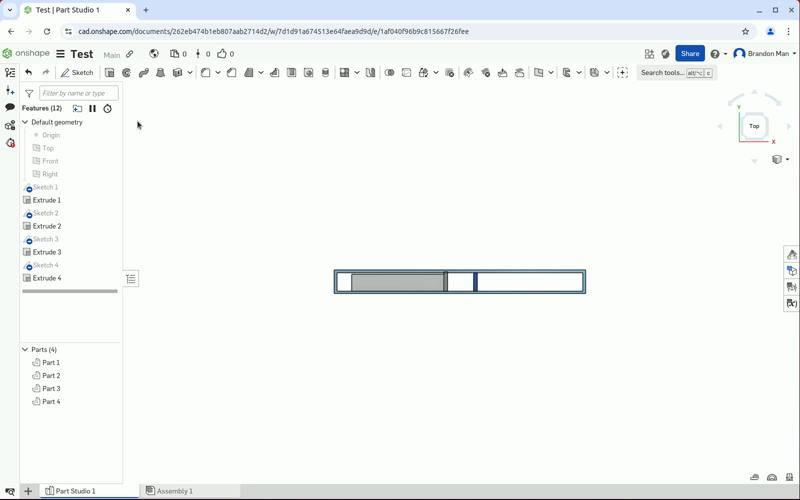
mouse_move(73, 189)
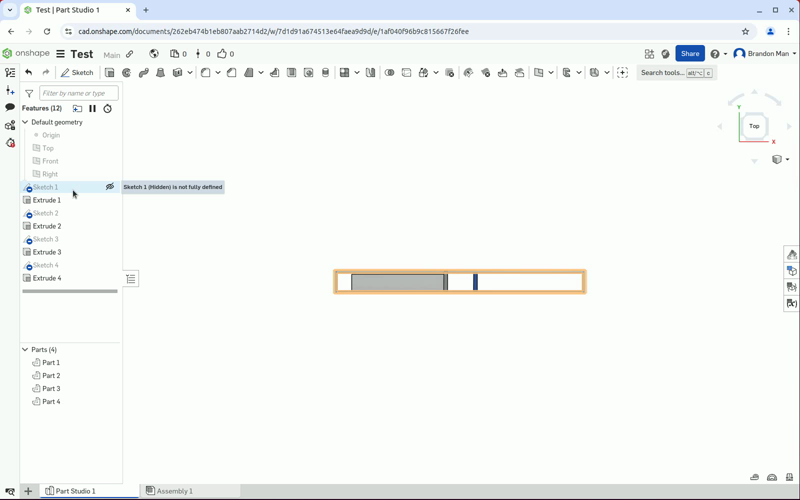
click(73, 189)
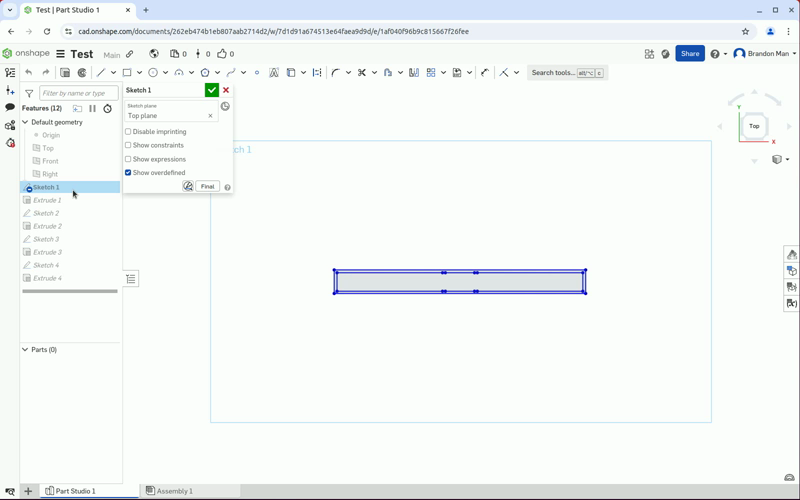
mouse_move(229, 92)
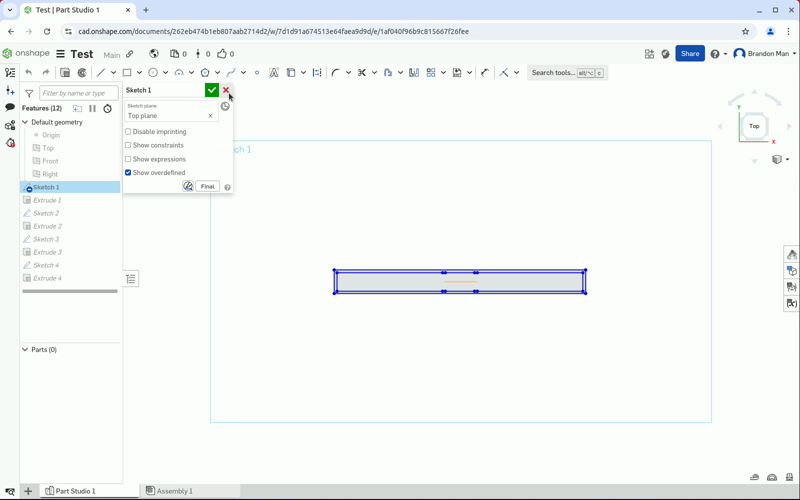
click(229, 92)
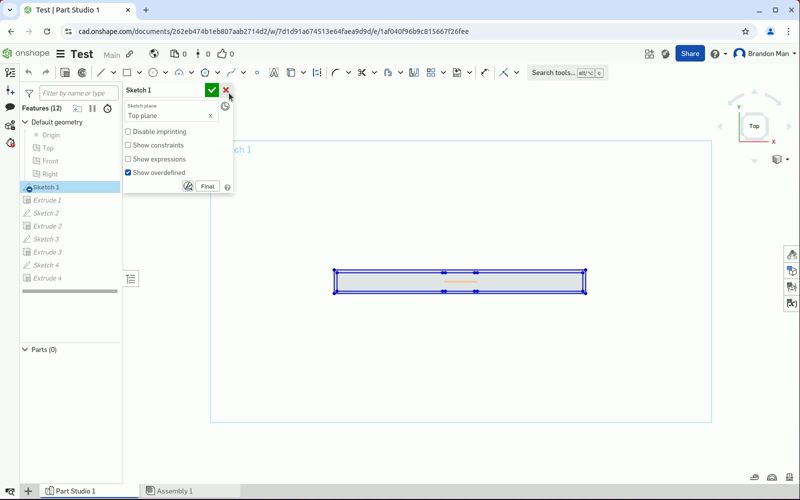
key(shift+s)
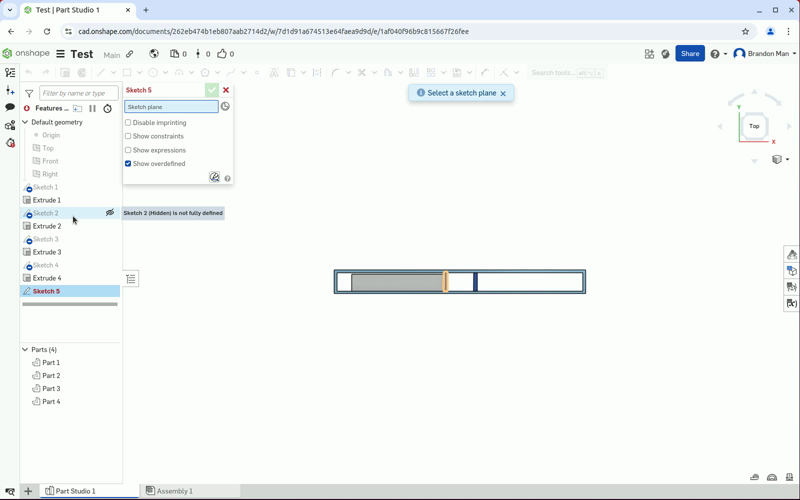
scroll(3)
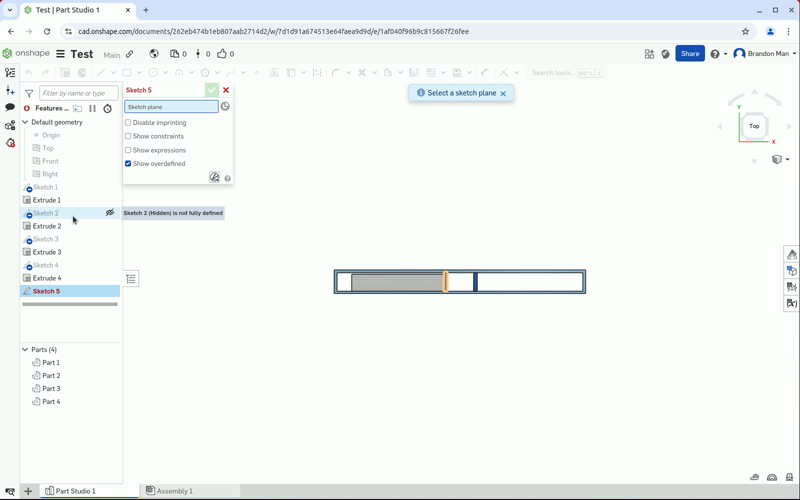
mouse_move(73, 150)
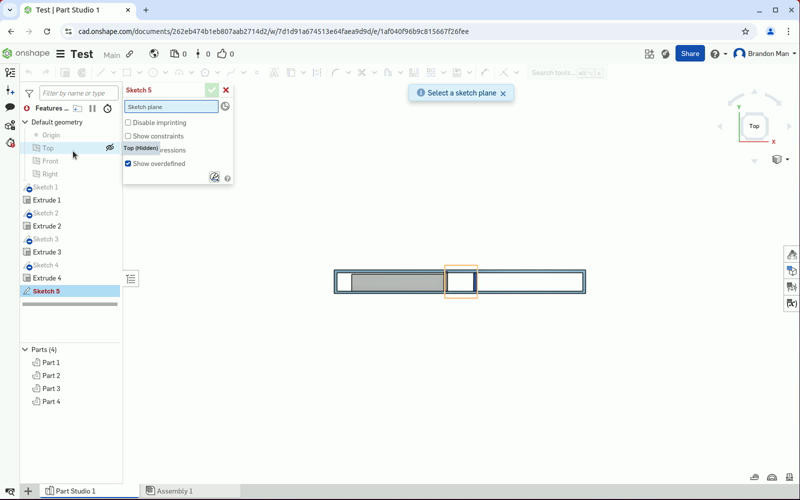
click(73, 150)
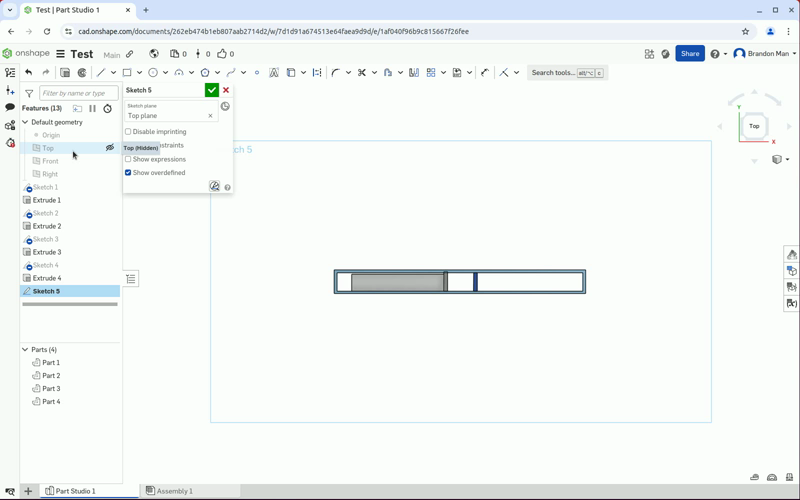
mouse_move(73, 352)
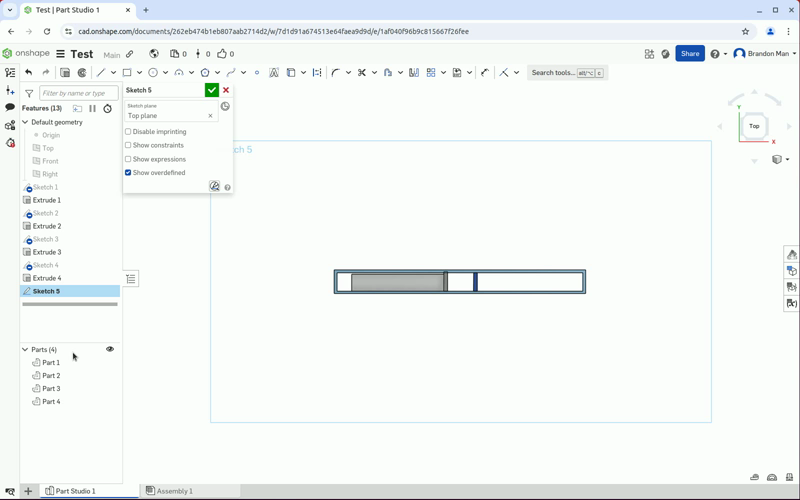
key(y)
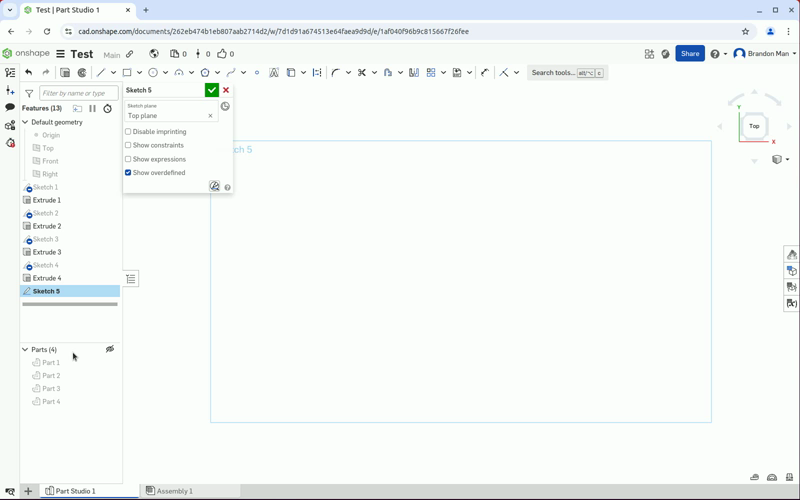
key(l)
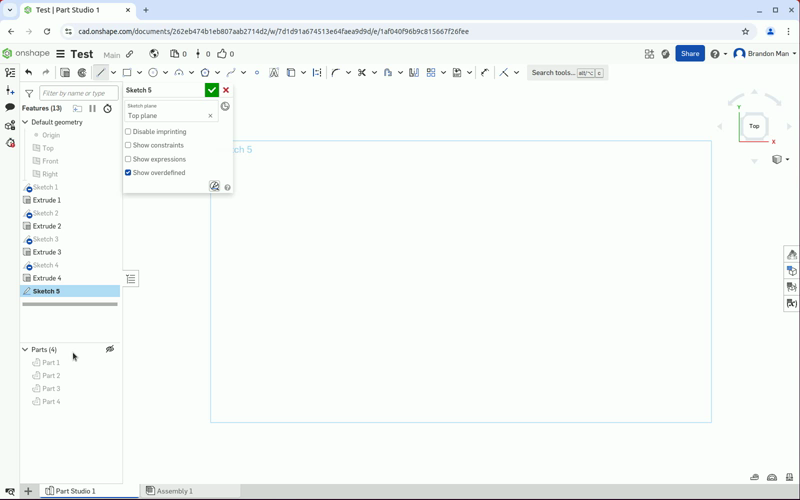
key_down(shift)
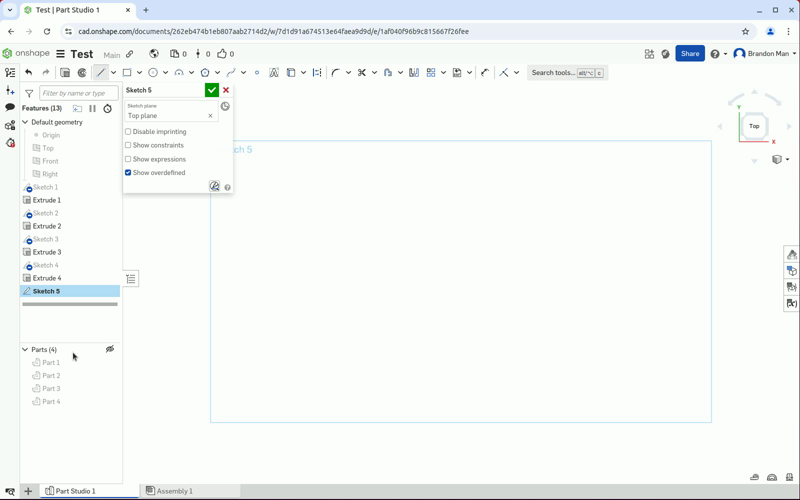
mouse_move(476, 291)
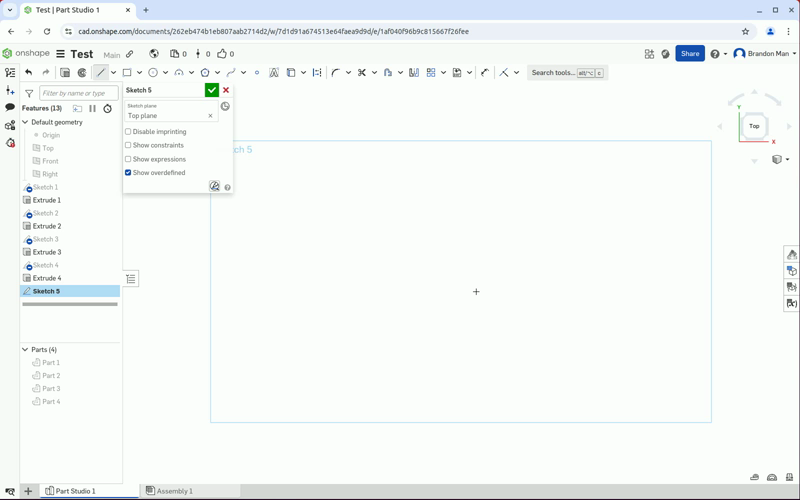
click(476, 291)
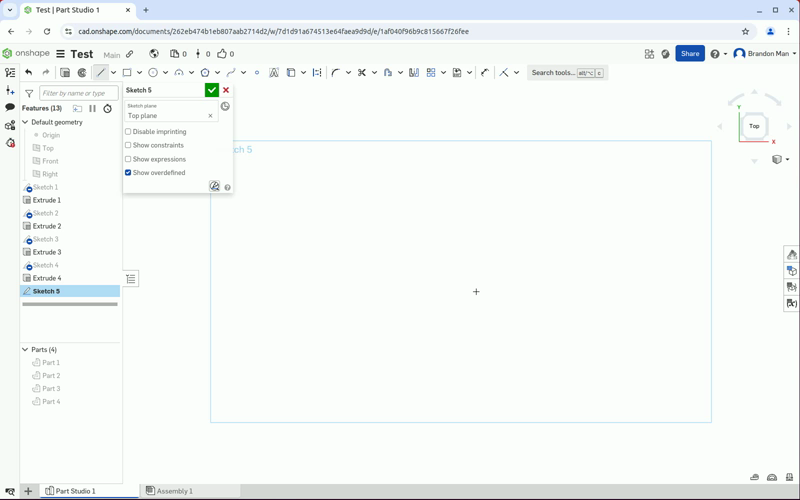
key_up(shift)
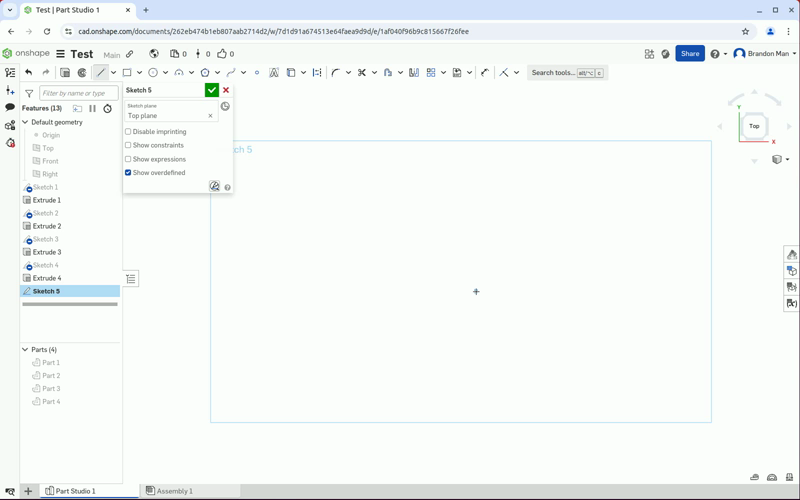
key_down(shift)
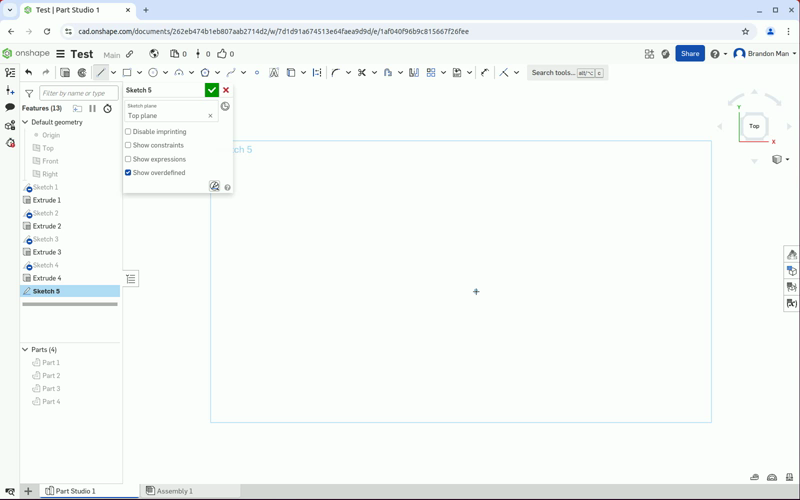
mouse_move(570, 291)
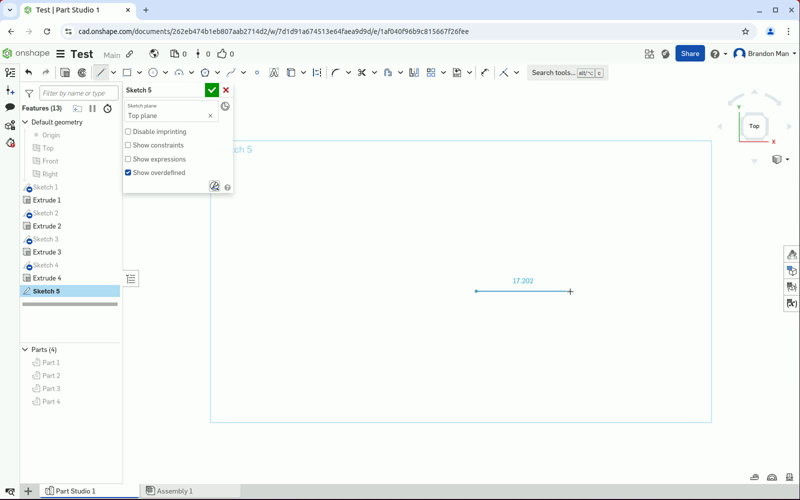
click(570, 291)
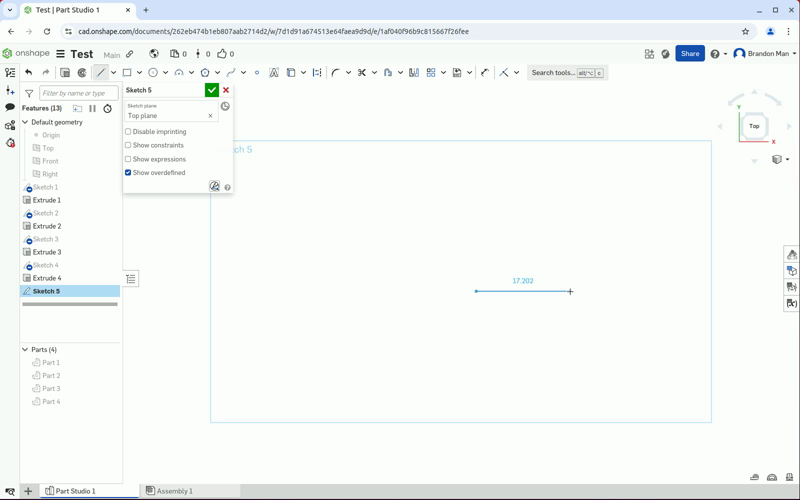
key_up(shift)
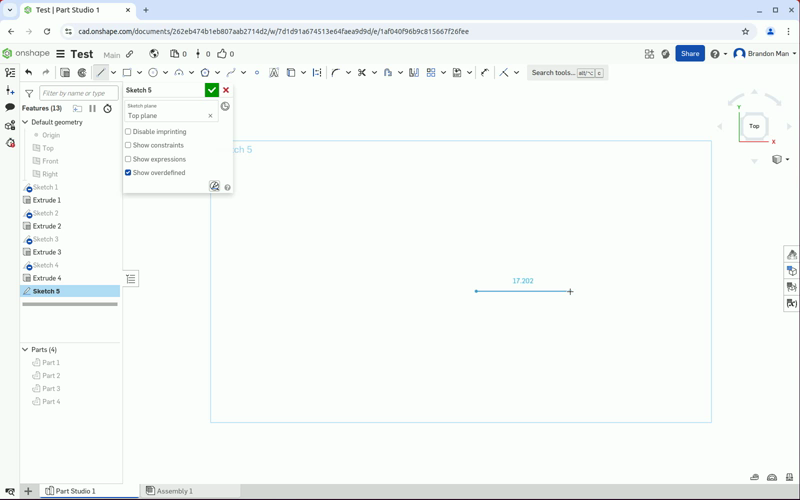
key_down(shift)
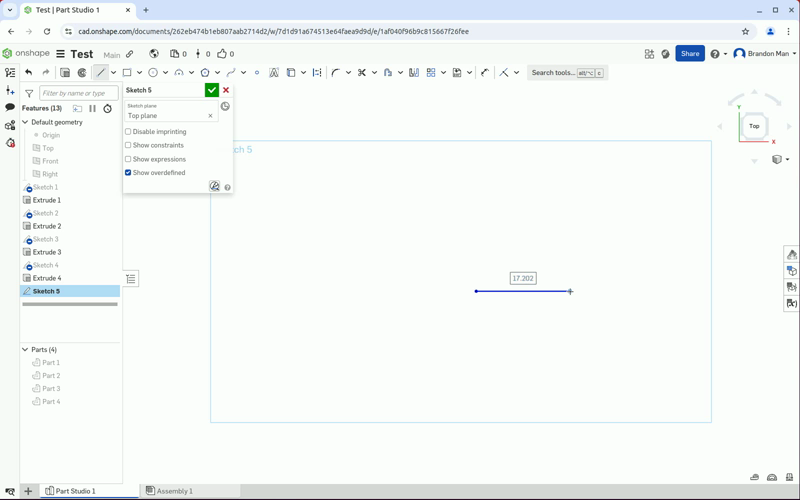
mouse_move(589, 291)
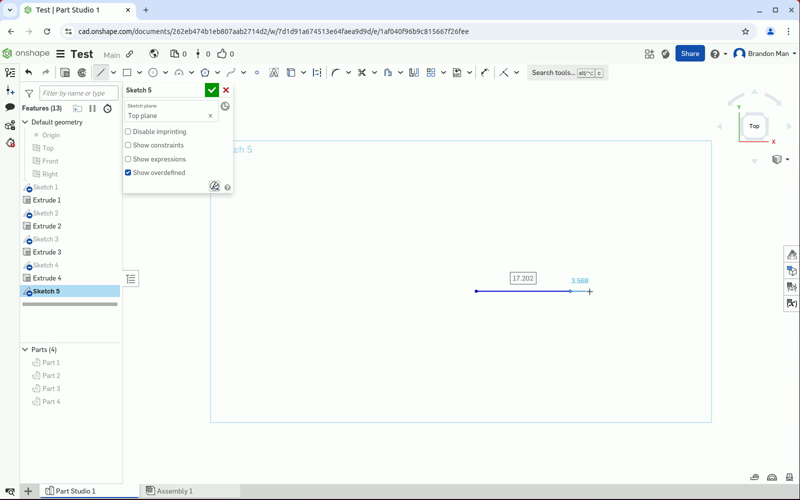
mouse_move(570, 274)
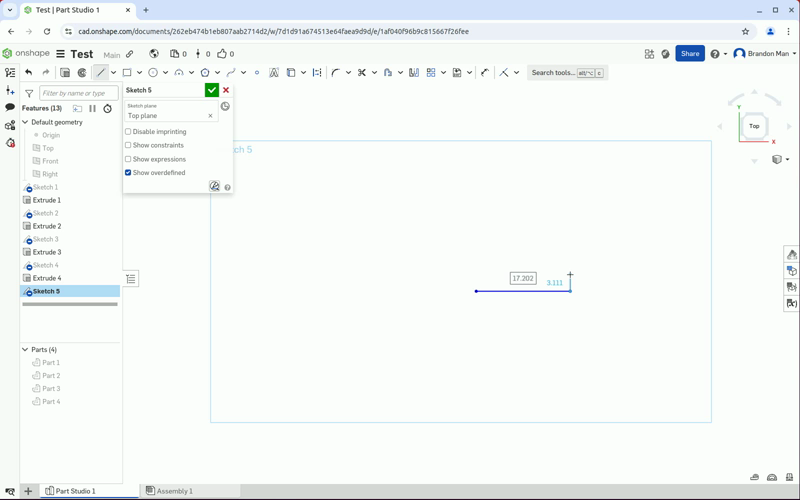
click(570, 274)
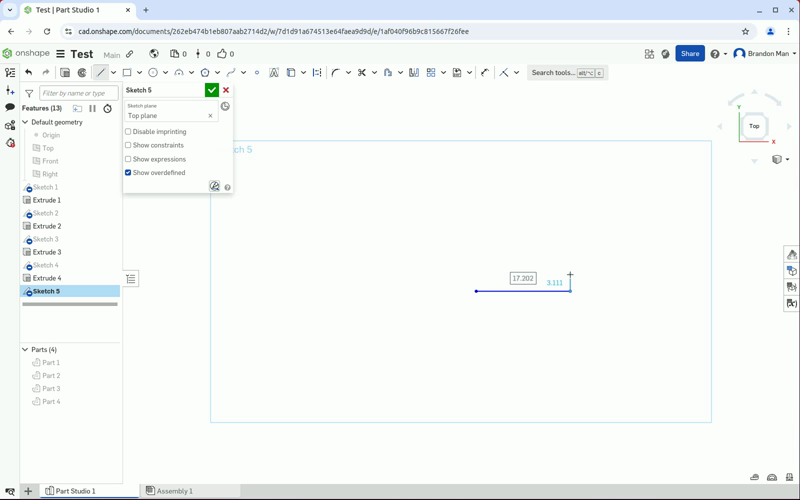
key_up(shift)
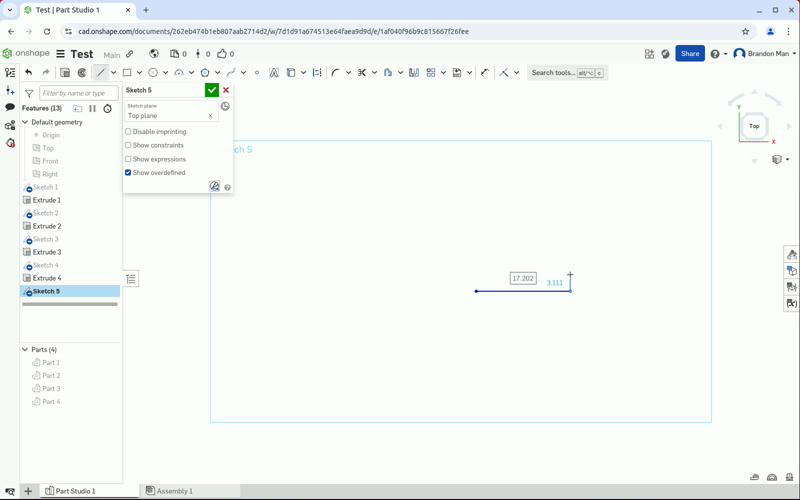
key_down(shift)
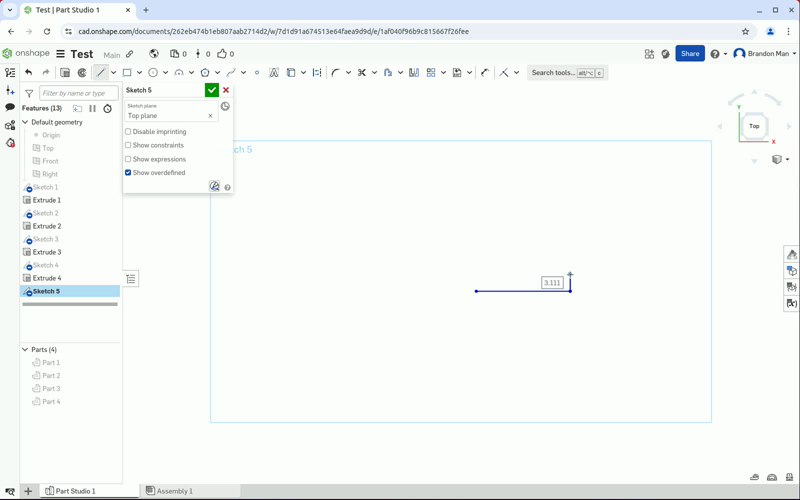
mouse_move(476, 274)
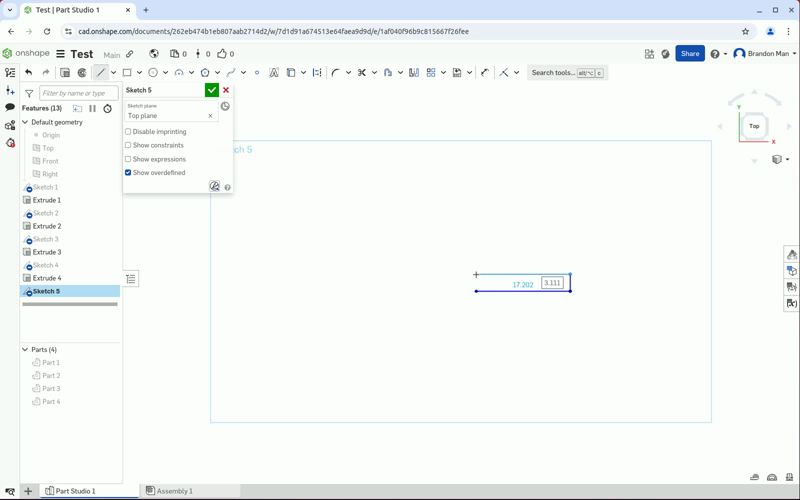
click(476, 274)
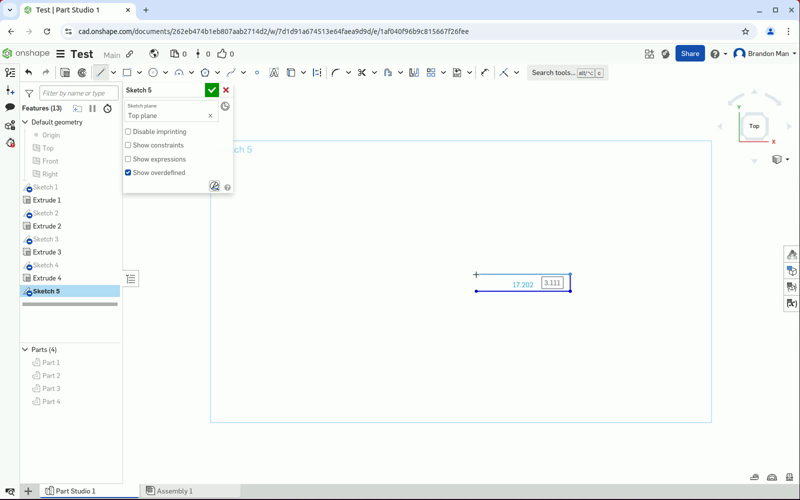
key_up(shift)
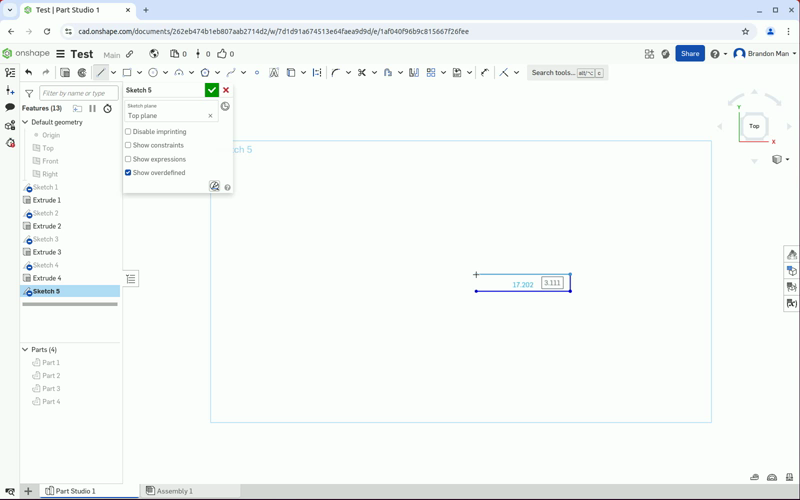
mouse_move(506, 274)
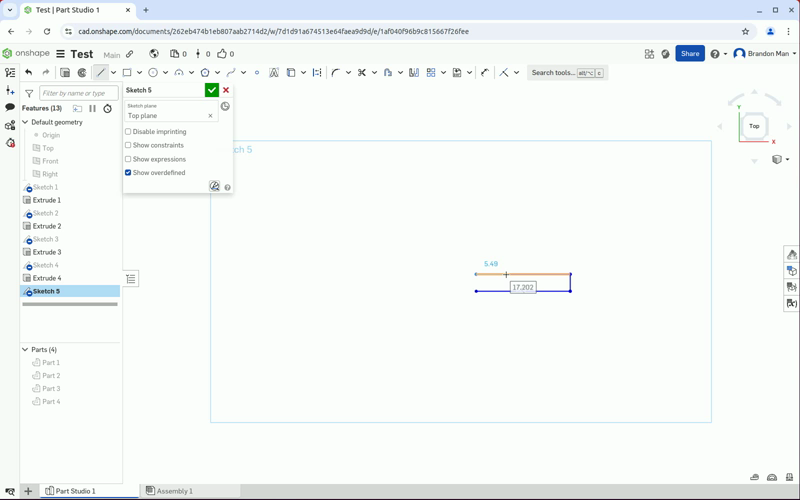
key_down(shift)
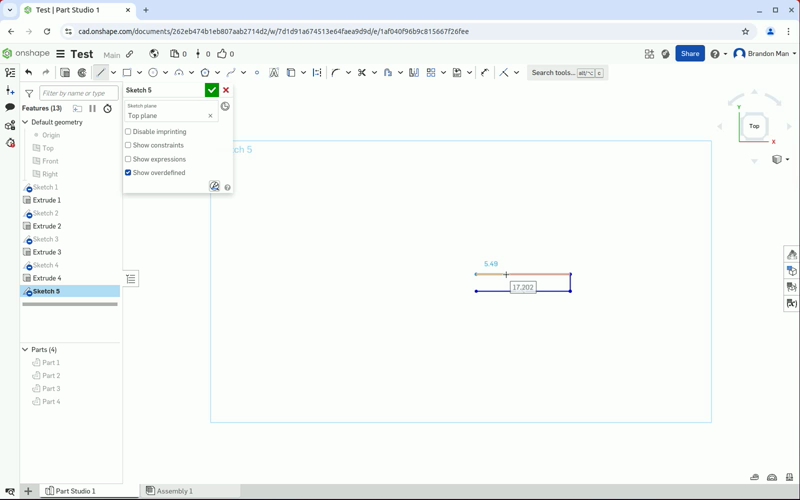
mouse_move(476, 291)
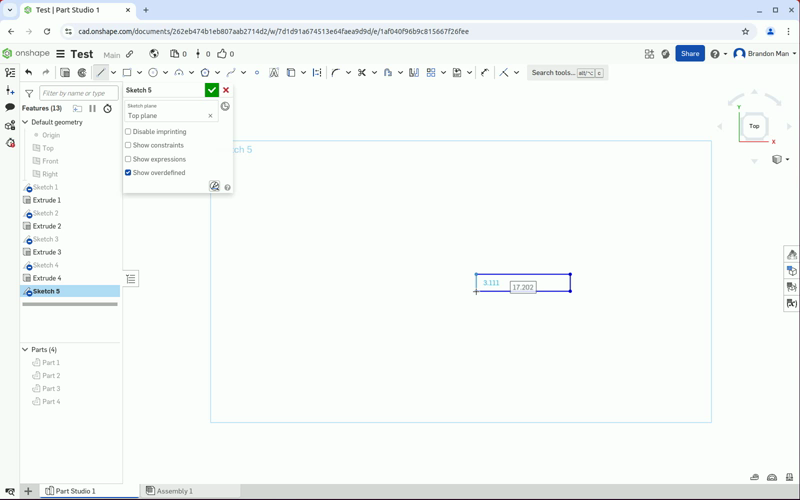
key_up(shift)
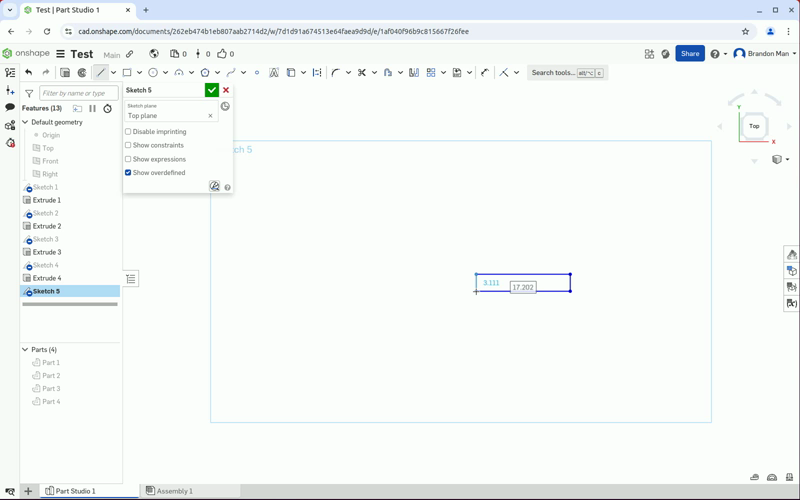
click(476, 291)
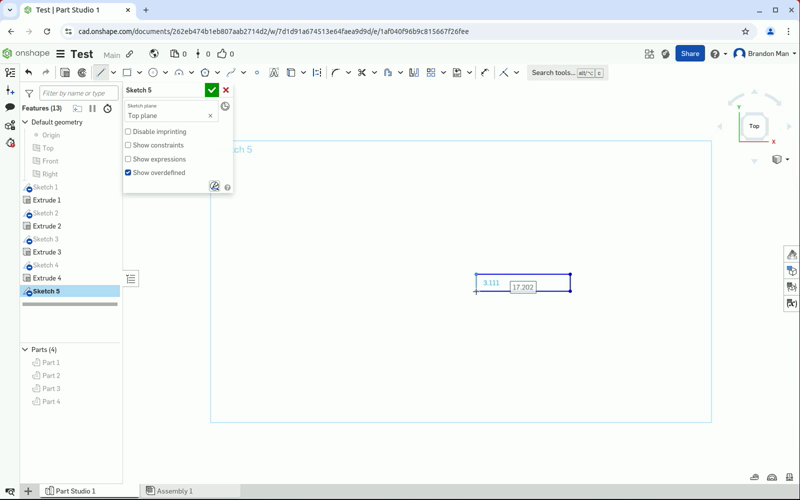
key(esc)
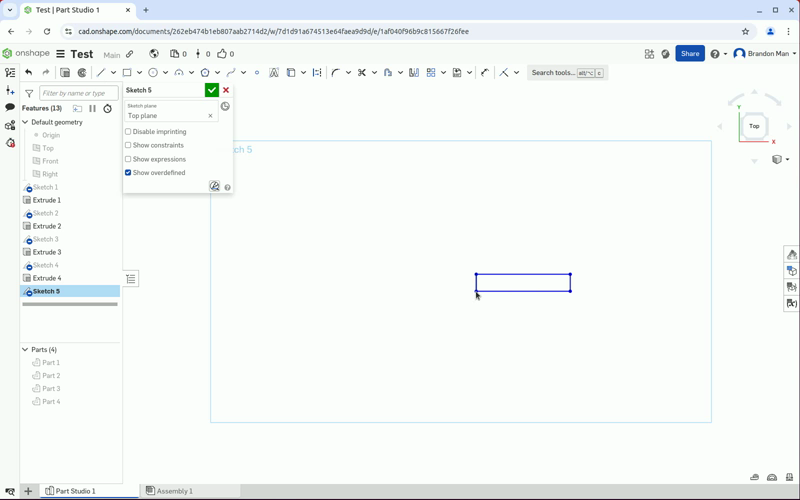
mouse_move(565, 285)
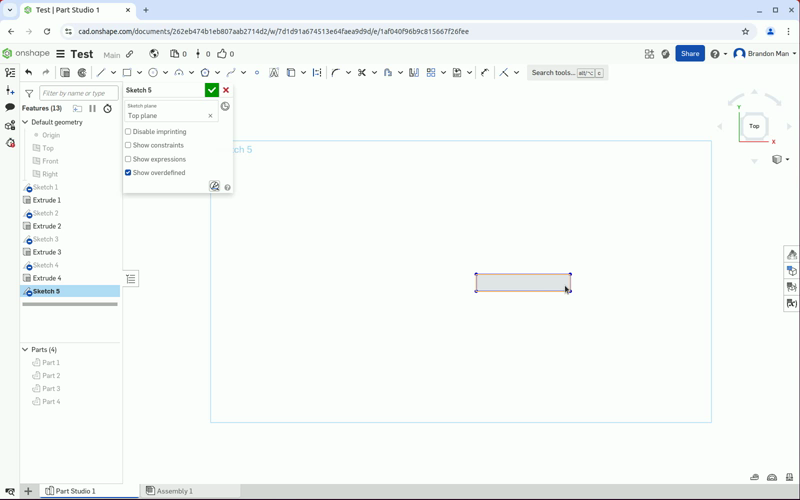
scroll(6)
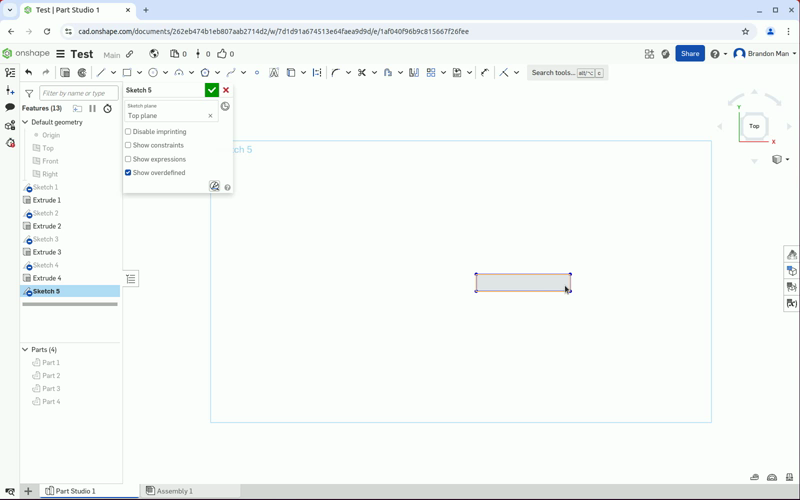
scroll(6)
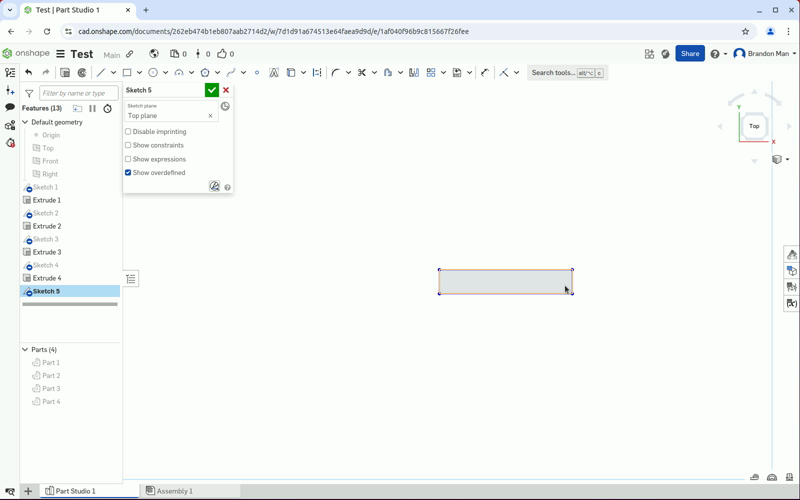
scroll(6)
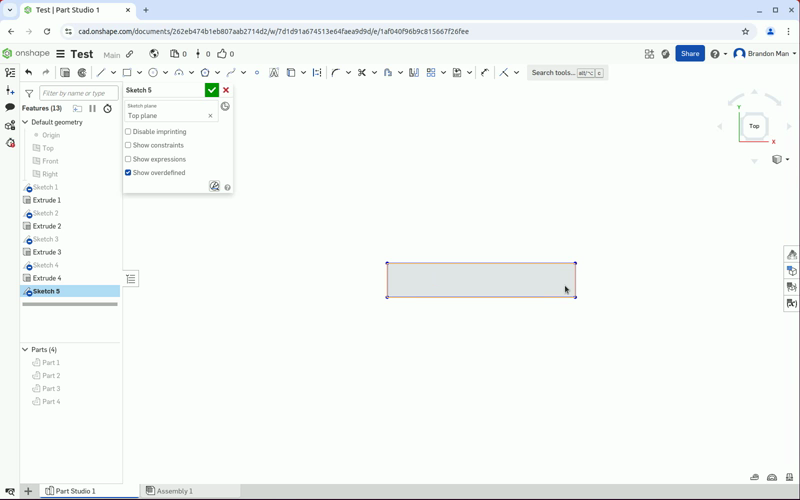
scroll(6)
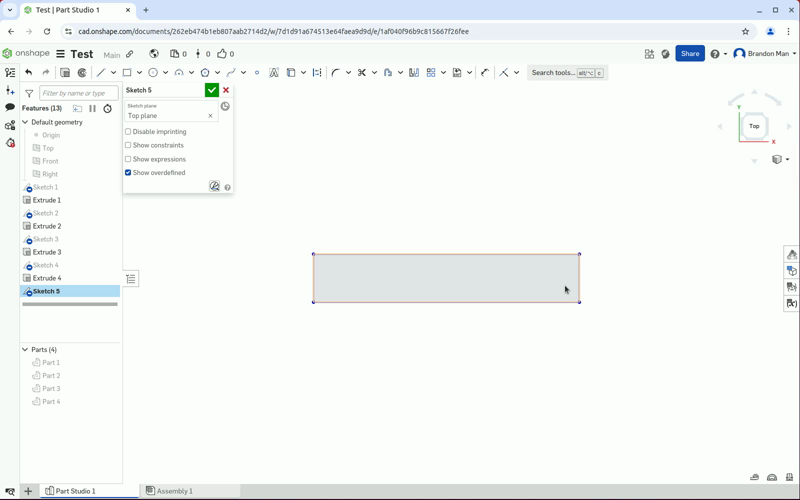
scroll(6)
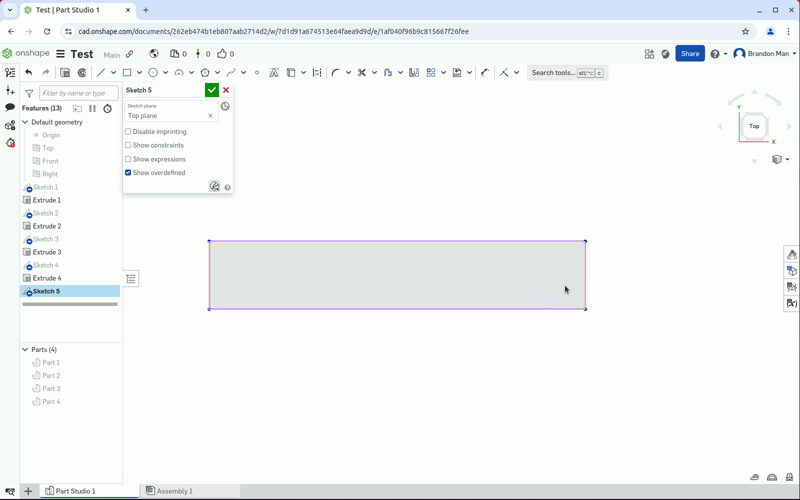
scroll(6)
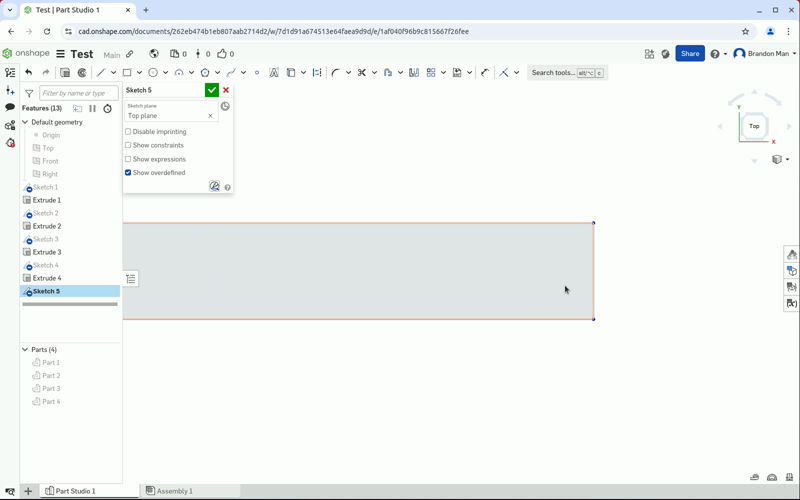
scroll(6)
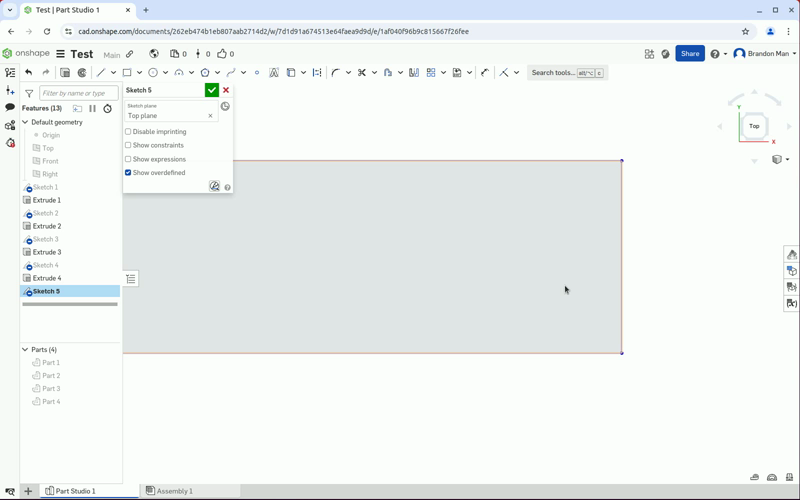
click(565, 285)
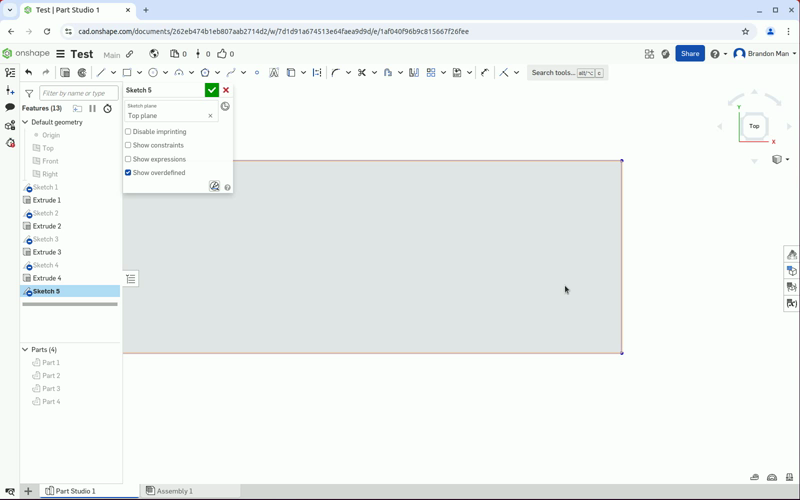
scroll(-6)
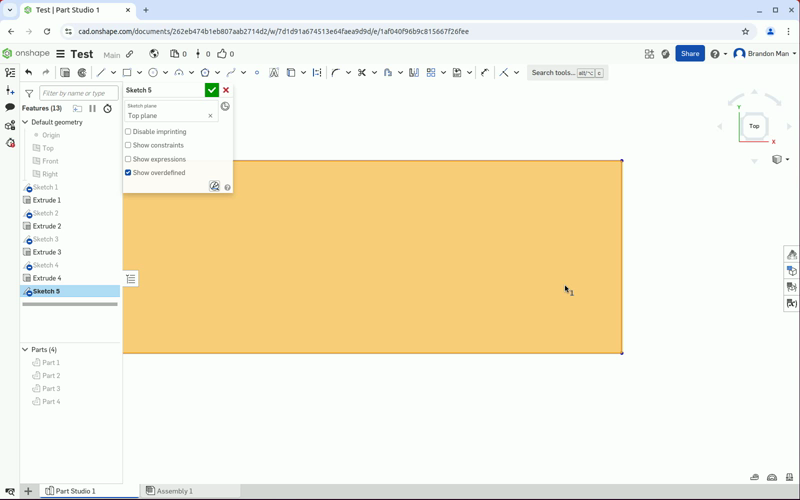
scroll(-6)
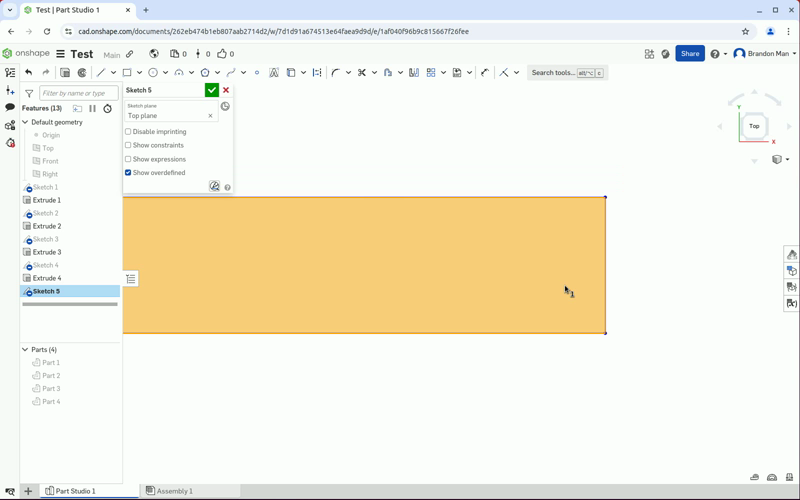
scroll(-6)
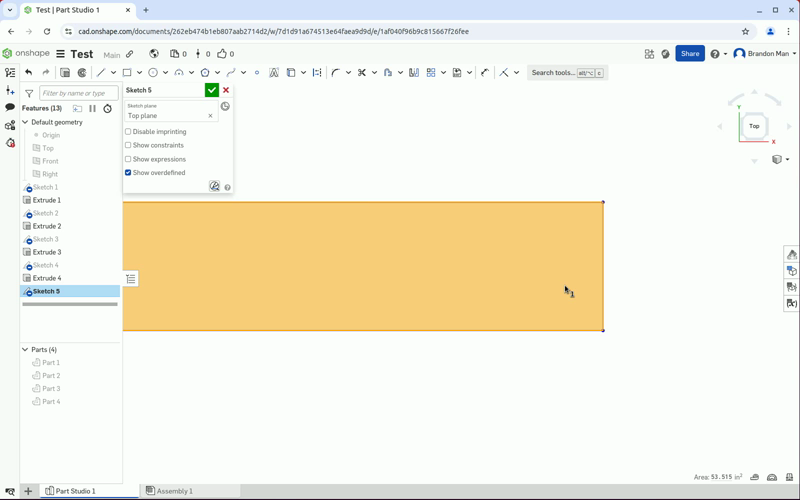
scroll(-6)
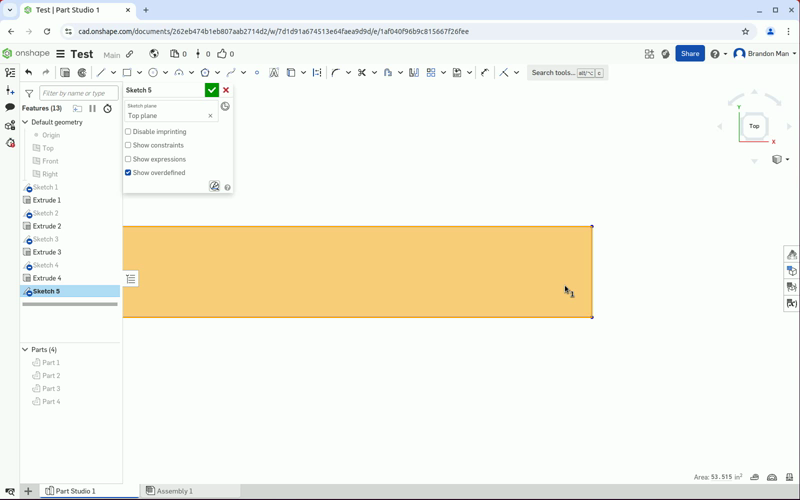
scroll(-6)
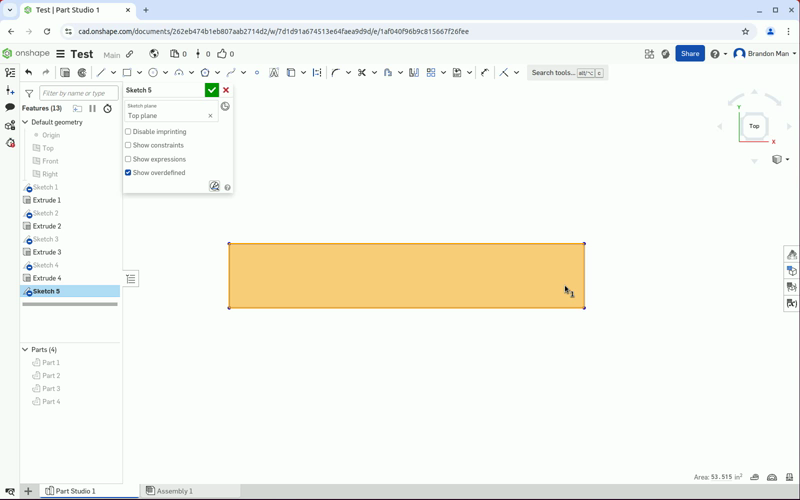
scroll(-6)
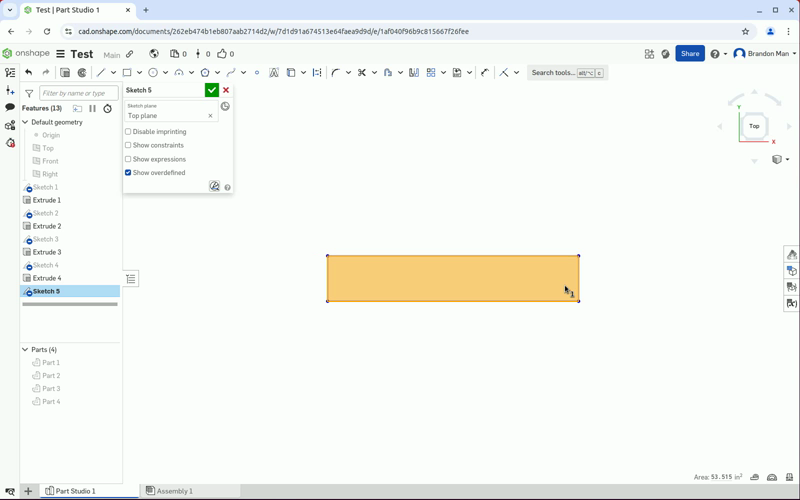
scroll(-6)
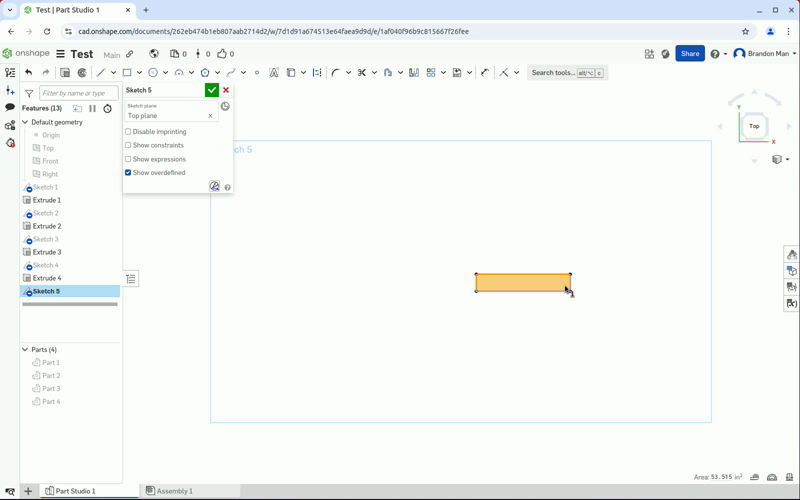
mouse_move(73, 352)
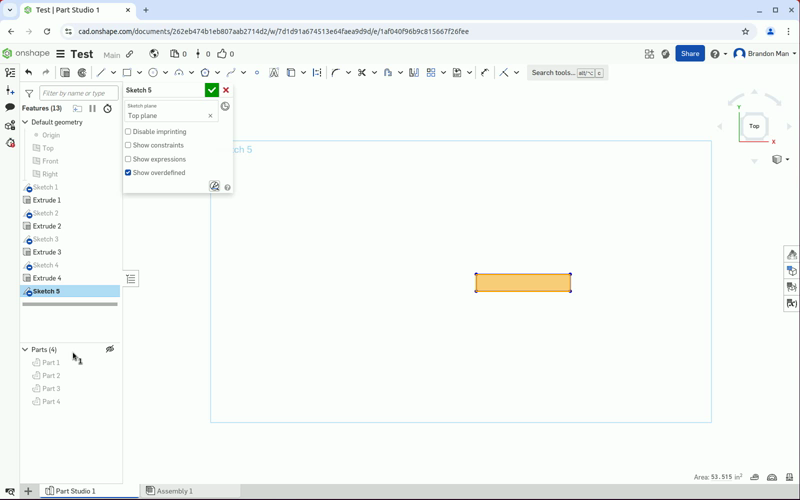
key(shift+y)
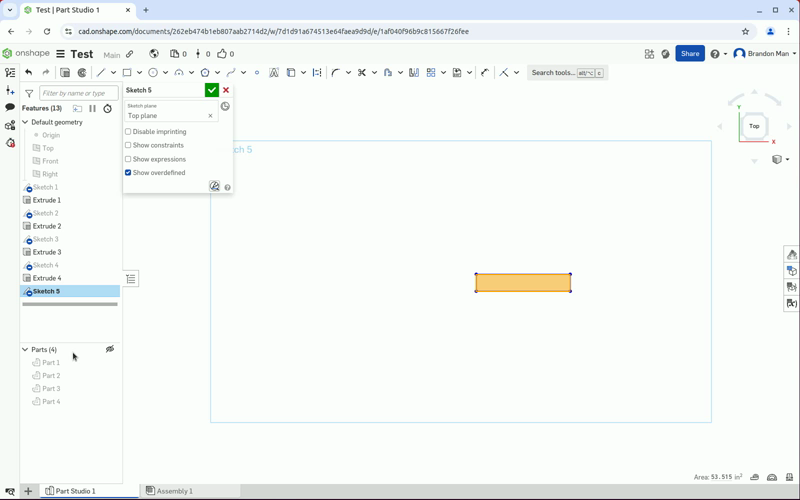
key(shift+e)
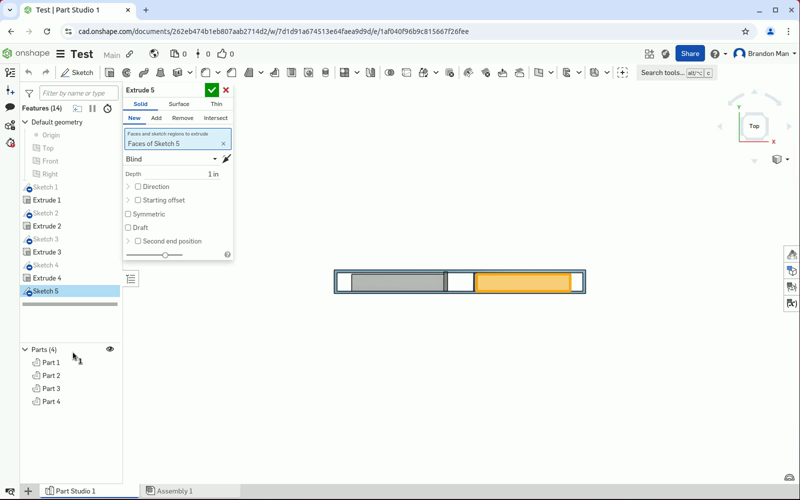
mouse_move(143, 106)
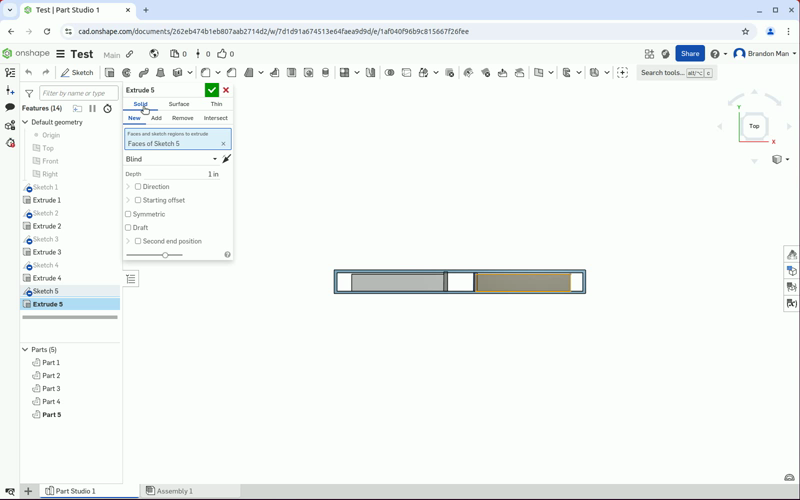
click(143, 106)
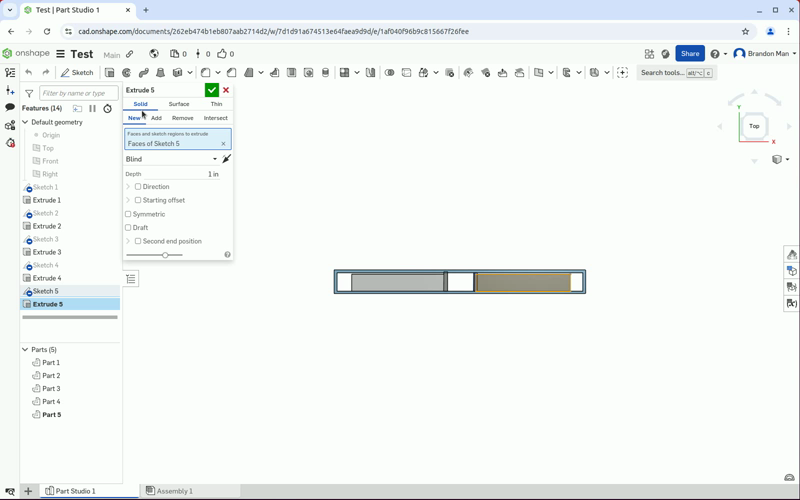
mouse_move(137, 120)
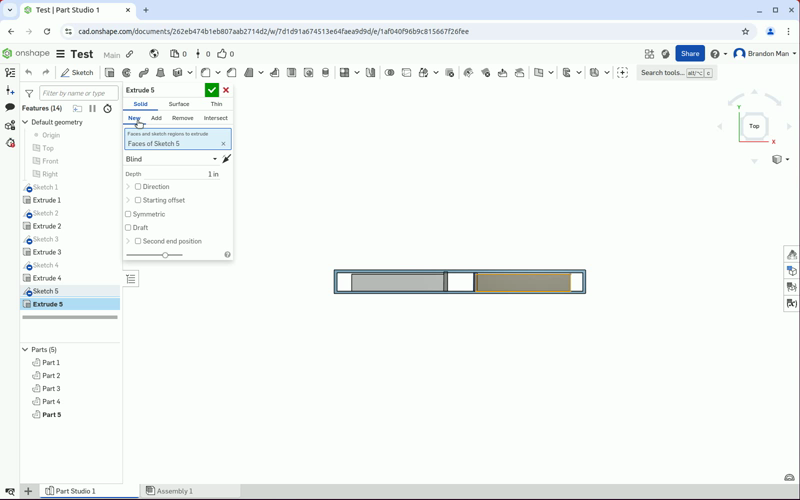
click(137, 120)
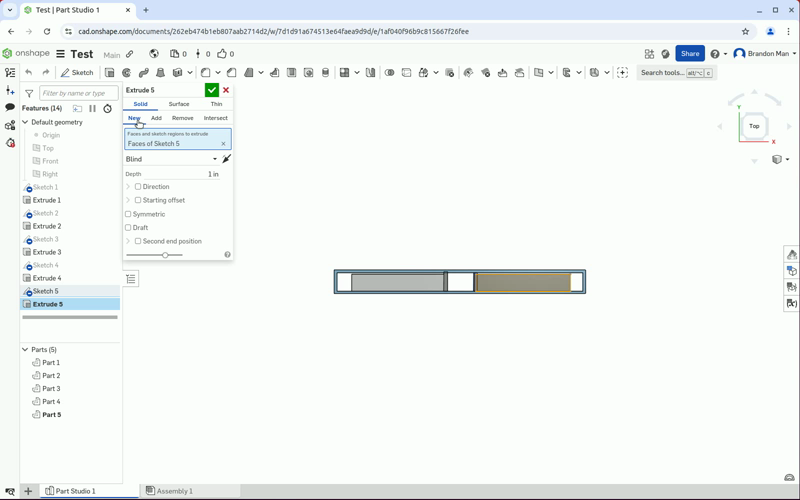
key(tab, 4)
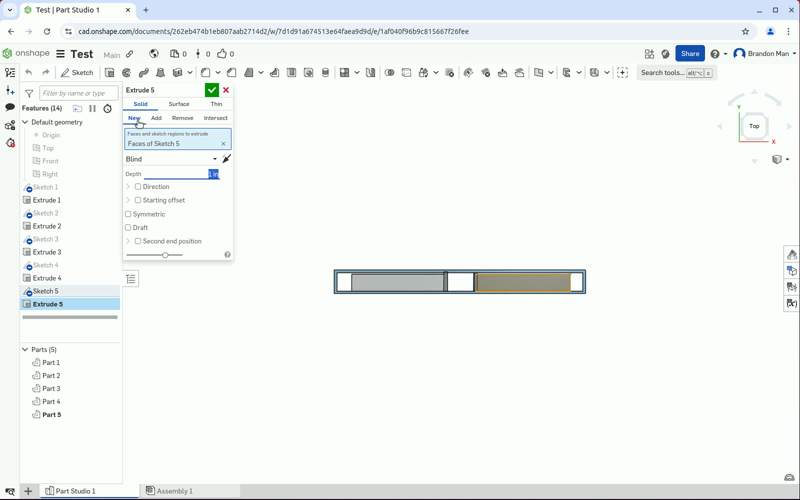
text(0.722)
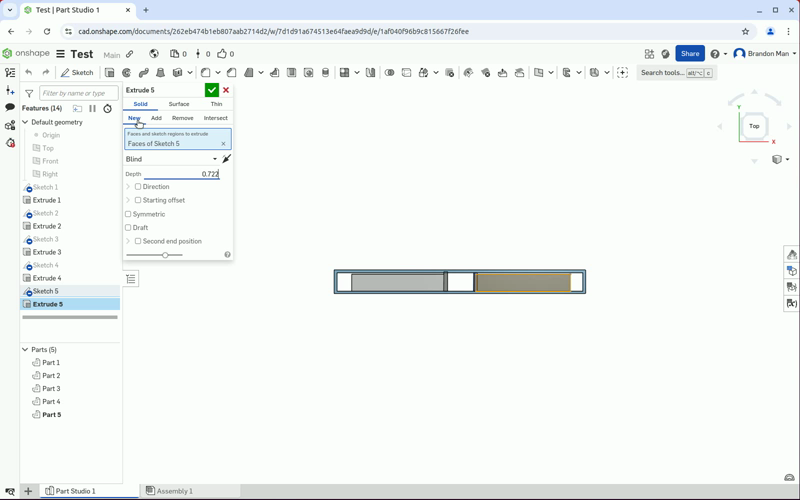
key(enter)
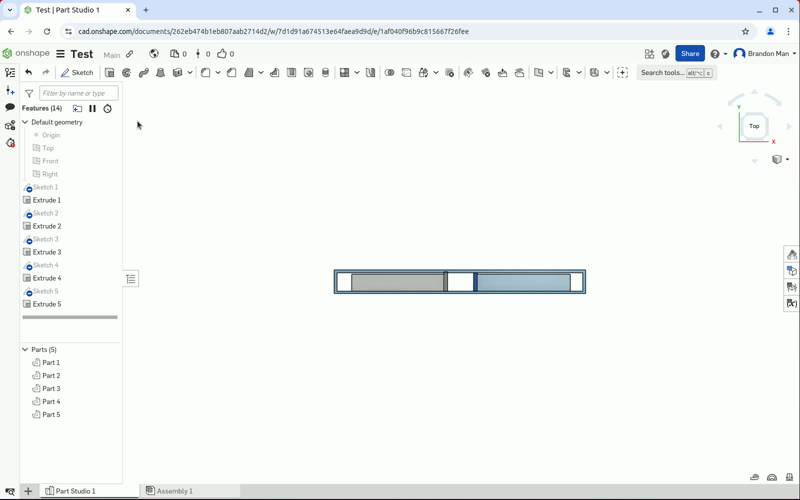
key(shift+h)
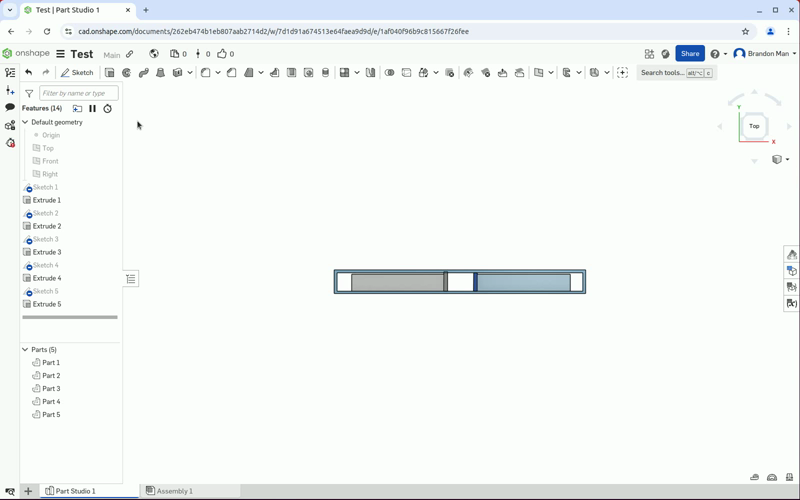
key(shift+h)
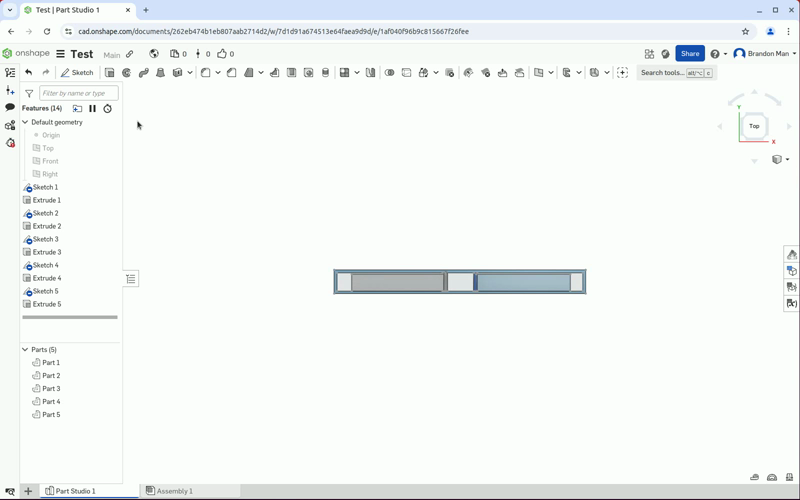
key(shift+7)
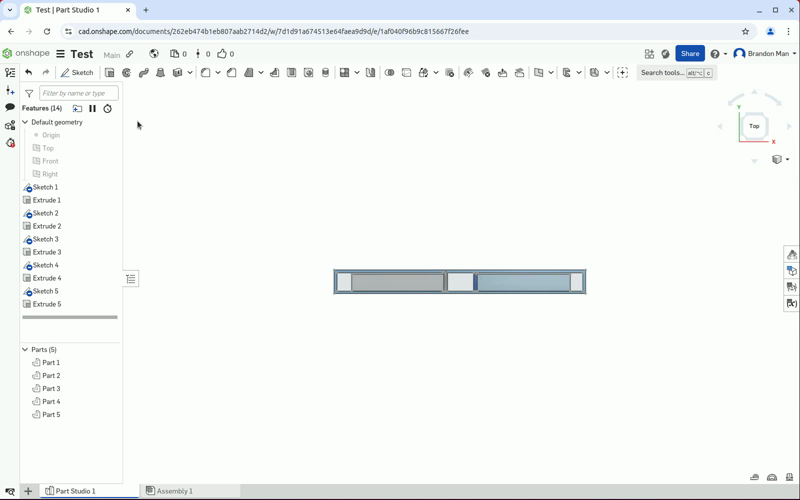
key(up, 3)
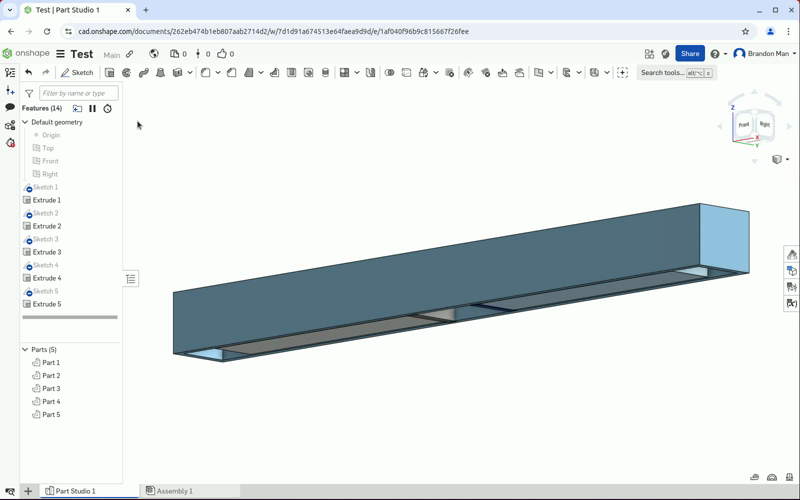
key(left, 3)
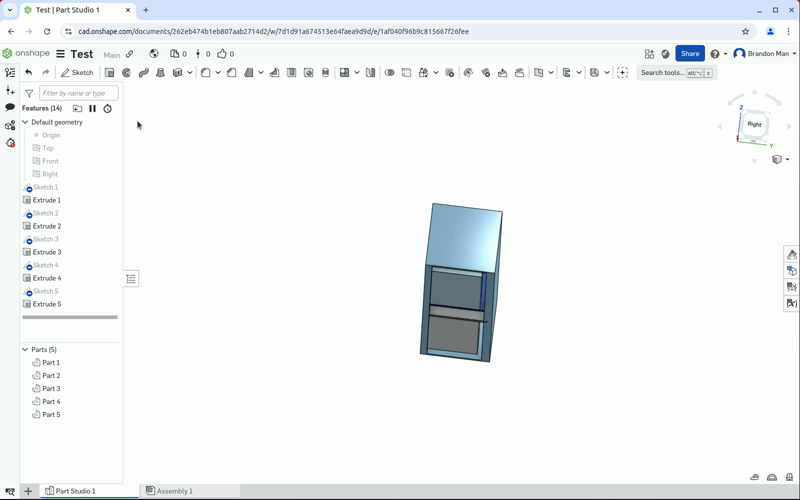
key(right, 3)
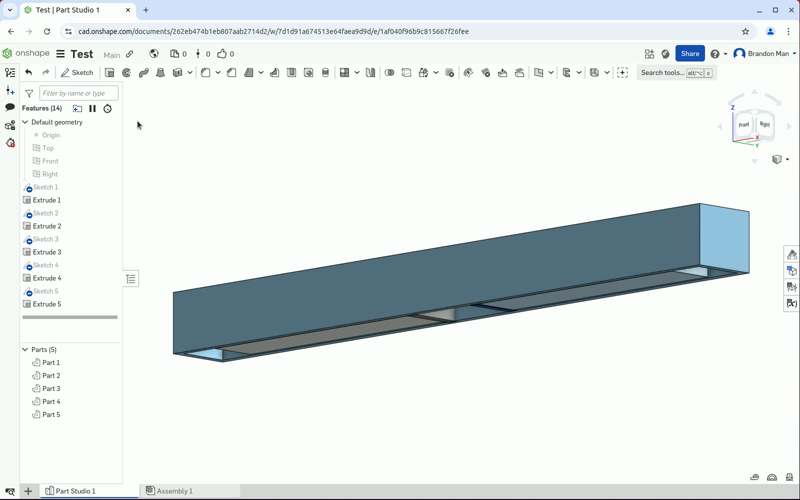
key(down, 3)
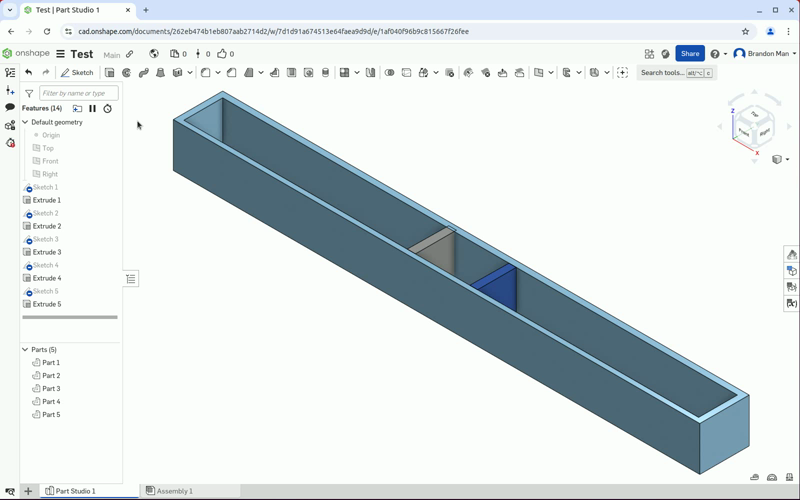
mouse_move(73, 189)
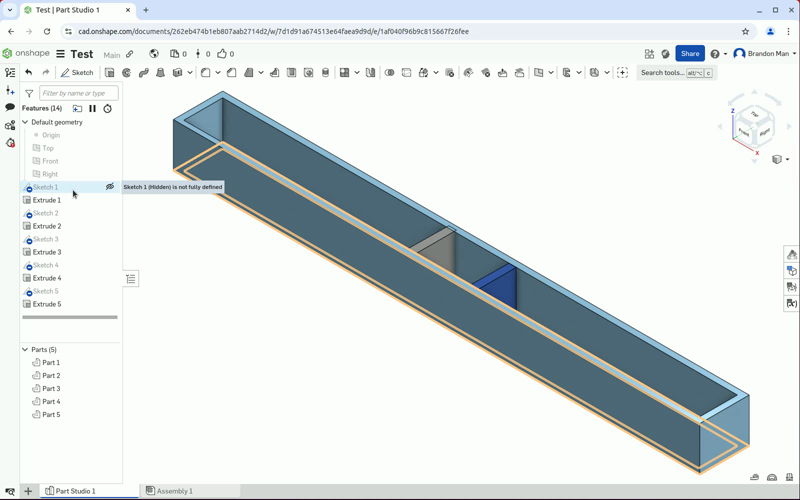
click(73, 189)